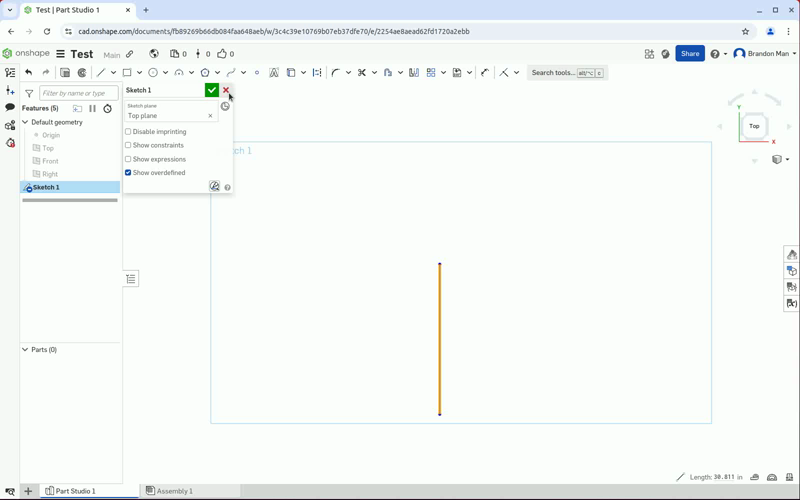
key(shift+h)
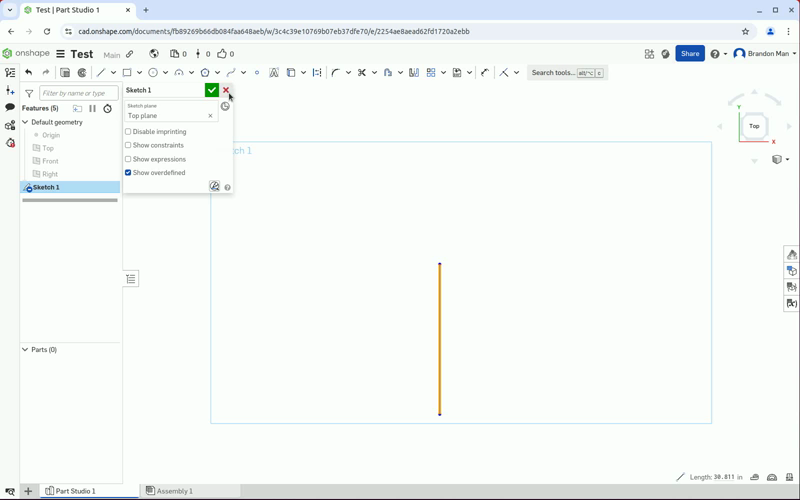
key(shift+s)
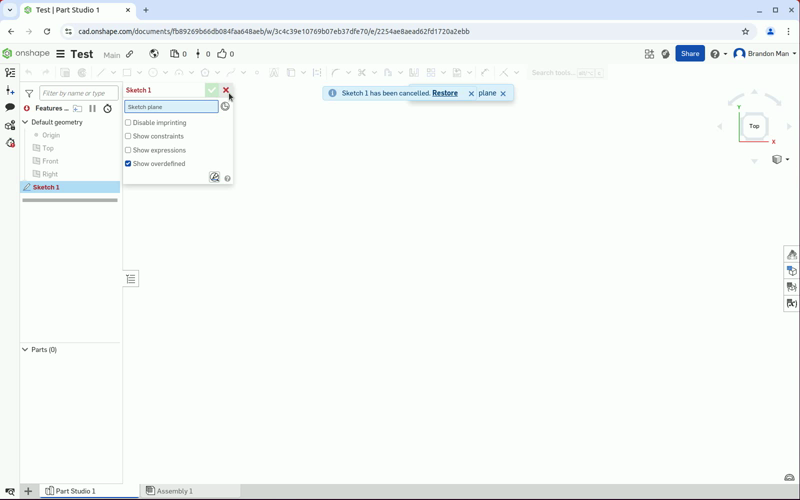
mouse_move(73, 150)
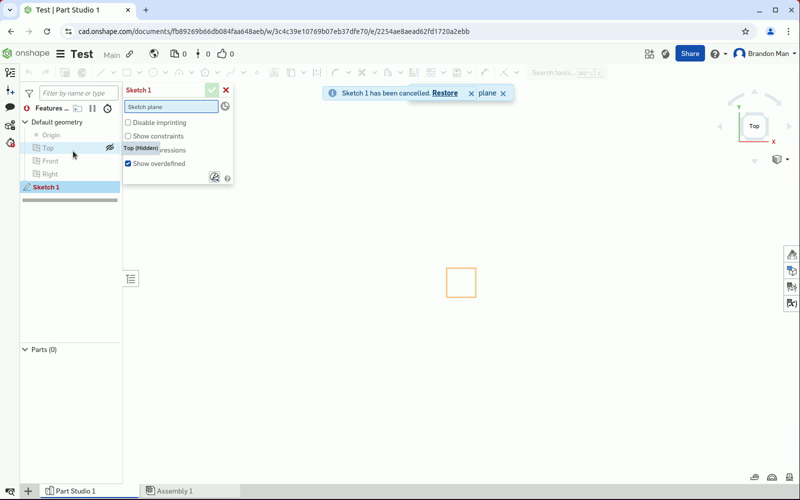
click(73, 150)
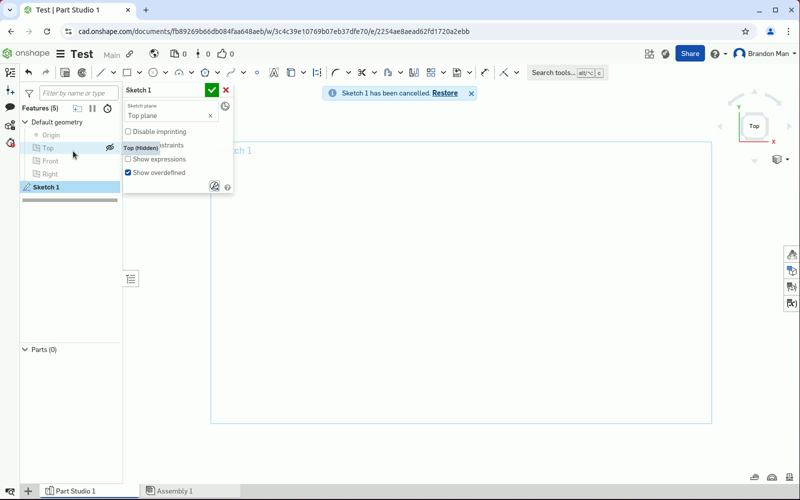
mouse_move(73, 352)
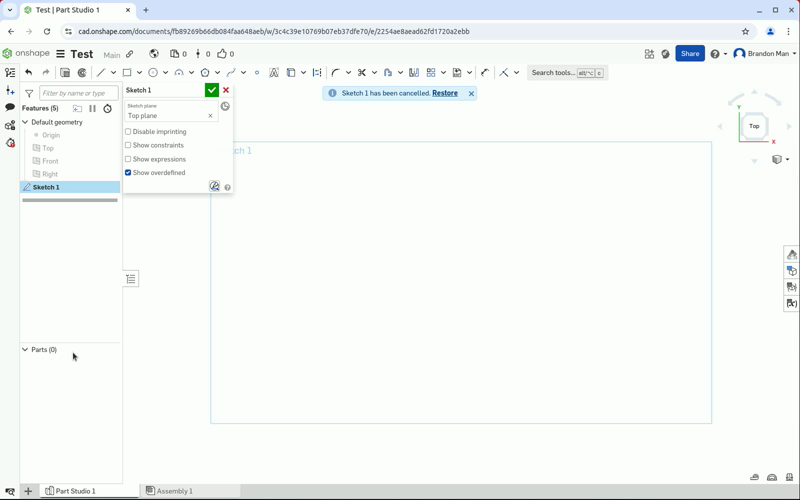
key(y)
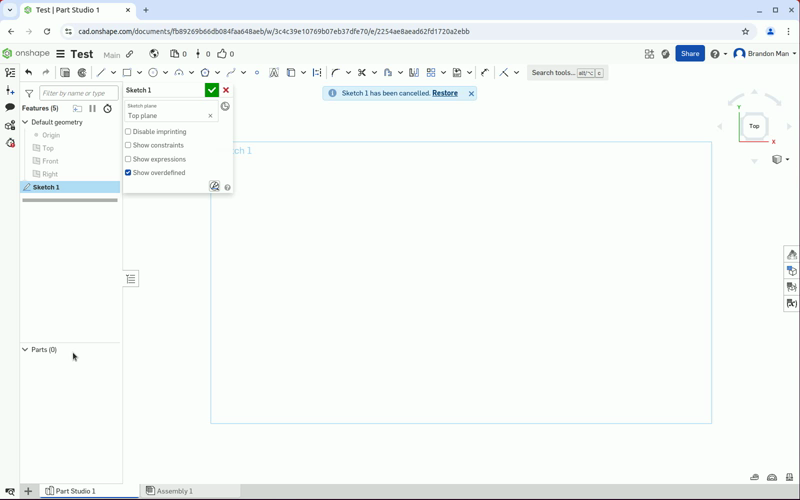
key(l)
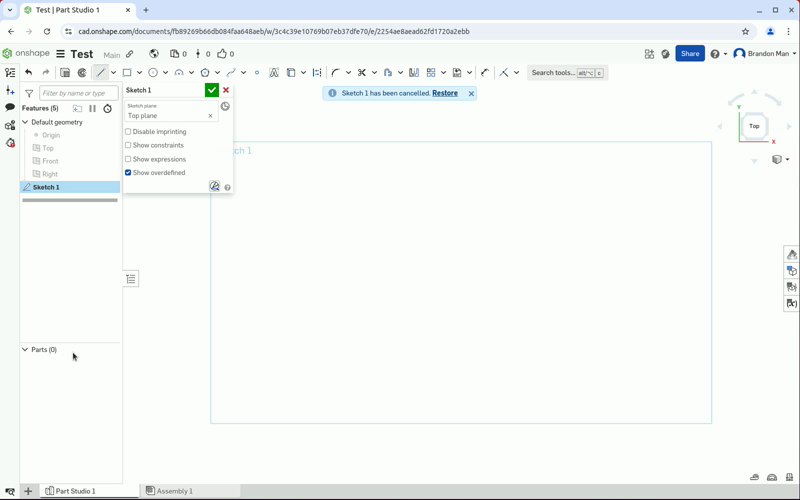
key_down(shift)
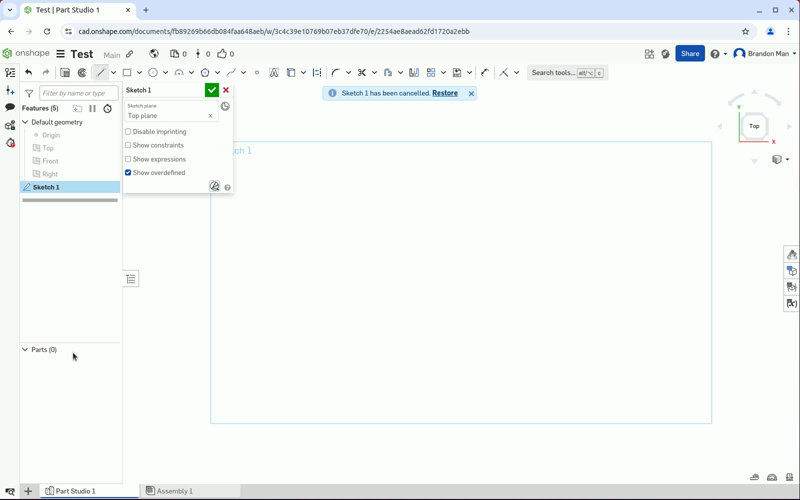
mouse_move(432, 273)
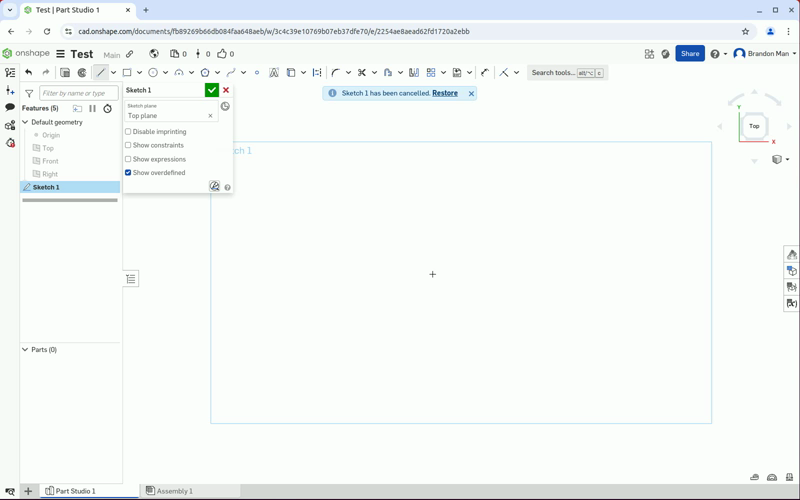
click(432, 273)
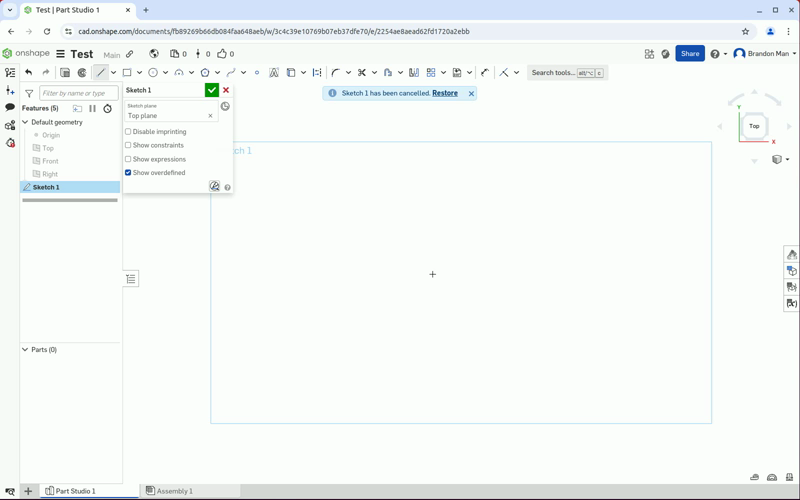
key_up(shift)
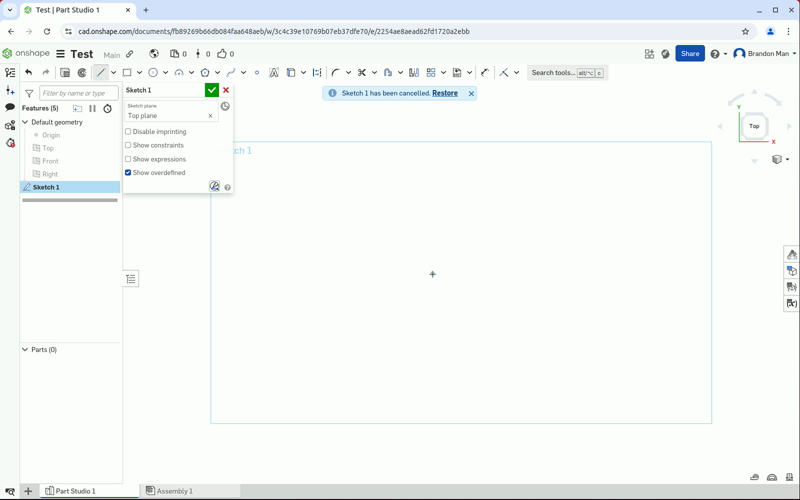
key_down(shift)
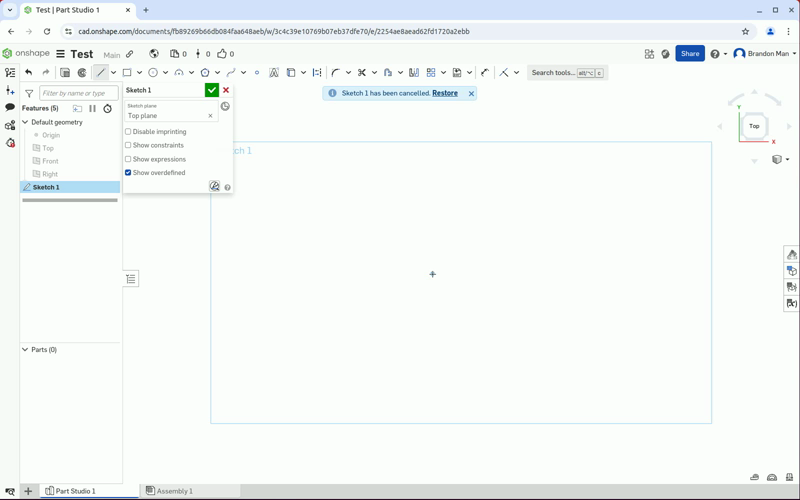
mouse_move(462, 273)
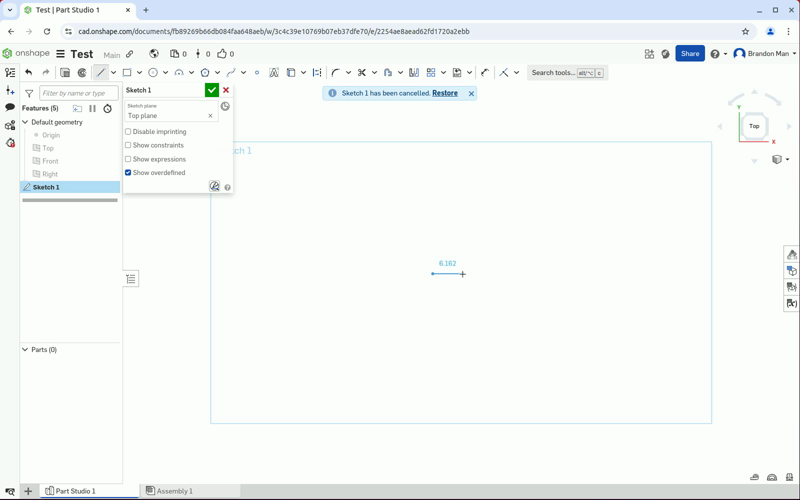
mouse_move(437, 273)
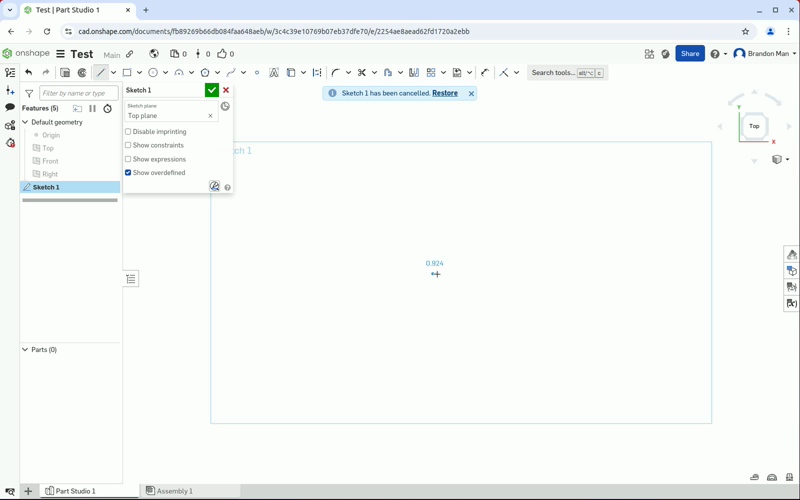
scroll(6)
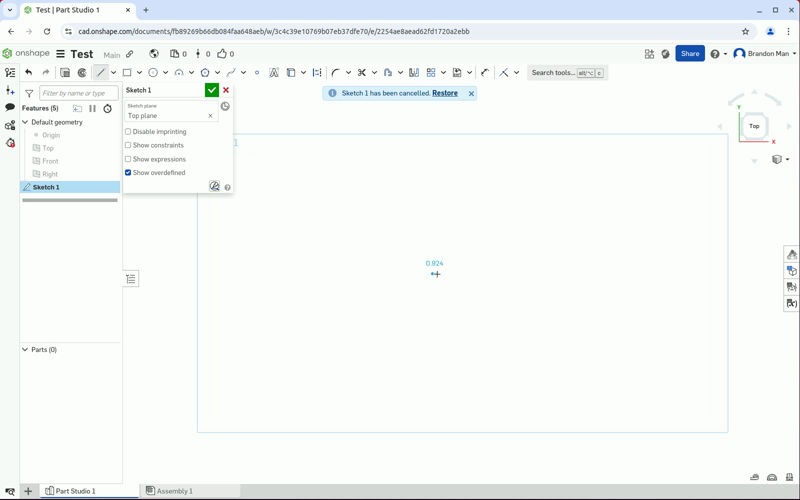
scroll(6)
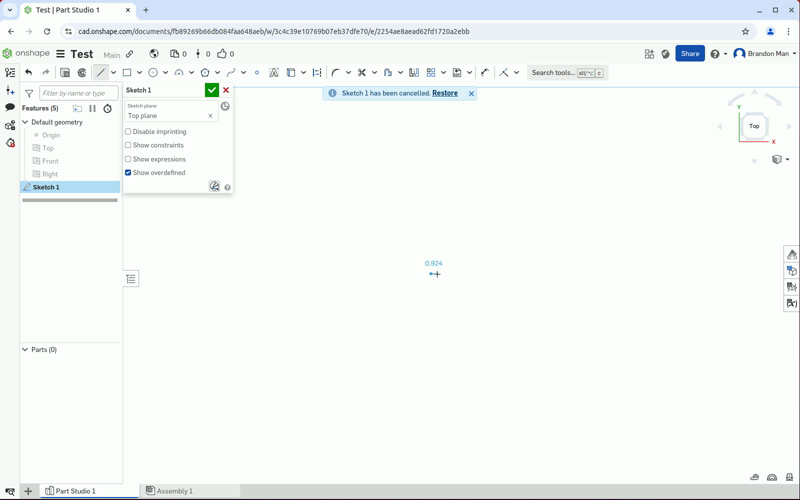
scroll(6)
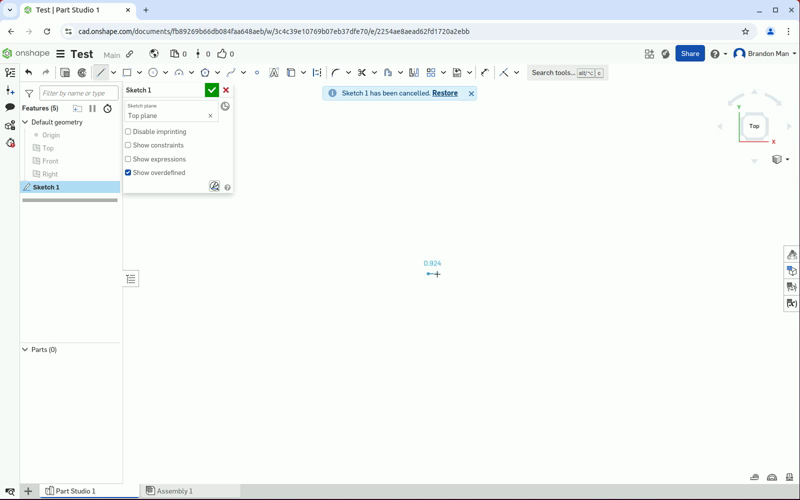
scroll(6)
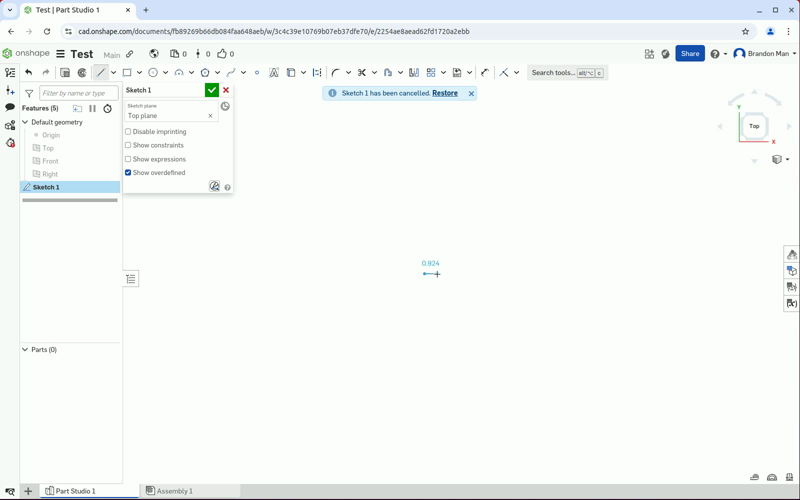
scroll(6)
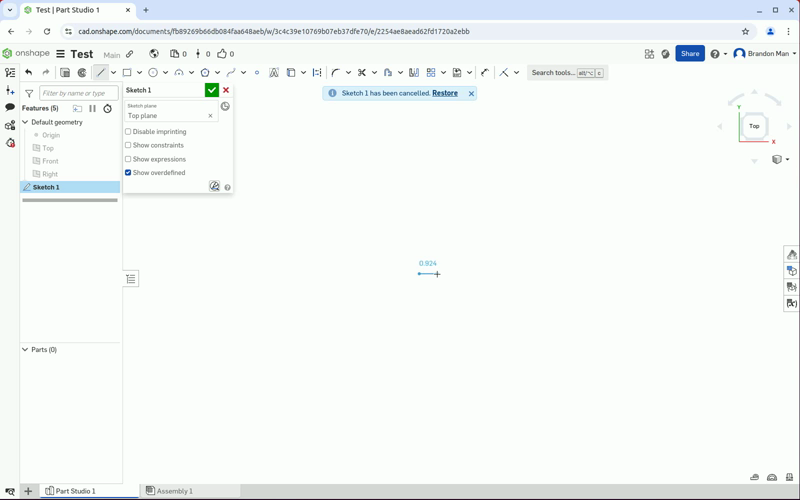
scroll(6)
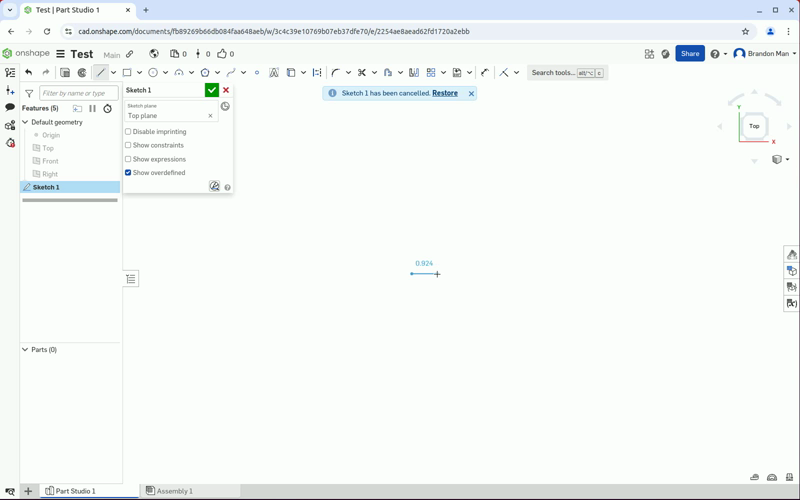
scroll(6)
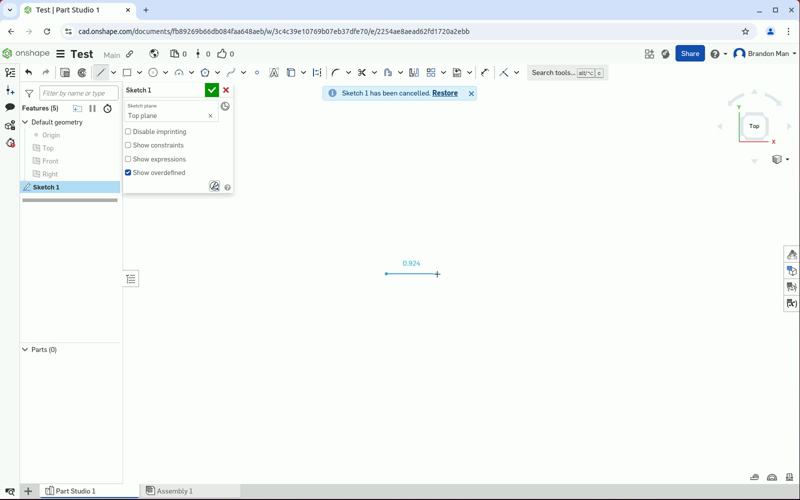
click(437, 273)
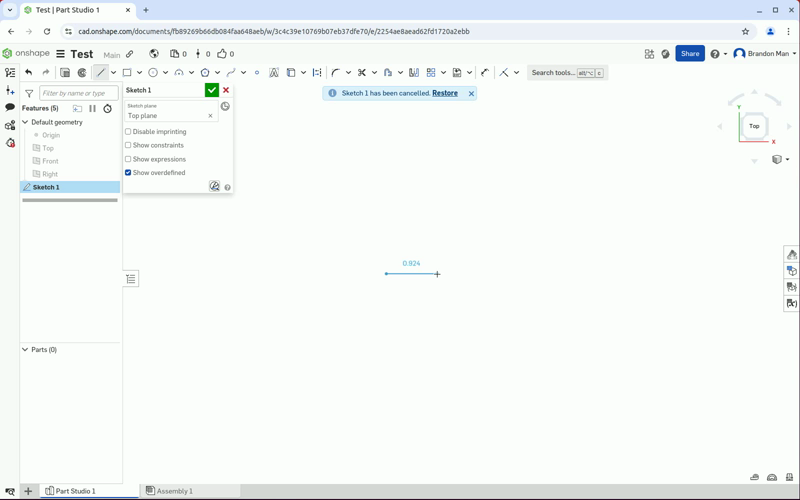
scroll(-6)
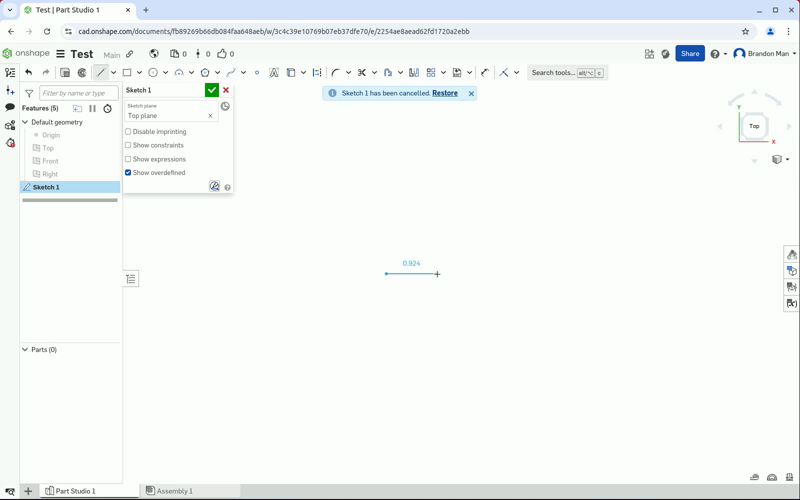
scroll(-6)
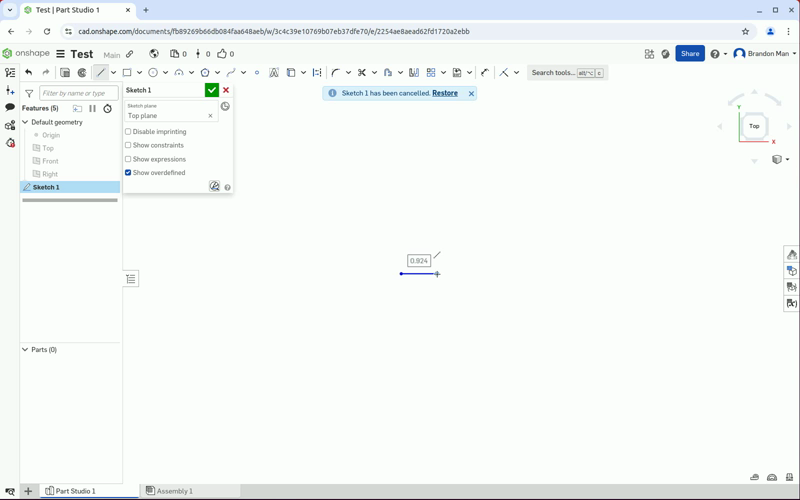
scroll(-6)
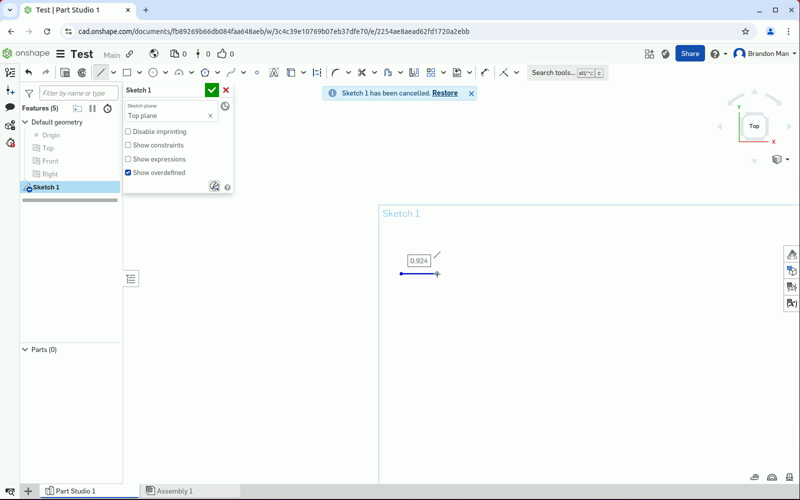
scroll(-6)
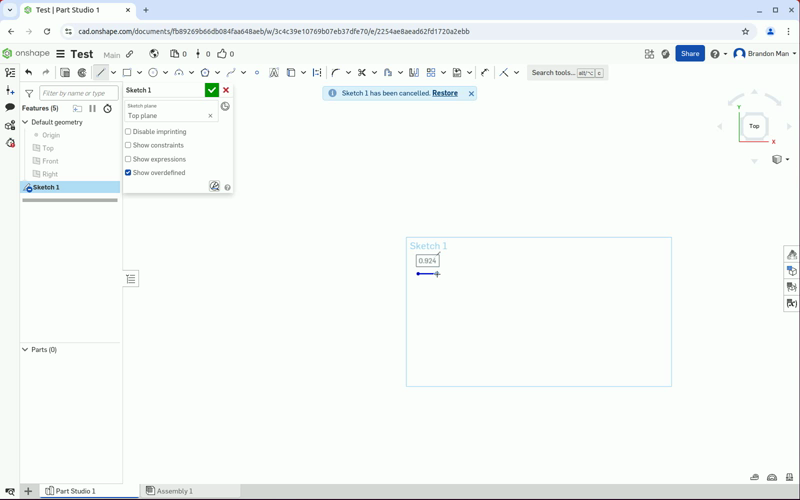
scroll(-6)
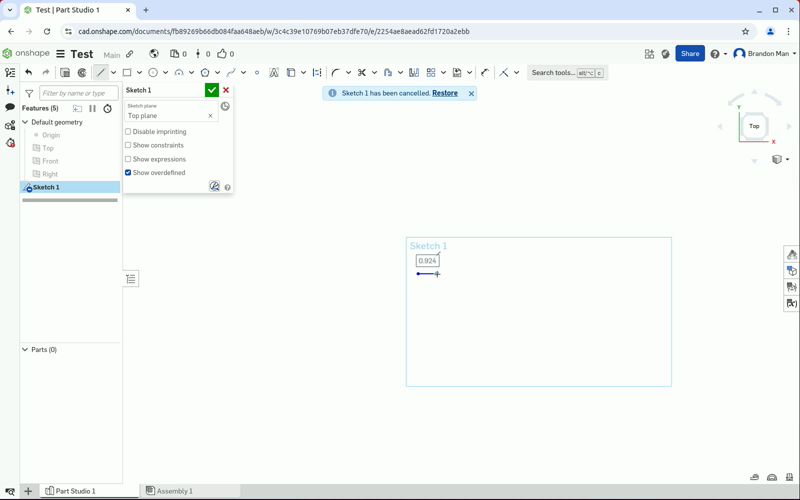
scroll(-6)
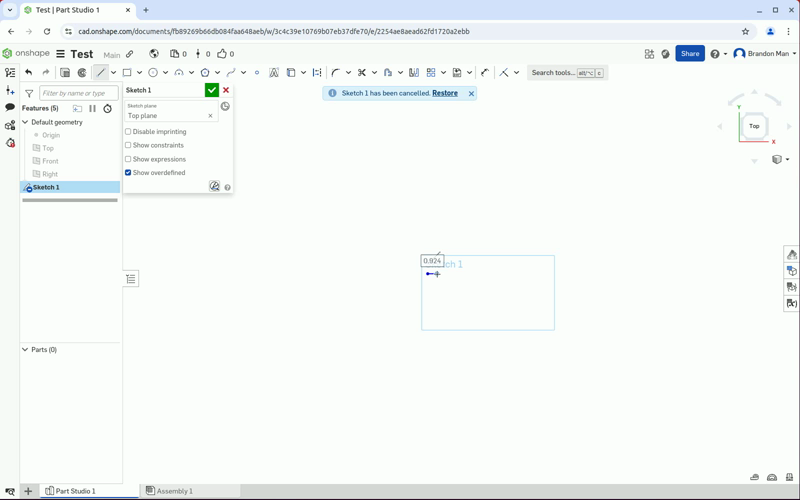
scroll(-6)
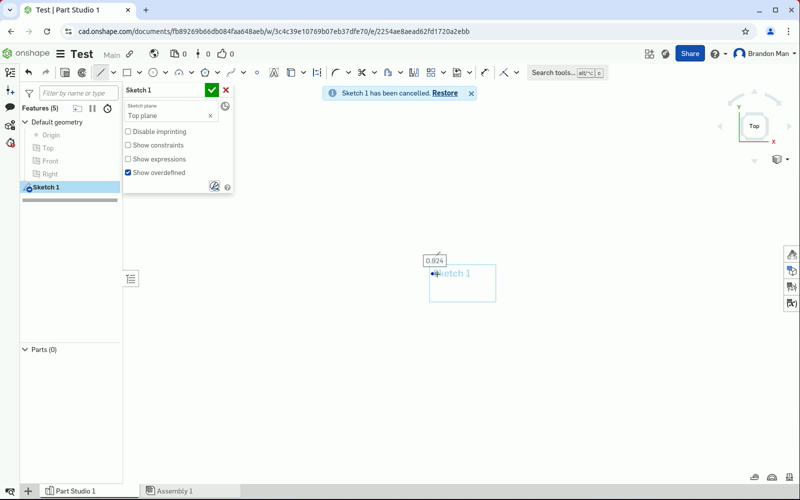
key_up(shift)
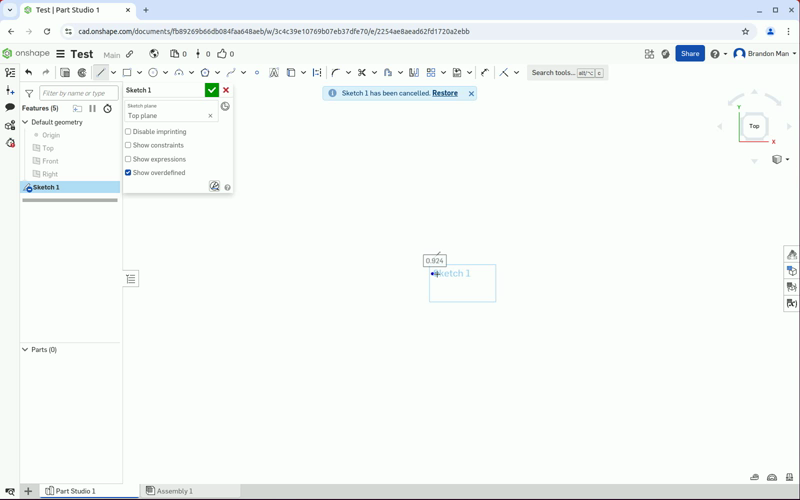
key_down(shift)
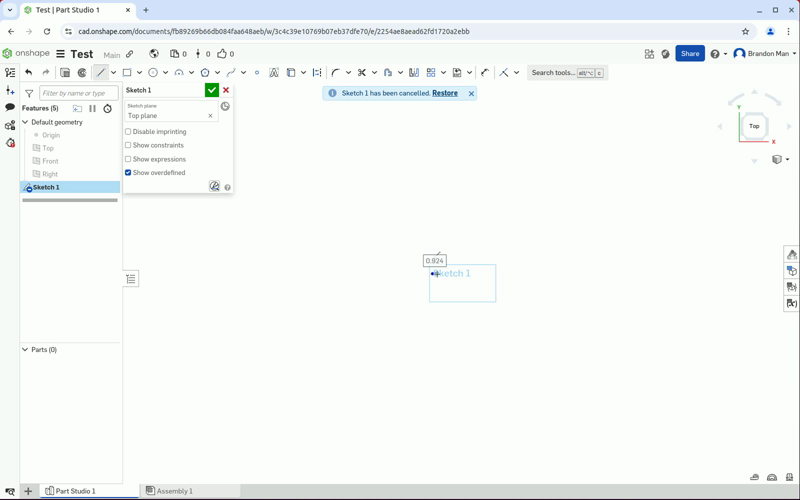
mouse_move(467, 273)
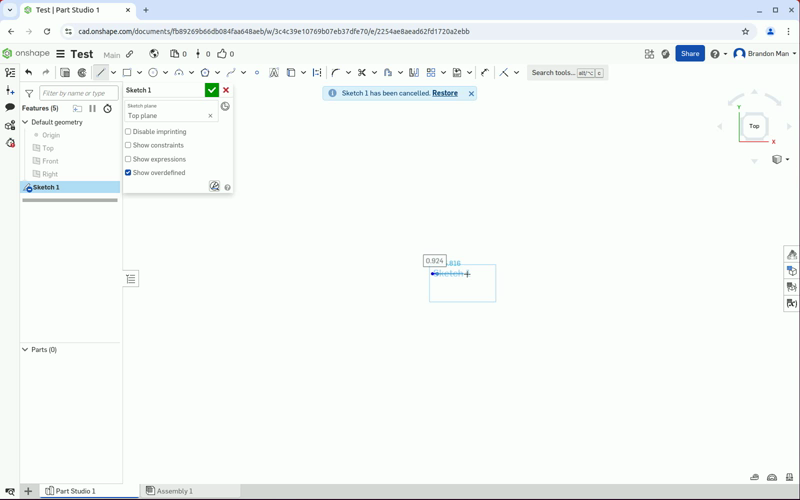
mouse_move(453, 273)
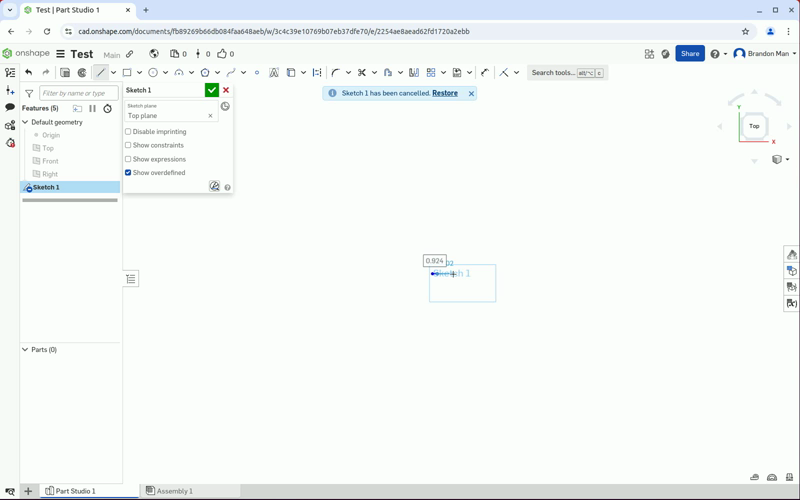
click(453, 273)
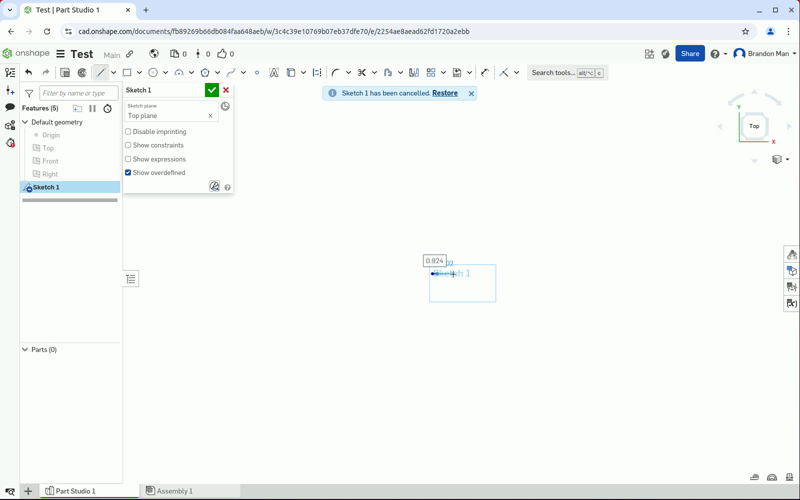
key_up(shift)
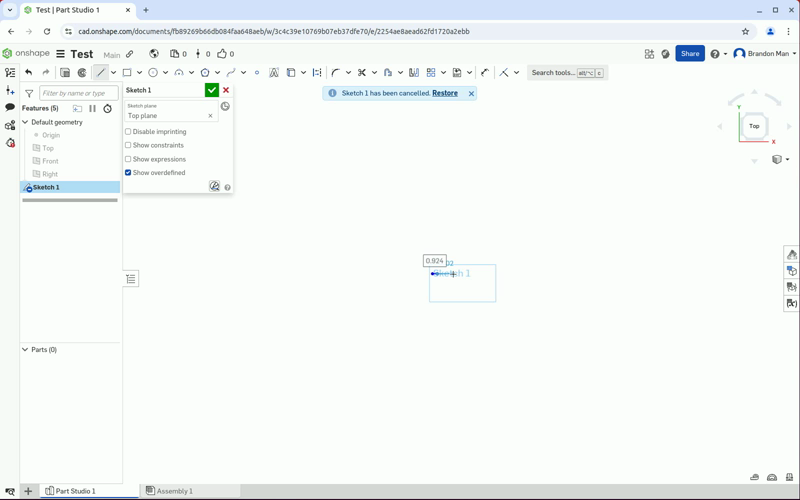
key_down(shift)
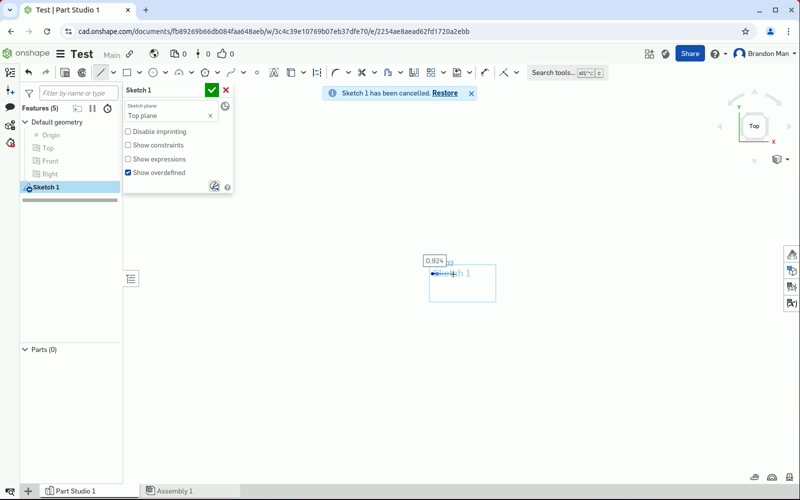
mouse_move(483, 273)
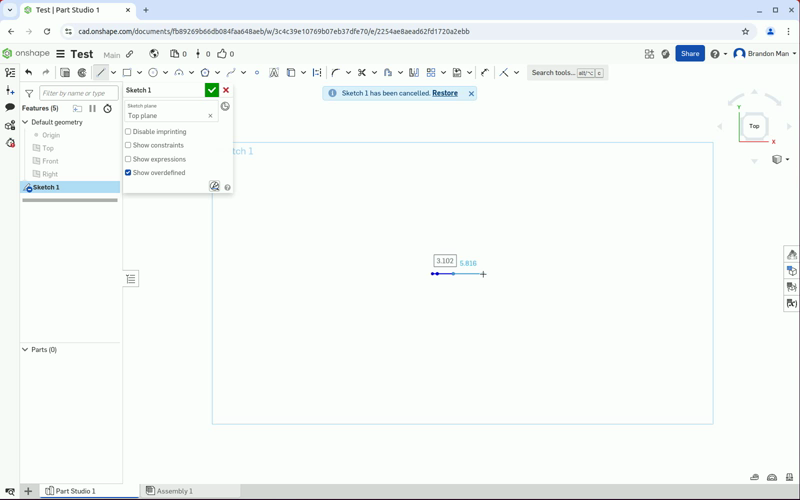
mouse_move(494, 273)
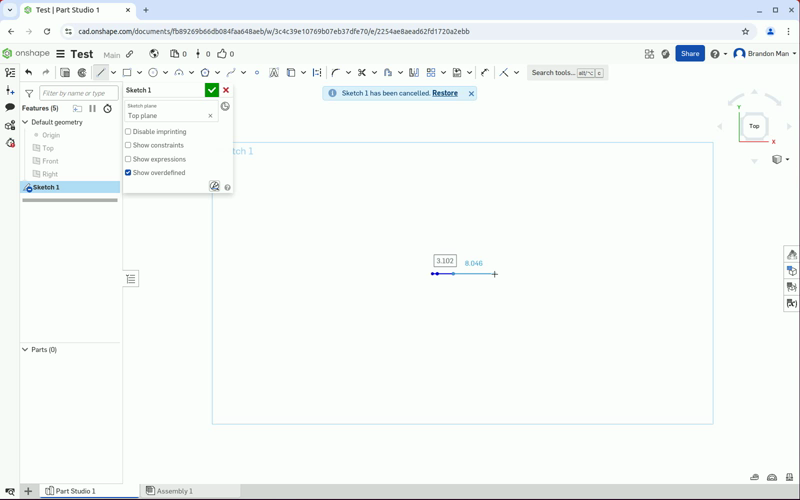
click(494, 273)
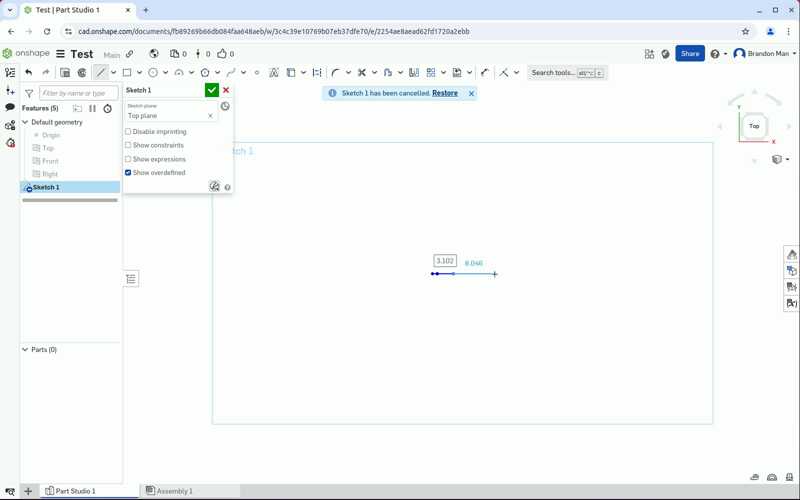
key_up(shift)
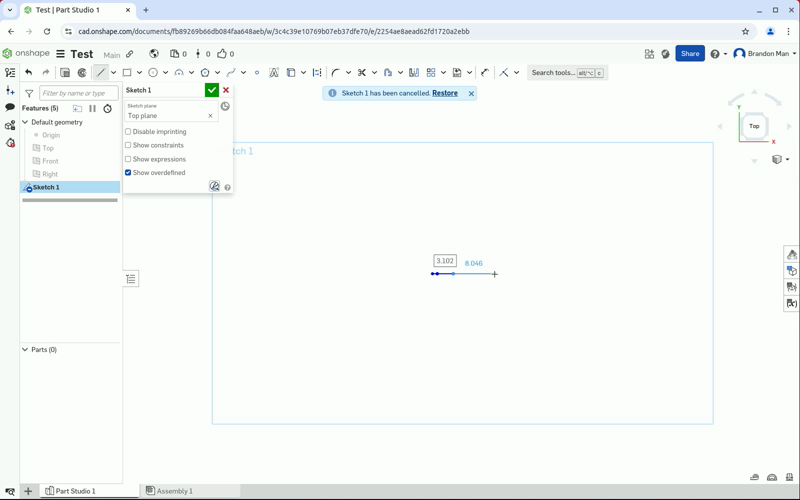
key_down(shift)
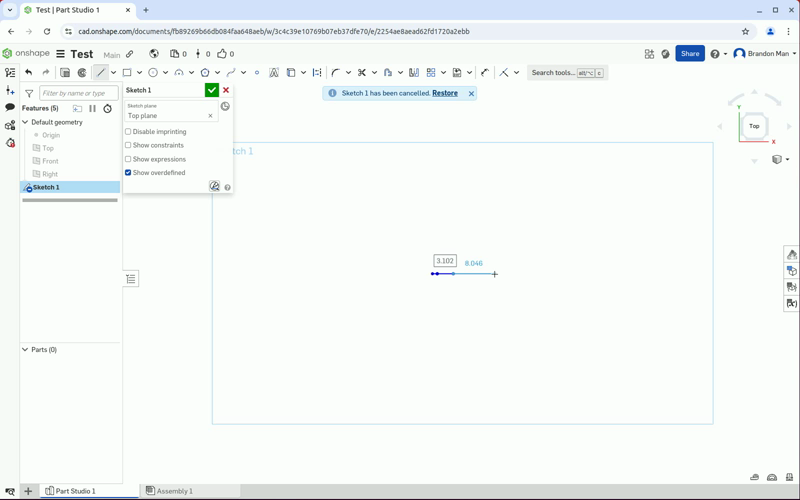
mouse_move(570, 209)
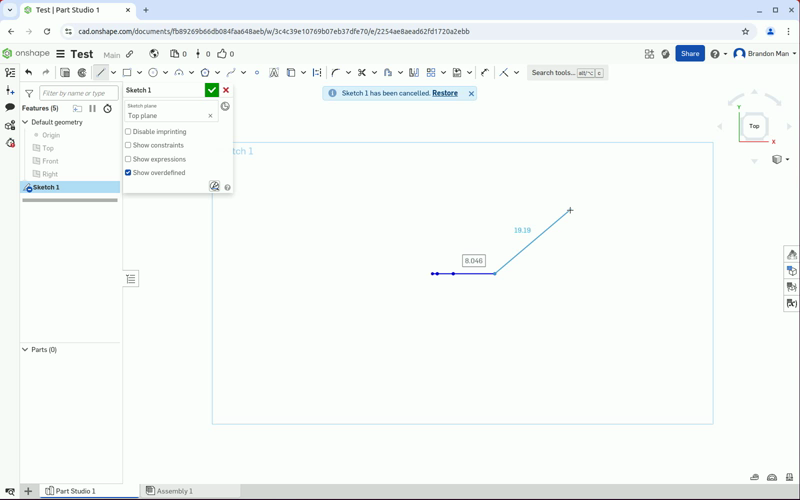
click(570, 209)
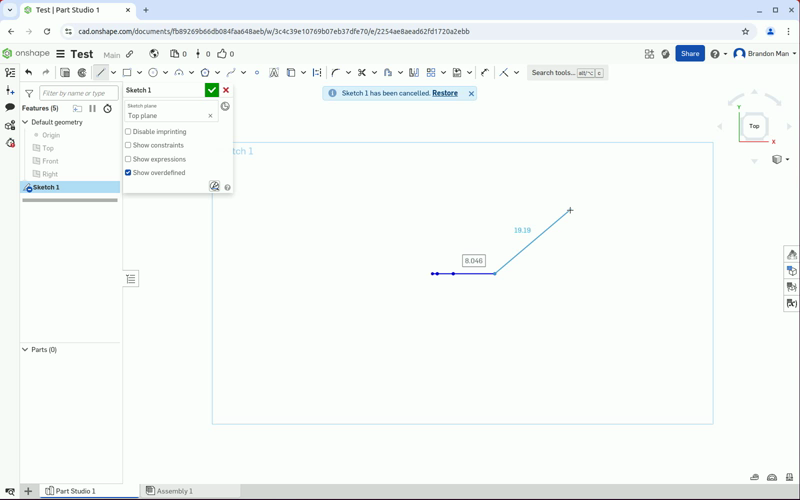
key_up(shift)
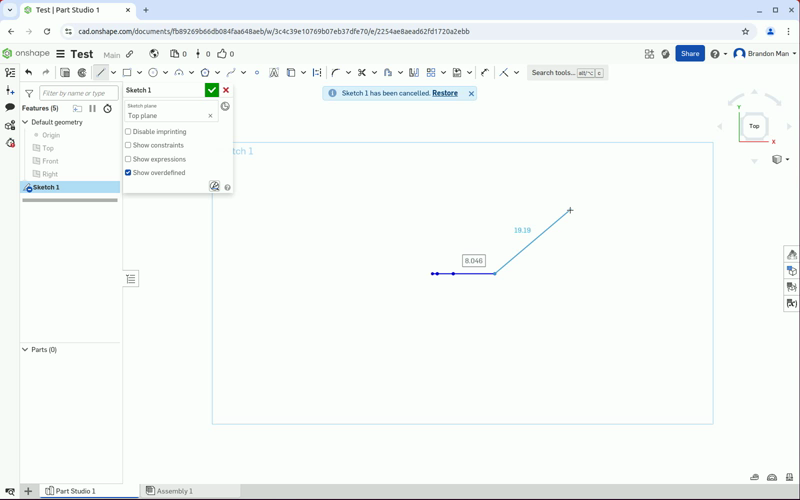
key(esc)
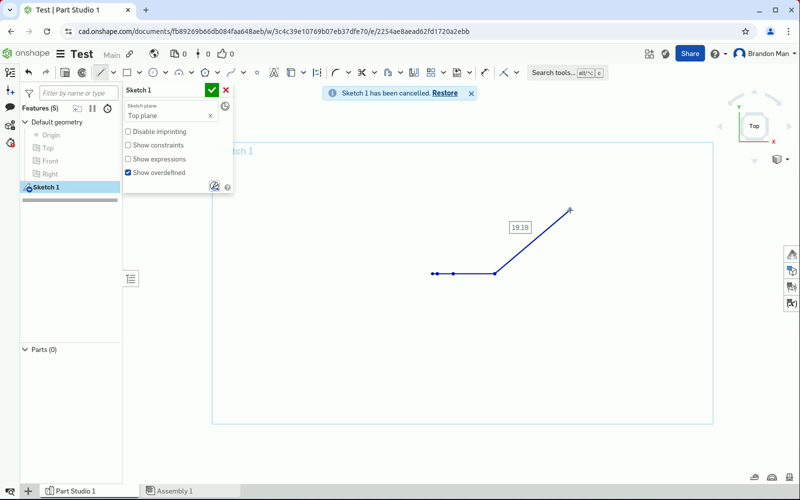
key(a)
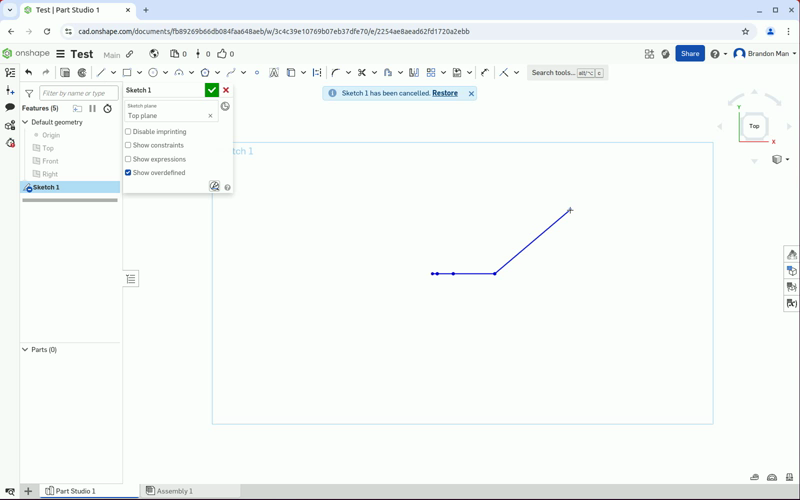
mouse_move(570, 209)
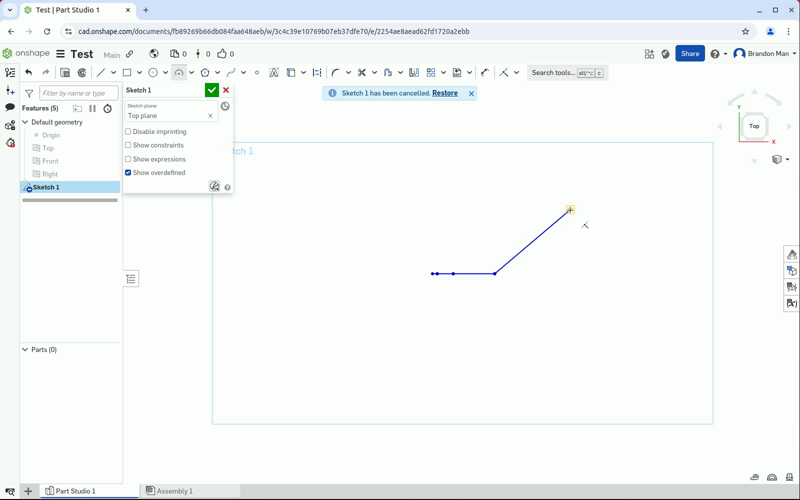
click(570, 209)
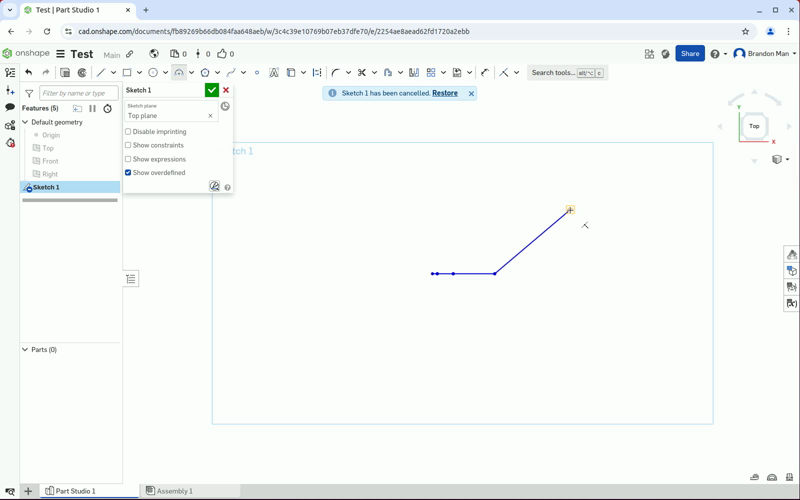
key_down(shift)
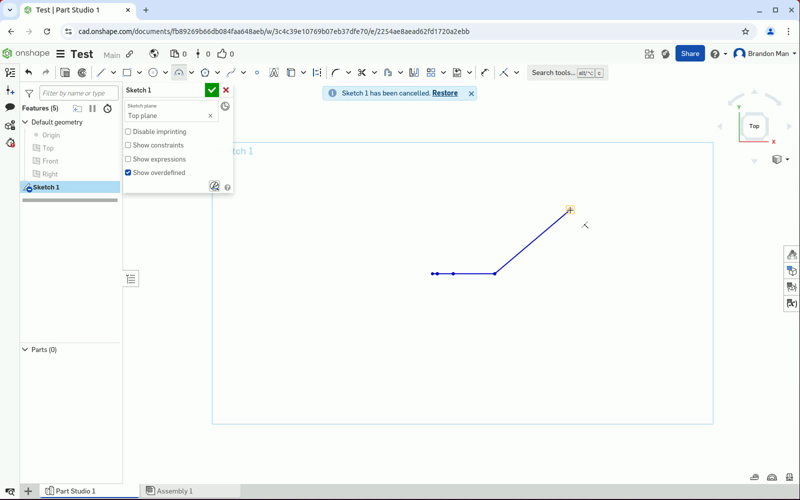
mouse_move(558, 209)
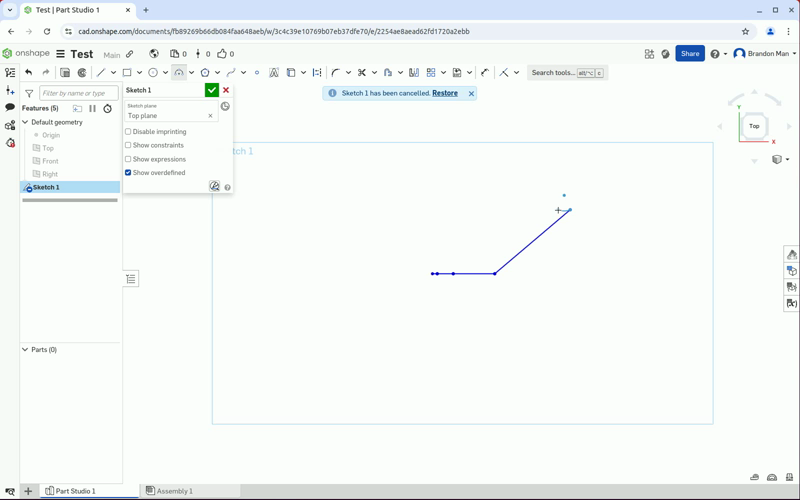
click(558, 209)
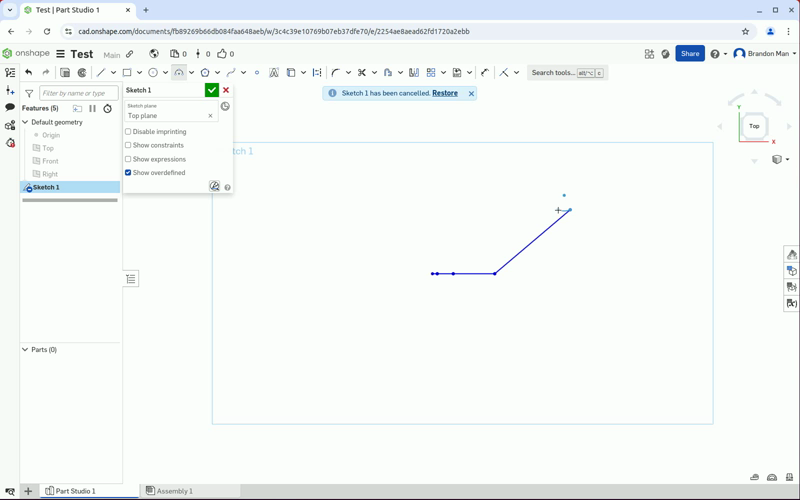
mouse_move(564, 195)
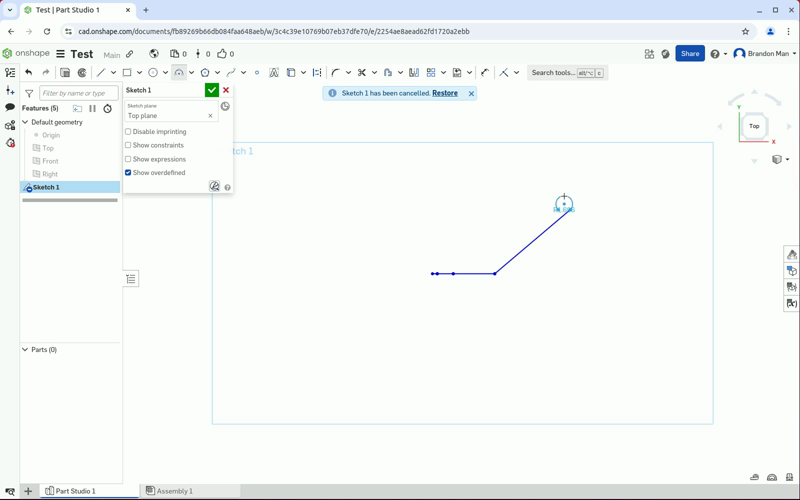
click(564, 195)
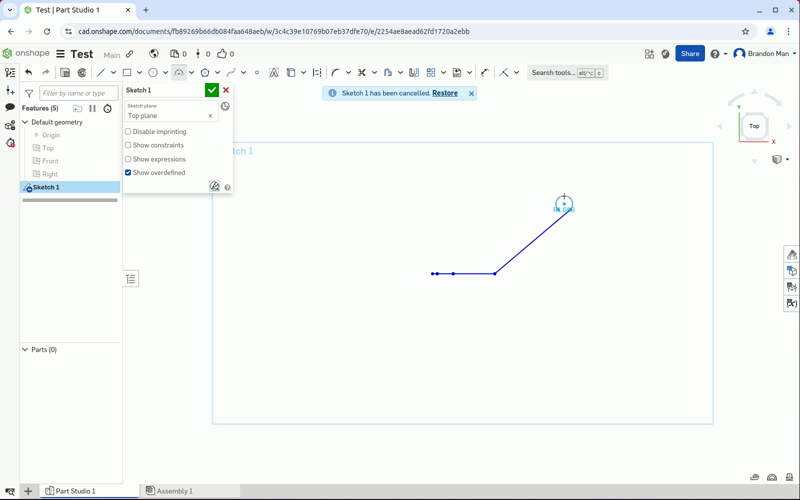
key_up(shift)
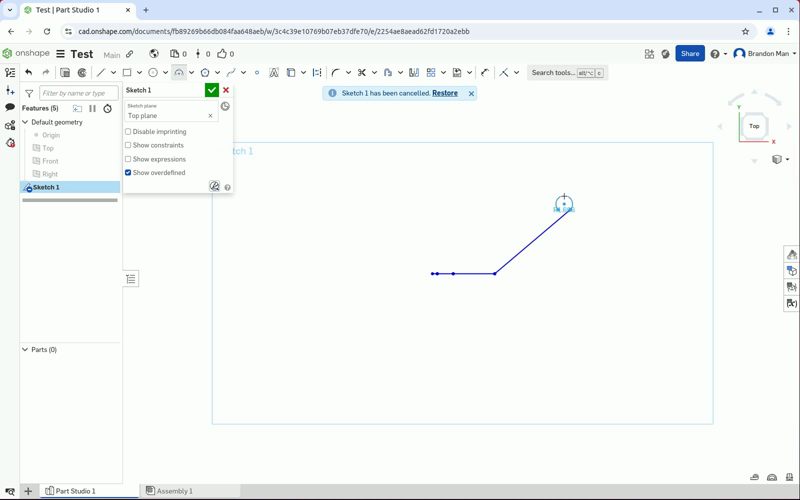
key(esc)
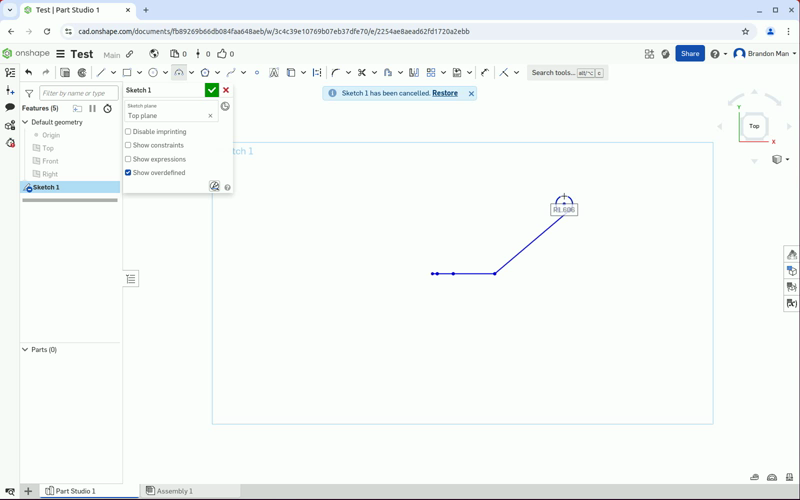
key(l)
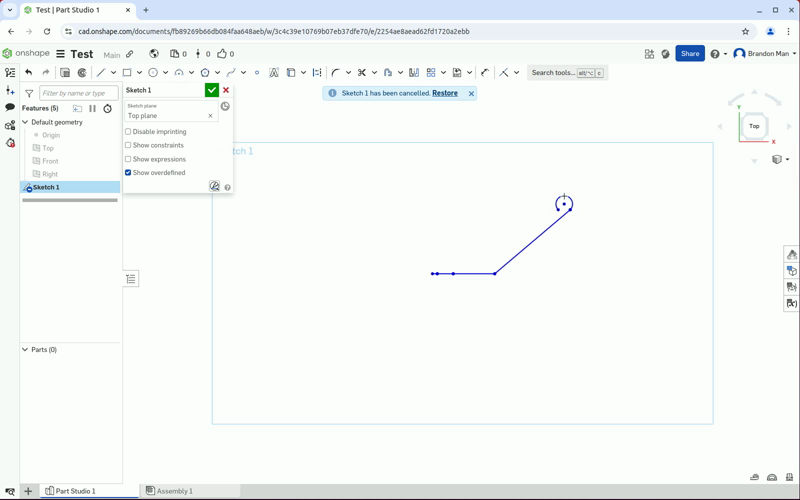
mouse_move(558, 209)
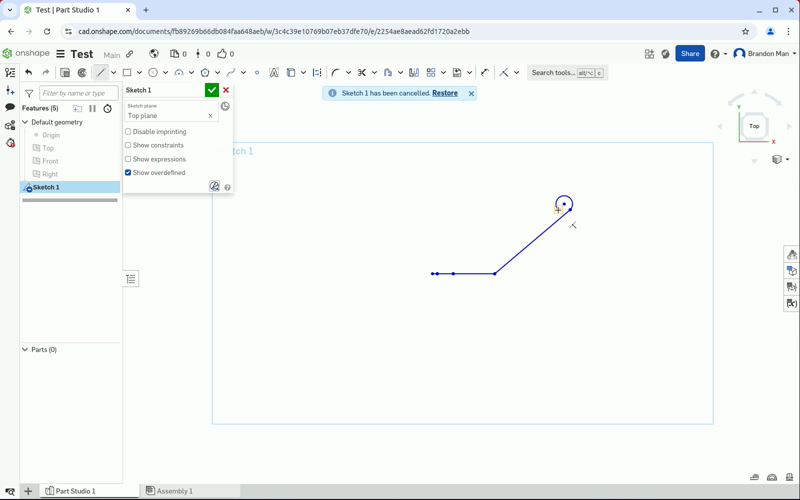
click(558, 209)
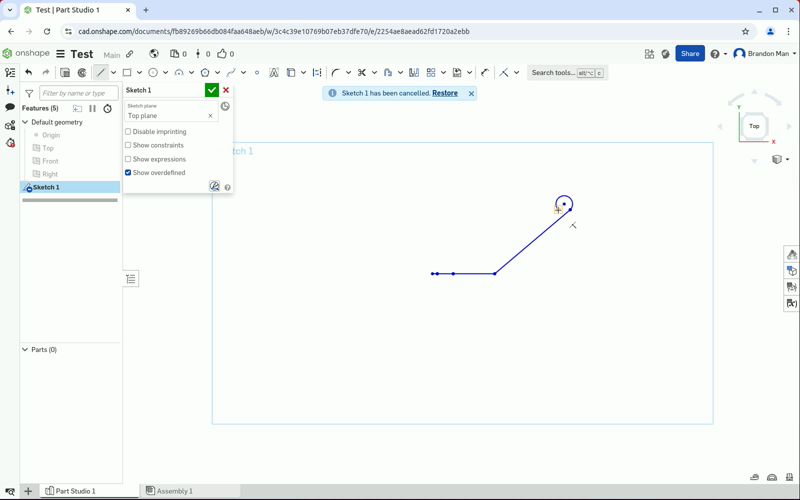
key_down(shift)
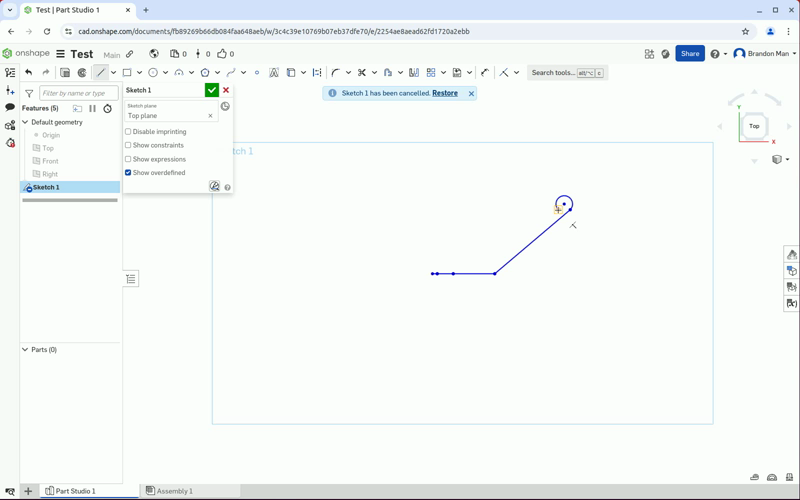
mouse_move(491, 266)
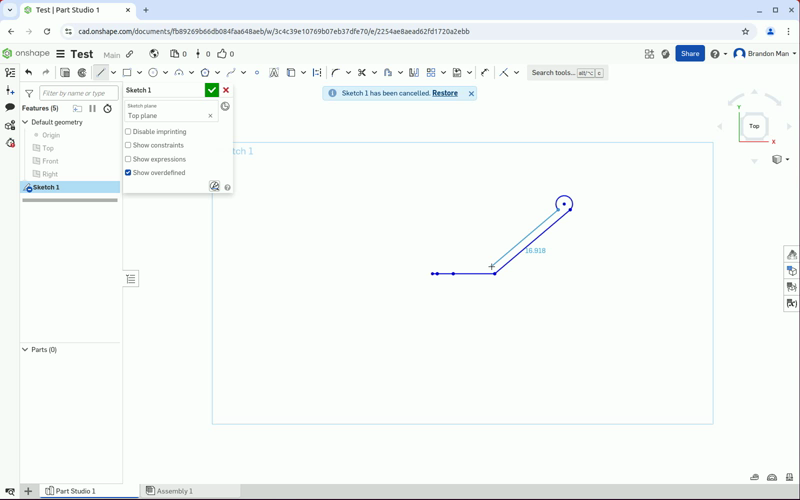
click(491, 266)
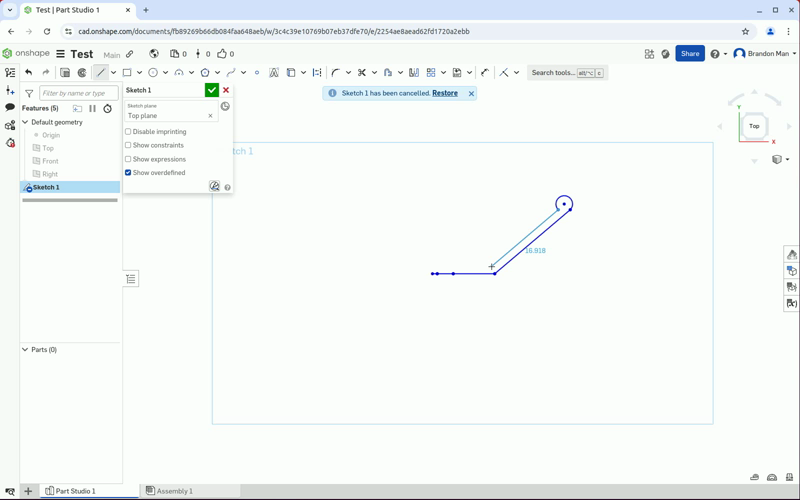
key_up(shift)
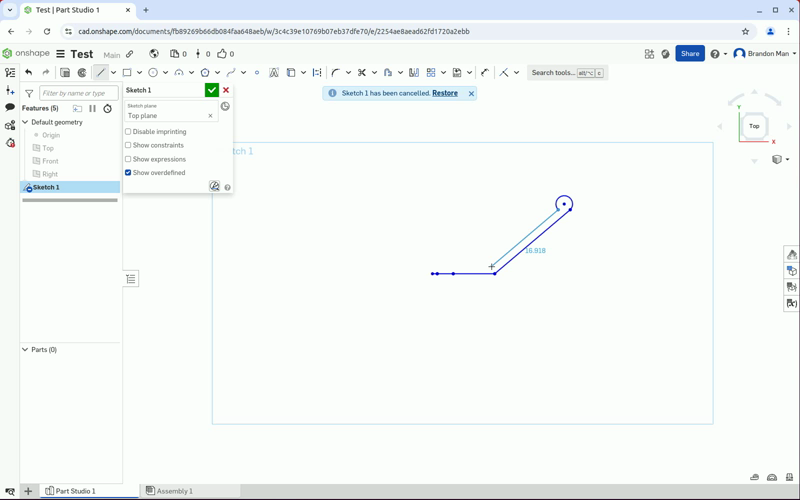
key_down(shift)
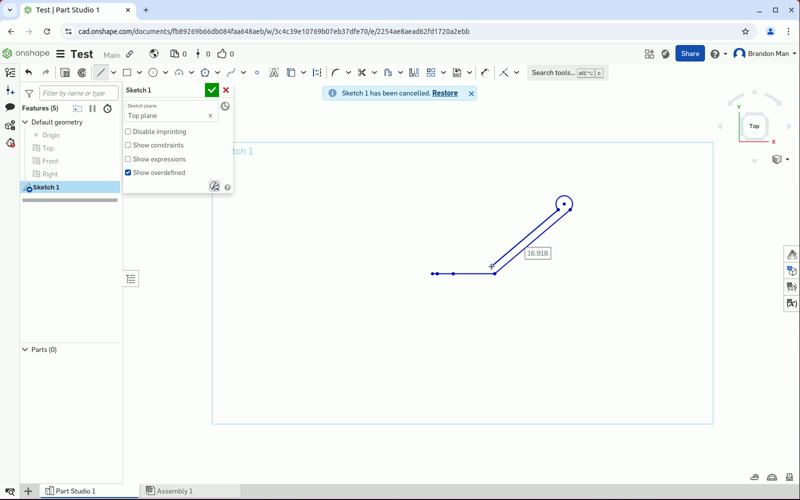
mouse_move(521, 266)
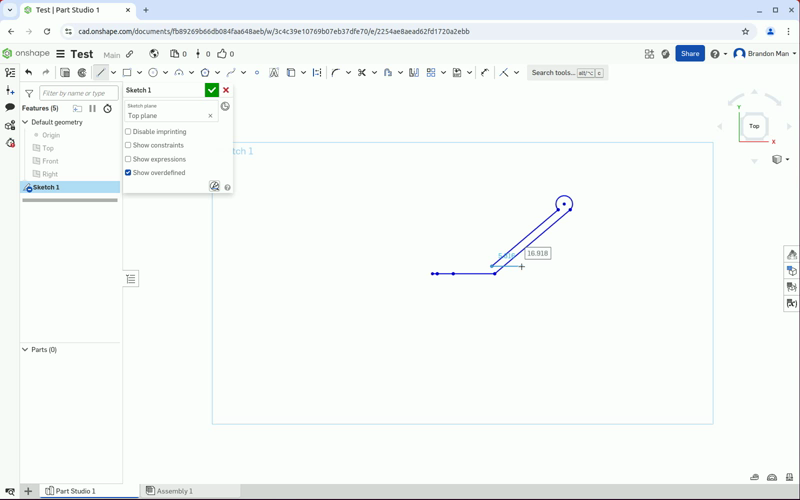
mouse_move(453, 266)
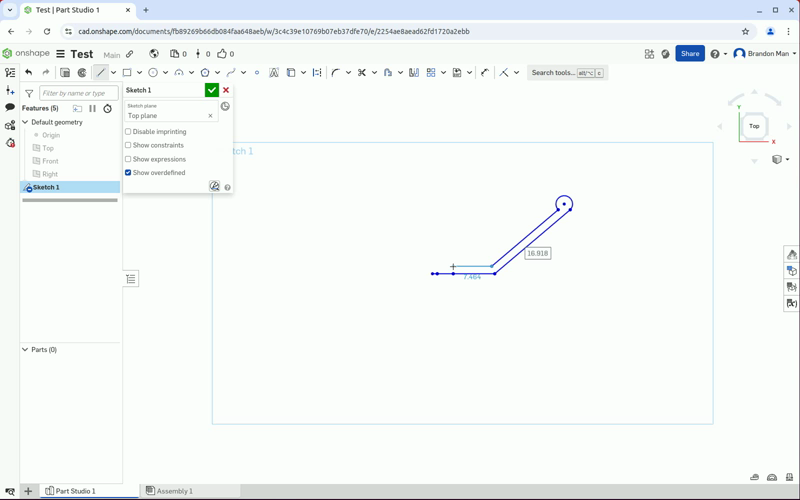
click(453, 266)
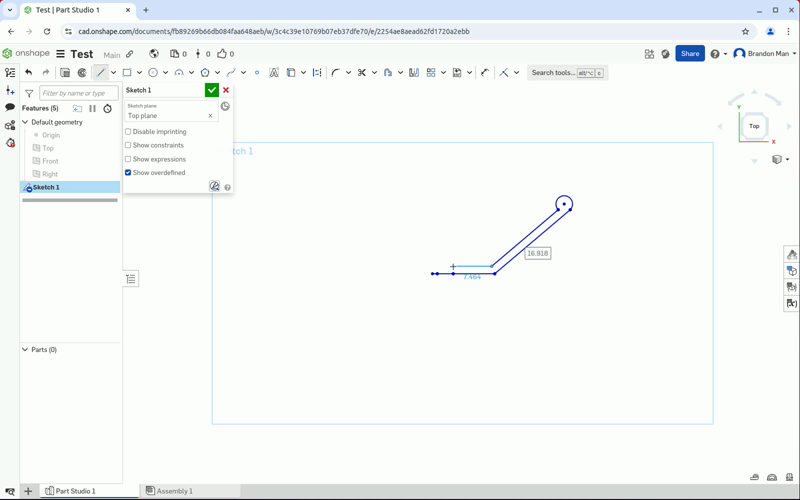
key_up(shift)
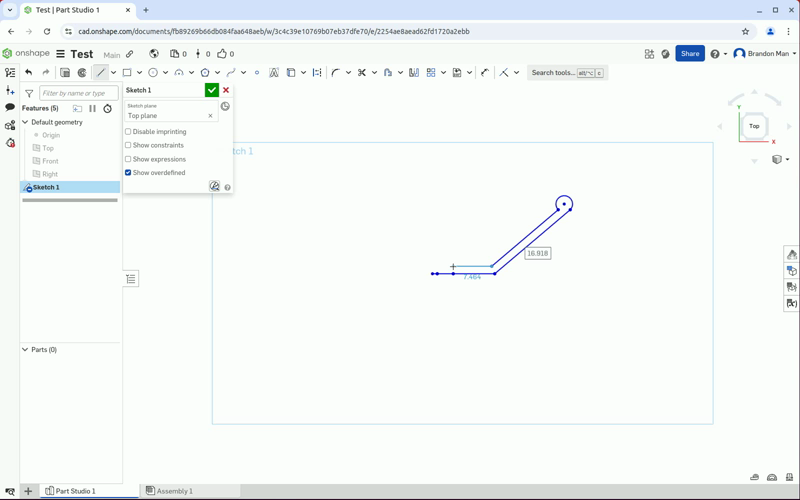
key_down(shift)
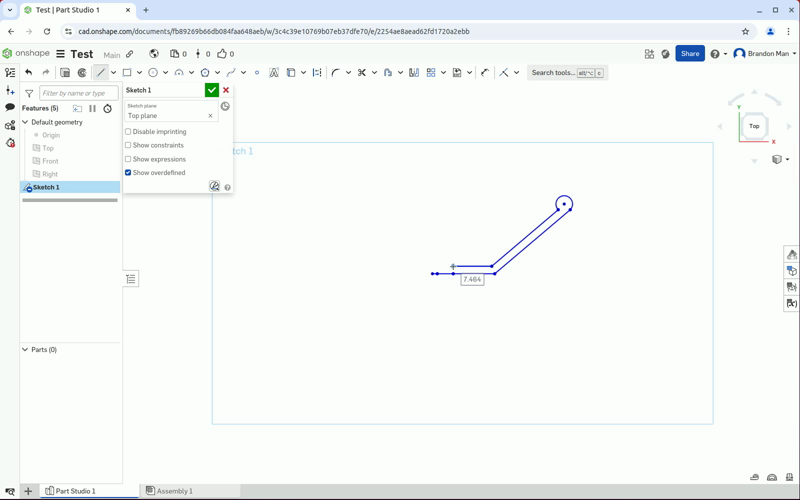
mouse_move(483, 266)
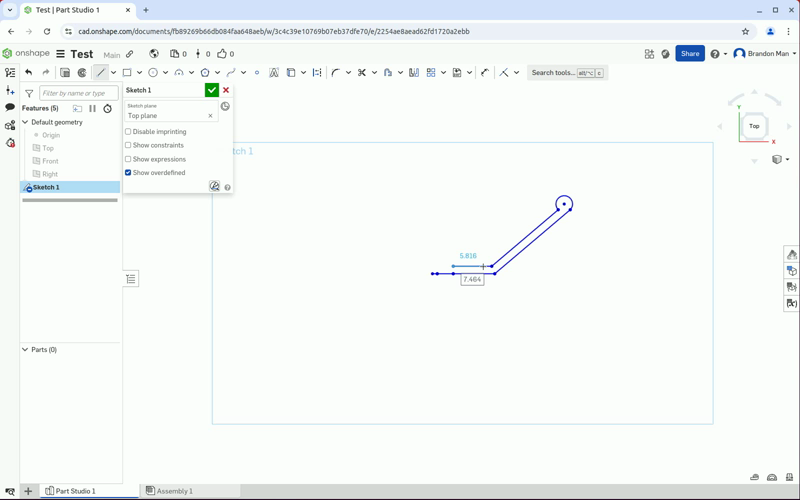
mouse_move(437, 266)
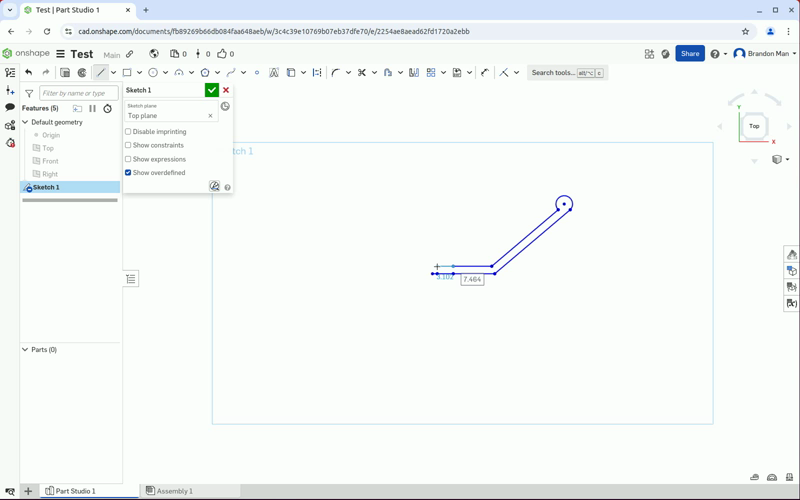
click(437, 266)
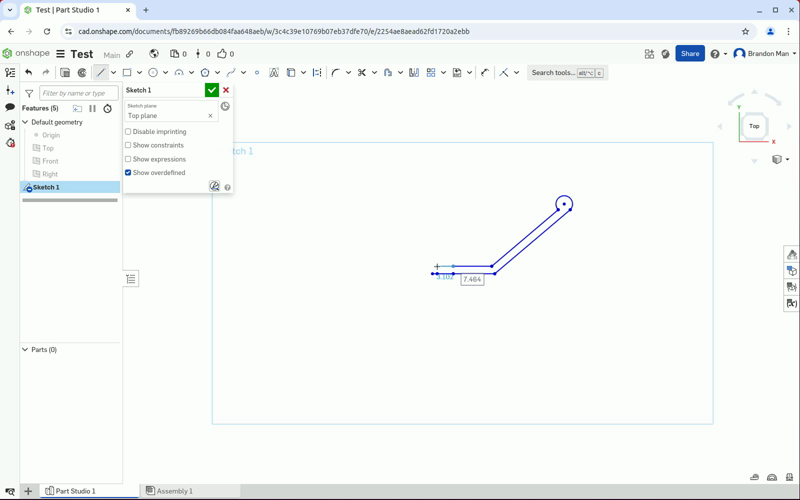
key_up(shift)
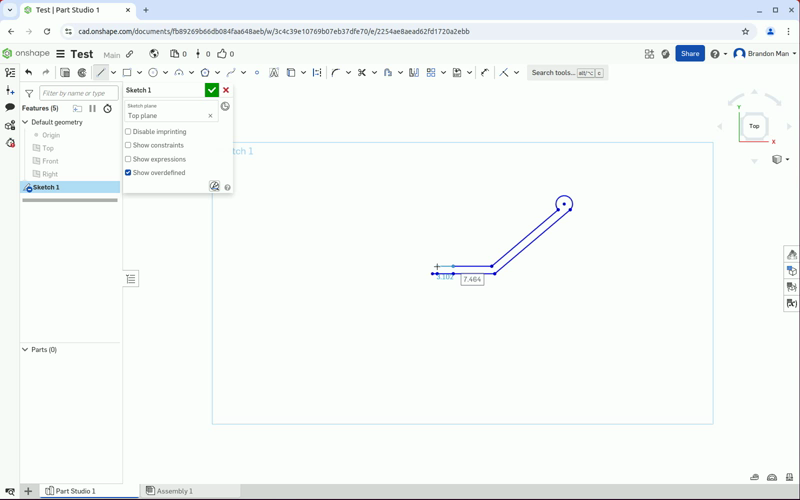
key_down(shift)
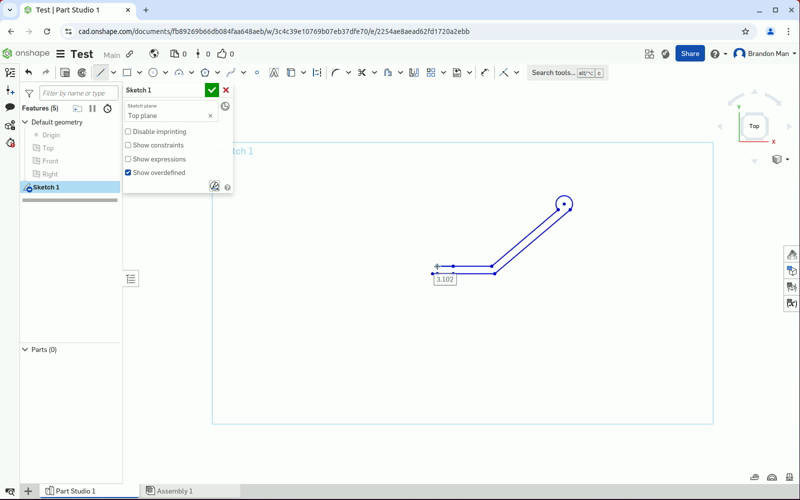
mouse_move(467, 266)
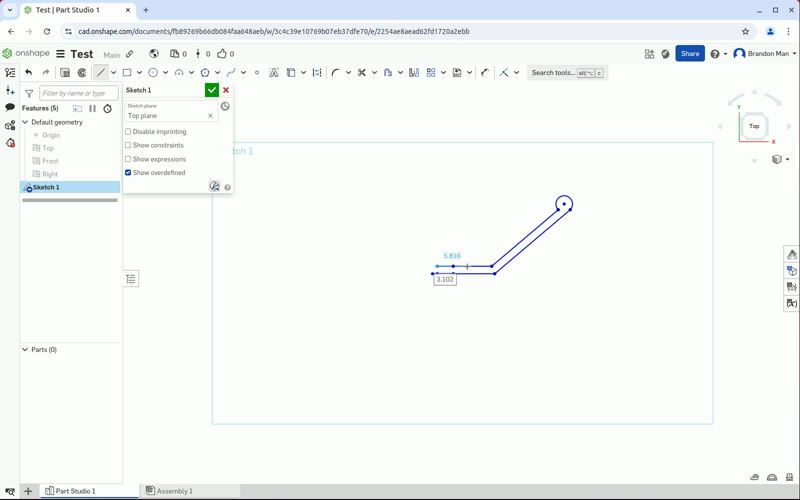
mouse_move(432, 266)
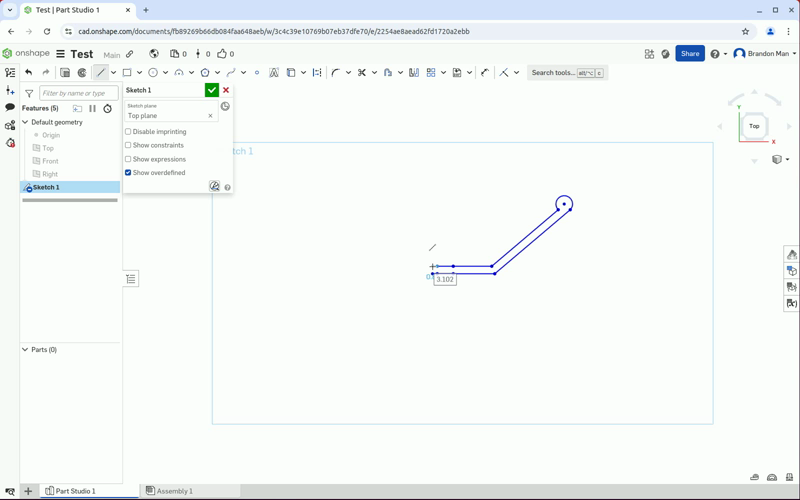
scroll(6)
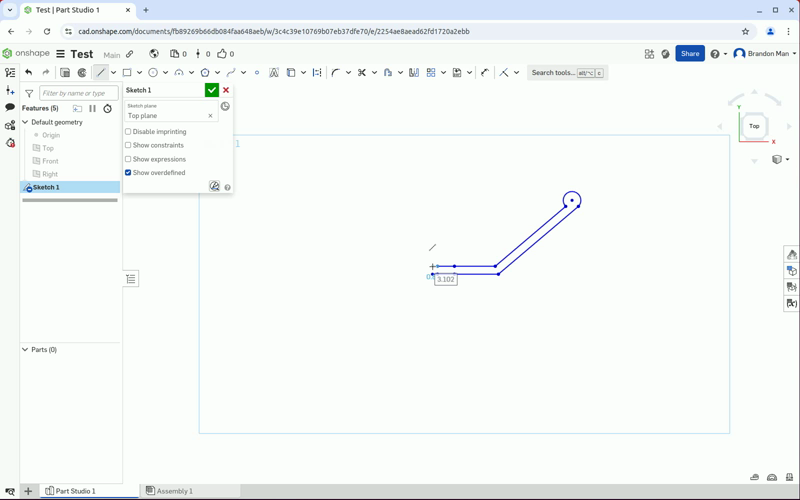
scroll(6)
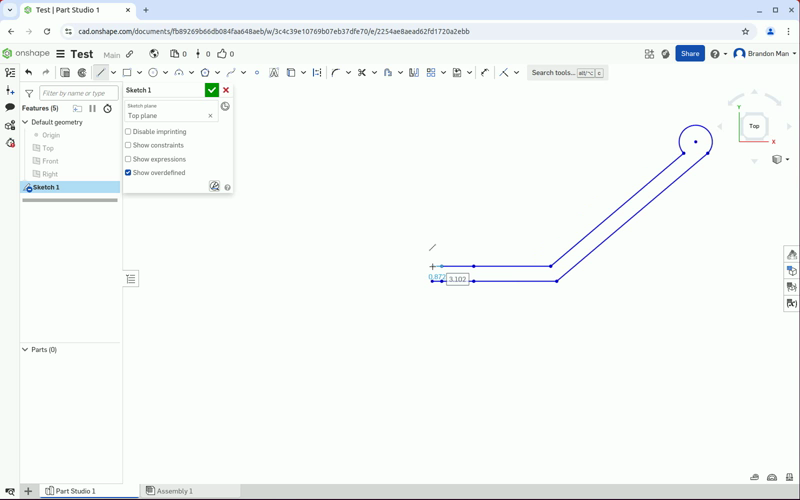
scroll(6)
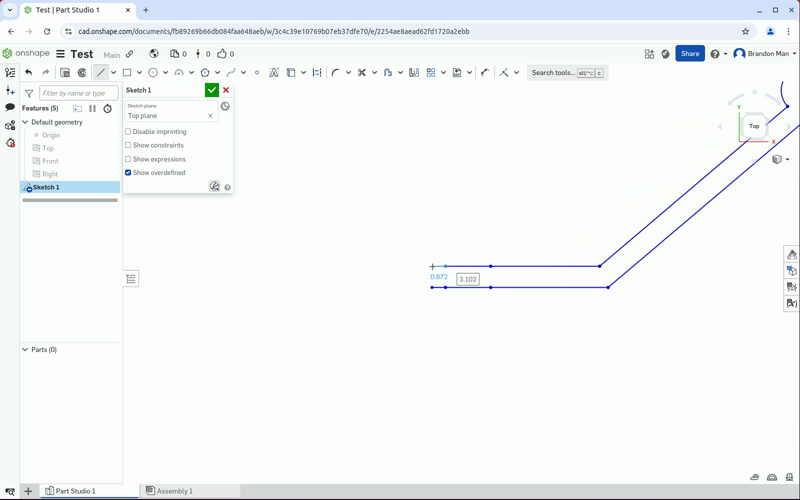
scroll(6)
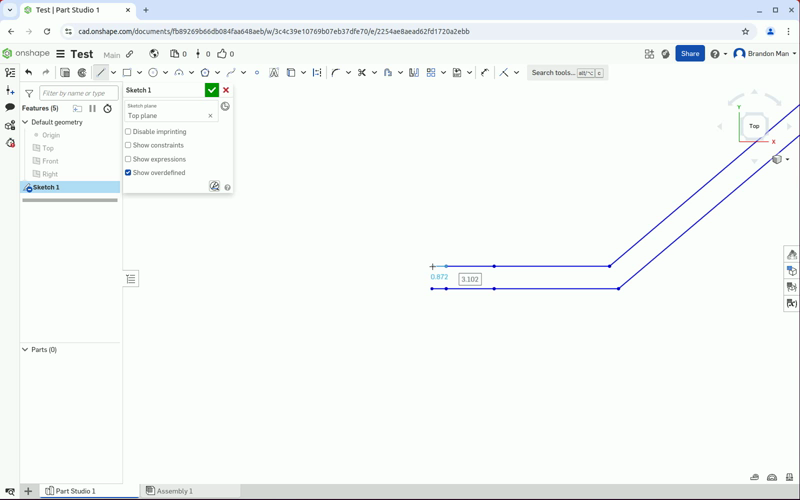
scroll(6)
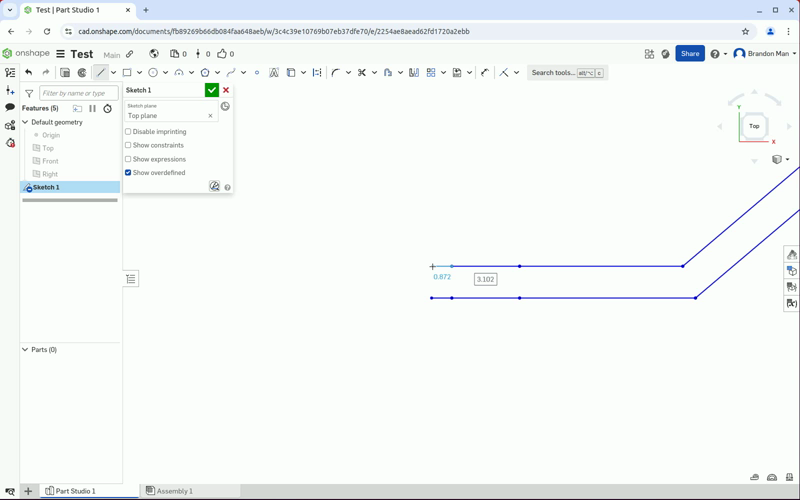
scroll(6)
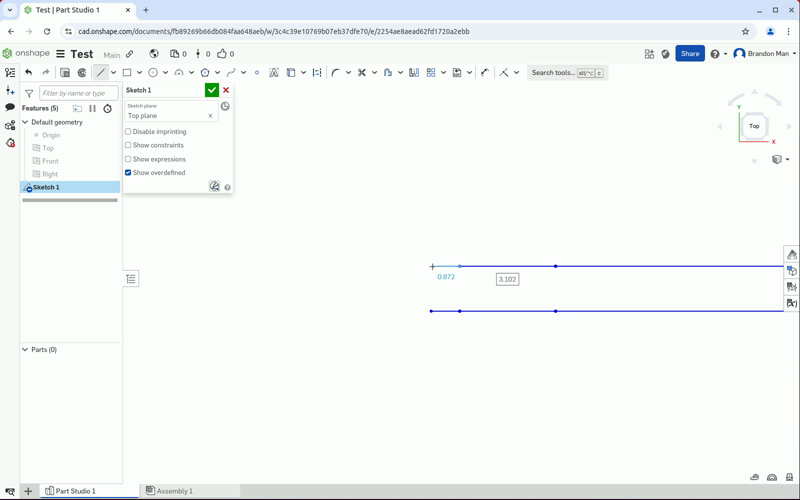
scroll(6)
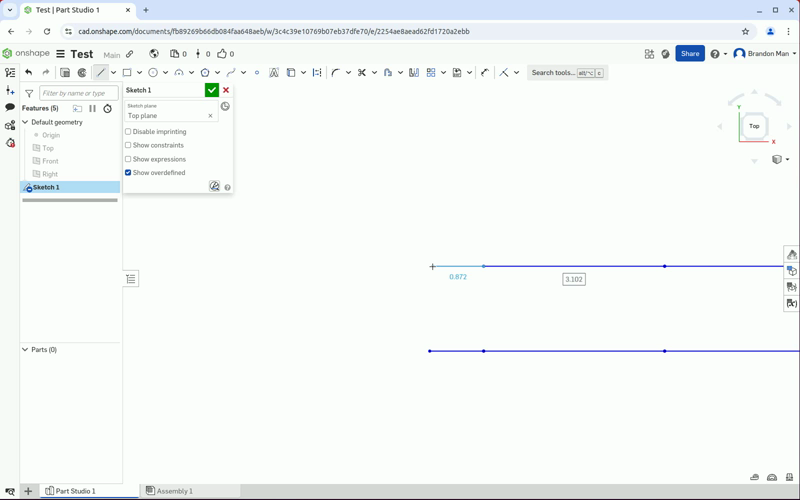
click(432, 266)
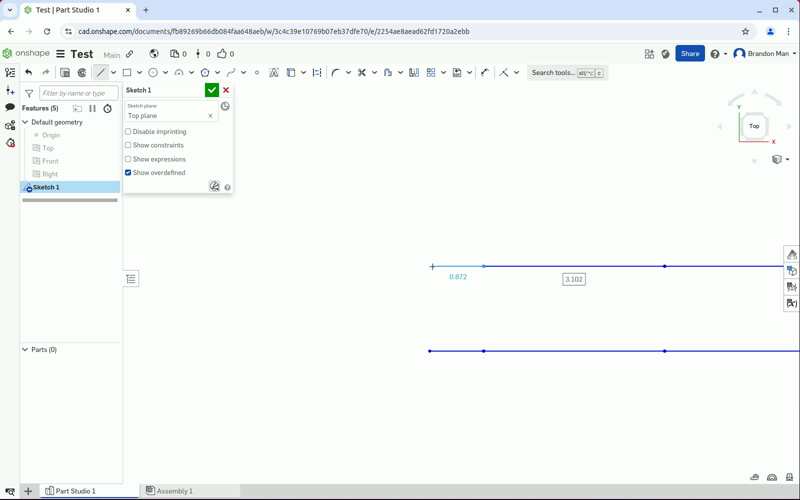
scroll(-6)
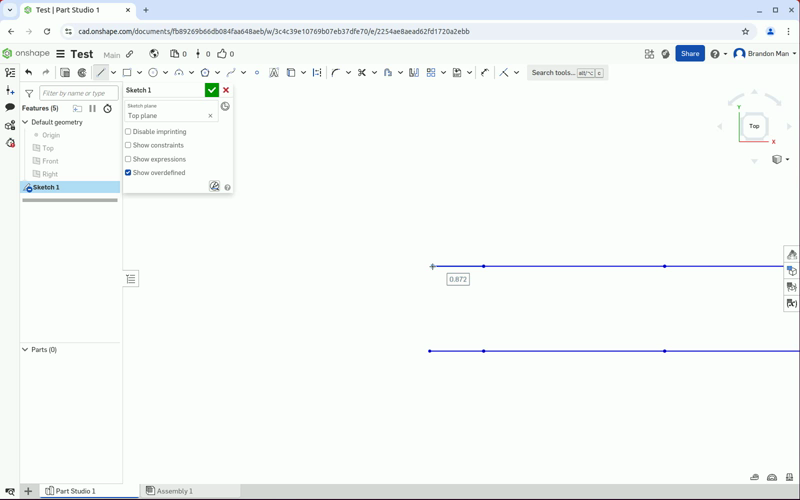
scroll(-6)
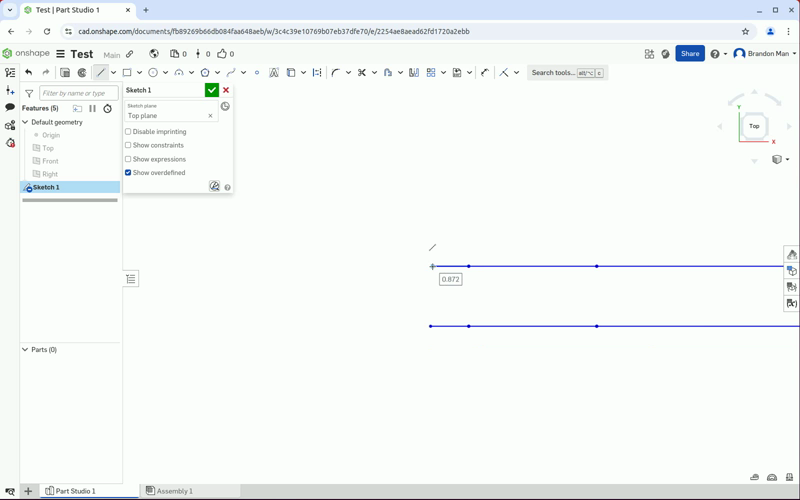
scroll(-6)
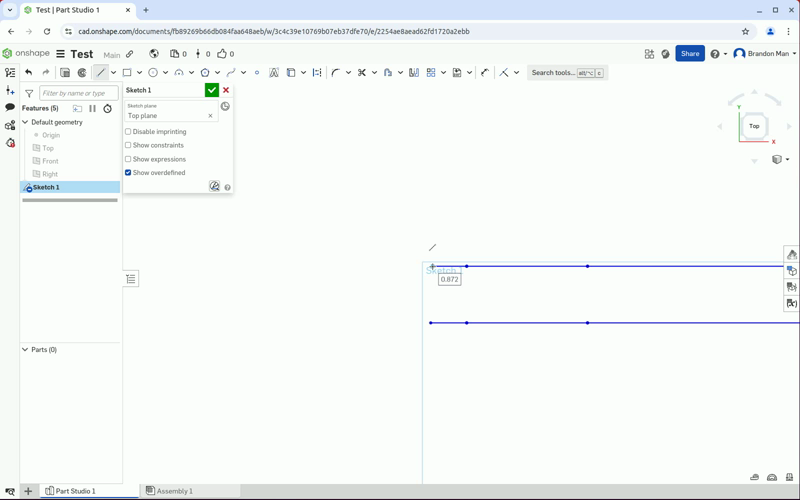
scroll(-6)
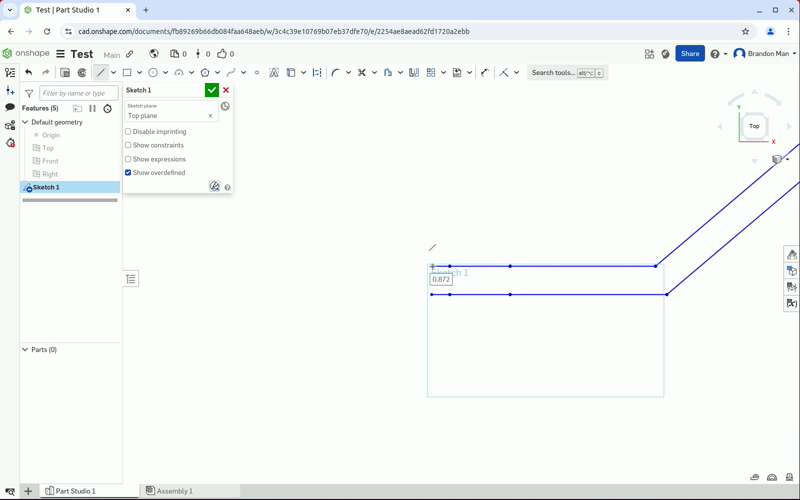
scroll(-6)
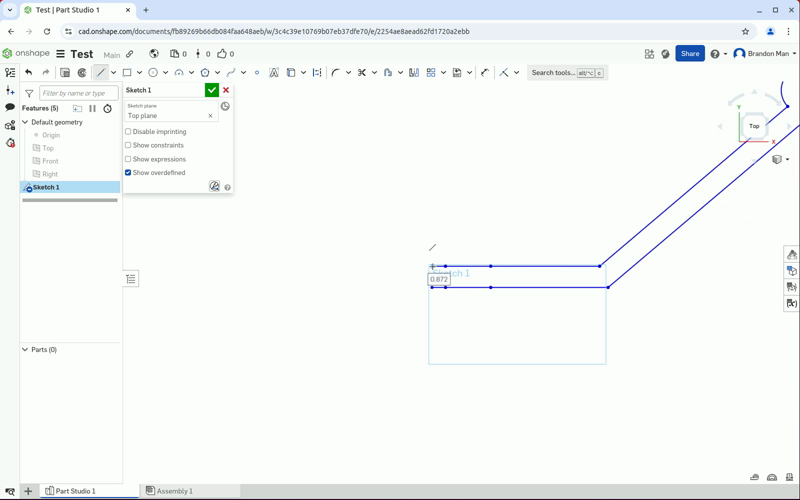
scroll(-6)
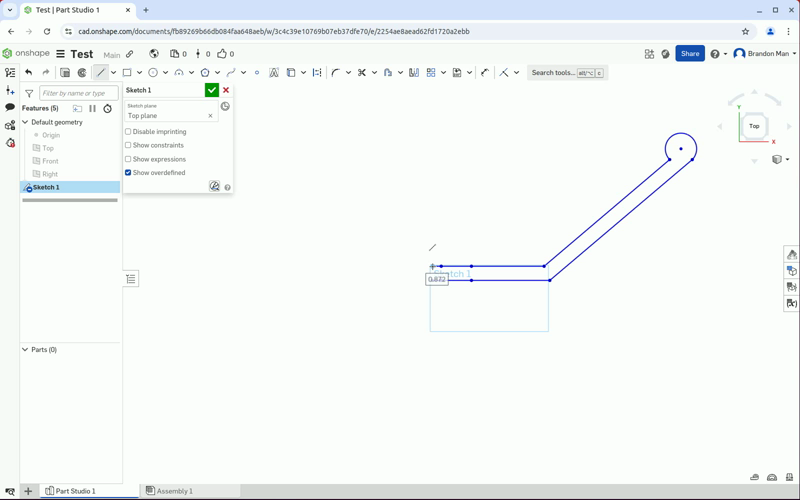
scroll(-6)
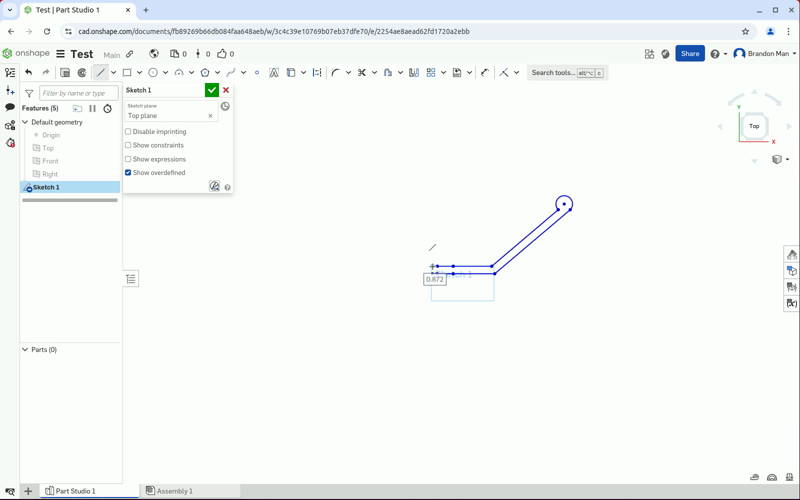
key_up(shift)
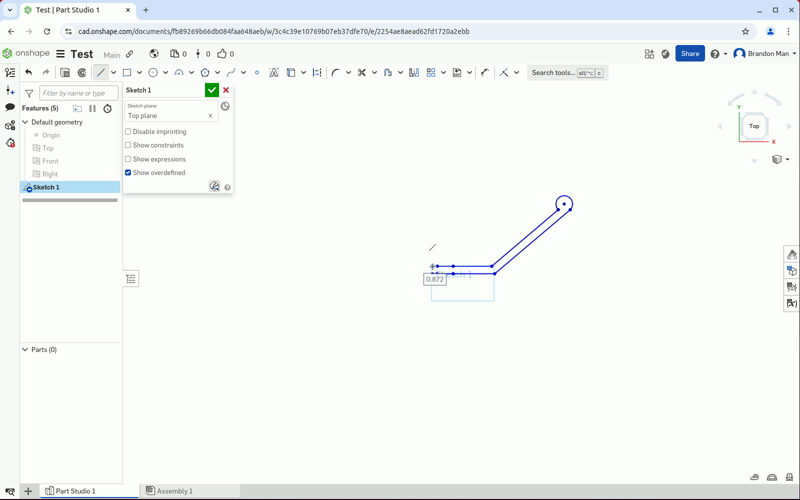
key_down(shift)
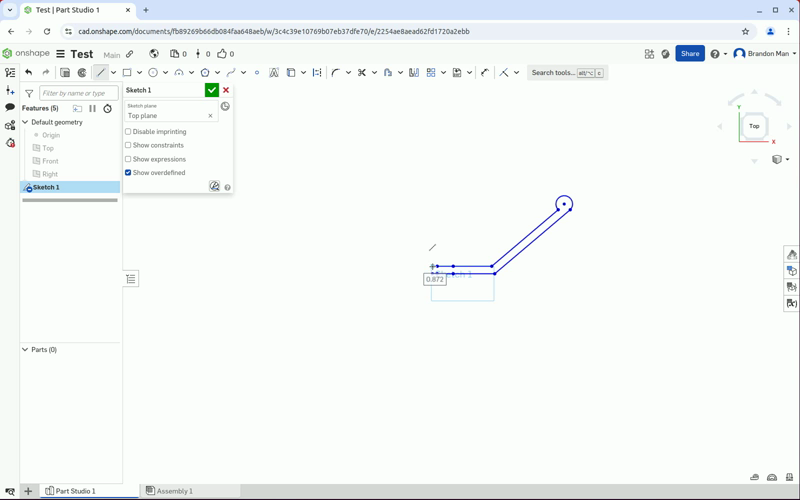
mouse_move(462, 266)
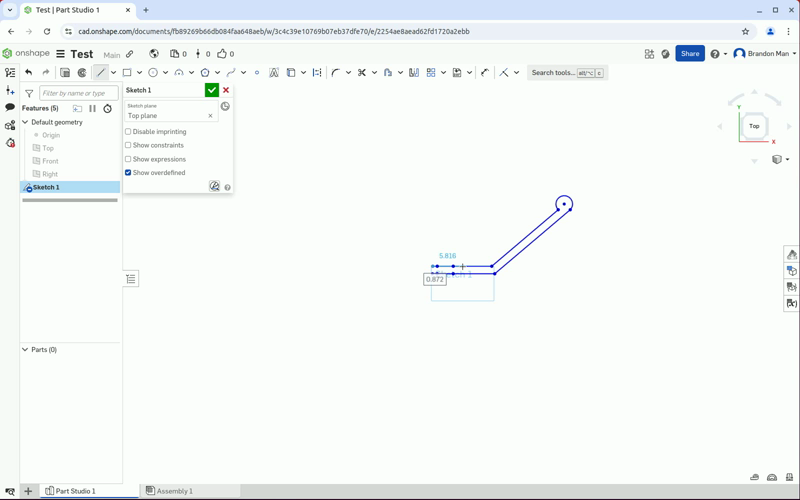
mouse_move(432, 270)
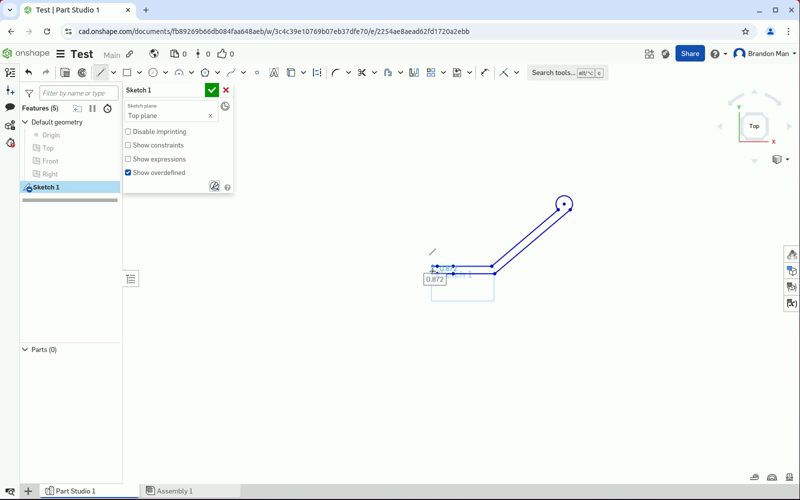
scroll(6)
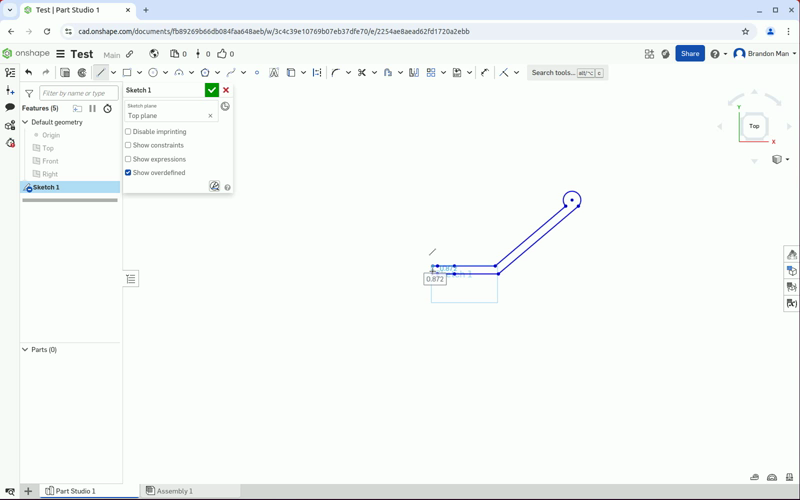
scroll(6)
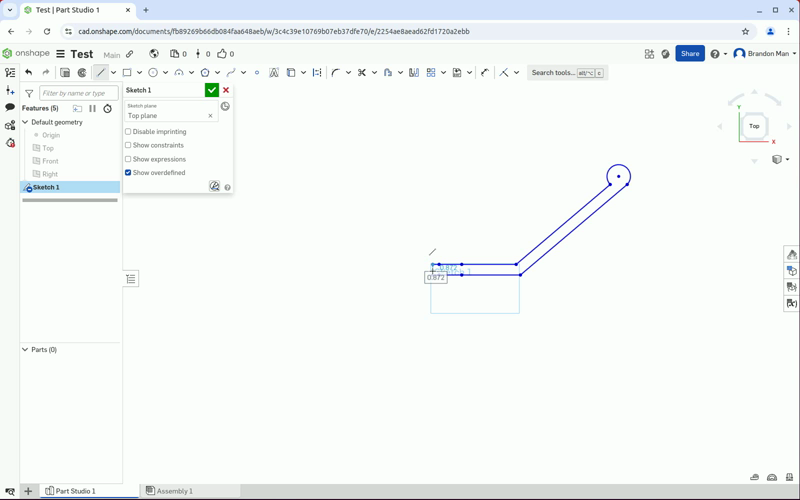
scroll(6)
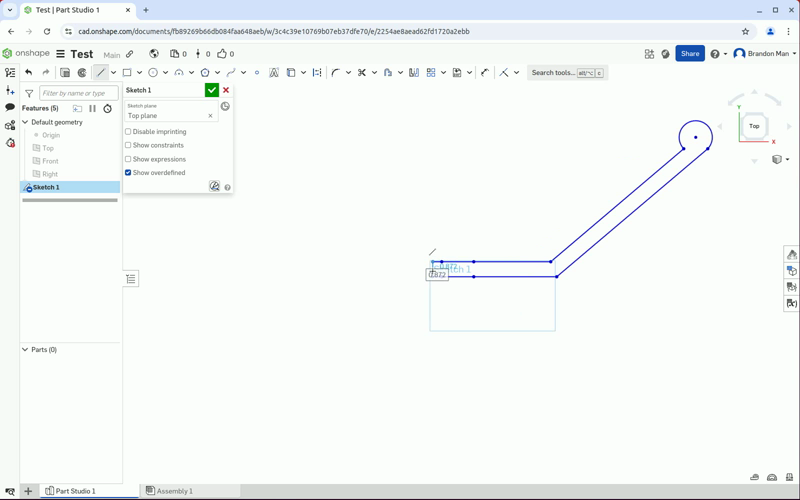
scroll(6)
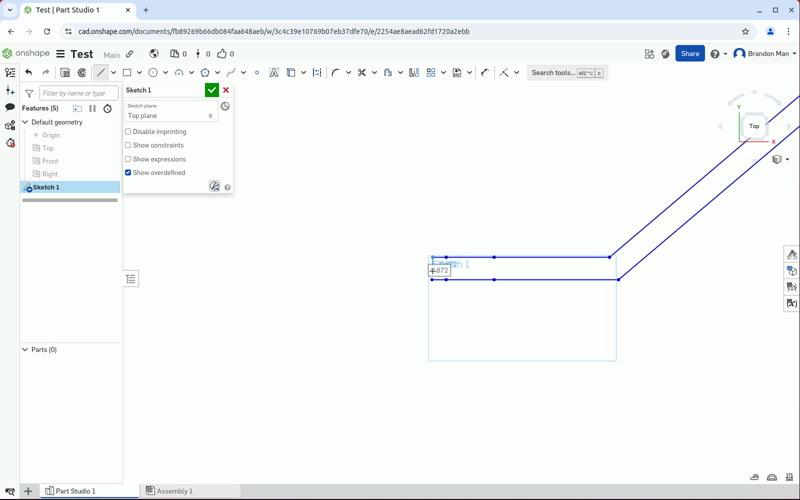
scroll(6)
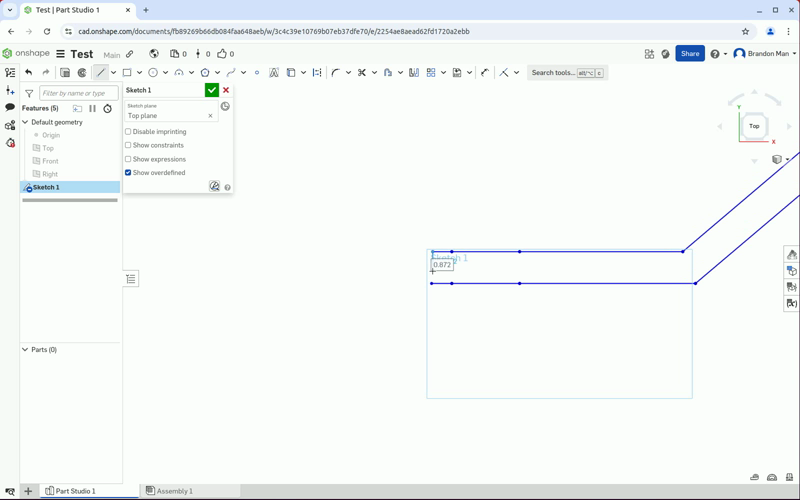
scroll(6)
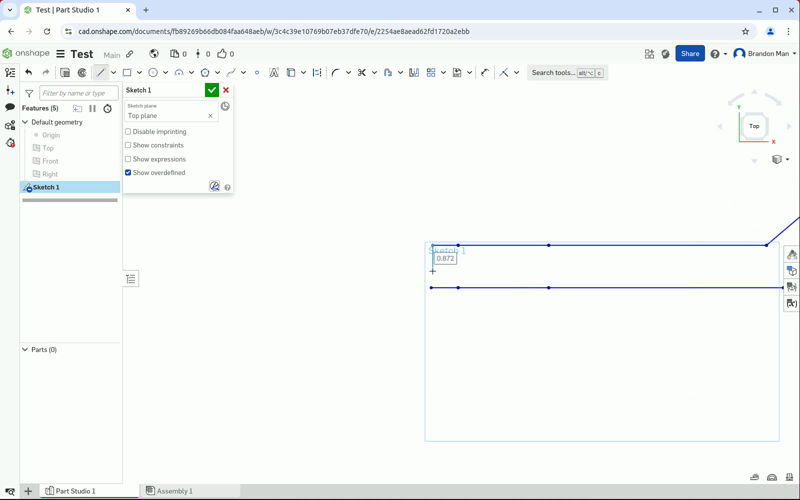
scroll(6)
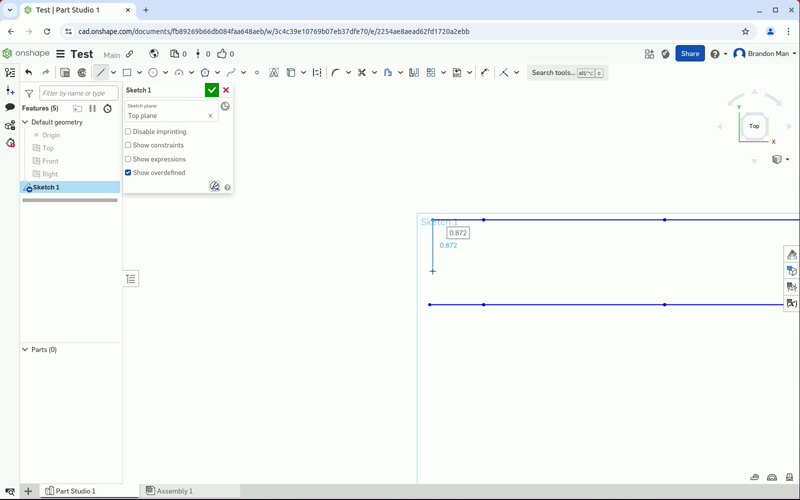
click(432, 270)
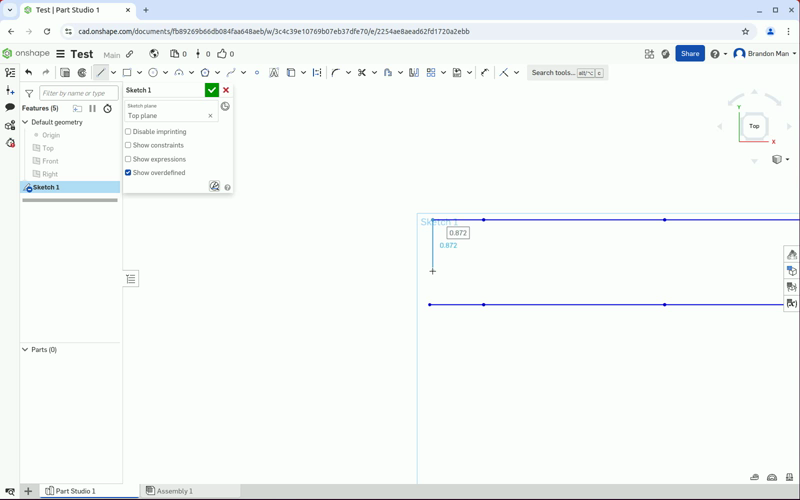
scroll(-6)
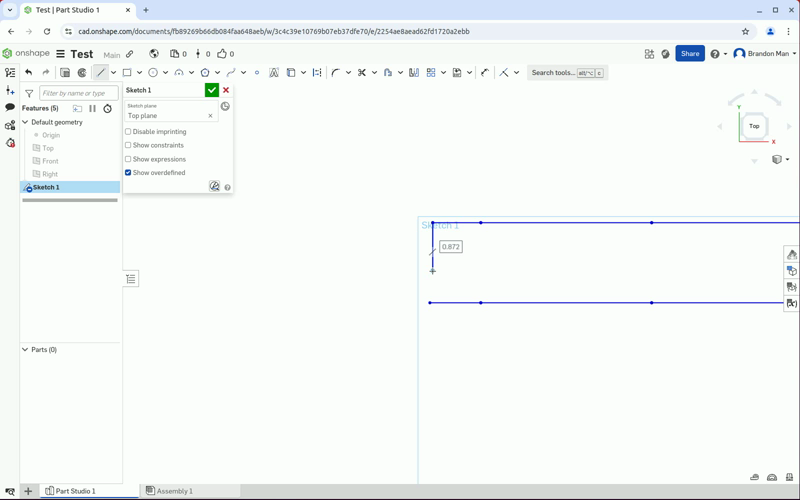
scroll(-6)
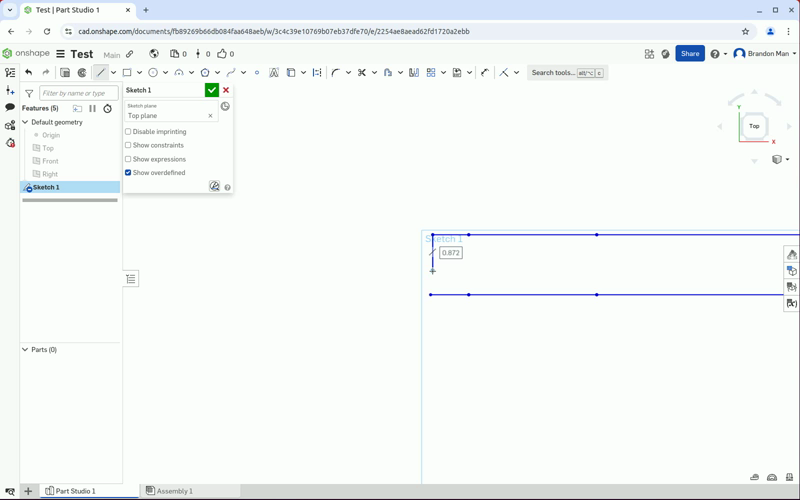
scroll(-6)
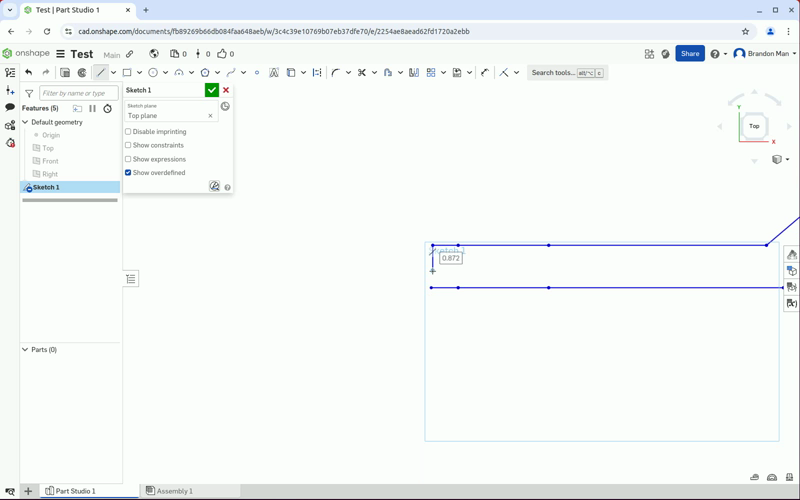
scroll(-6)
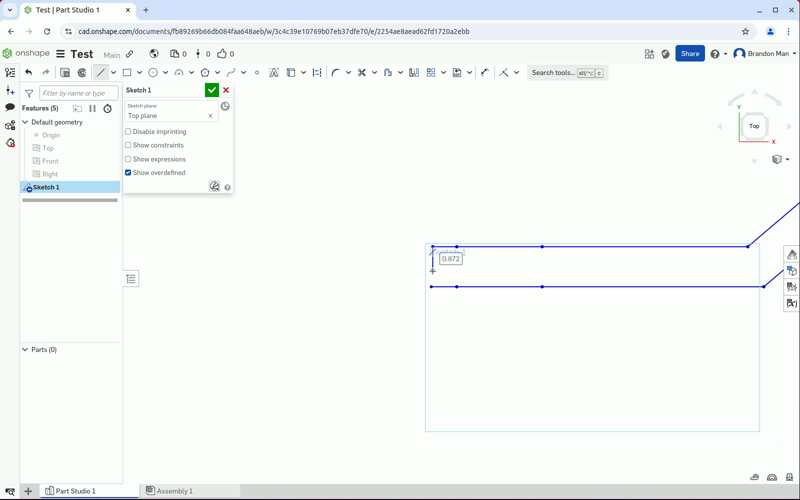
scroll(-6)
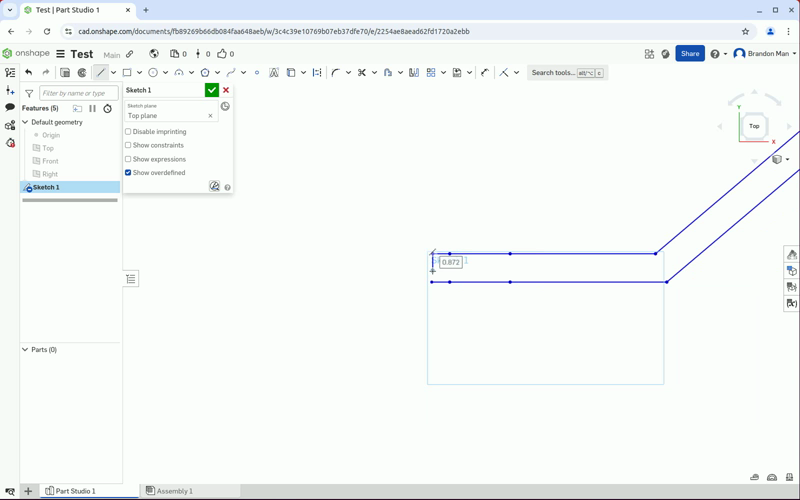
scroll(-6)
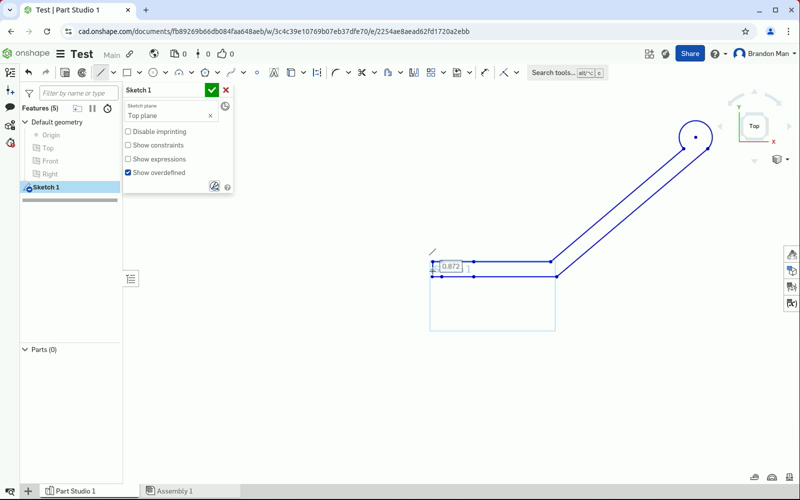
scroll(-6)
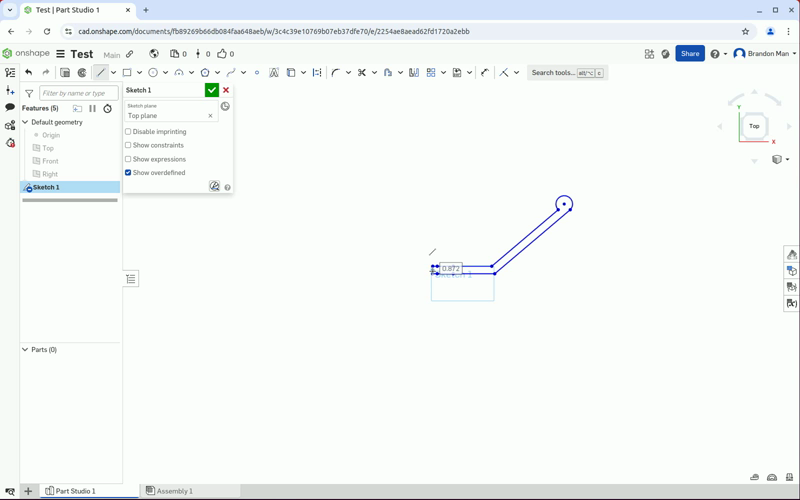
key_up(shift)
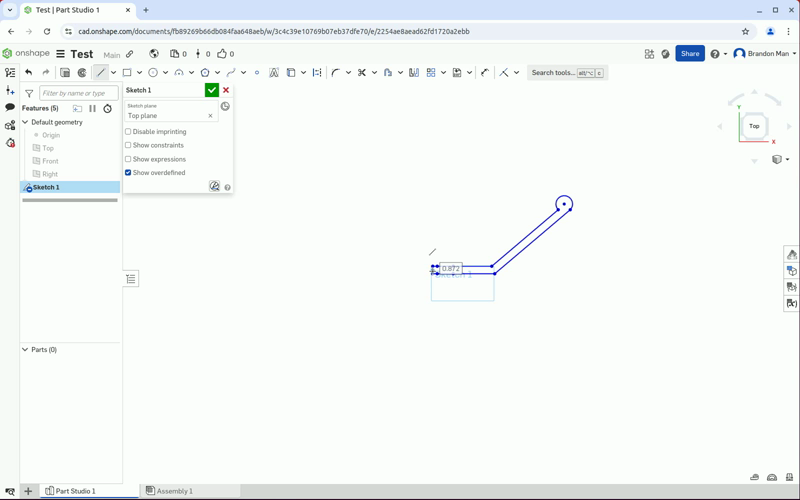
key_down(shift)
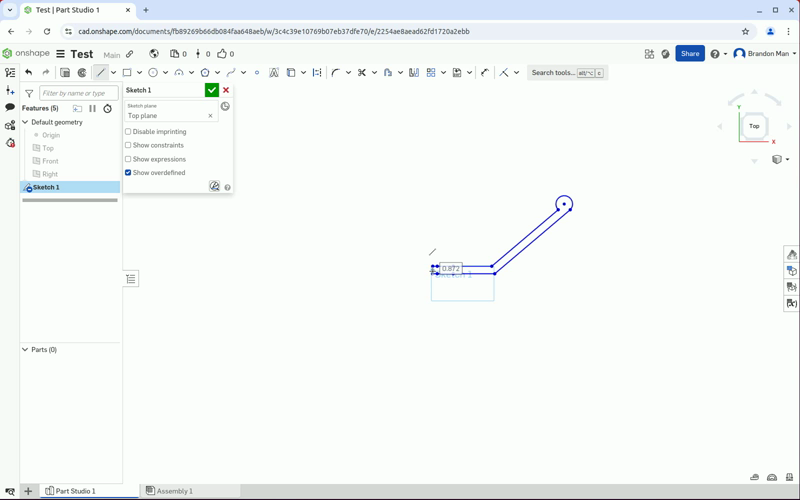
mouse_move(462, 270)
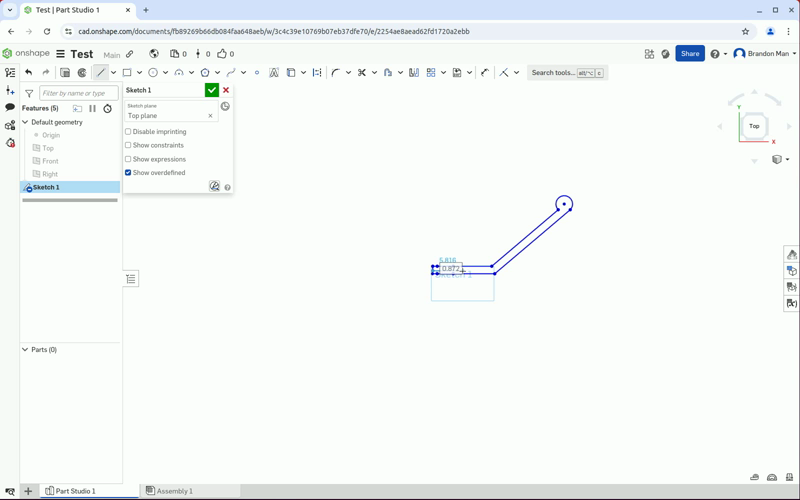
mouse_move(432, 272)
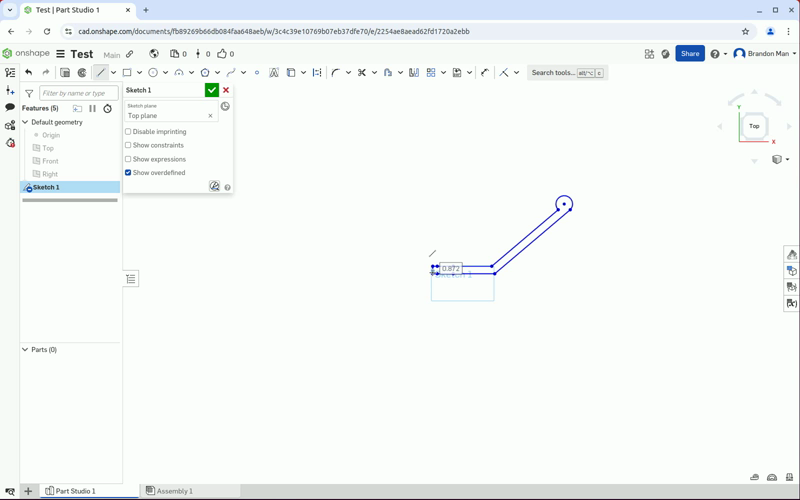
scroll(6)
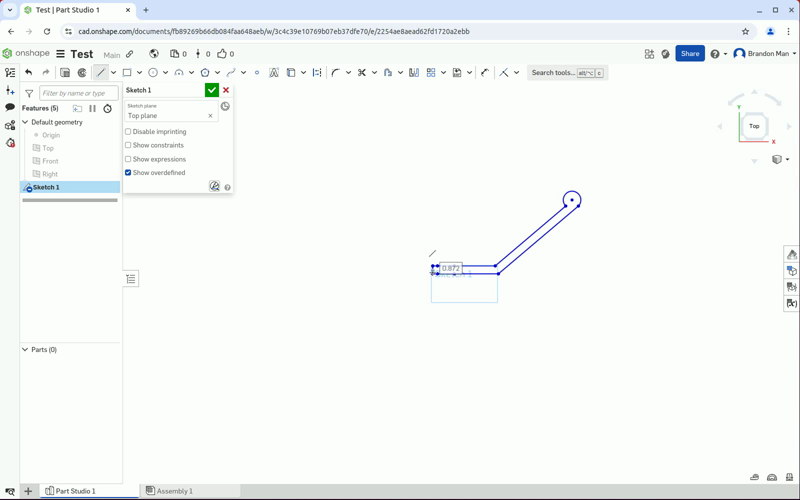
scroll(6)
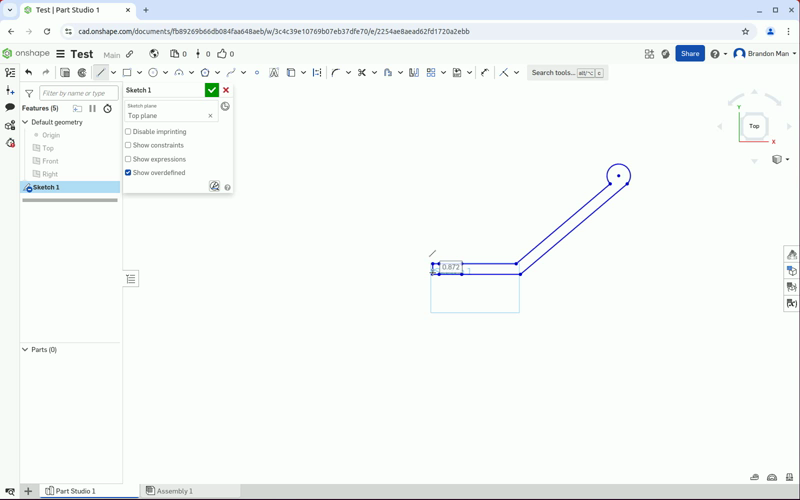
scroll(6)
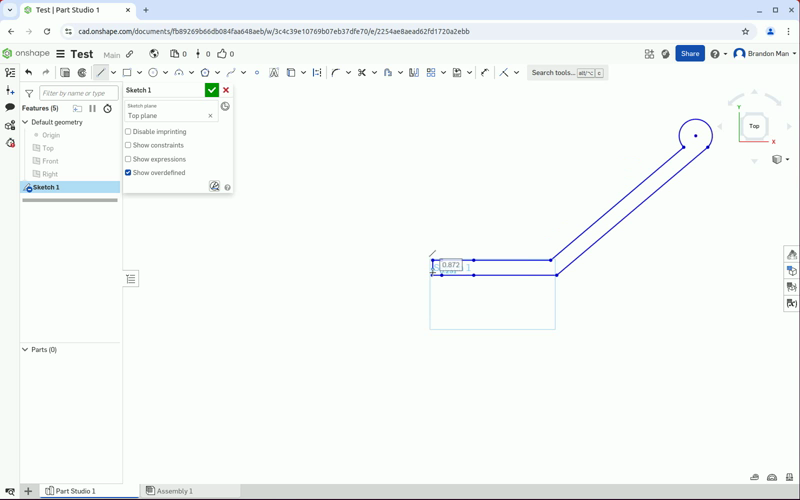
scroll(6)
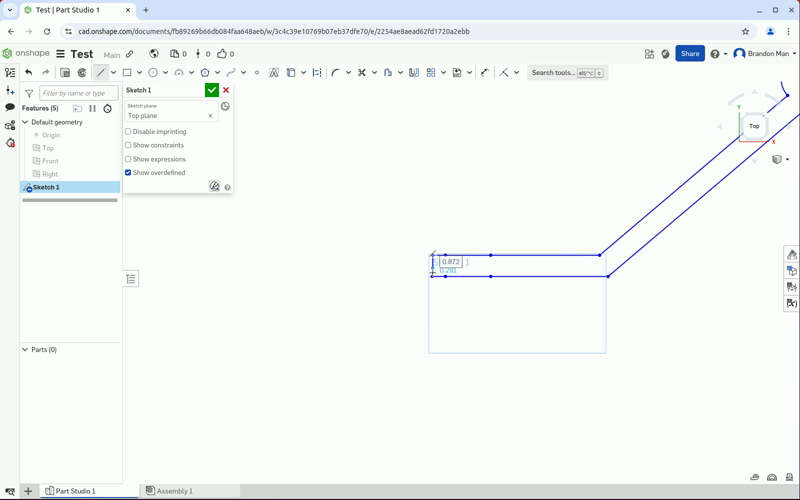
scroll(6)
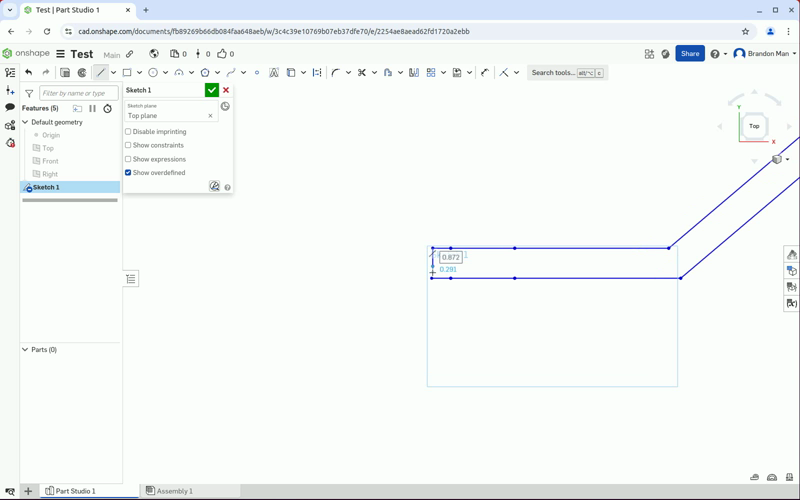
scroll(6)
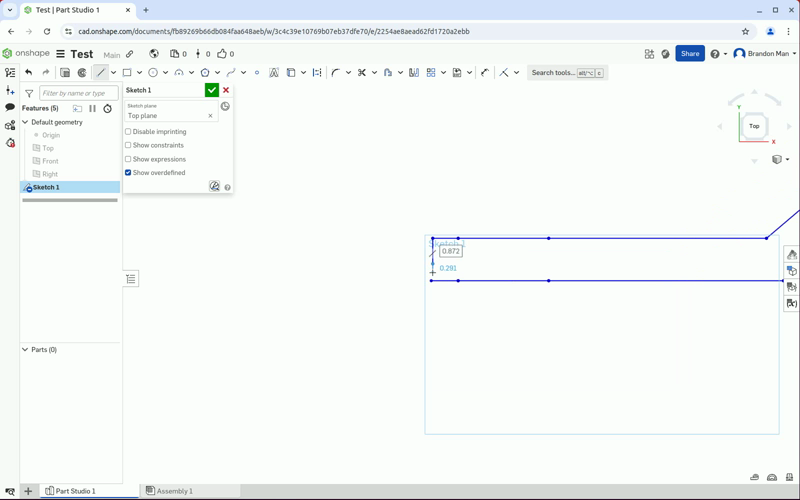
scroll(6)
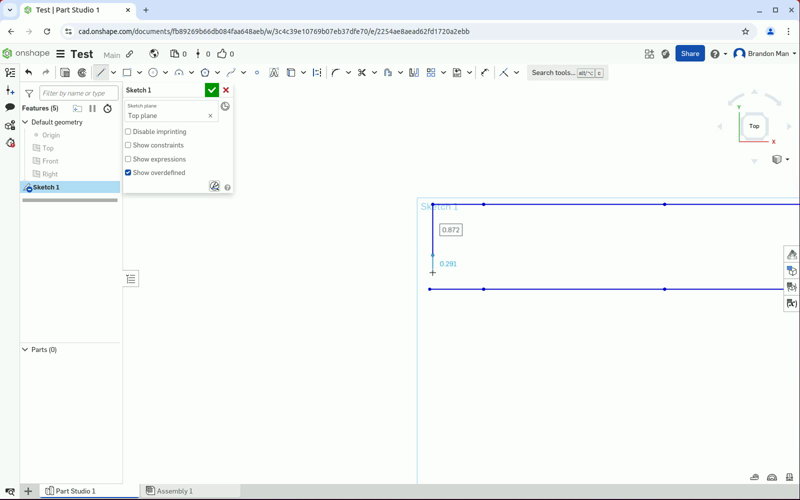
click(432, 272)
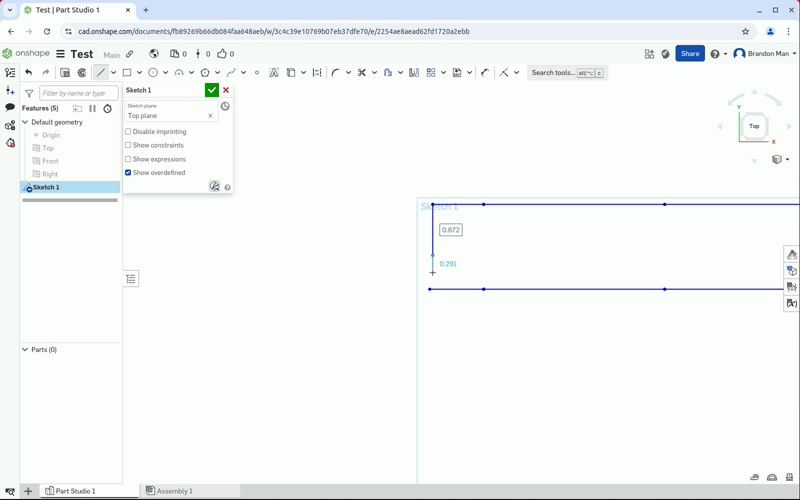
scroll(-6)
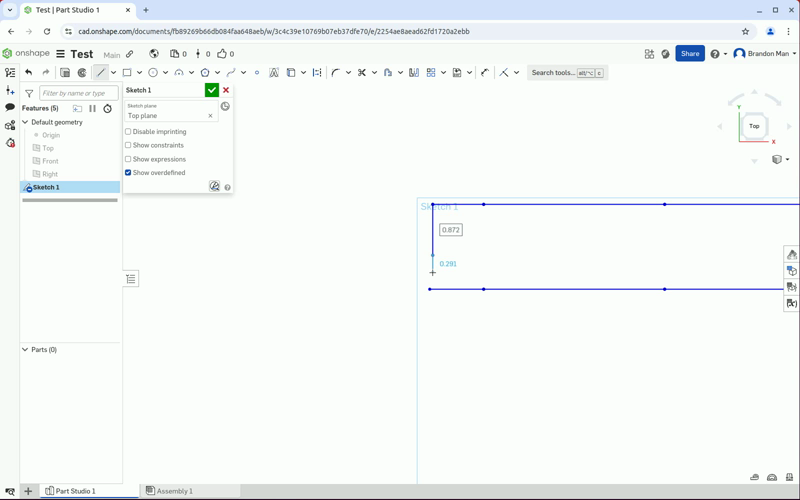
scroll(-6)
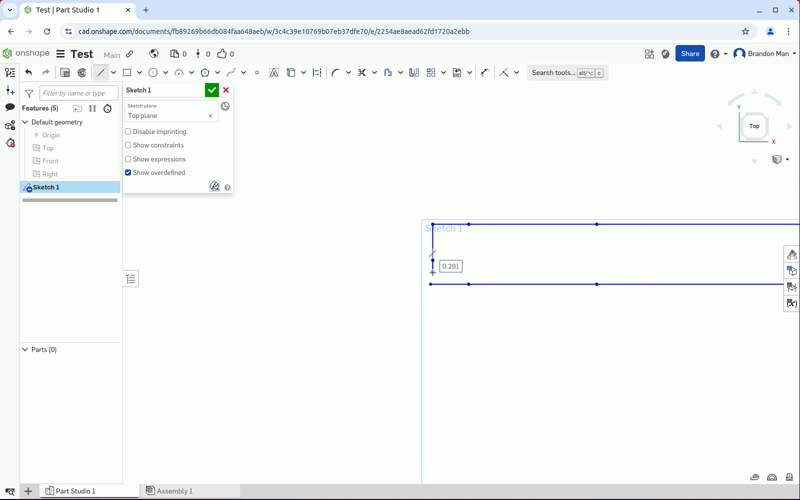
scroll(-6)
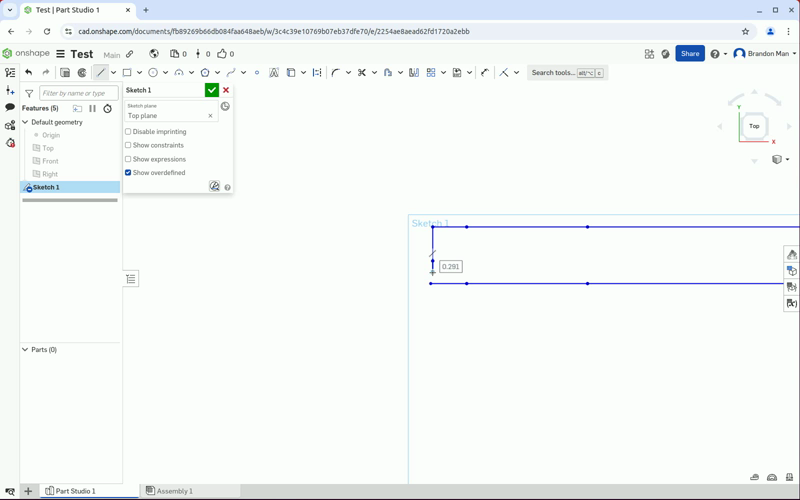
scroll(-6)
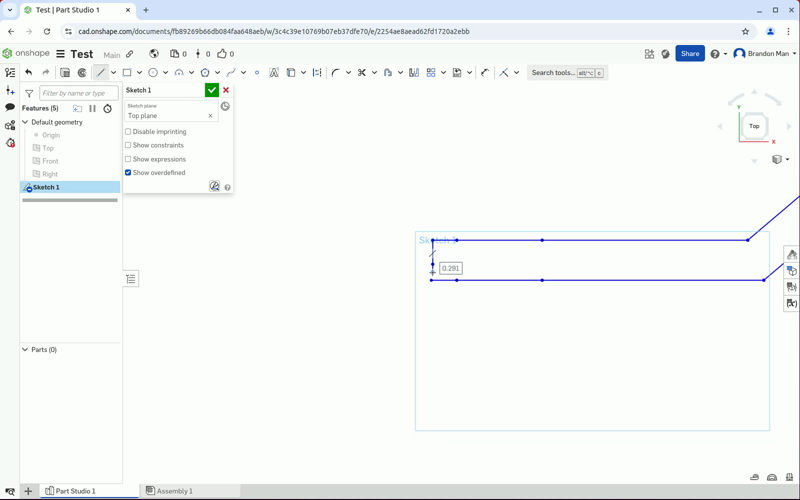
scroll(-6)
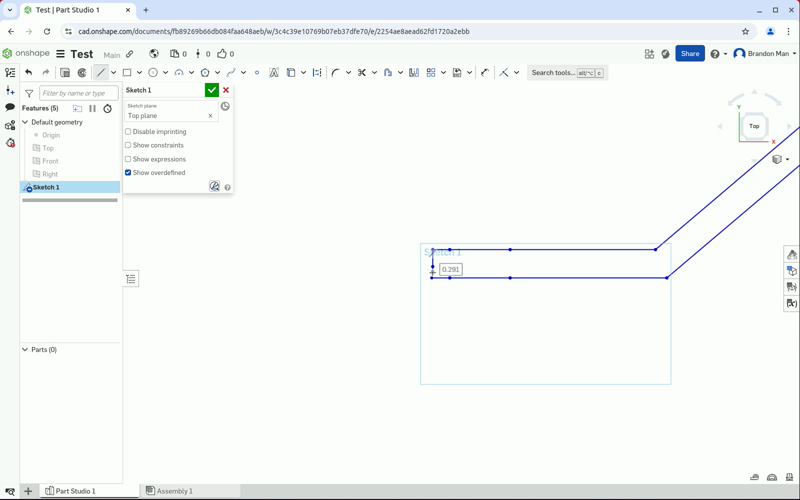
scroll(-6)
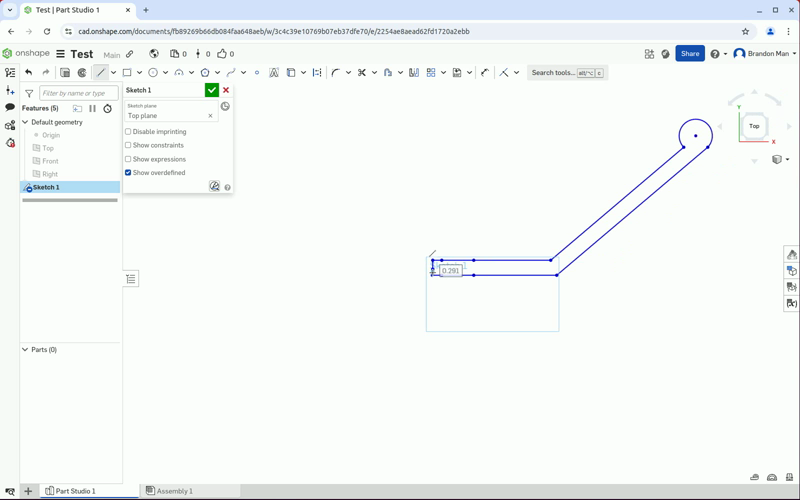
scroll(-6)
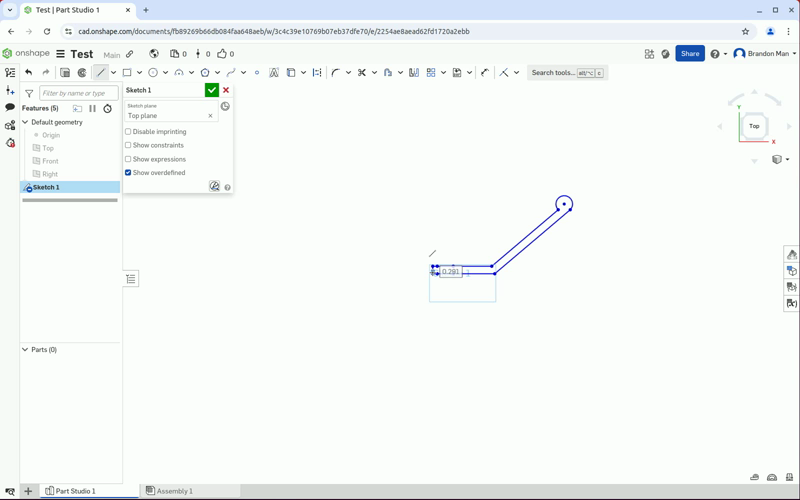
key_up(shift)
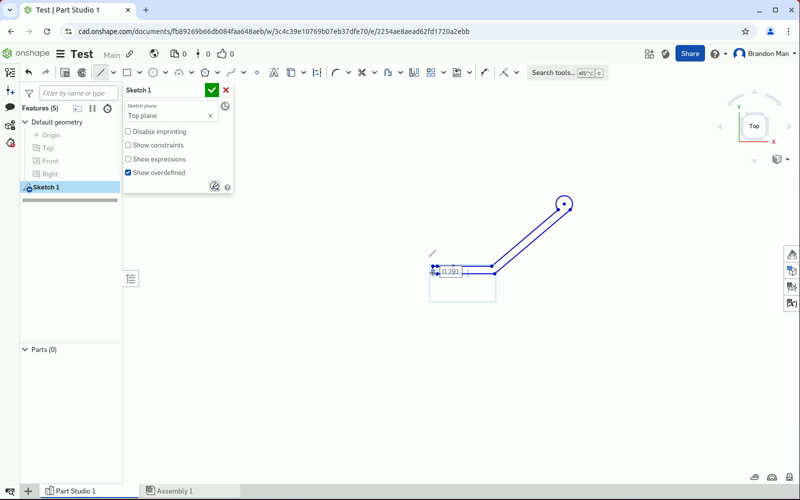
mouse_move(462, 272)
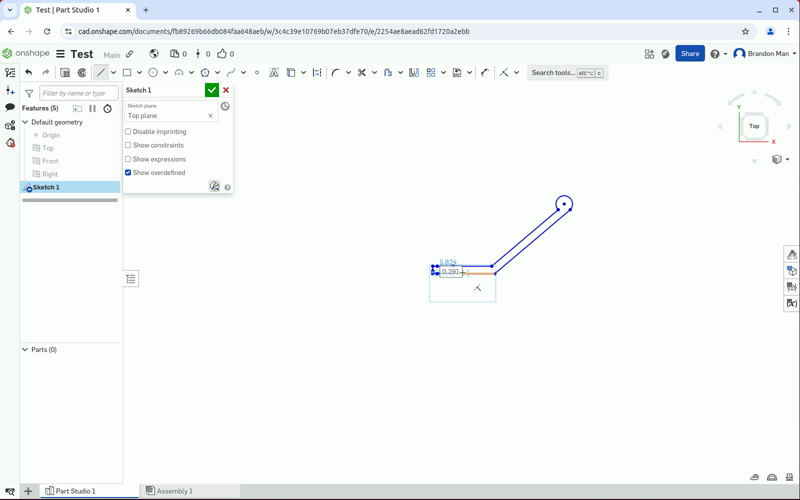
key_down(shift)
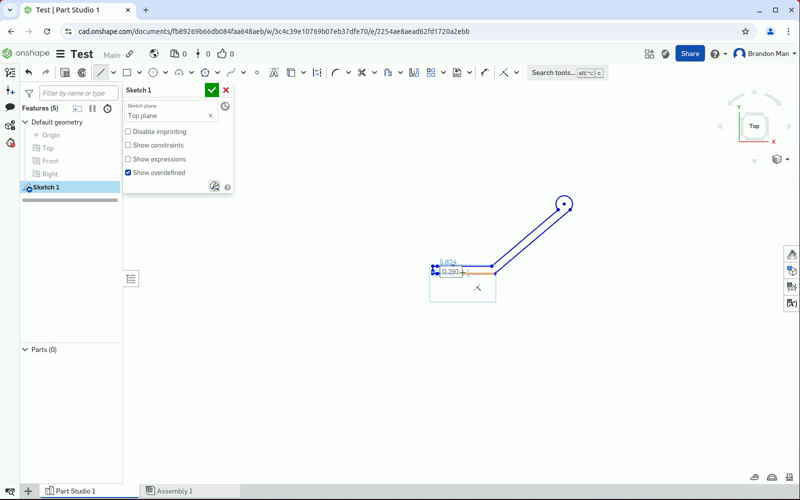
mouse_move(432, 273)
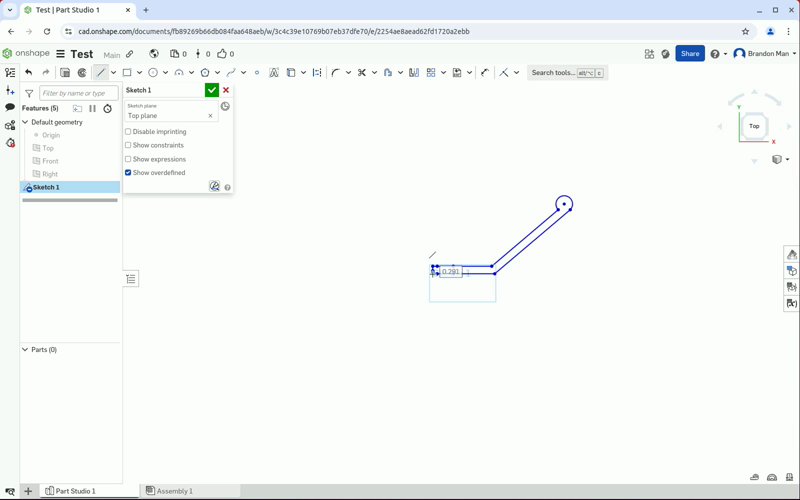
scroll(6)
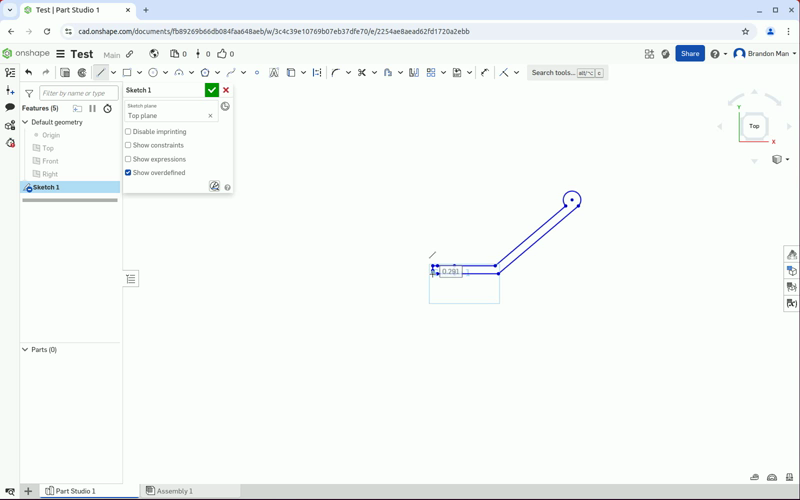
scroll(6)
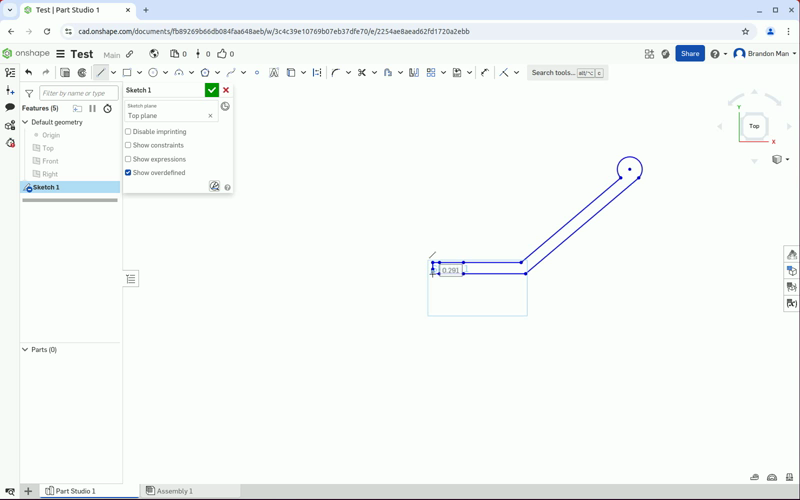
scroll(6)
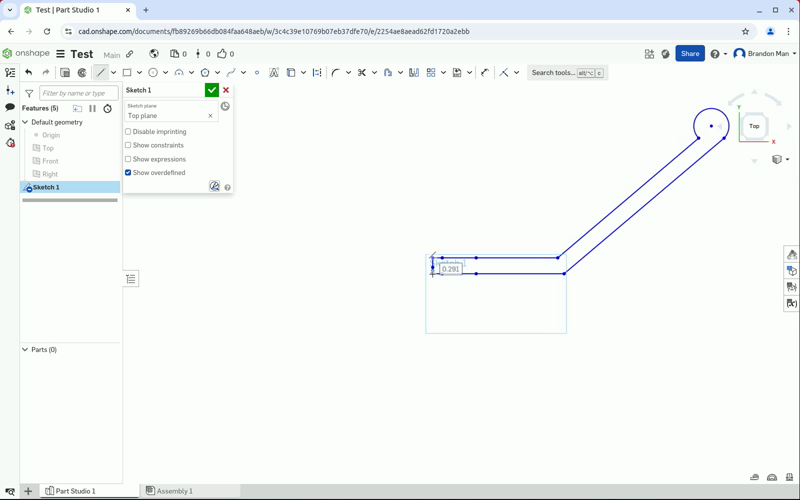
scroll(6)
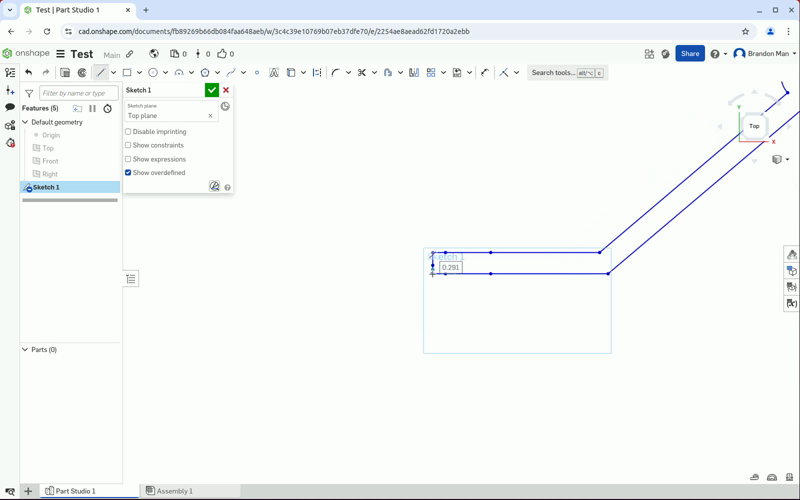
scroll(6)
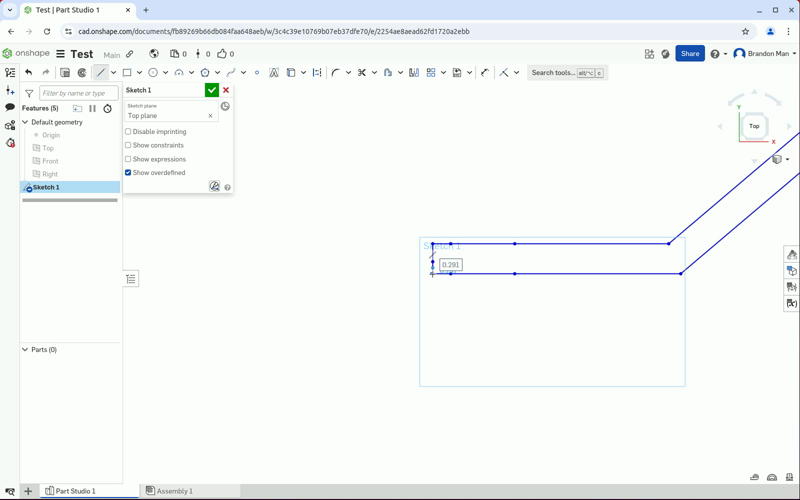
scroll(6)
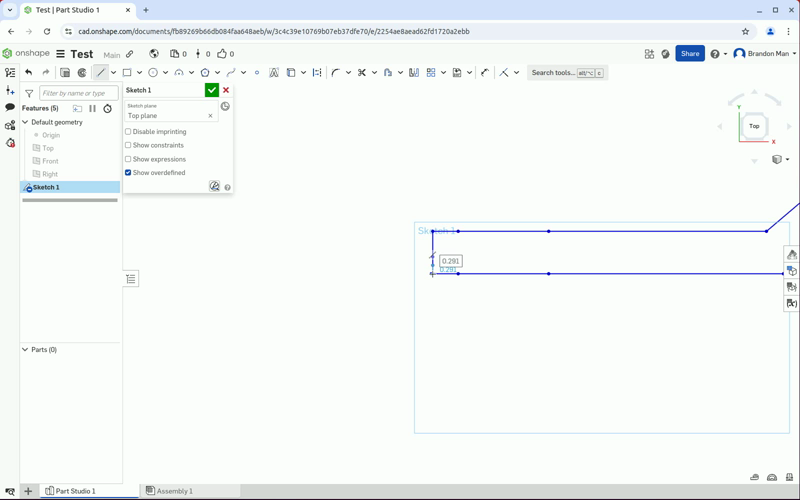
scroll(6)
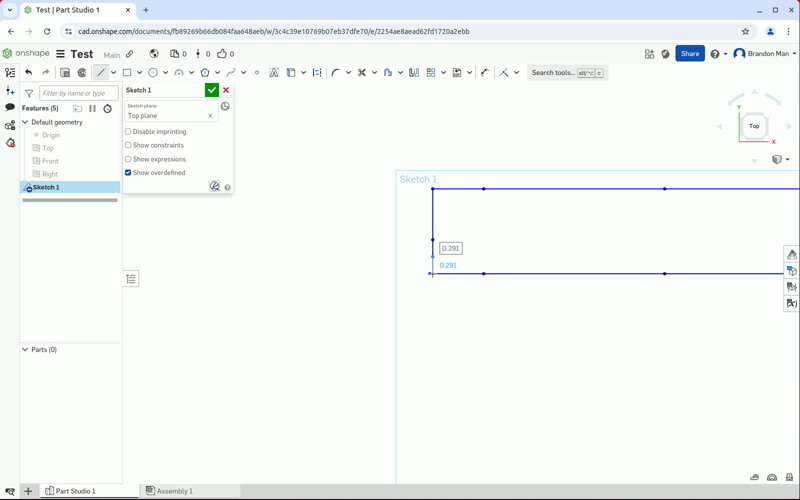
key_up(shift)
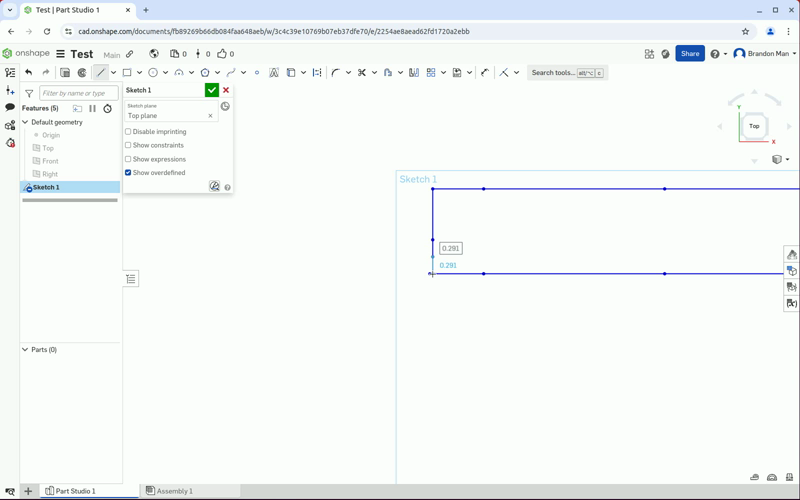
click(432, 273)
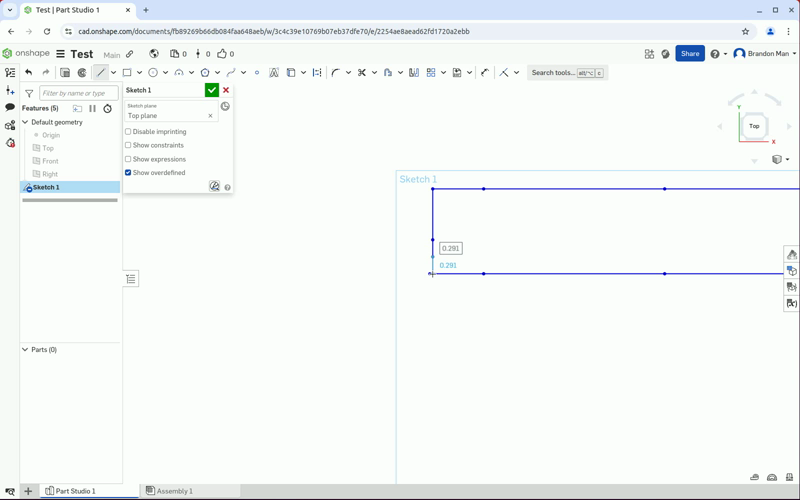
scroll(-6)
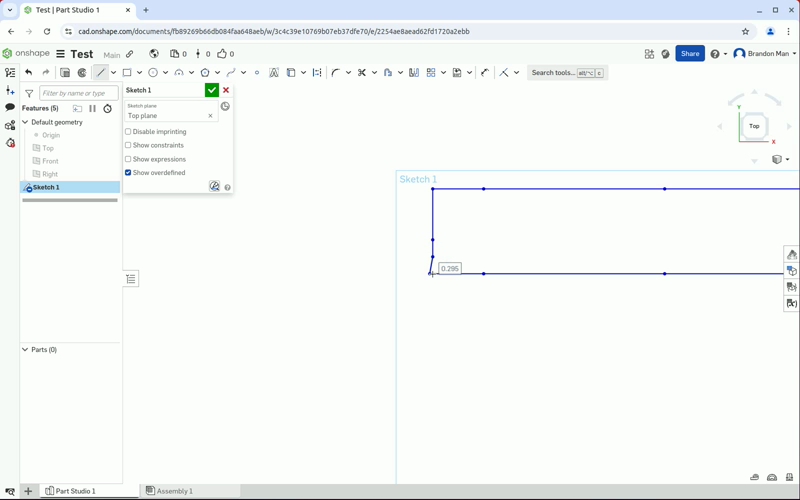
scroll(-6)
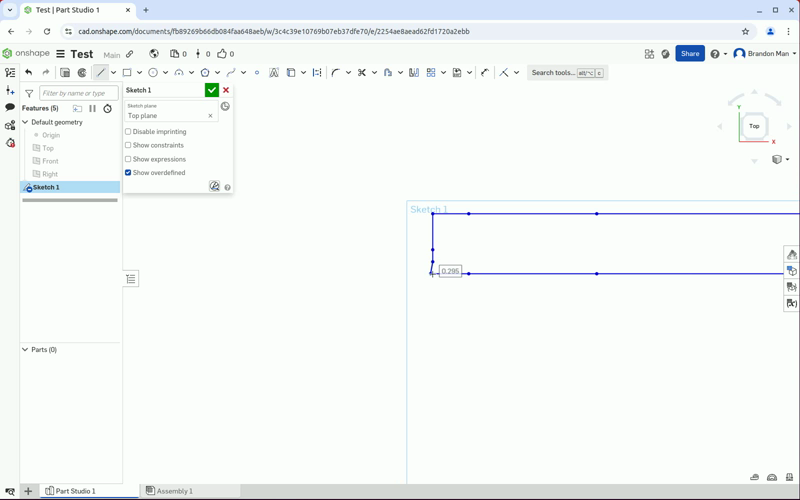
scroll(-6)
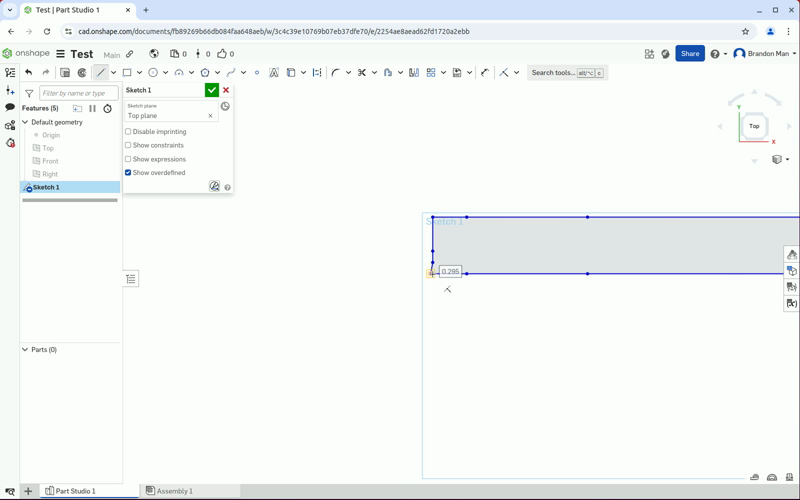
scroll(-6)
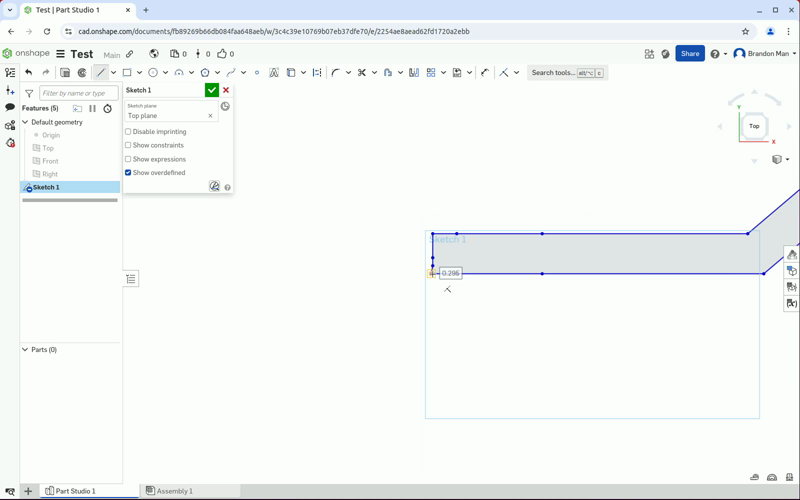
scroll(-6)
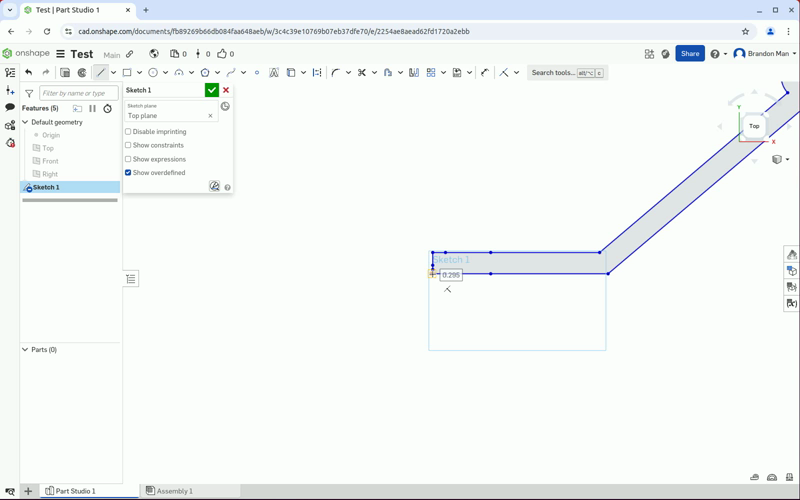
scroll(-6)
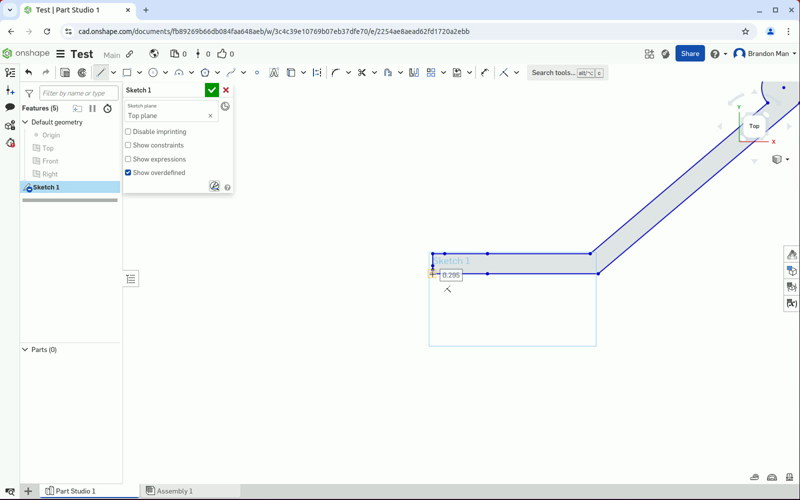
scroll(-6)
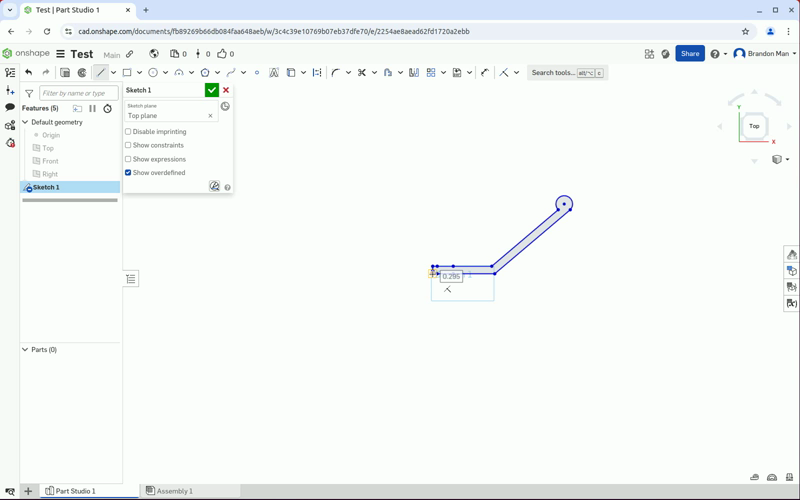
key(esc)
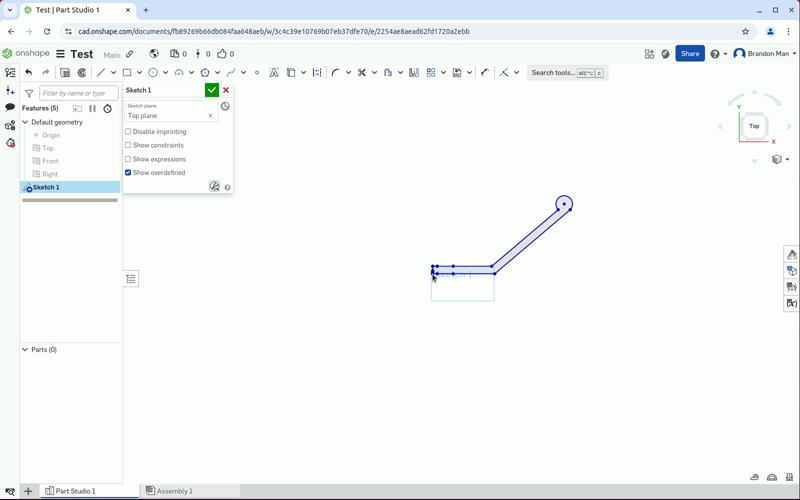
key(c)
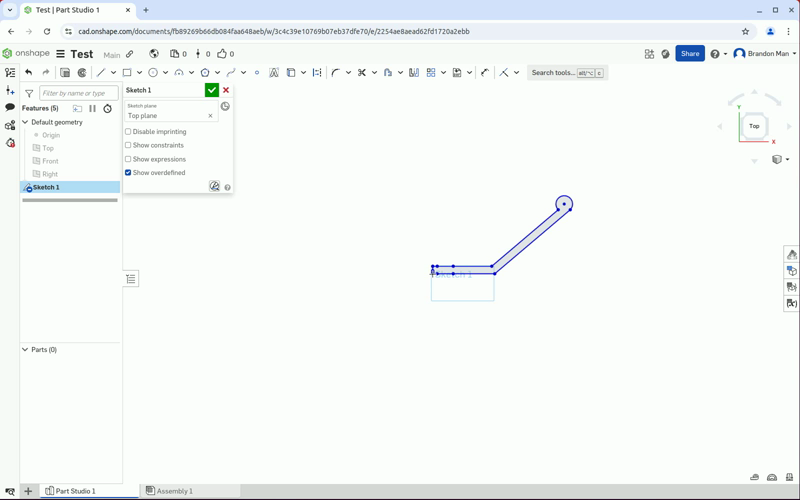
key_down(shift)
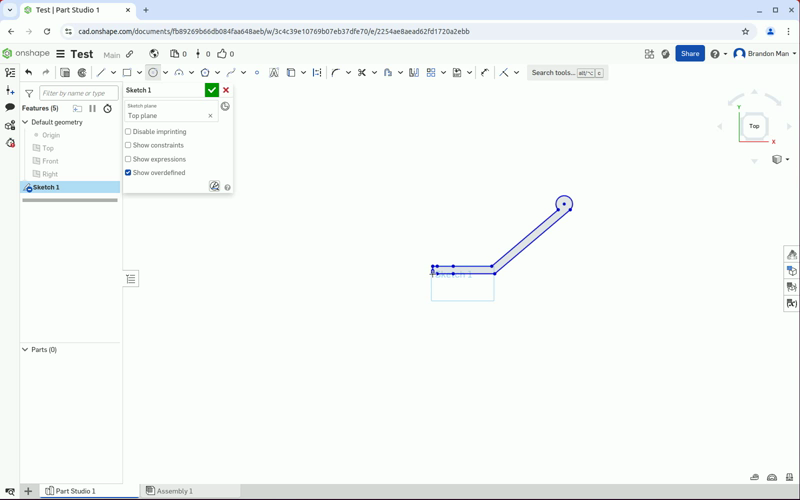
mouse_move(437, 269)
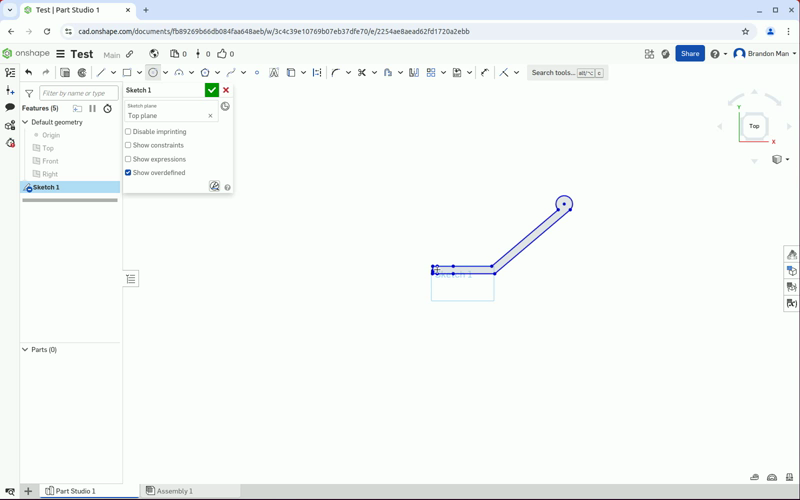
scroll(6)
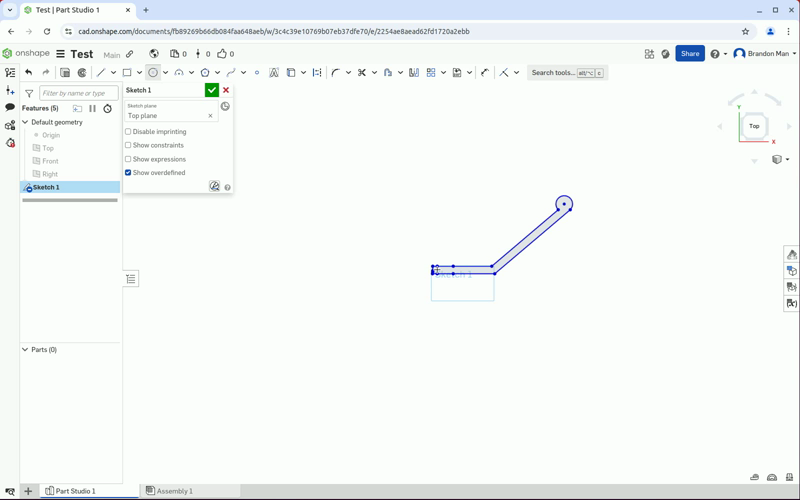
scroll(6)
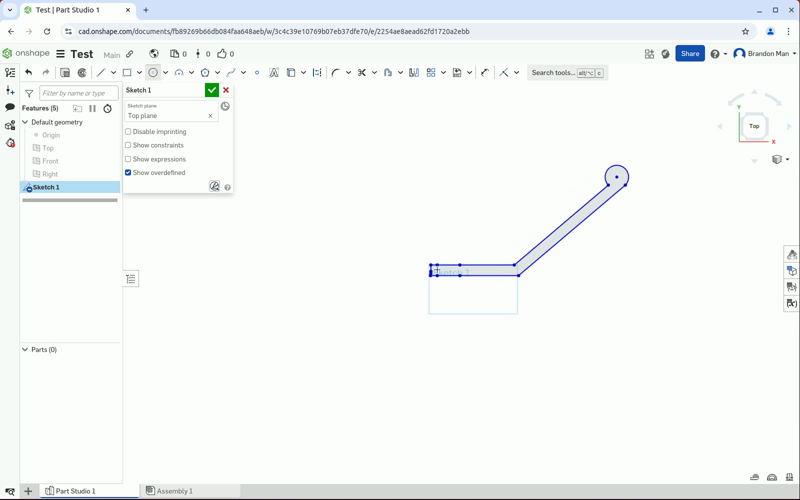
scroll(6)
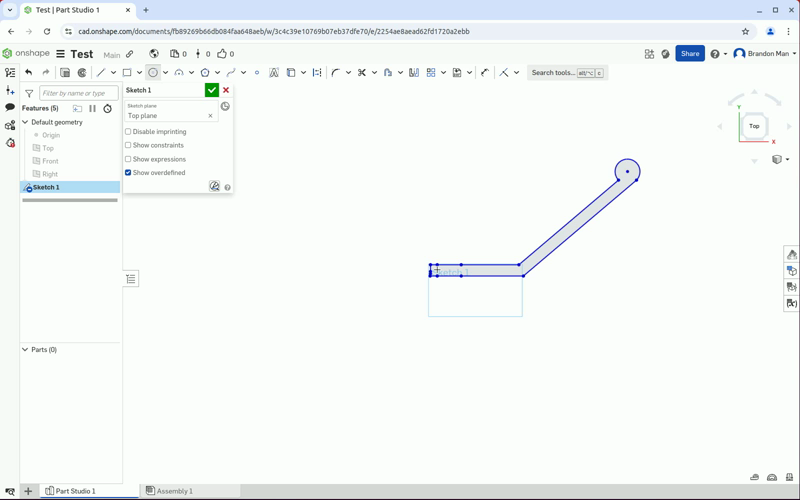
scroll(6)
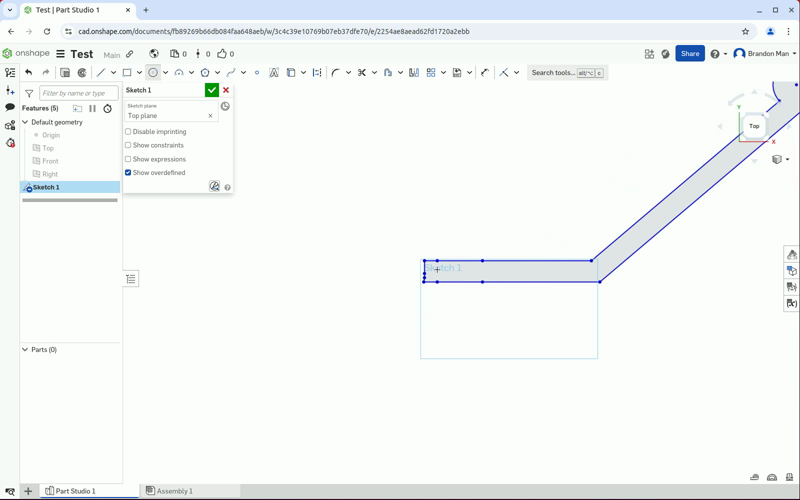
scroll(6)
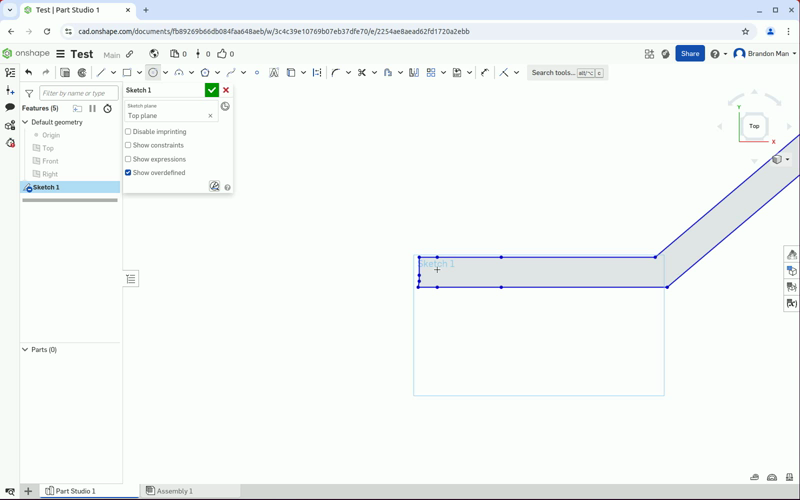
scroll(6)
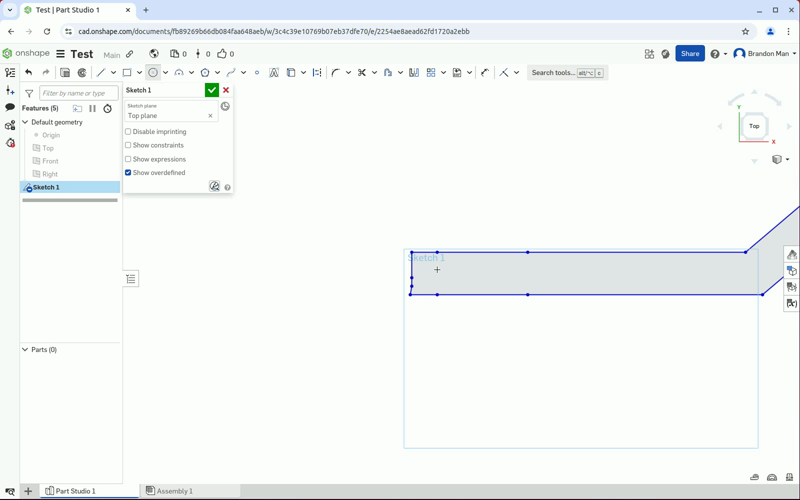
scroll(6)
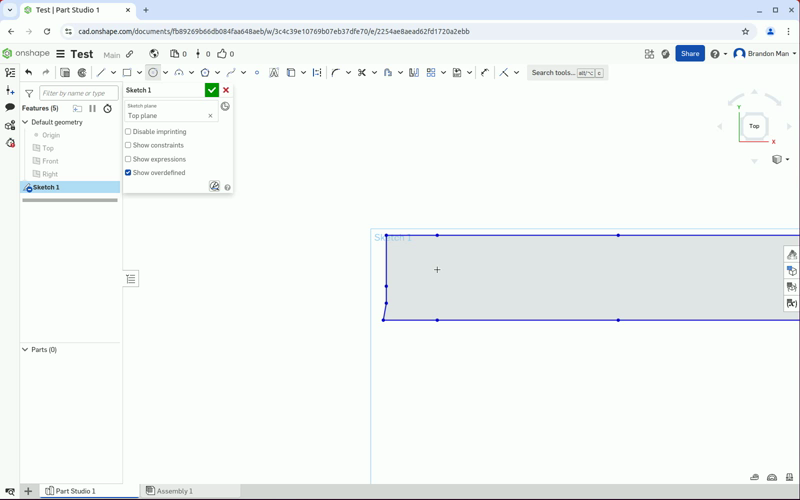
click(437, 269)
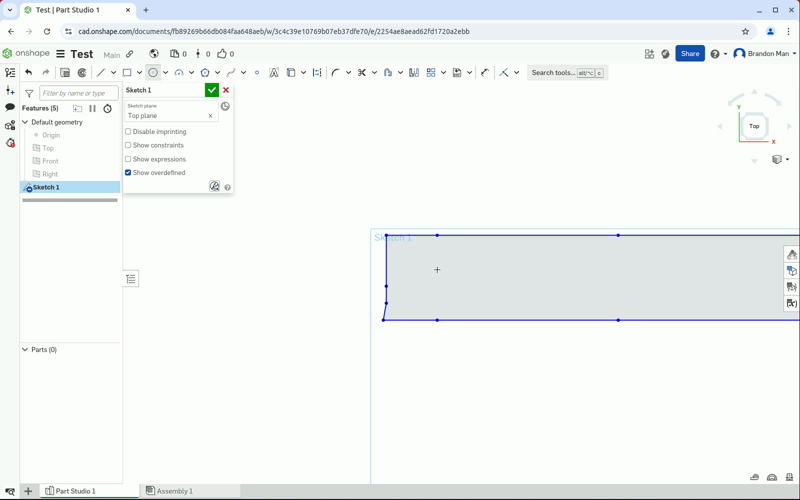
scroll(-6)
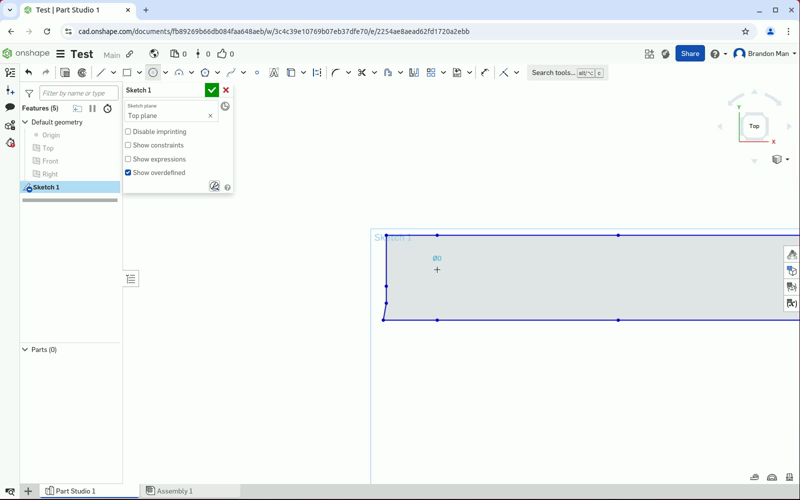
scroll(-6)
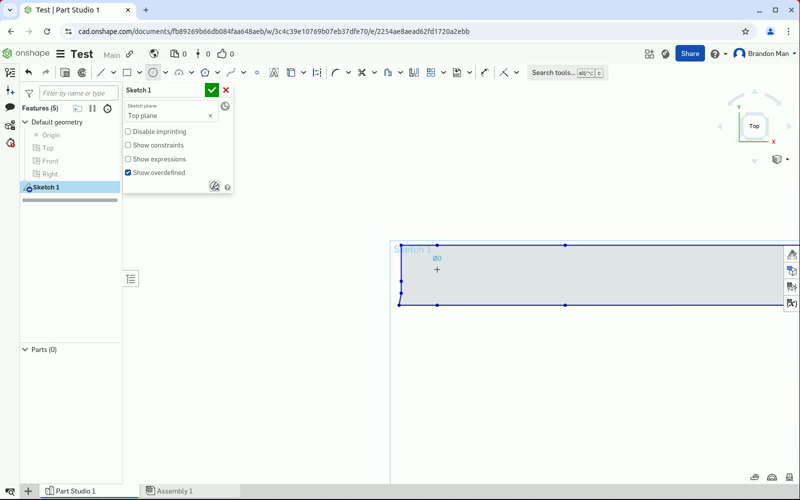
scroll(-6)
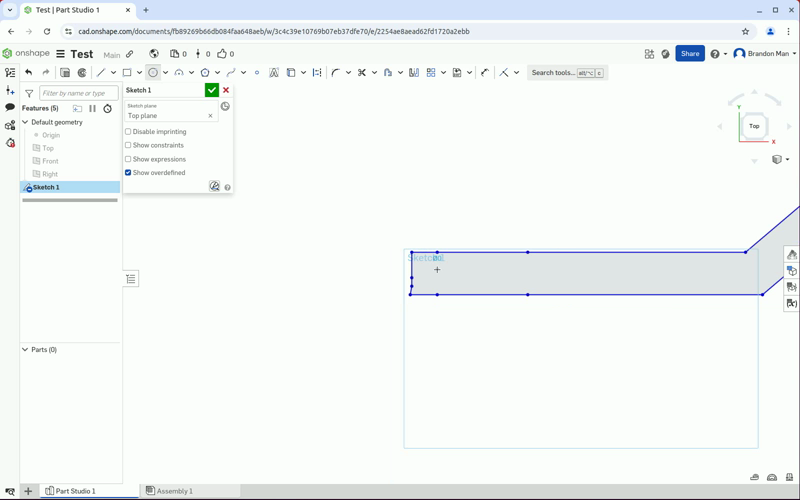
scroll(-6)
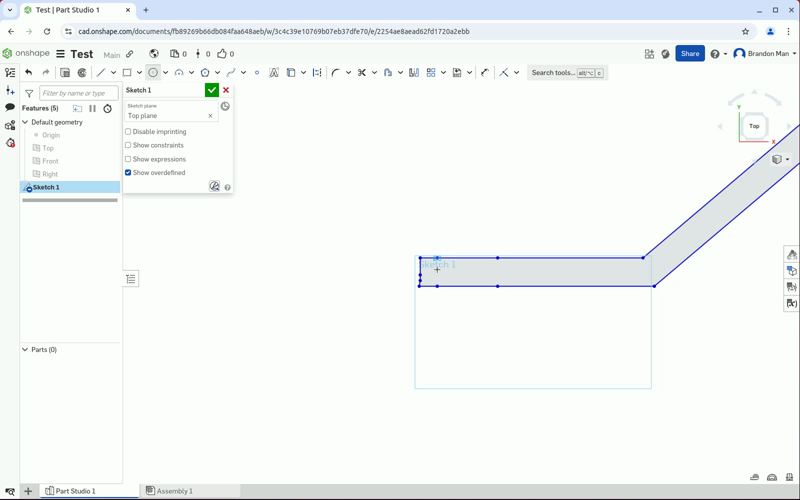
scroll(-6)
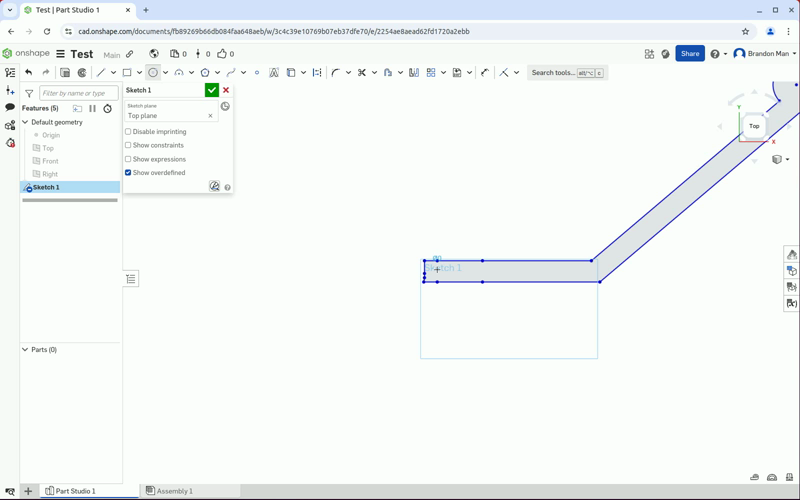
scroll(-6)
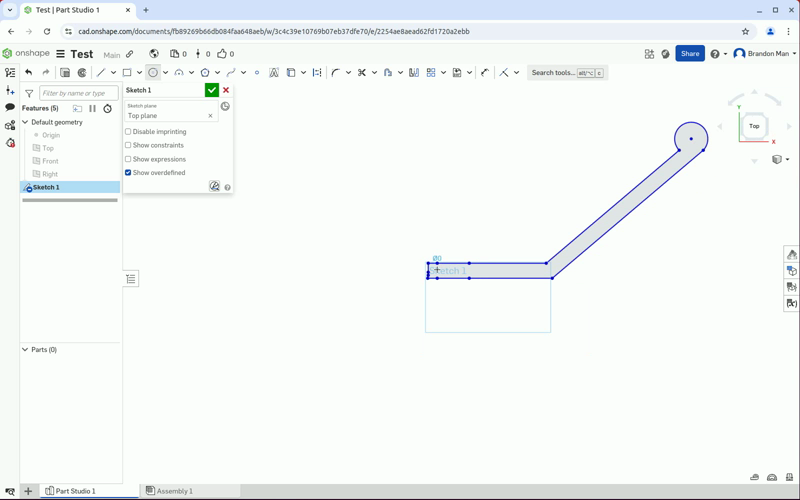
scroll(-6)
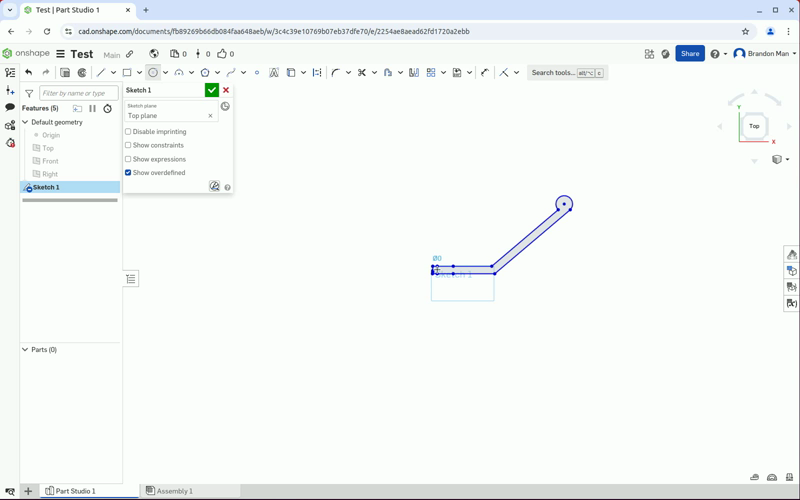
key_up(shift)
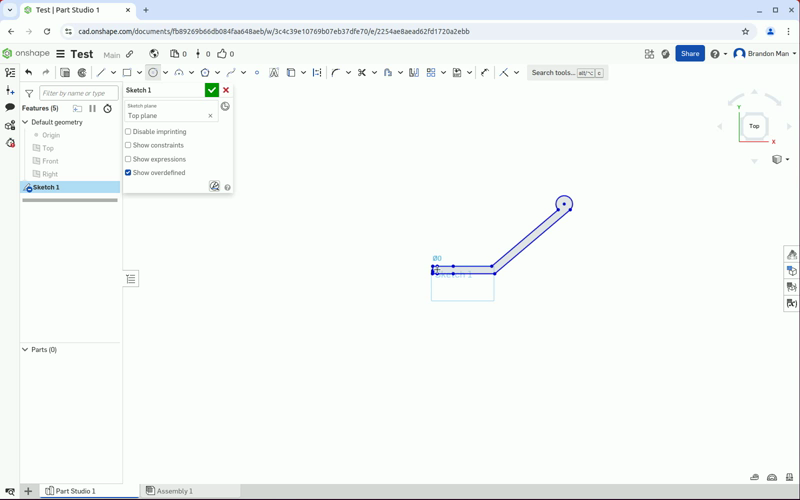
mouse_move(438, 269)
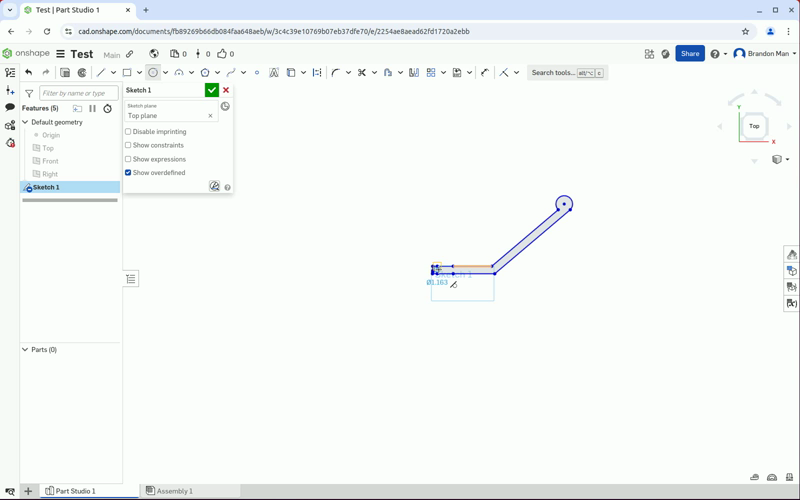
scroll(6)
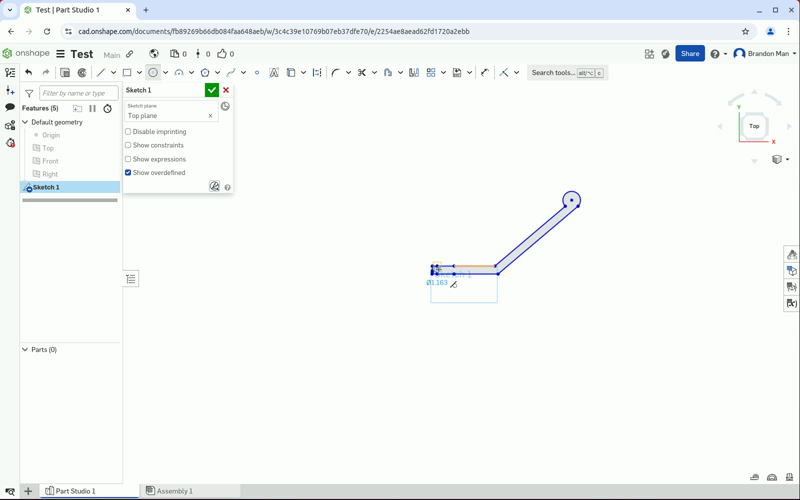
scroll(6)
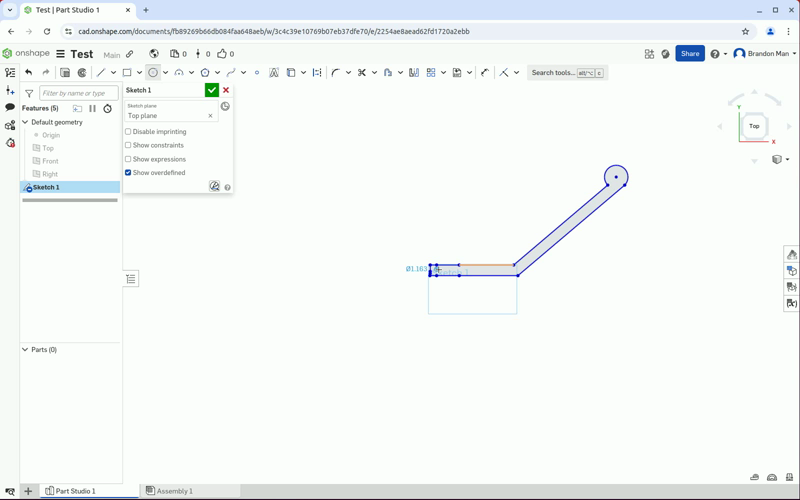
scroll(6)
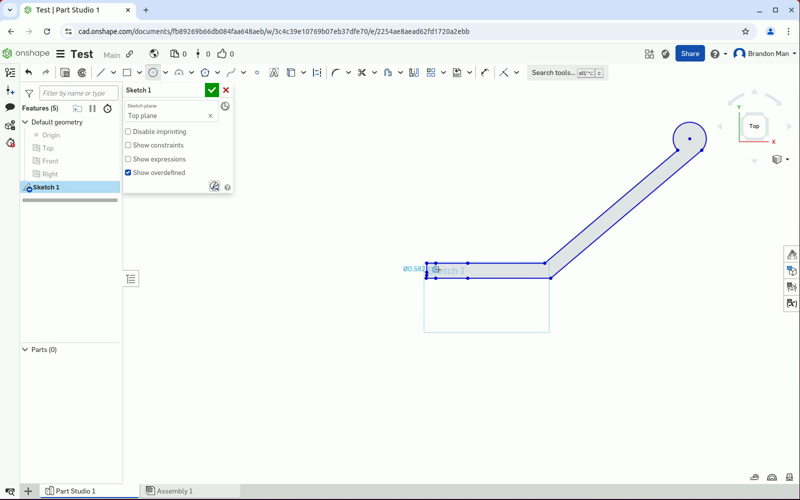
scroll(6)
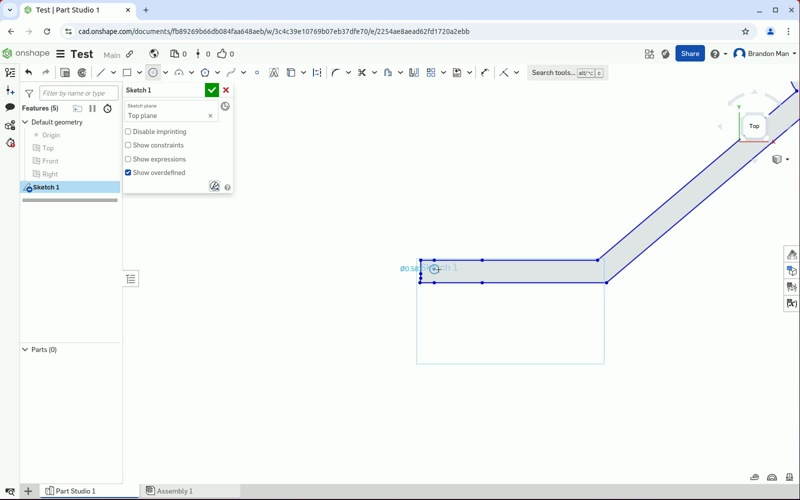
scroll(6)
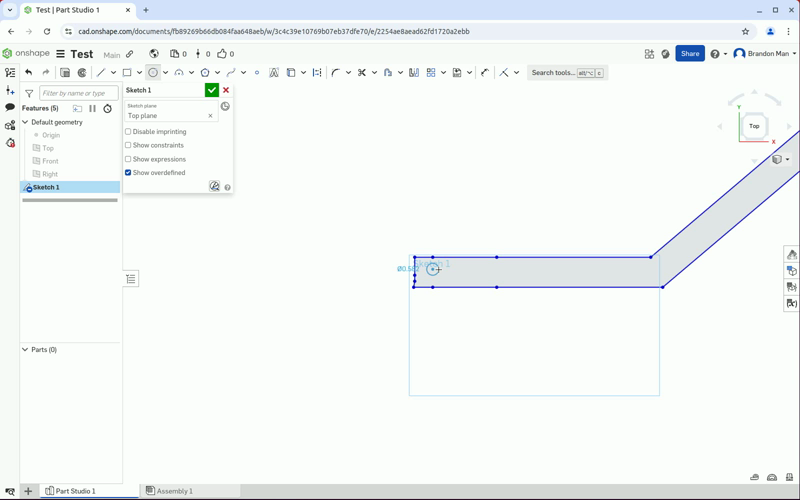
scroll(6)
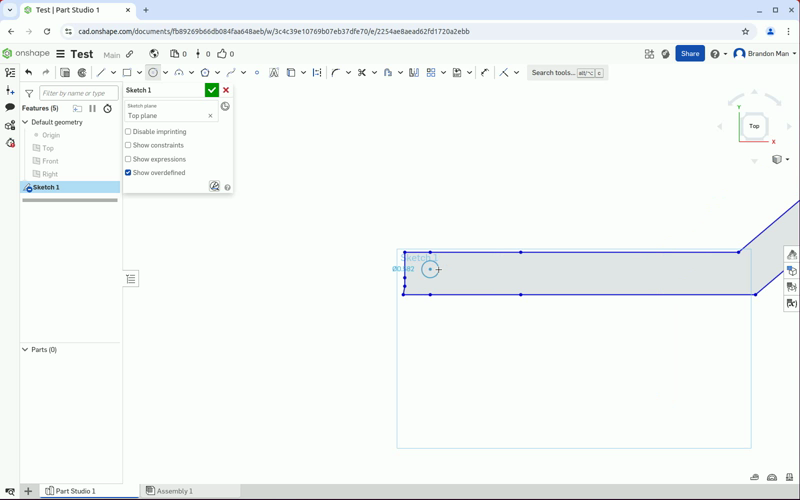
scroll(6)
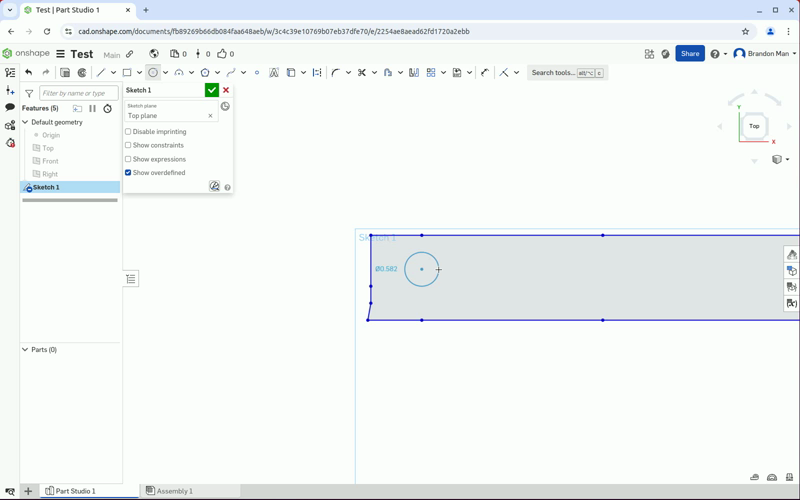
click(438, 269)
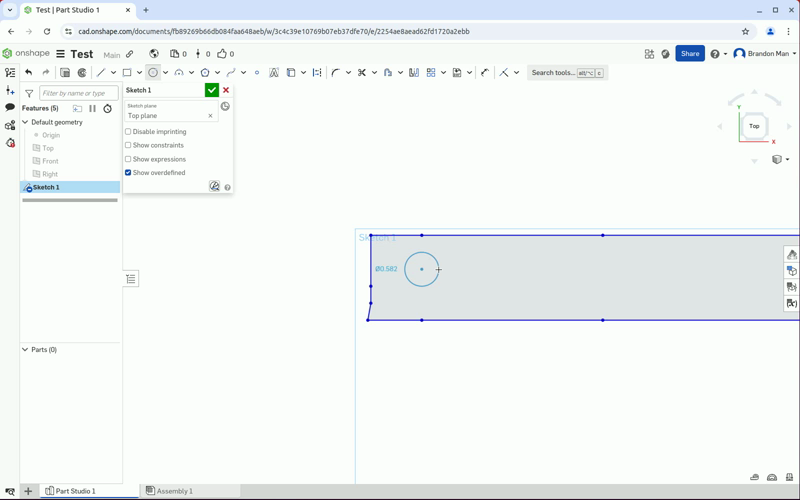
scroll(-6)
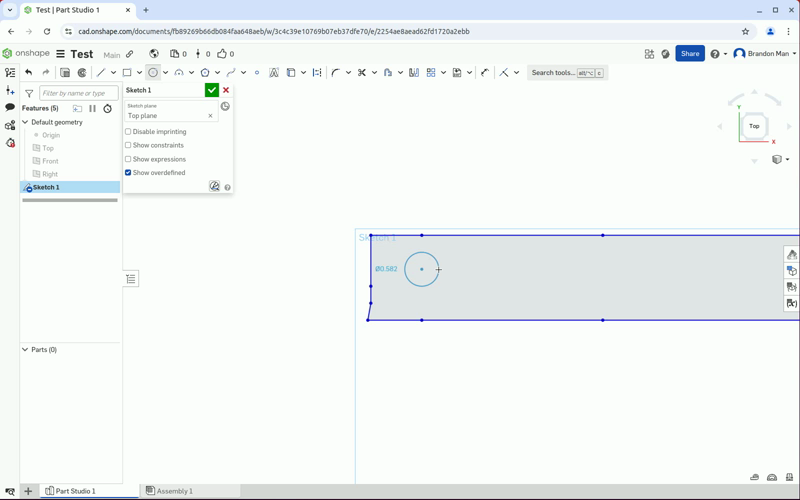
scroll(-6)
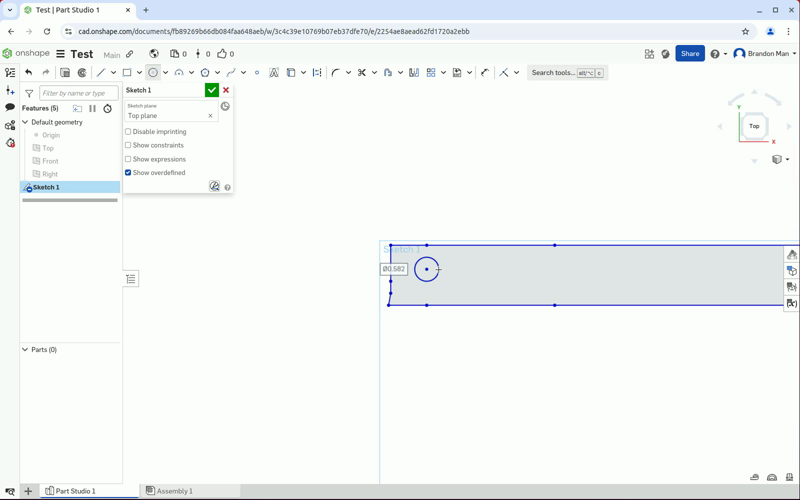
scroll(-6)
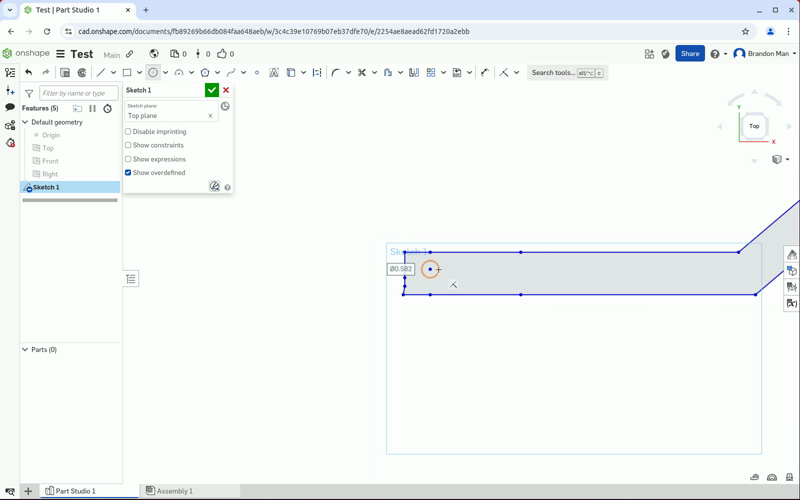
scroll(-6)
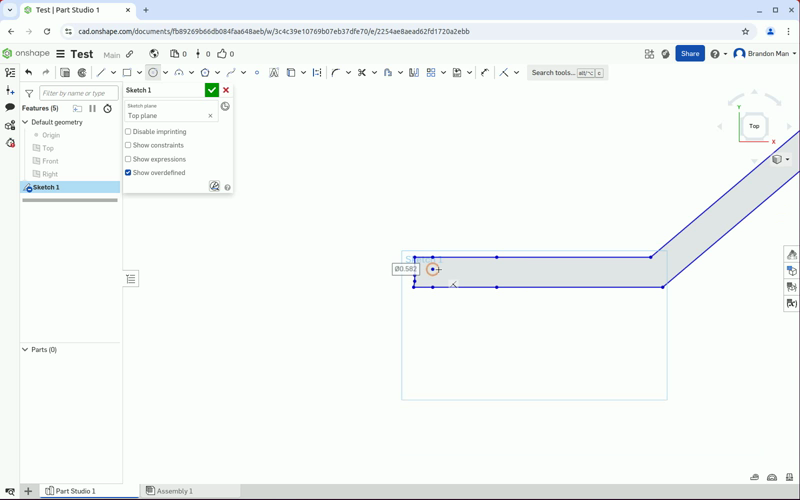
scroll(-6)
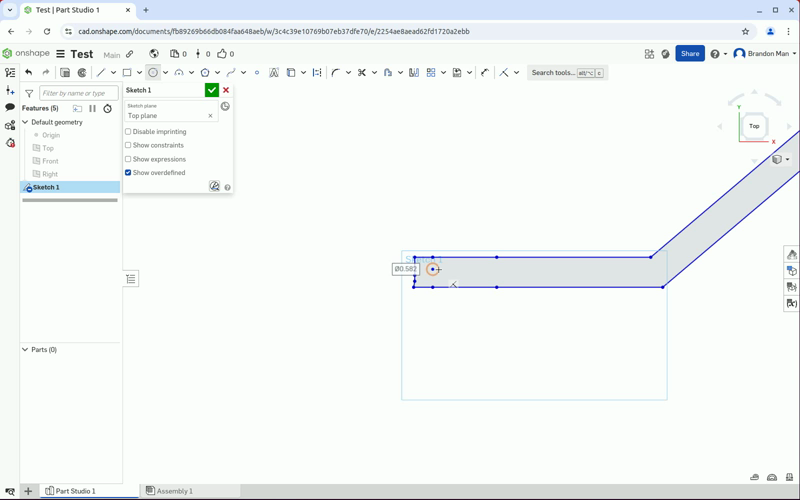
scroll(-6)
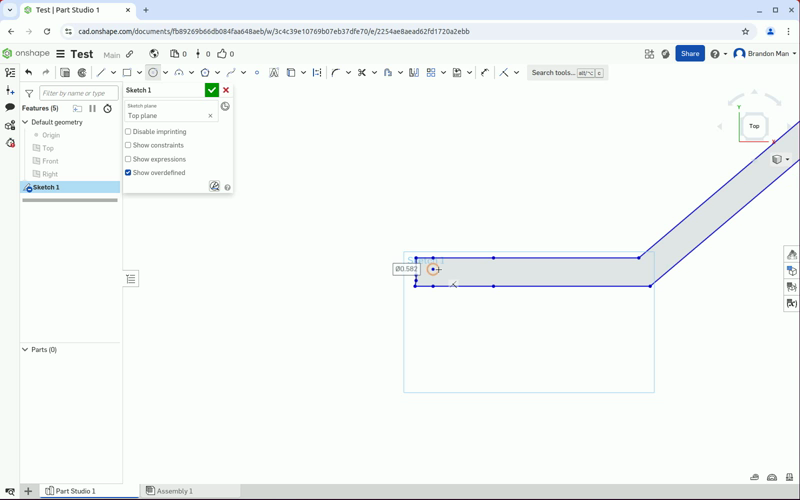
scroll(-6)
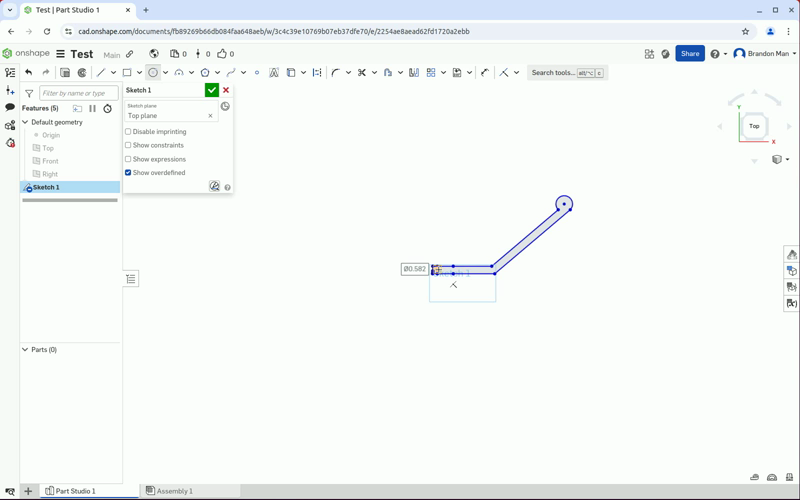
key(esc)
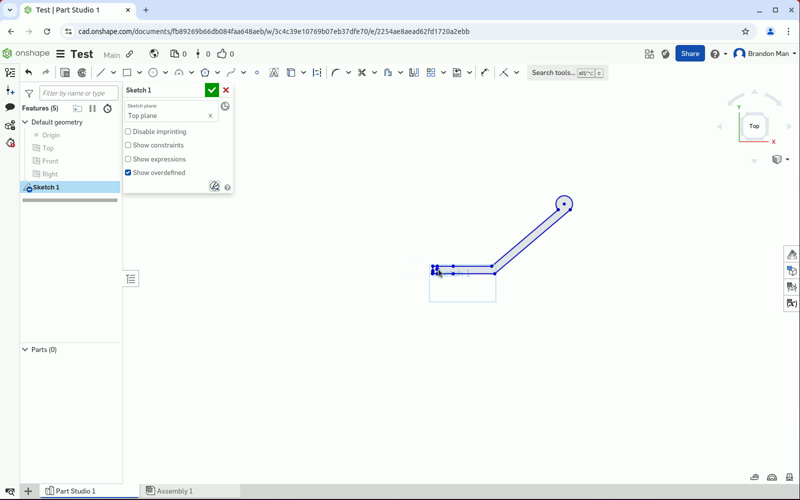
key(c)
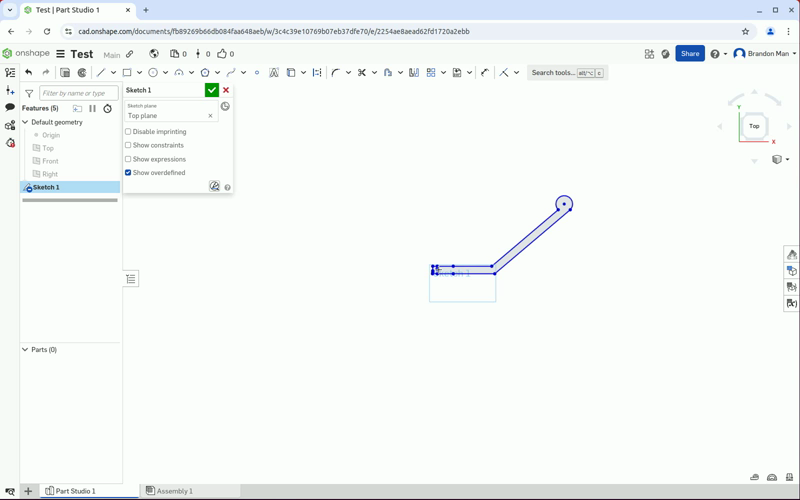
key_down(shift)
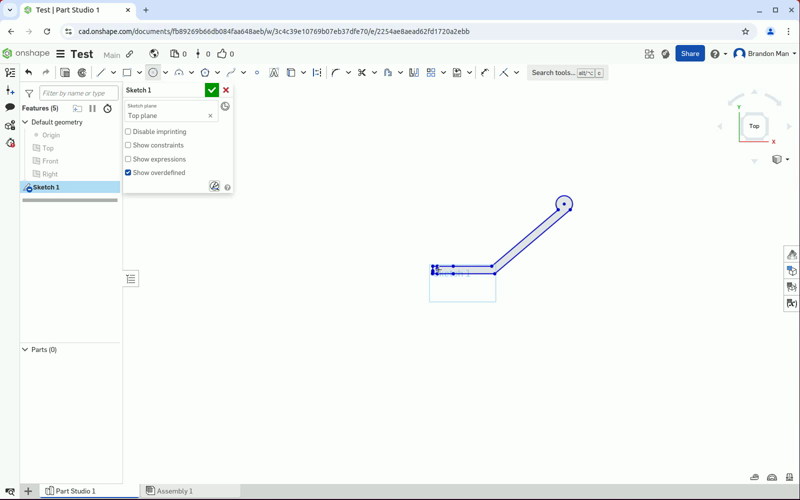
mouse_move(469, 269)
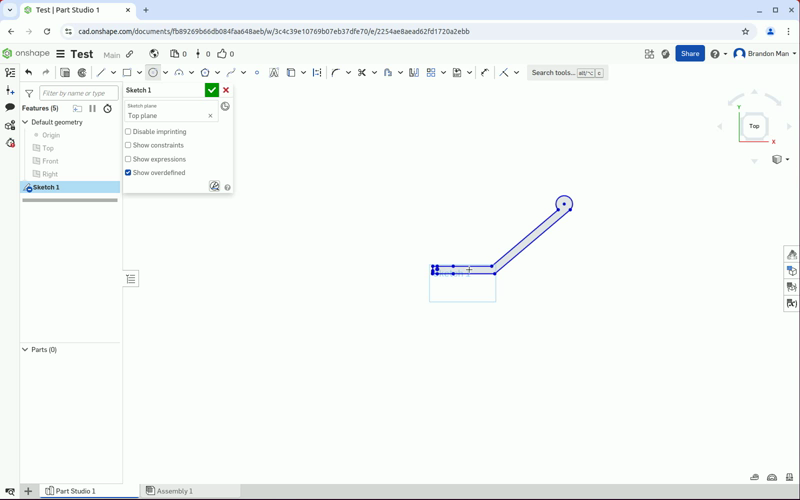
click(469, 269)
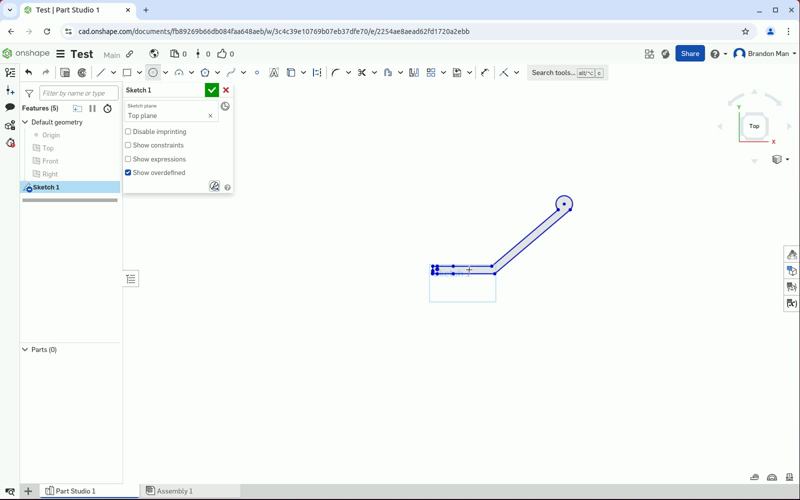
key_up(shift)
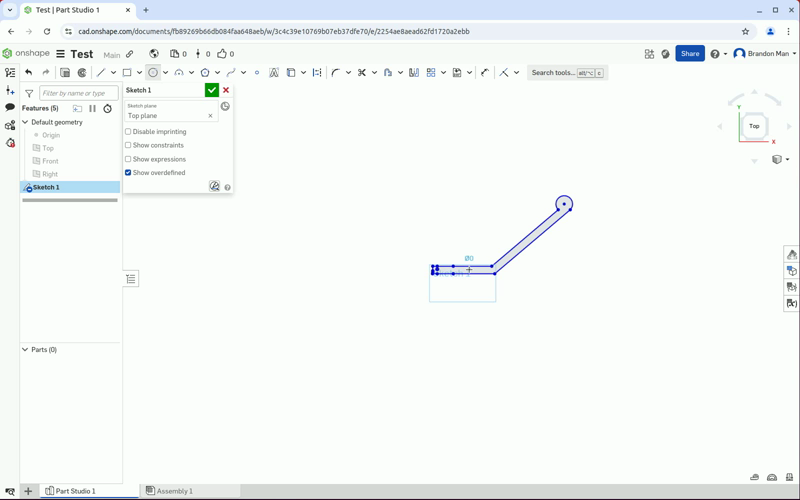
mouse_move(470, 269)
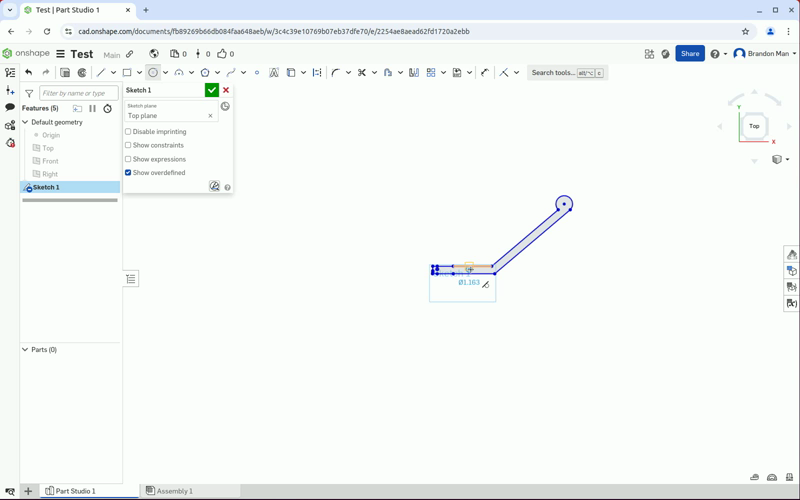
scroll(6)
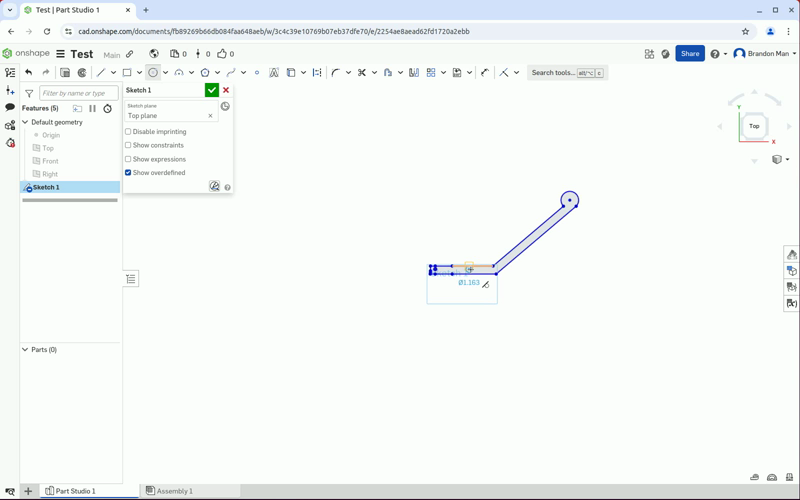
scroll(6)
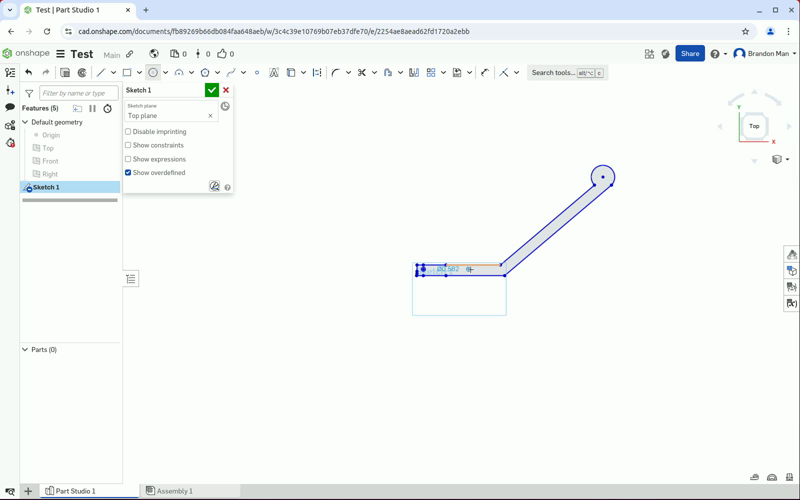
scroll(6)
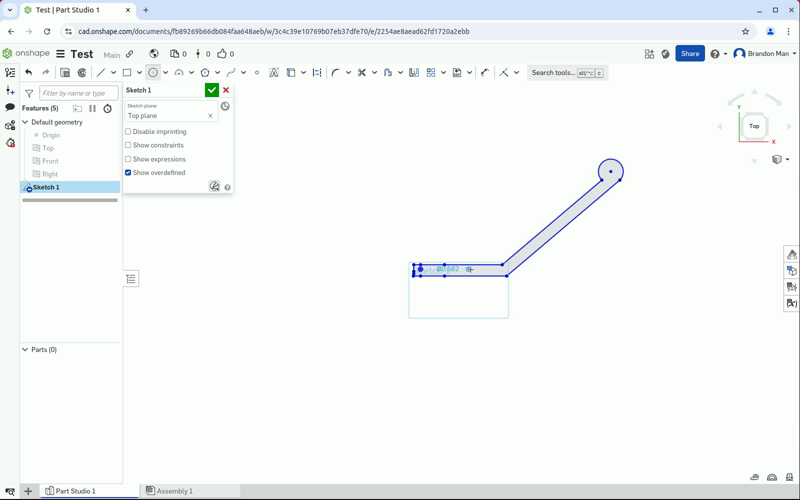
scroll(6)
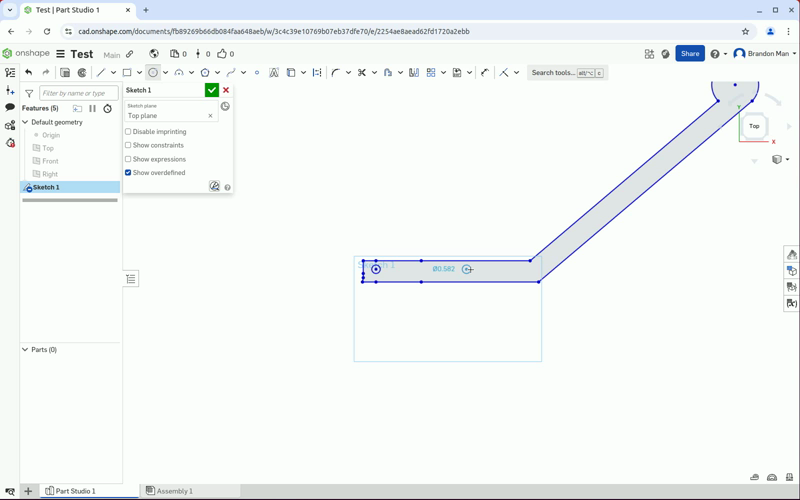
scroll(6)
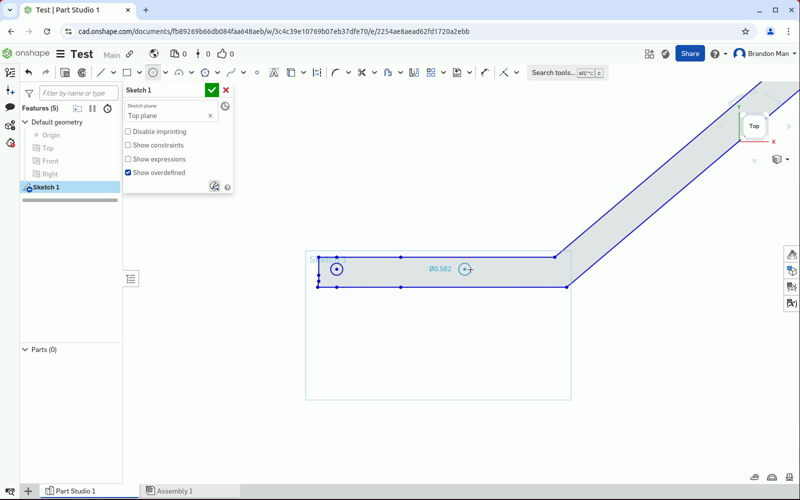
scroll(6)
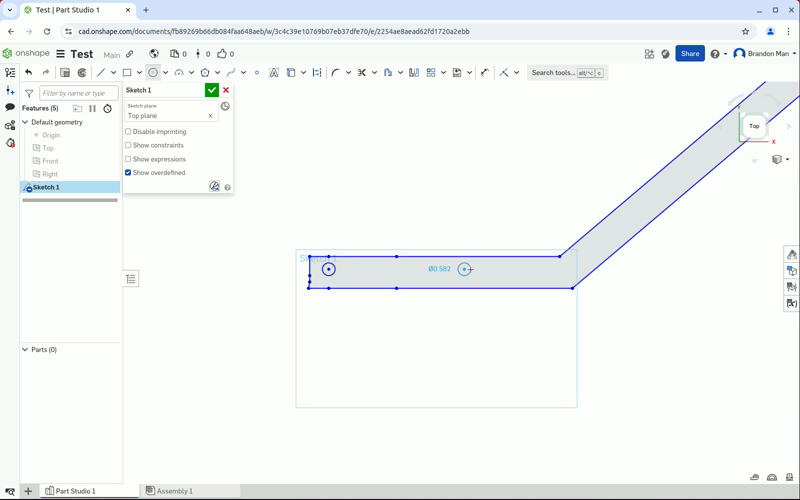
scroll(6)
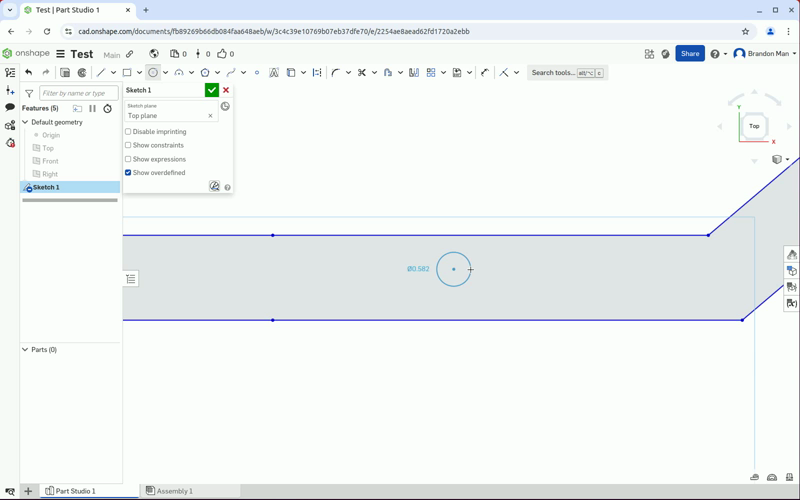
click(470, 269)
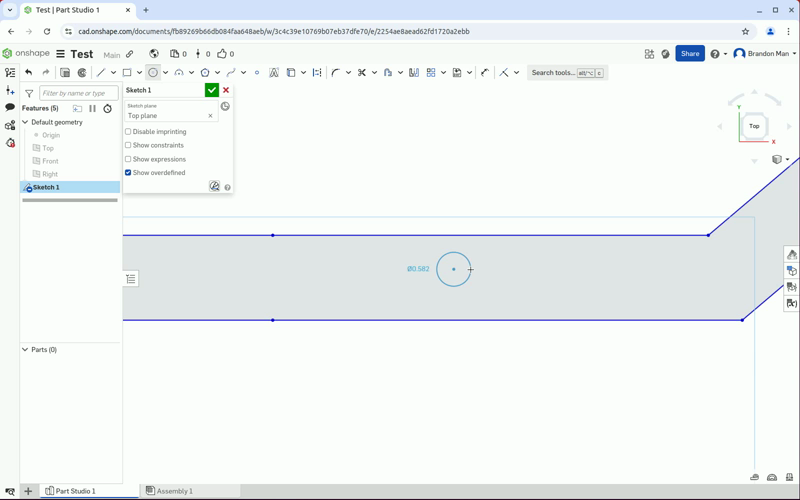
scroll(-6)
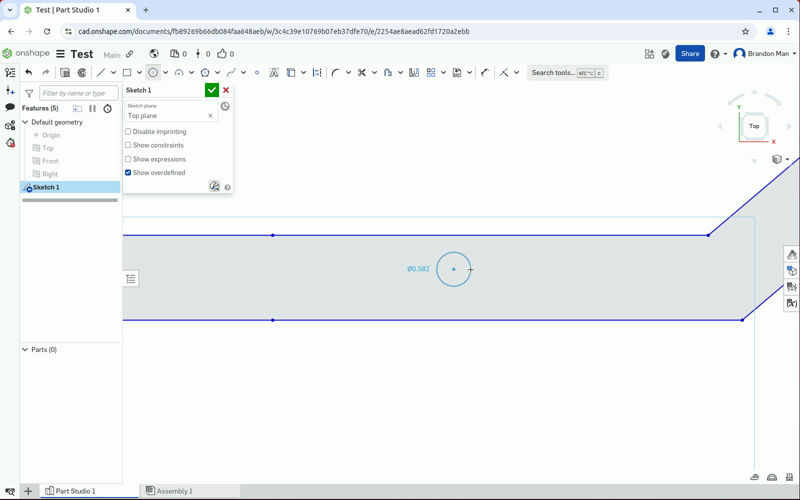
scroll(-6)
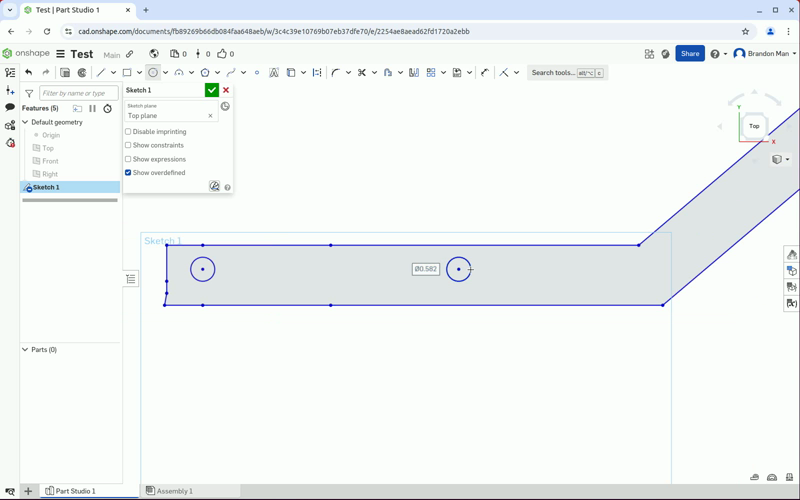
scroll(-6)
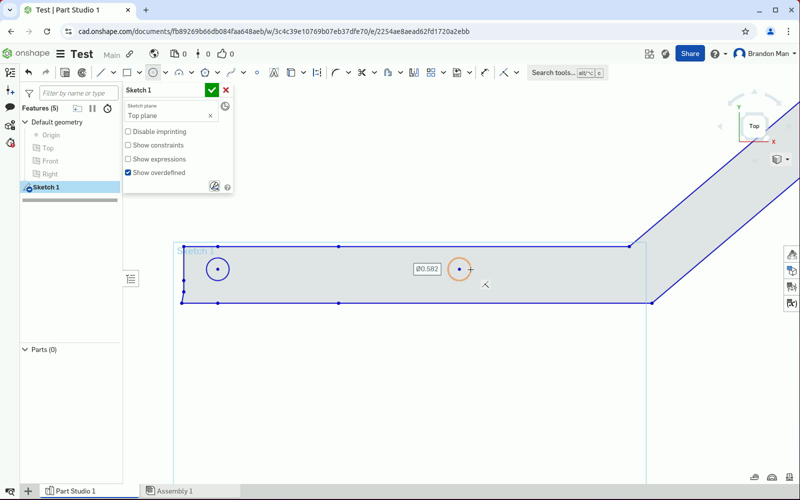
scroll(-6)
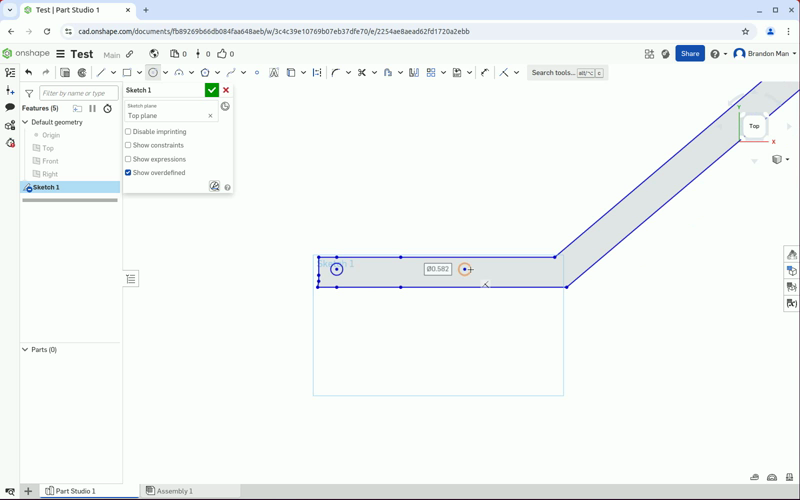
scroll(-6)
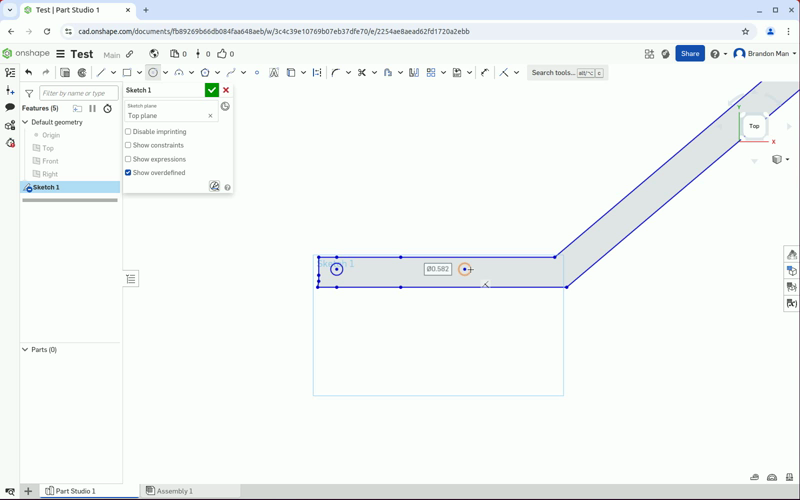
scroll(-6)
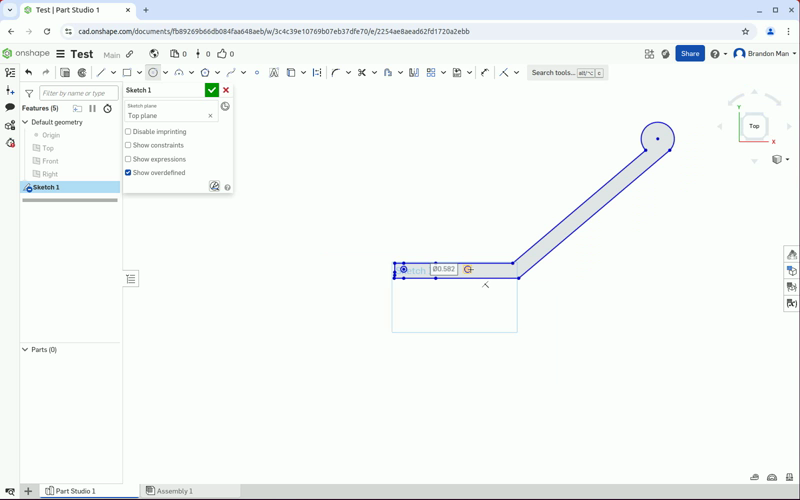
scroll(-6)
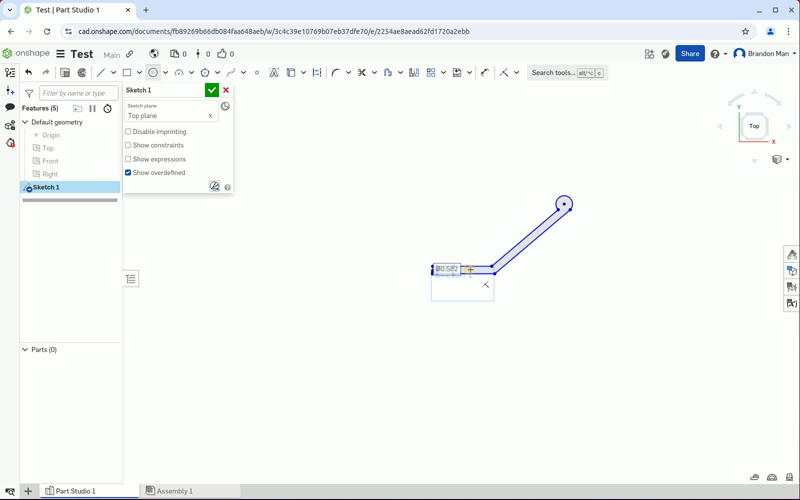
key(esc)
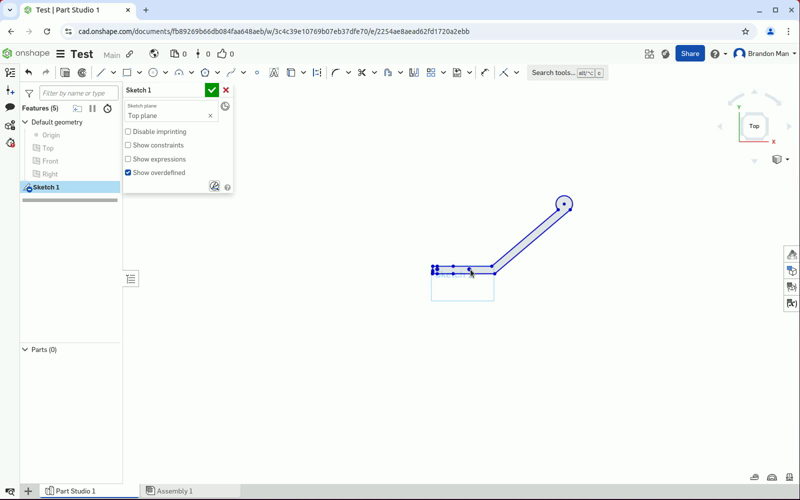
key(c)
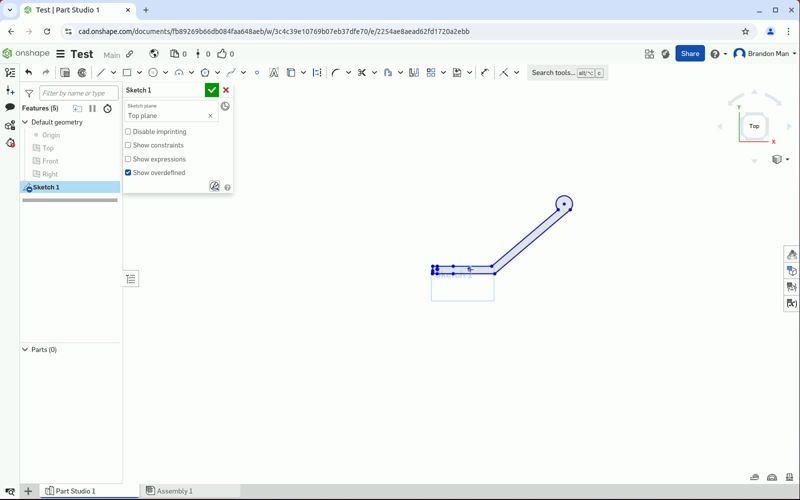
key_down(shift)
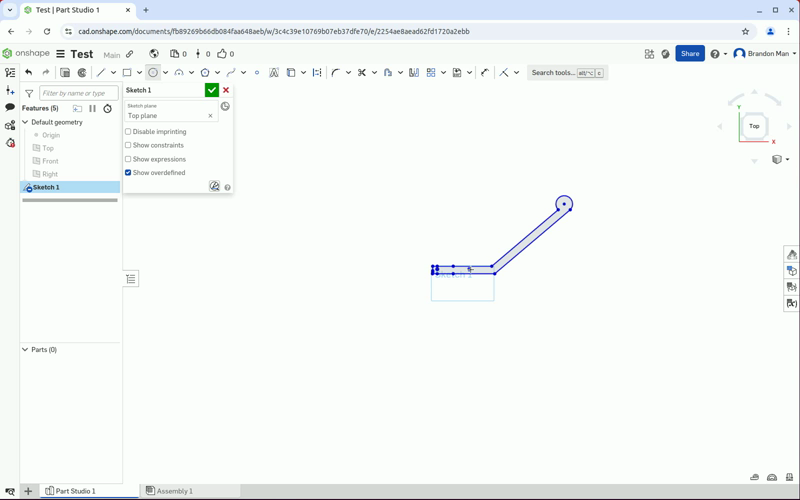
mouse_move(565, 204)
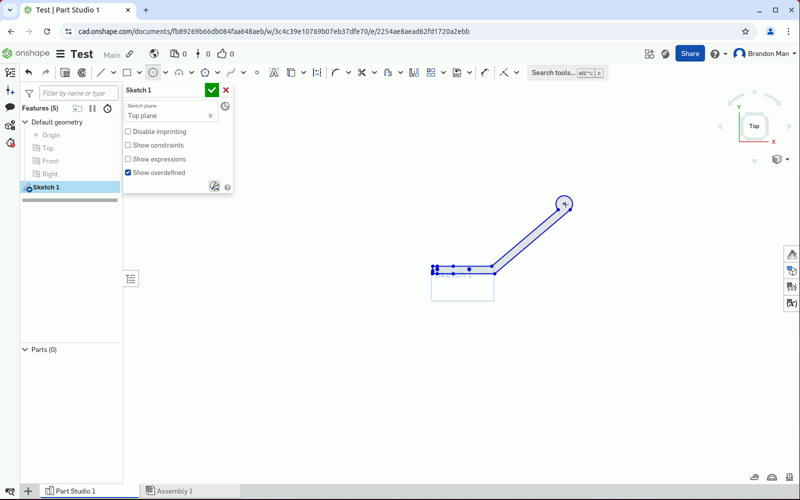
scroll(6)
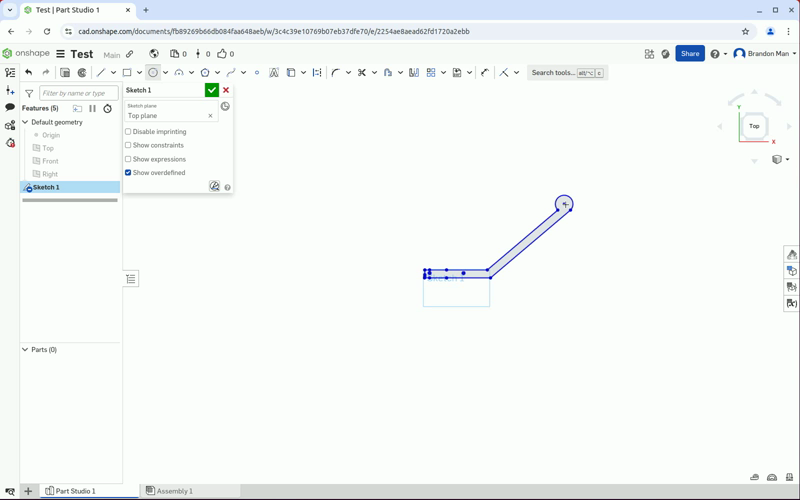
scroll(6)
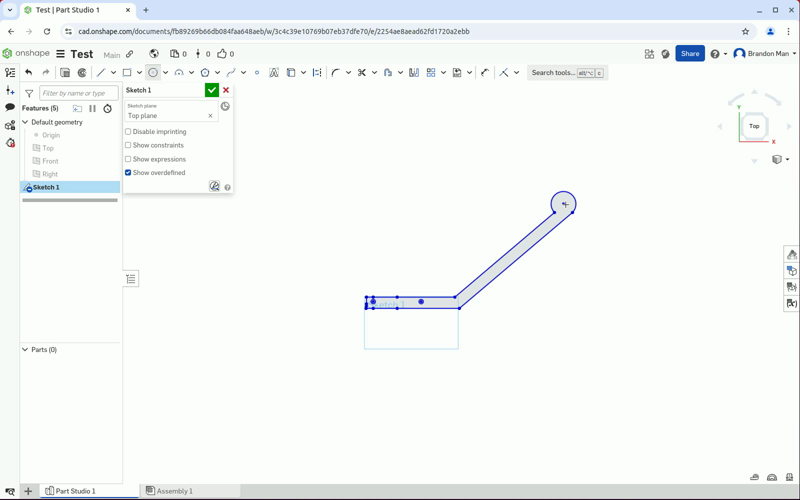
scroll(6)
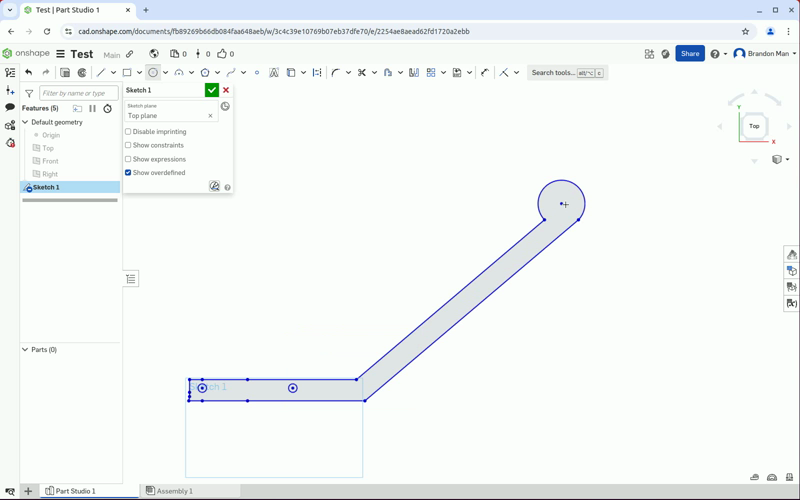
scroll(6)
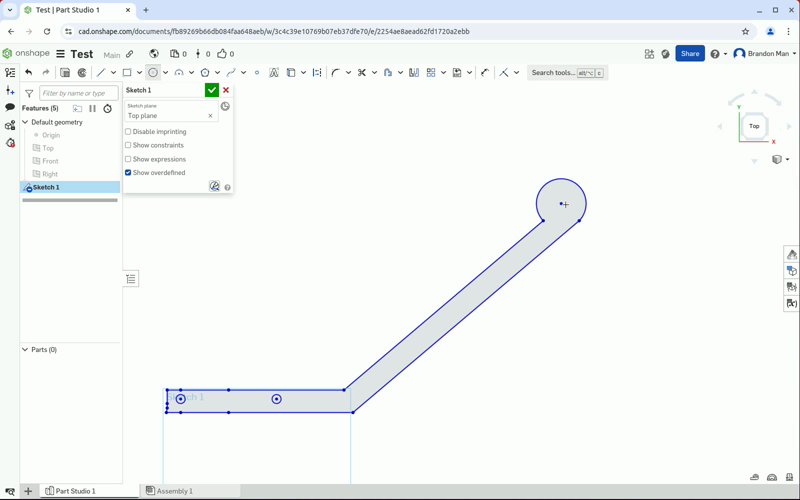
scroll(6)
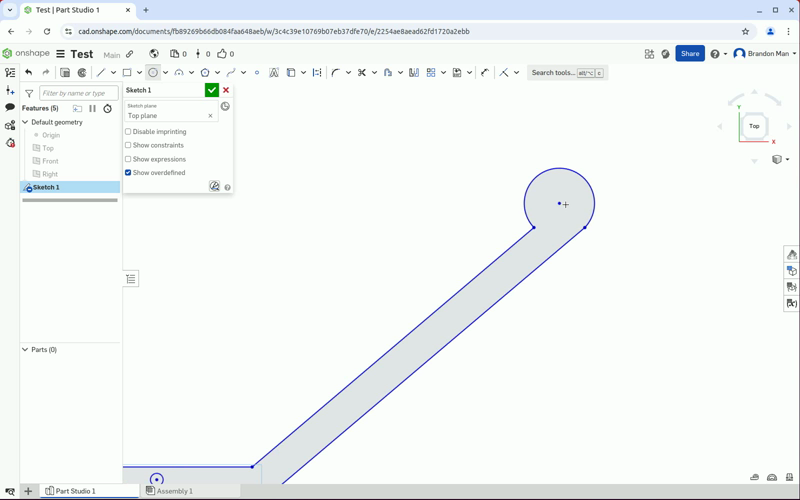
scroll(6)
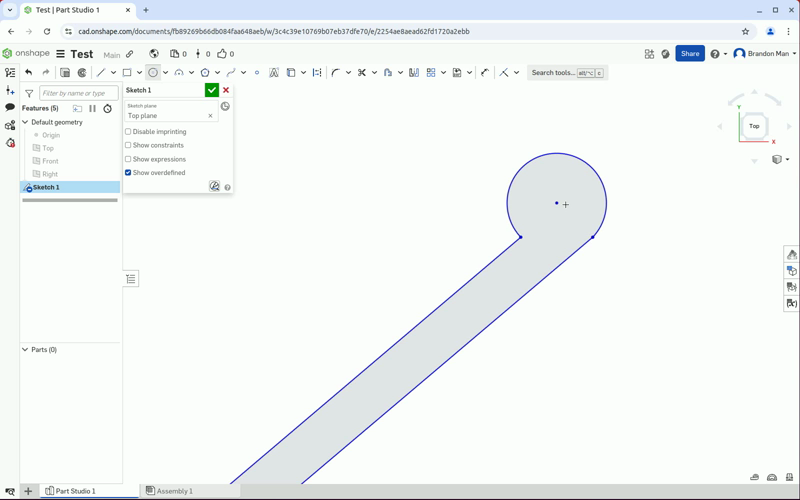
scroll(6)
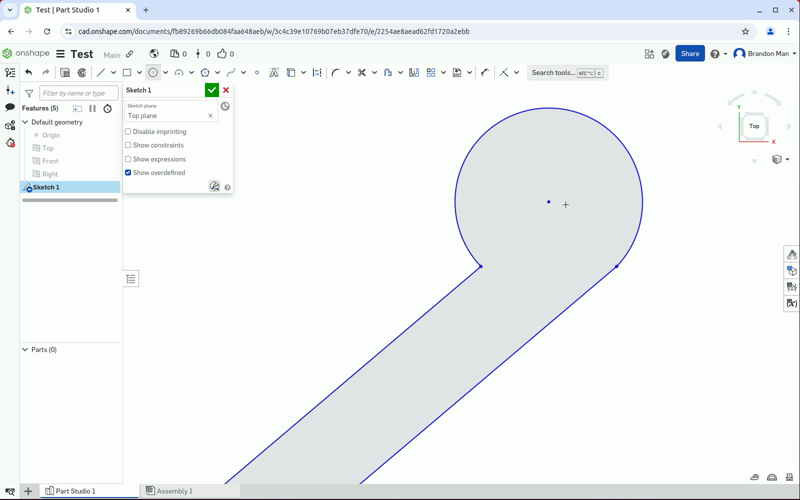
click(565, 204)
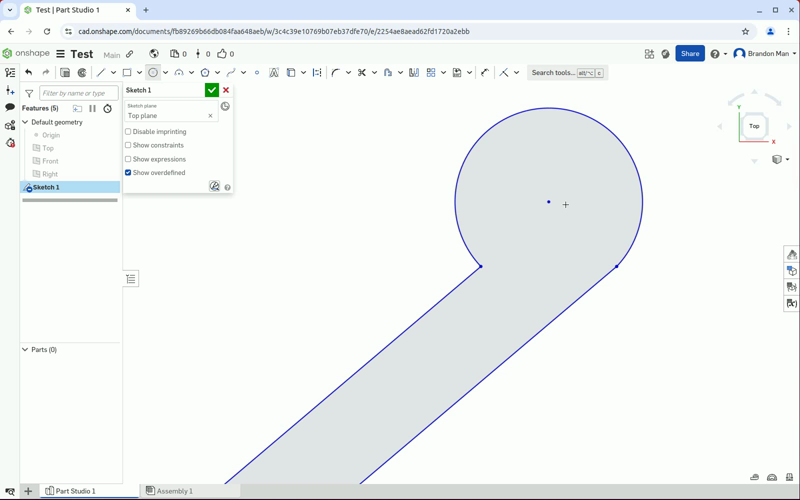
scroll(-6)
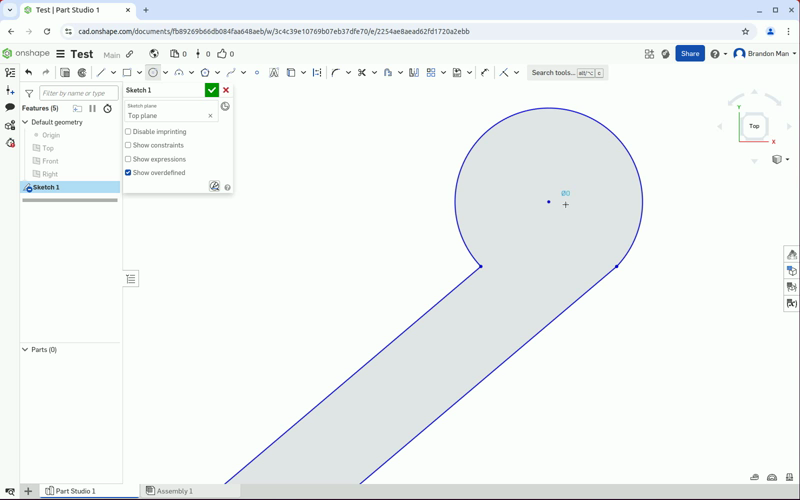
scroll(-6)
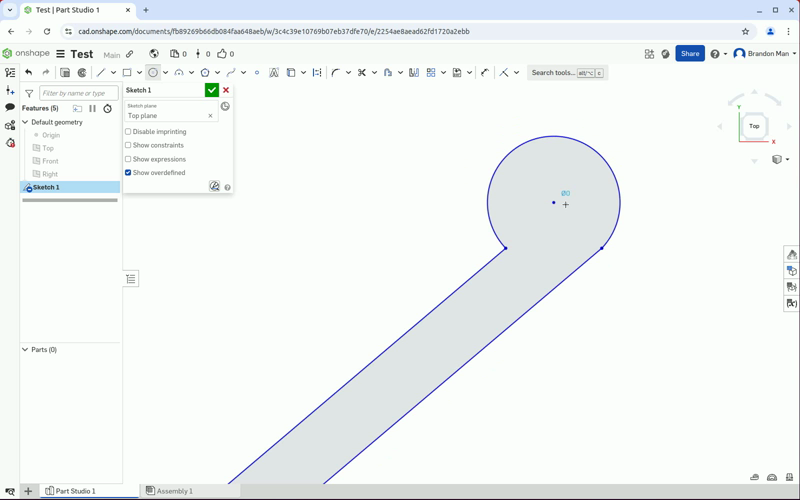
scroll(-6)
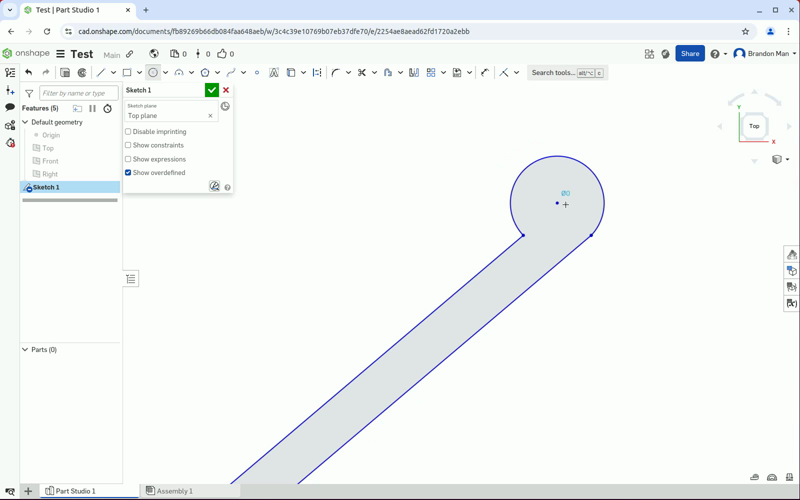
scroll(-6)
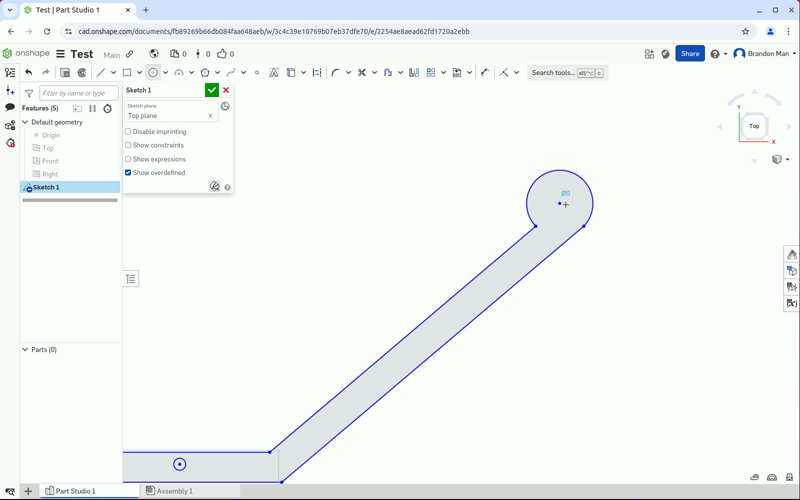
scroll(-6)
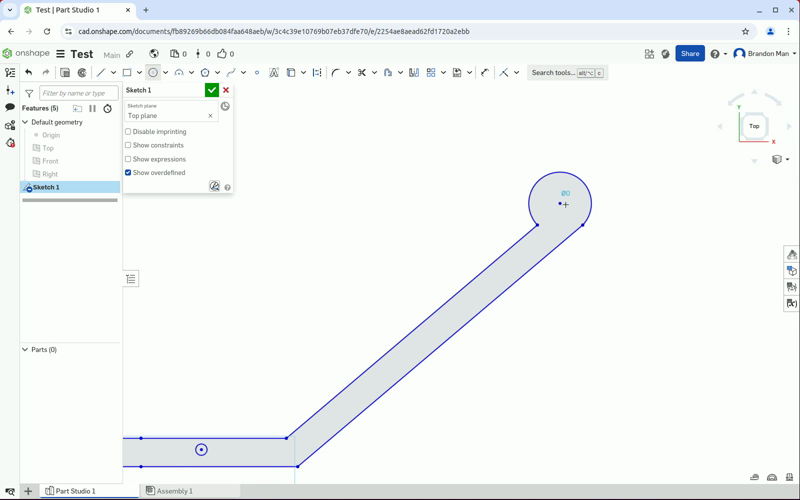
scroll(-6)
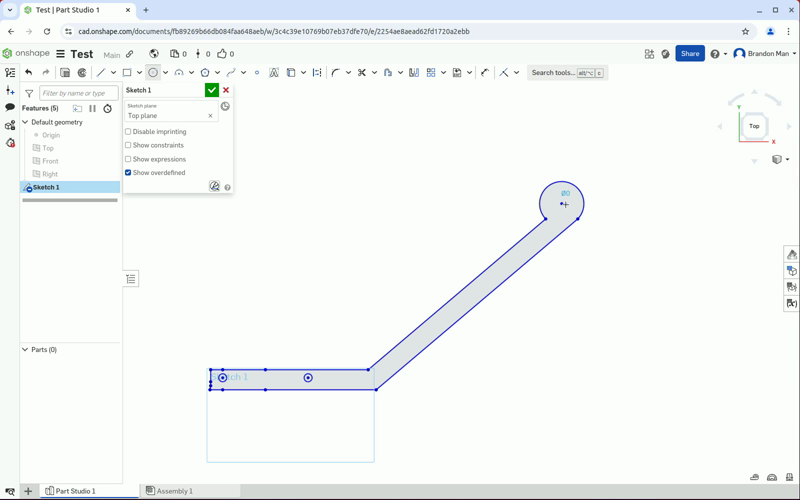
scroll(-6)
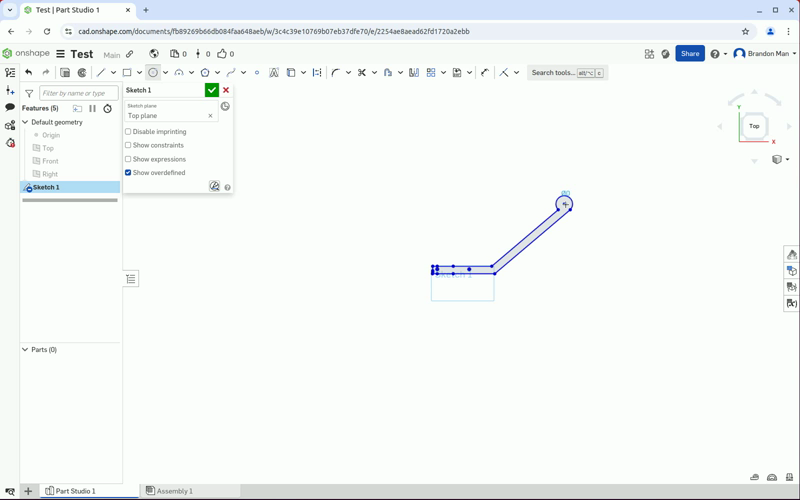
key_up(shift)
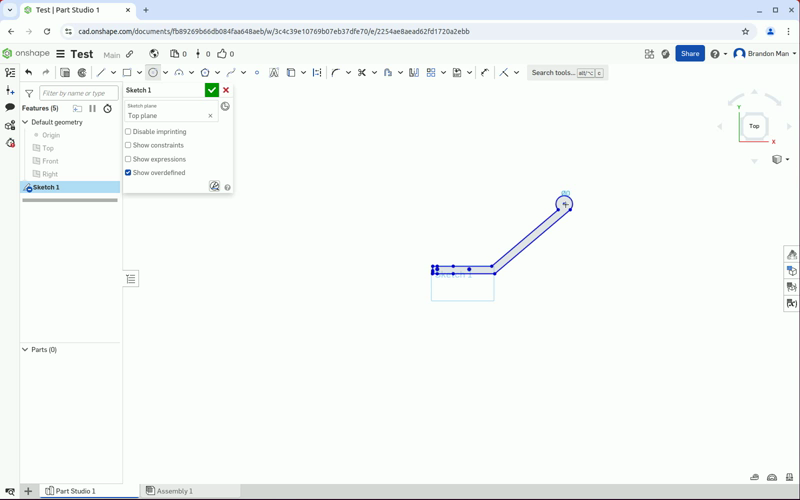
mouse_move(568, 204)
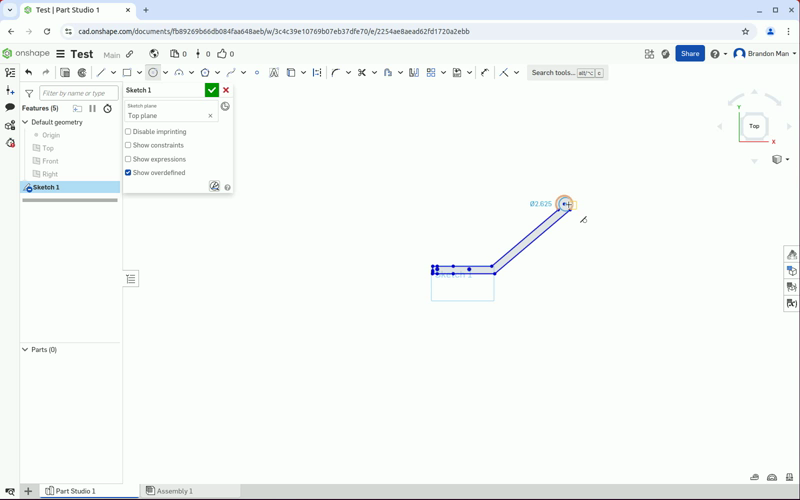
click(568, 204)
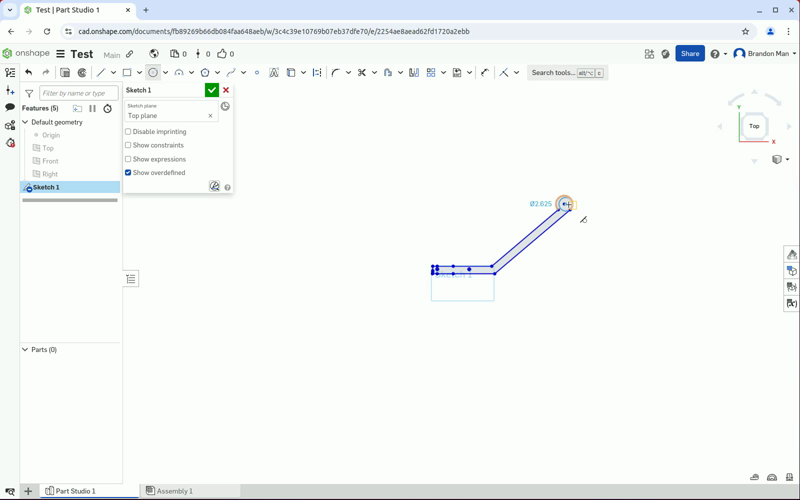
key(esc)
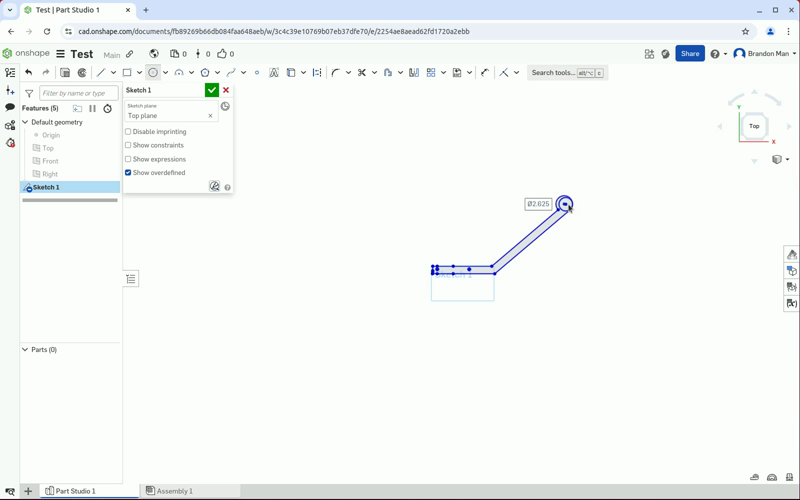
mouse_move(554, 219)
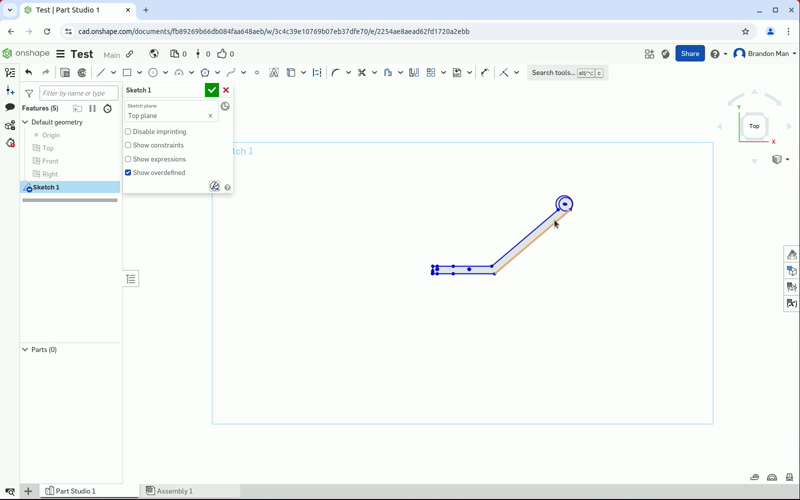
scroll(6)
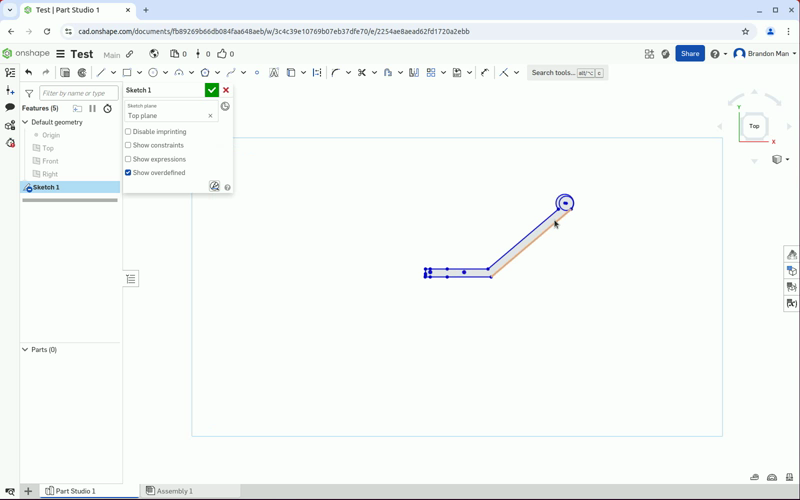
scroll(6)
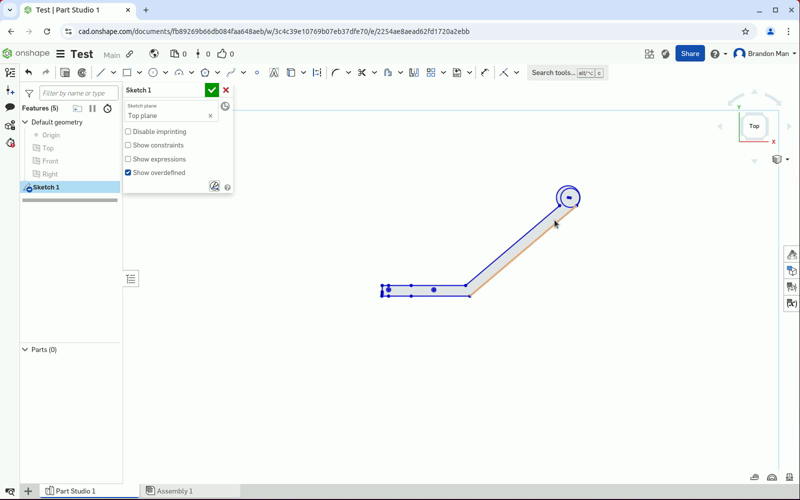
scroll(6)
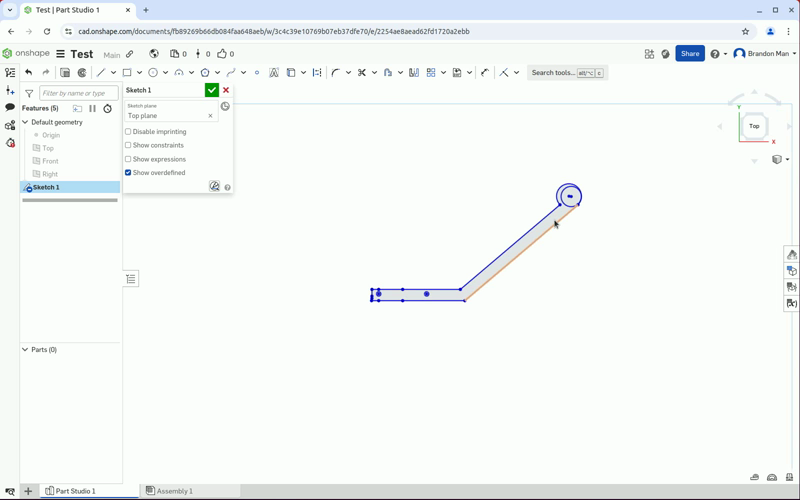
scroll(6)
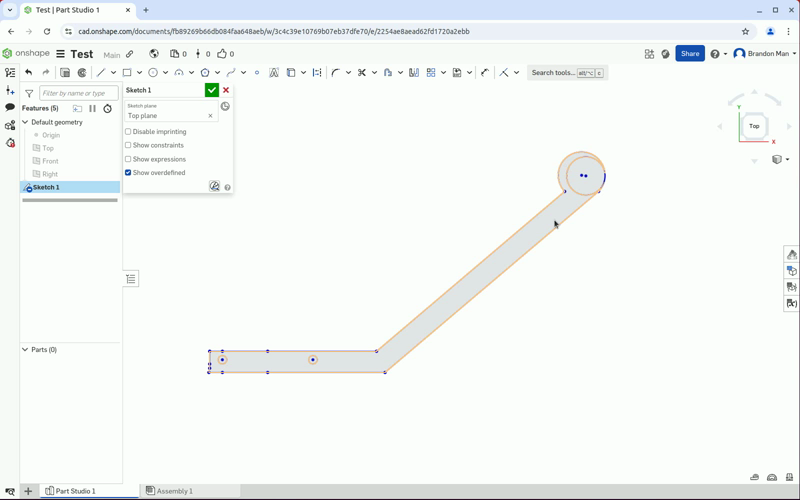
scroll(6)
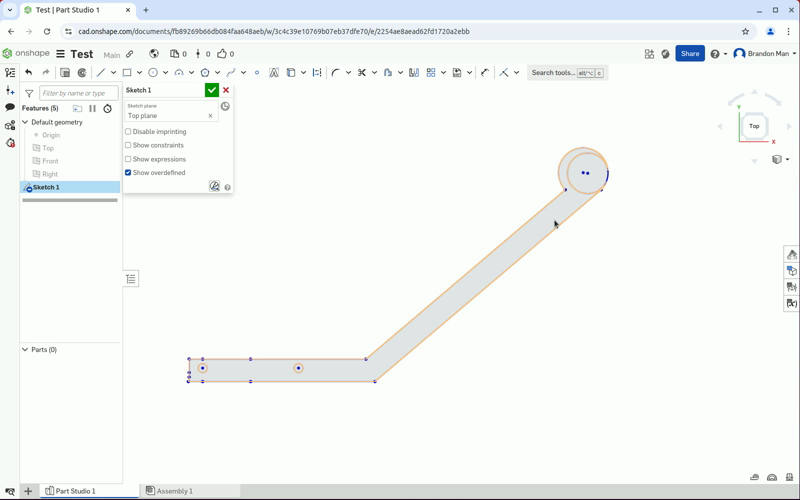
scroll(6)
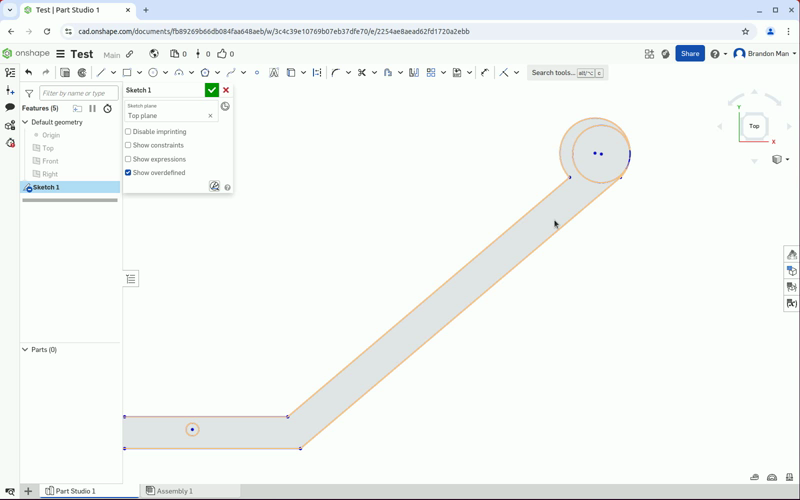
scroll(6)
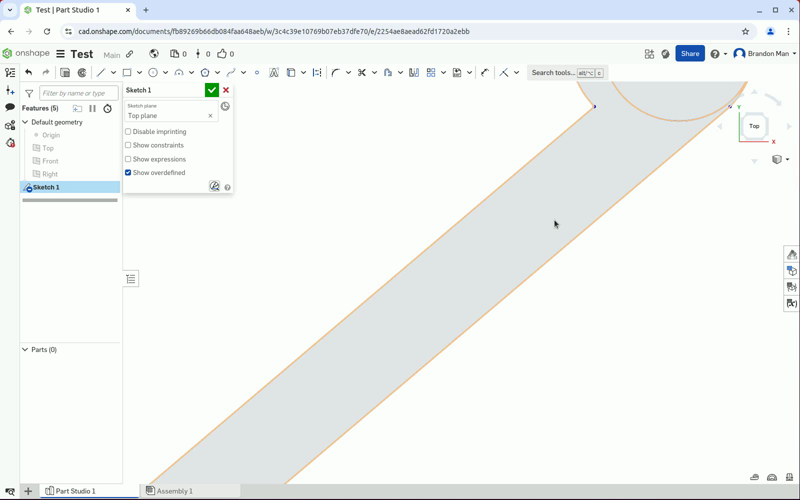
click(554, 219)
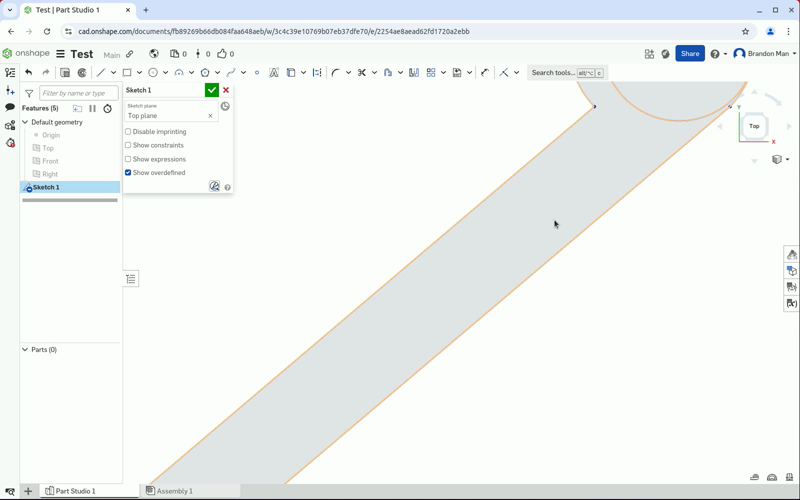
scroll(-6)
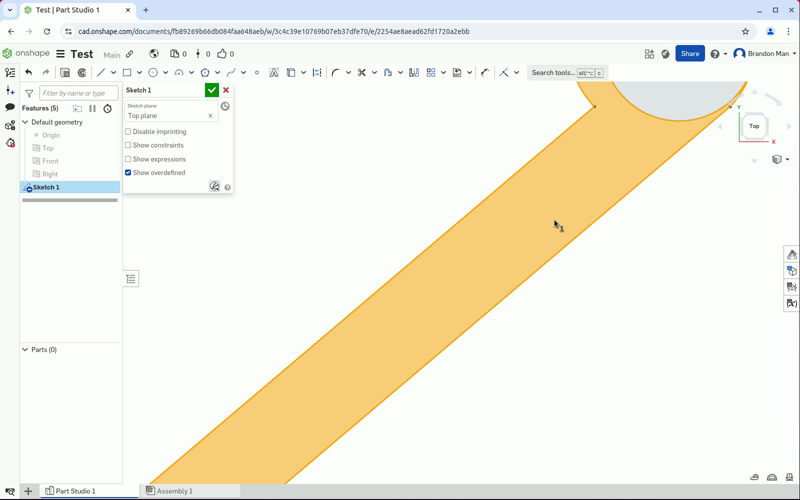
scroll(-6)
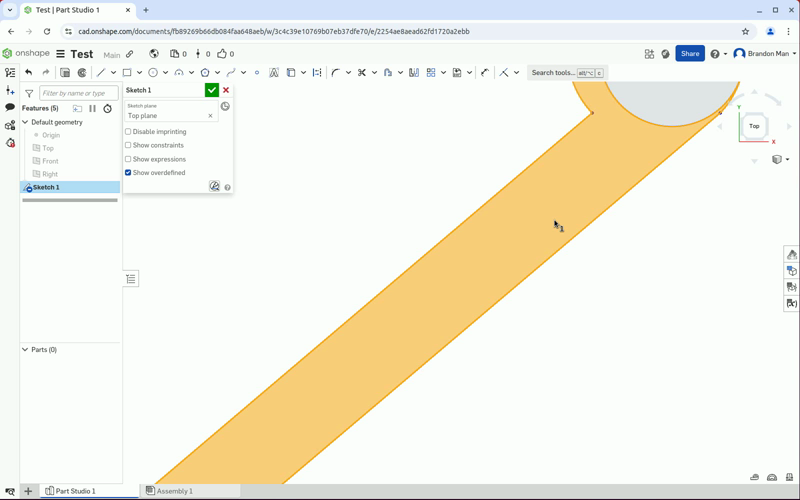
scroll(-6)
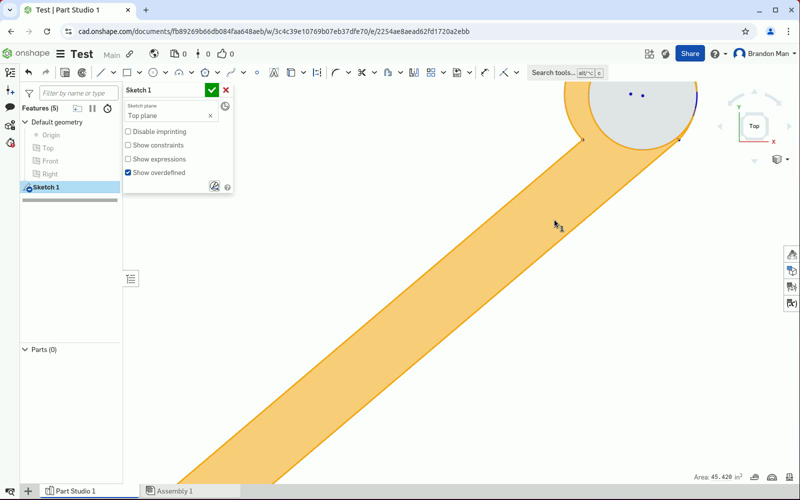
scroll(-6)
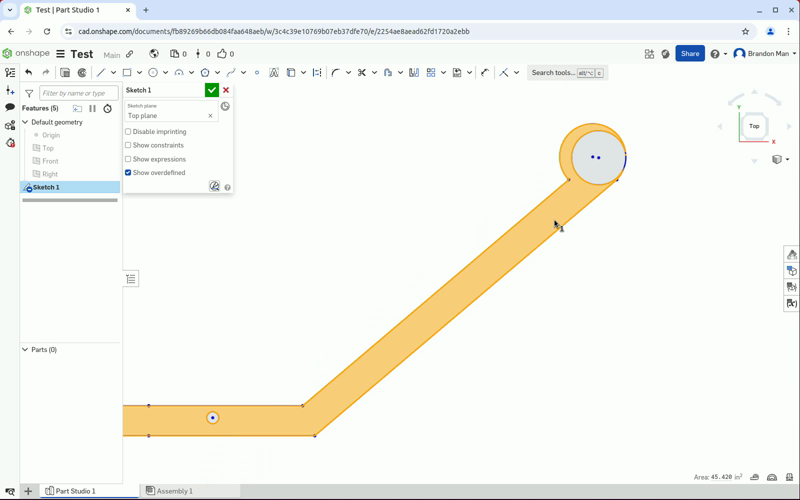
scroll(-6)
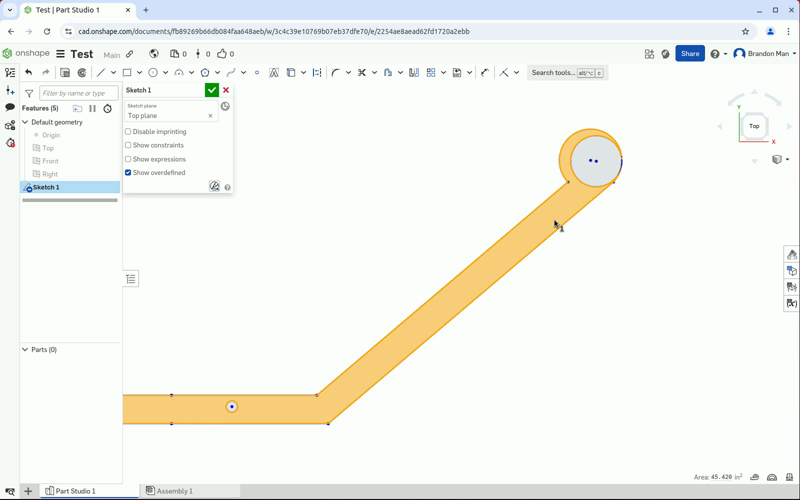
scroll(-6)
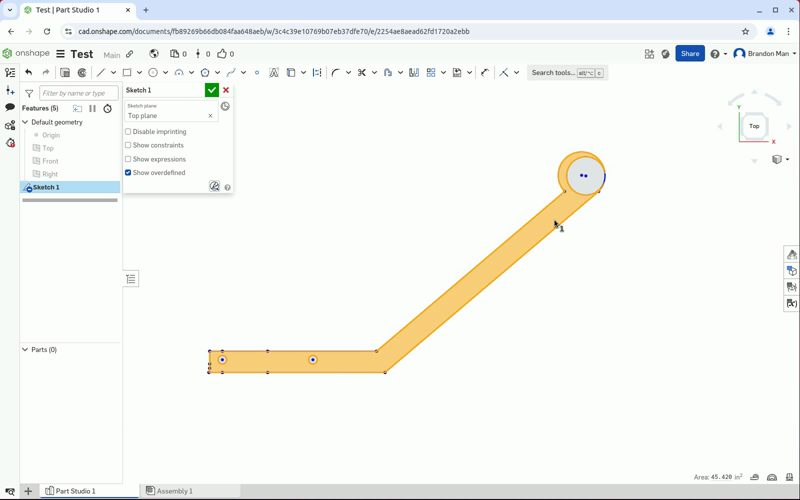
scroll(-6)
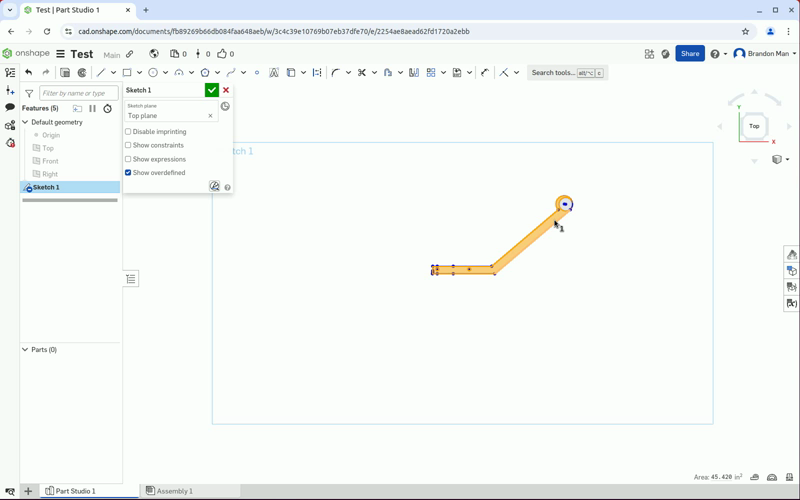
mouse_move(73, 352)
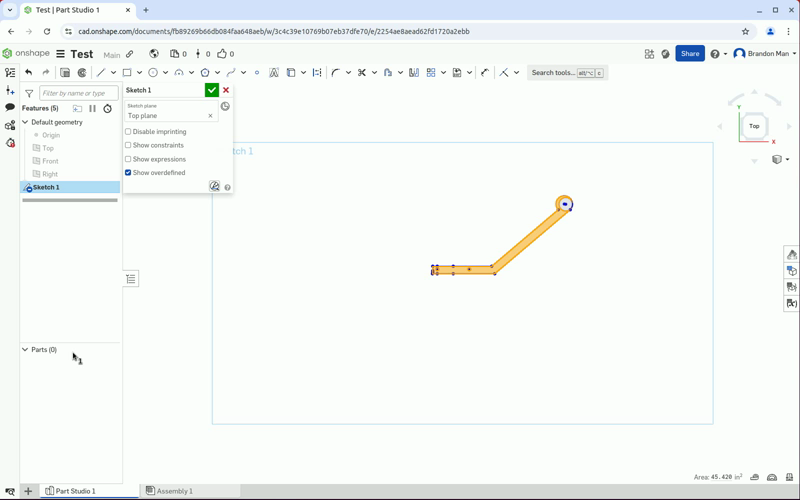
key(shift+y)
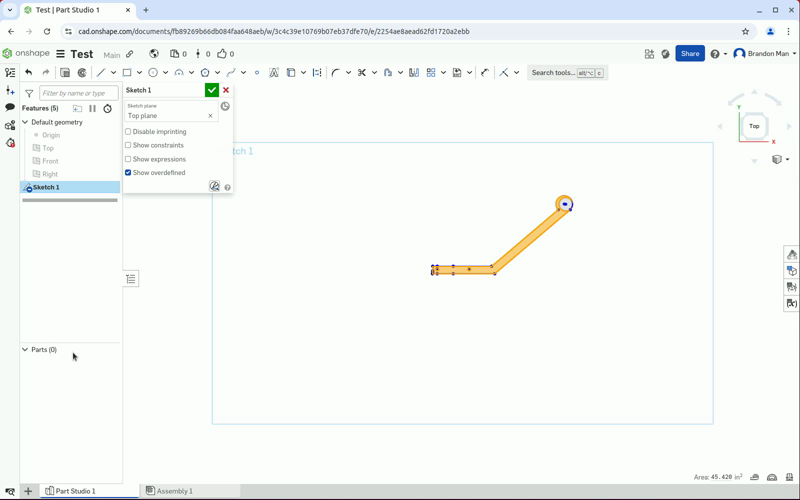
key(shift+e)
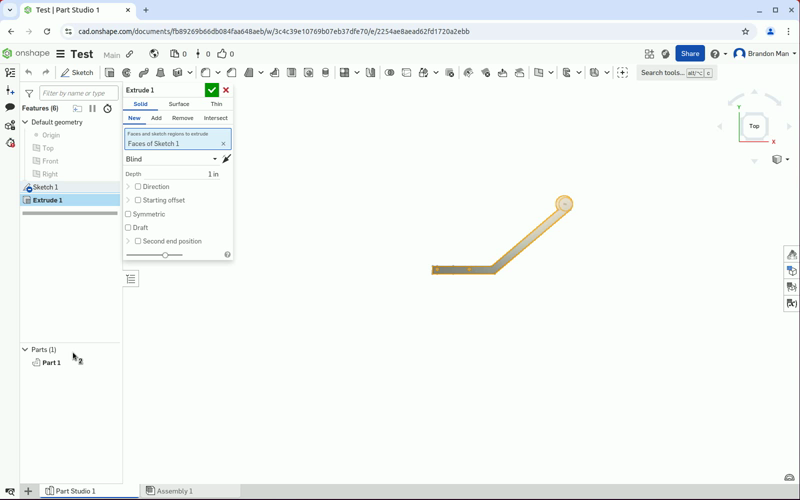
mouse_move(143, 106)
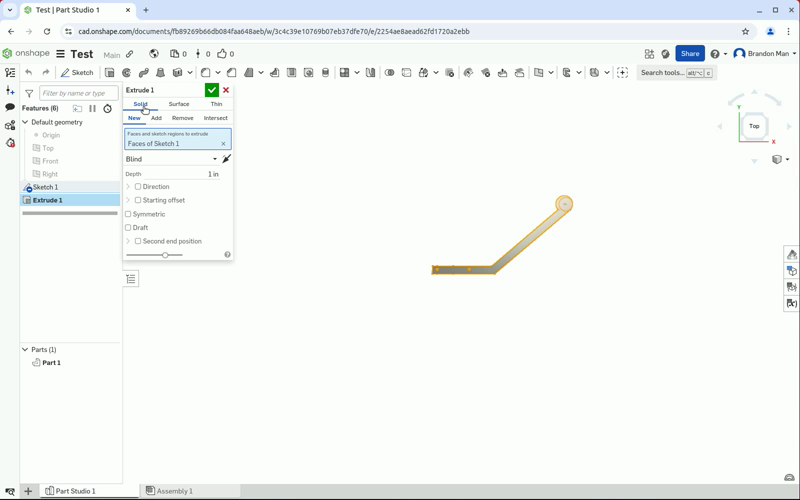
click(143, 106)
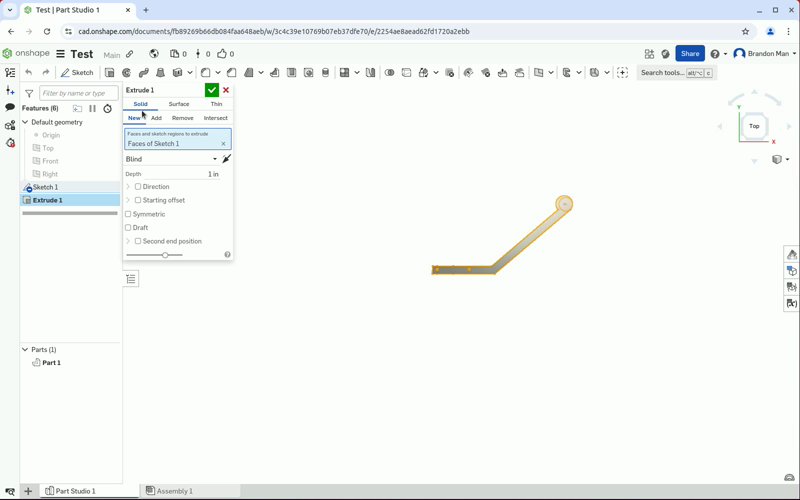
mouse_move(137, 120)
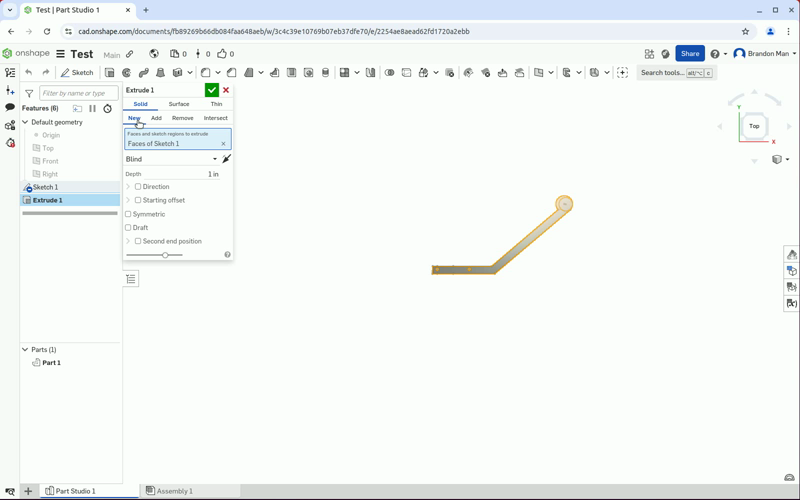
click(137, 120)
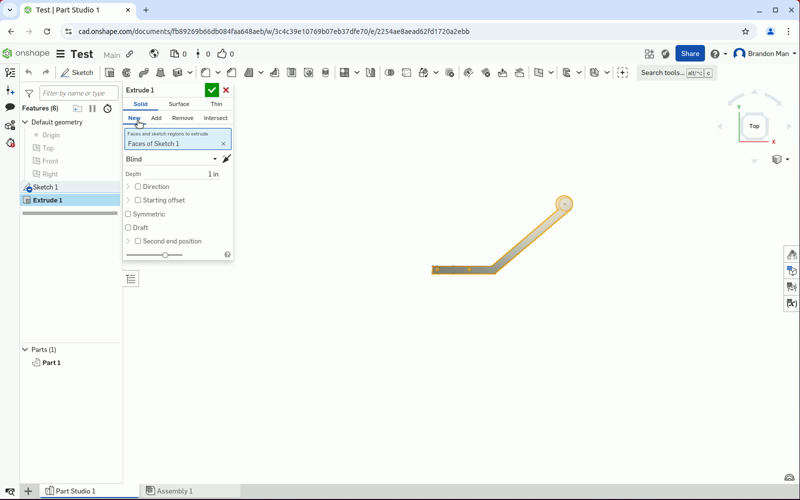
key(tab, 4)
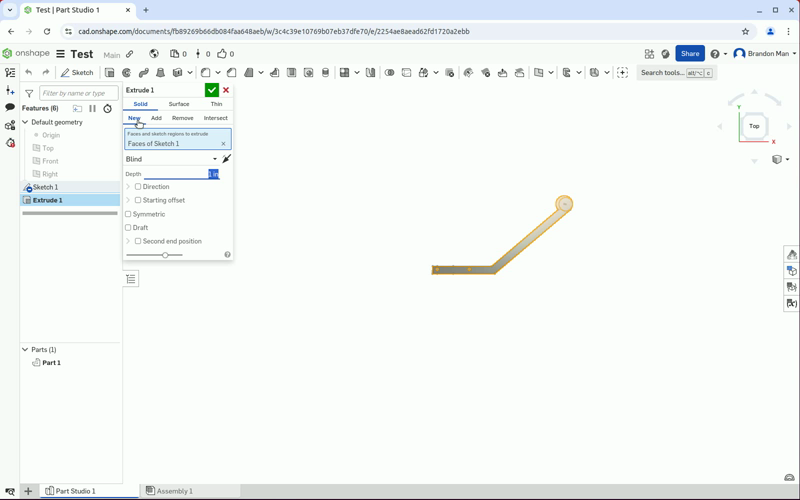
text(0.722)
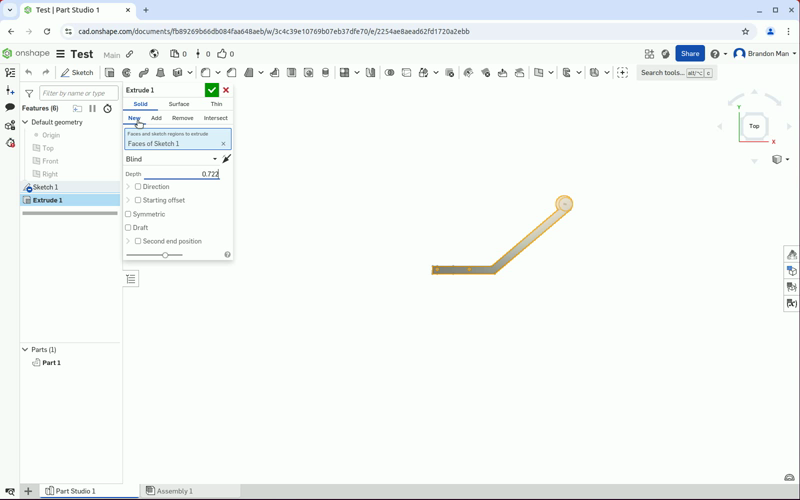
key(enter)
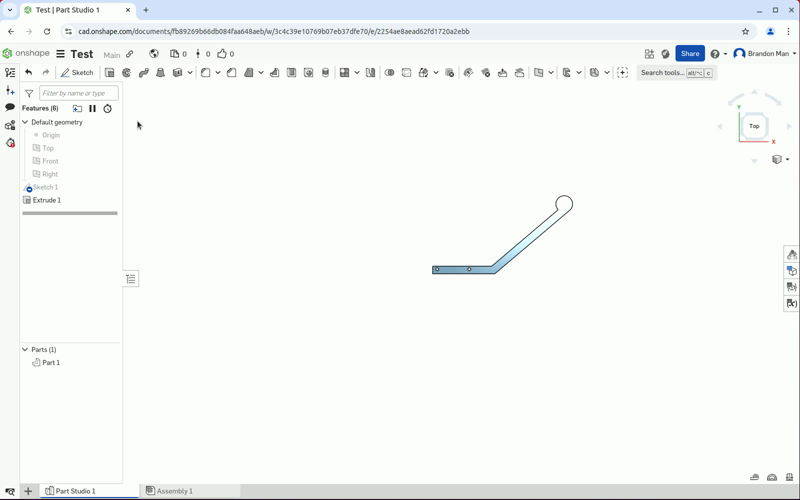
key(shift+h)
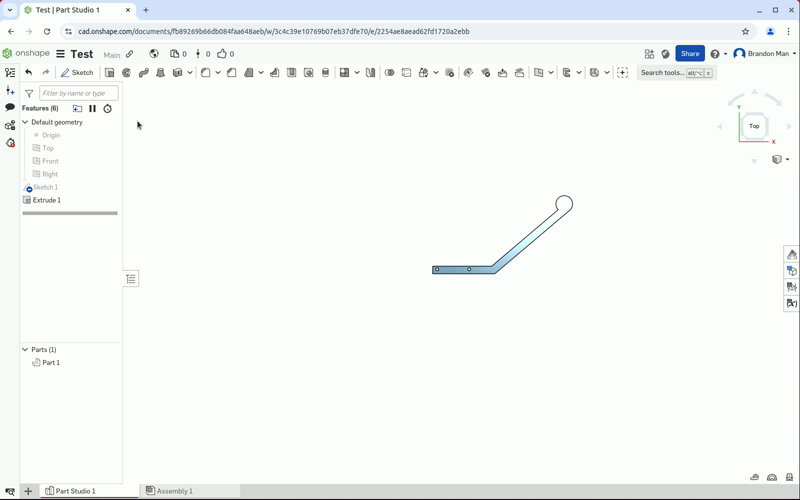
key(shift+h)
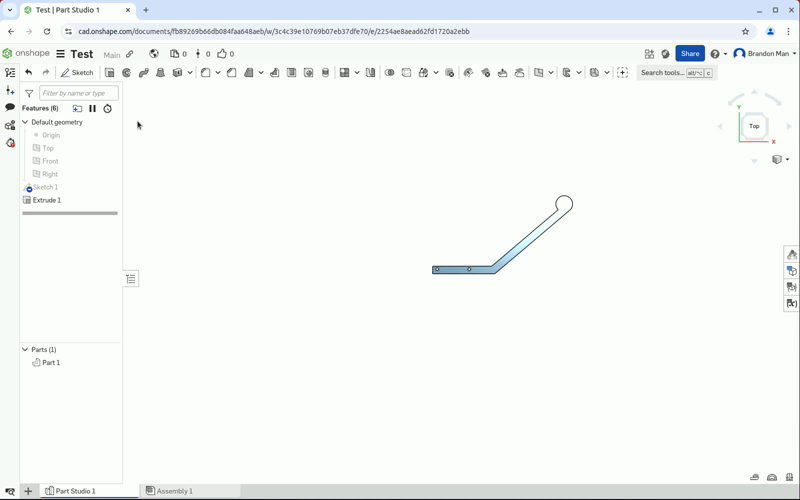
mouse_move(73, 189)
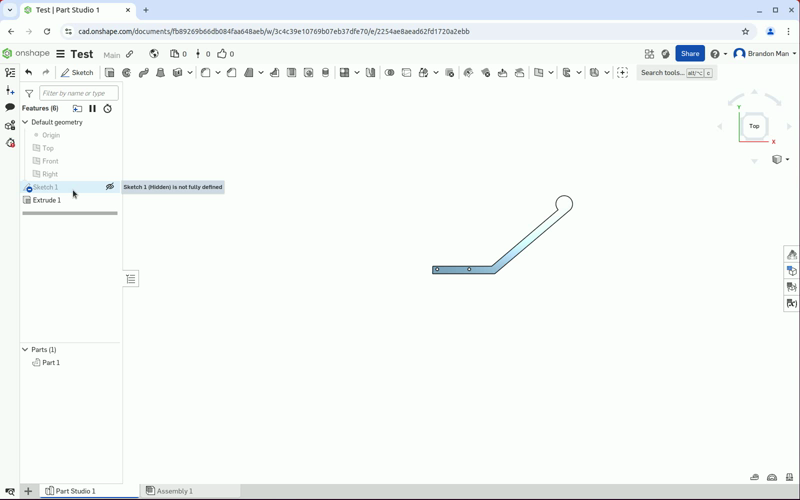
click(73, 189)
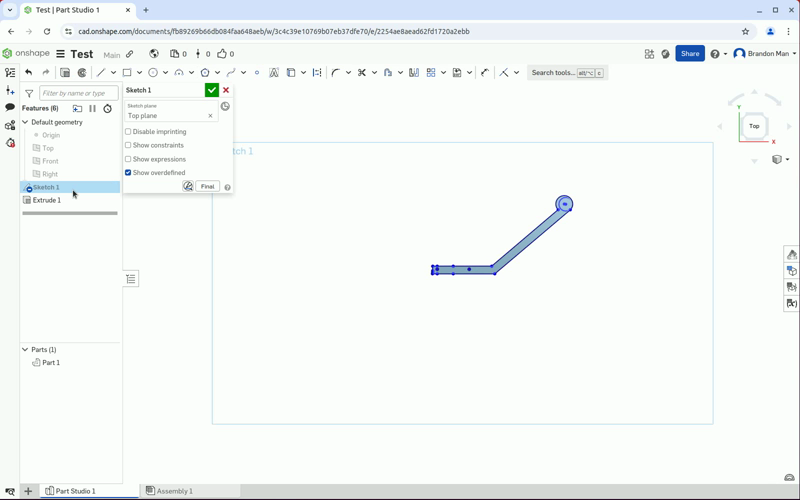
mouse_move(229, 92)
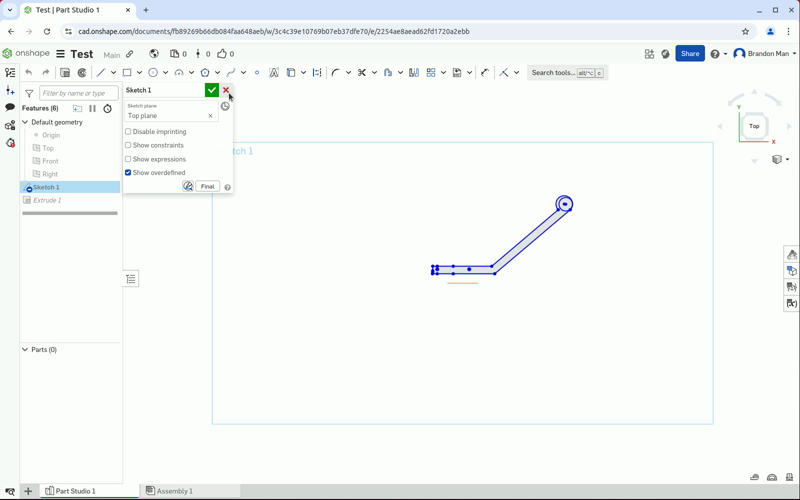
click(229, 92)
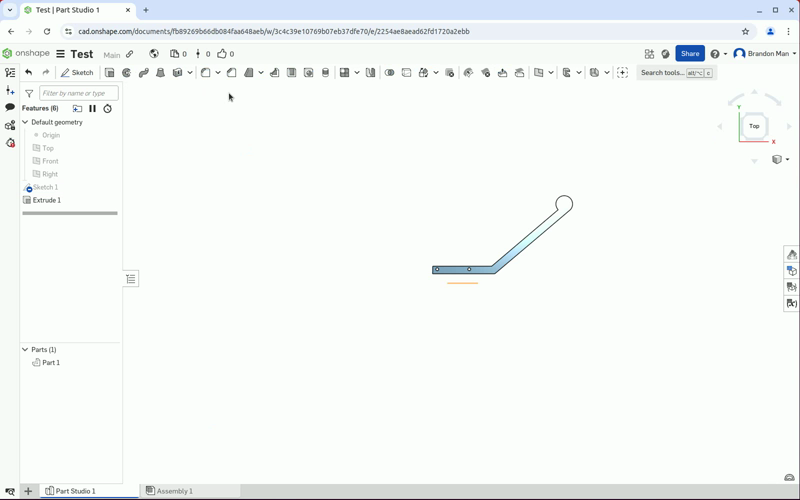
mouse_move(541, 75)
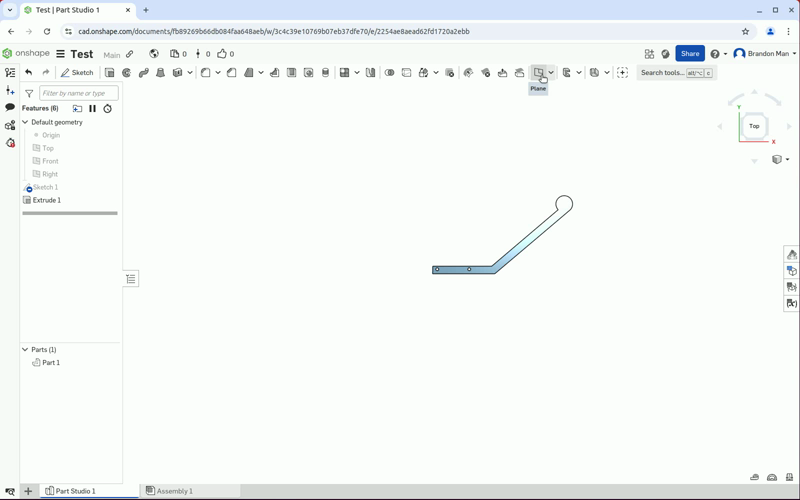
click(541, 75)
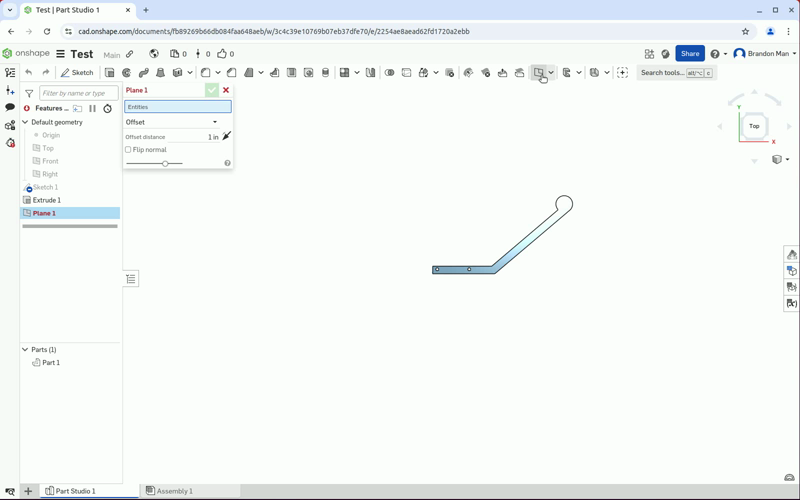
mouse_move(73, 150)
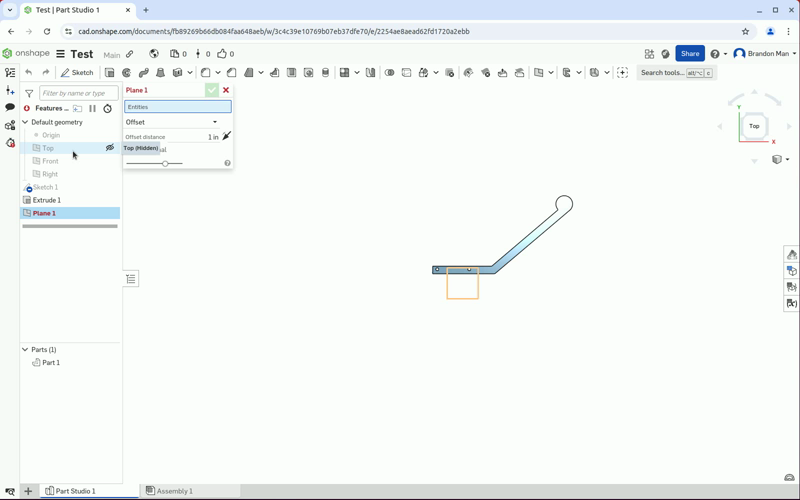
click(73, 150)
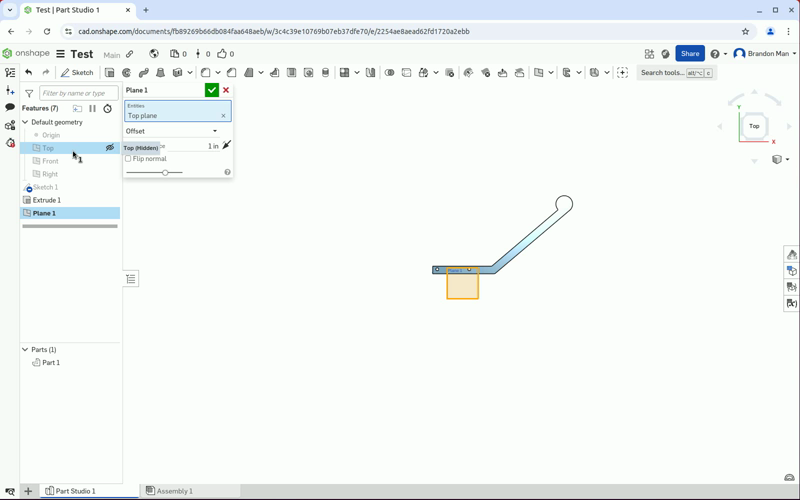
key(tab, 2)
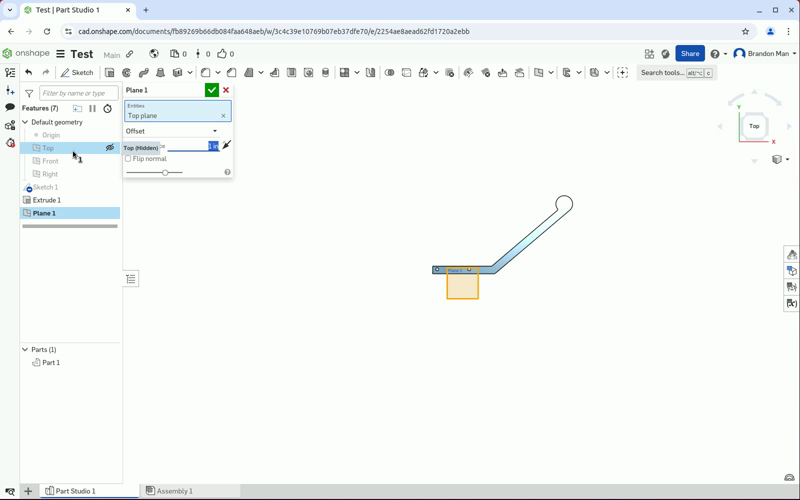
text(0.709)
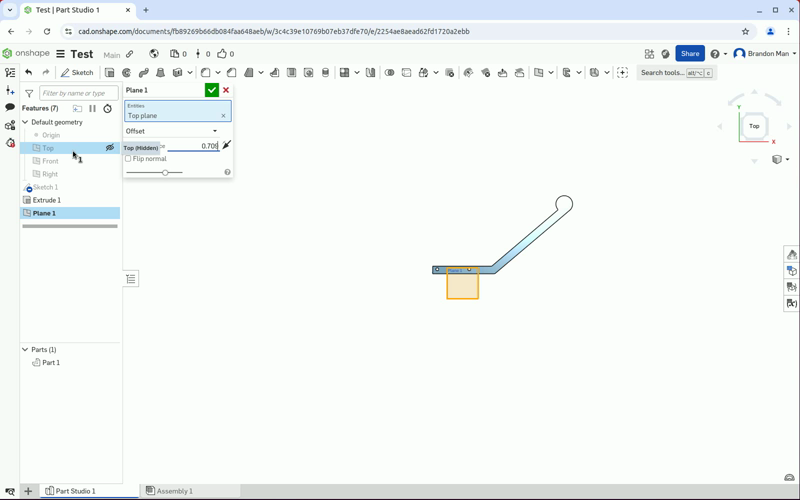
key(enter, 2)
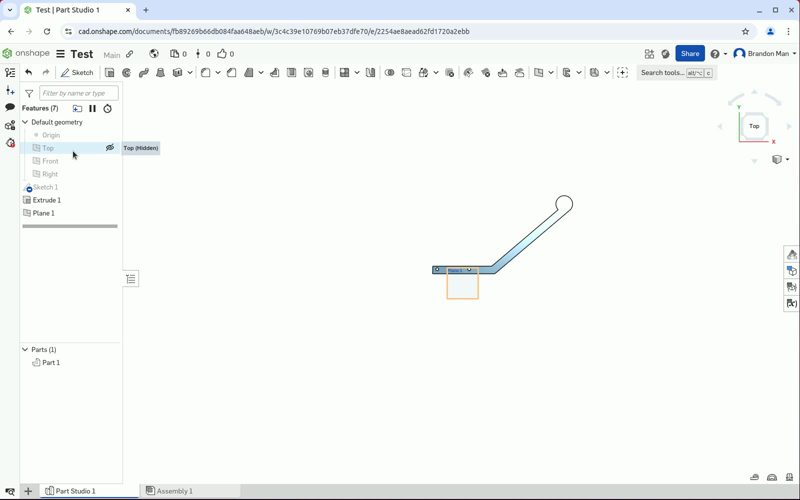
key(shift+s)
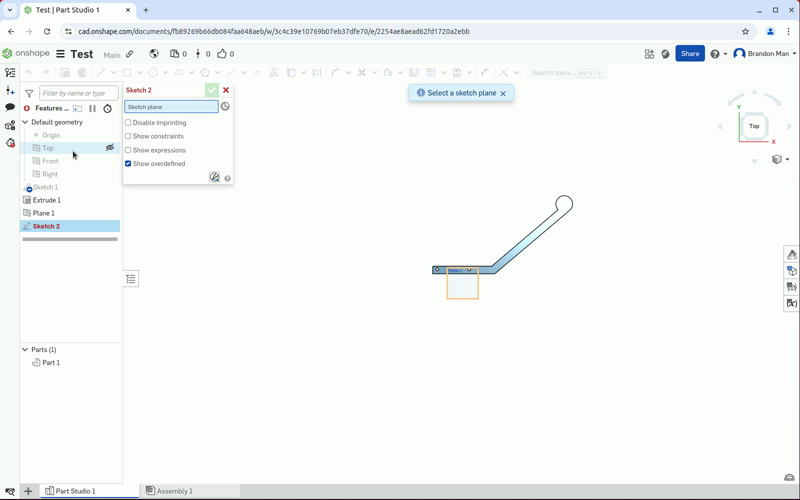
mouse_move(73, 215)
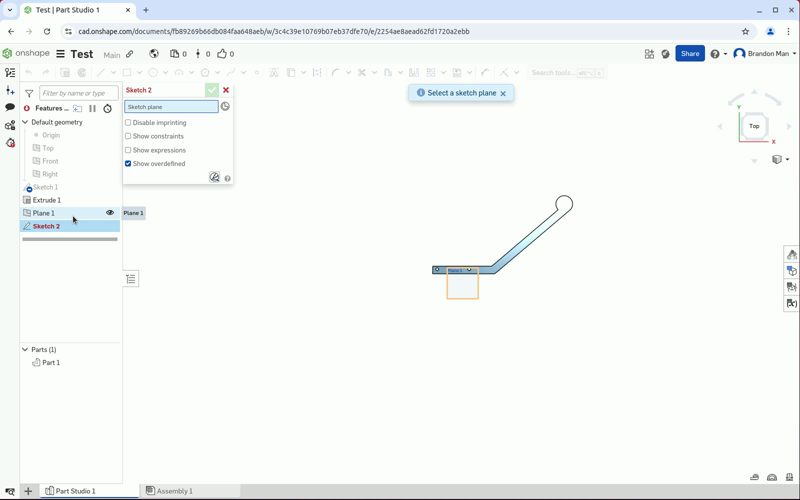
click(73, 215)
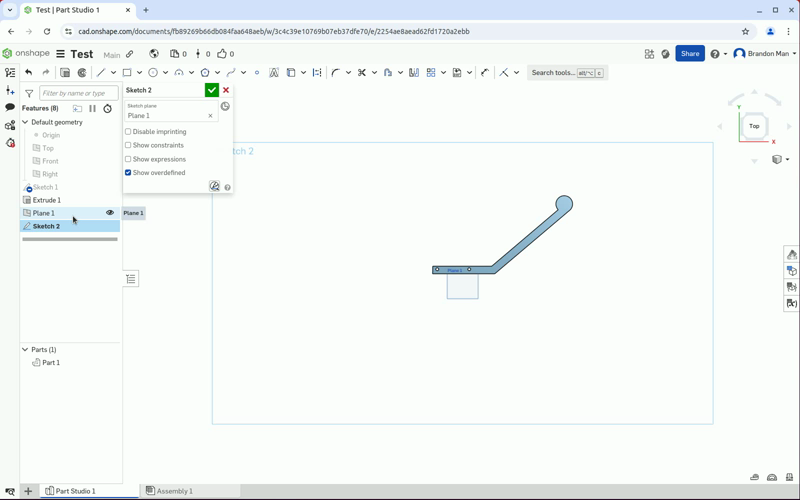
mouse_move(73, 352)
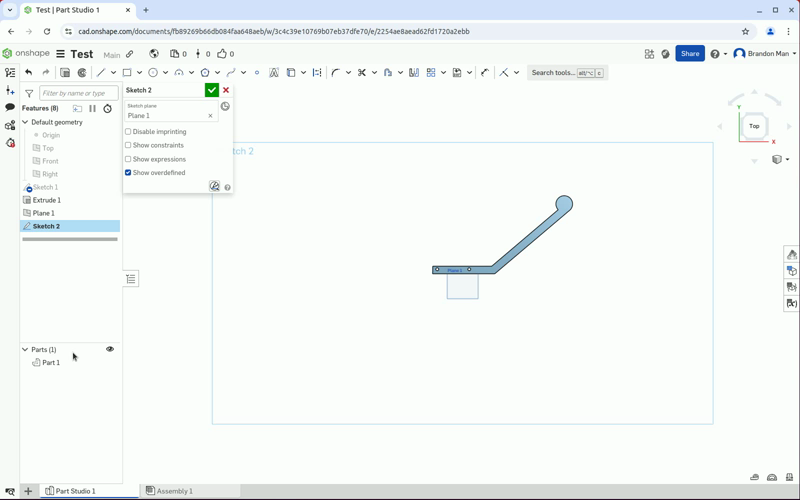
key(y)
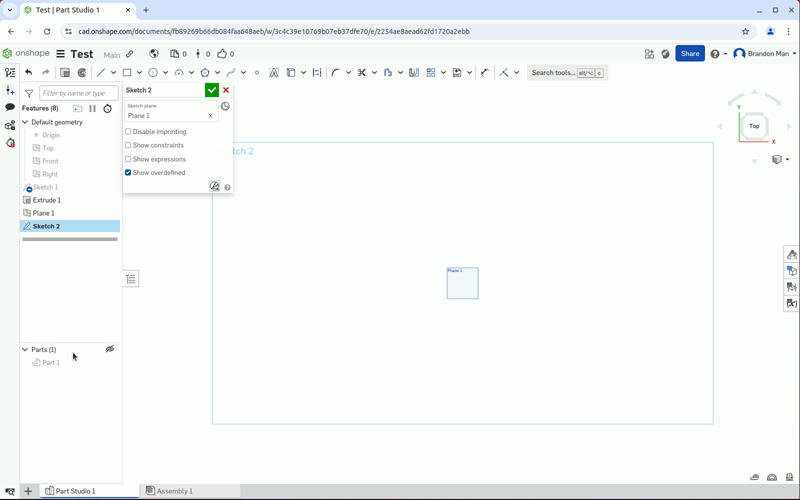
key(a)
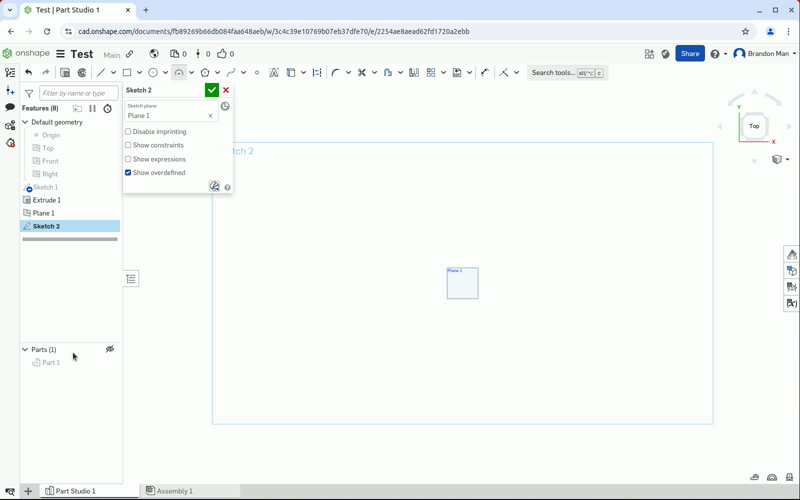
key_down(shift)
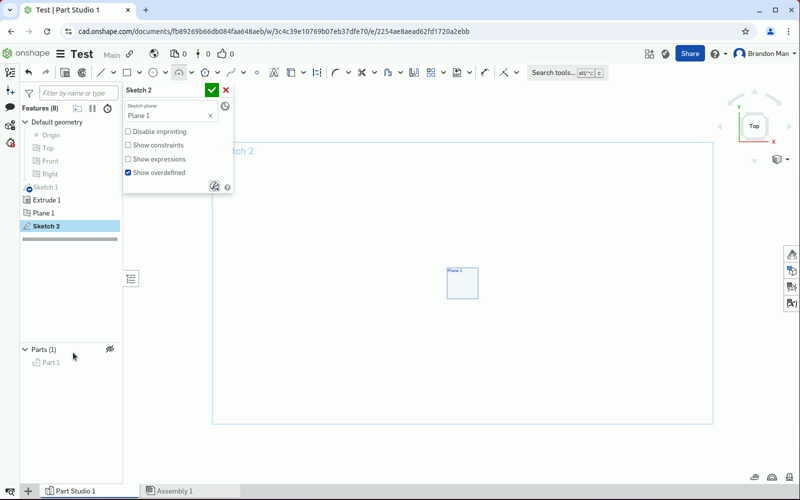
mouse_move(446, 273)
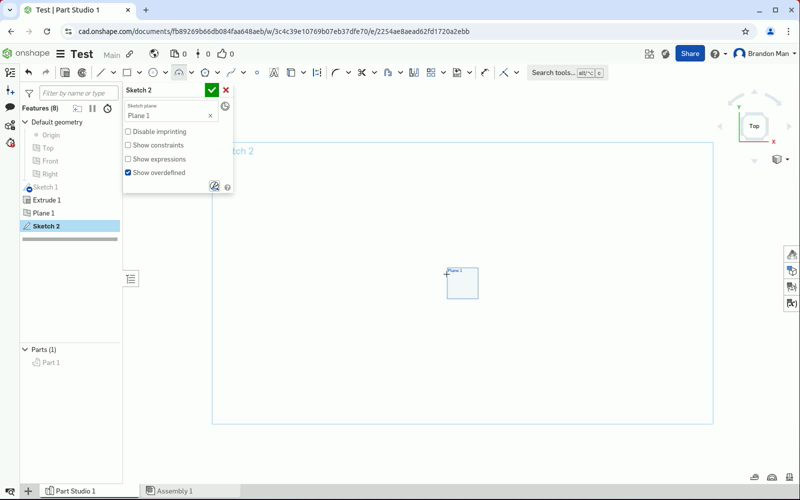
click(446, 273)
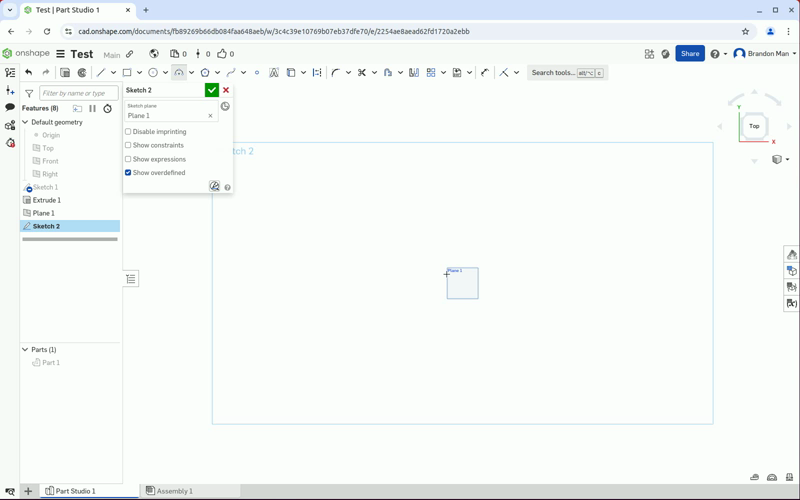
key_up(shift)
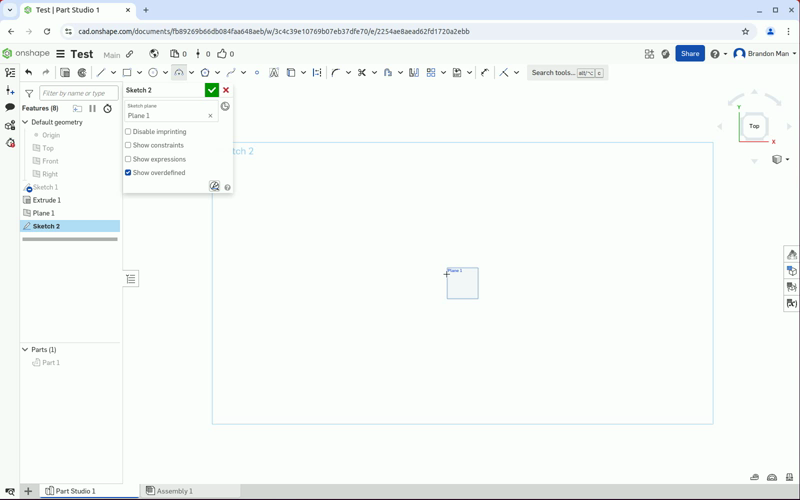
key_down(shift)
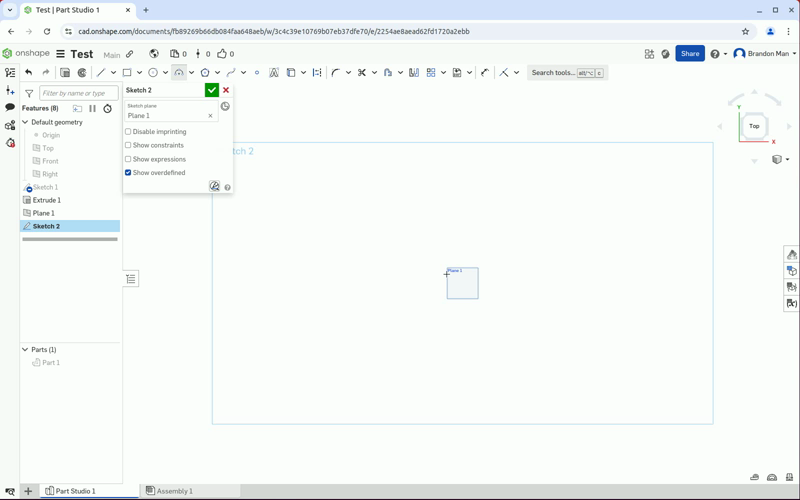
mouse_move(459, 273)
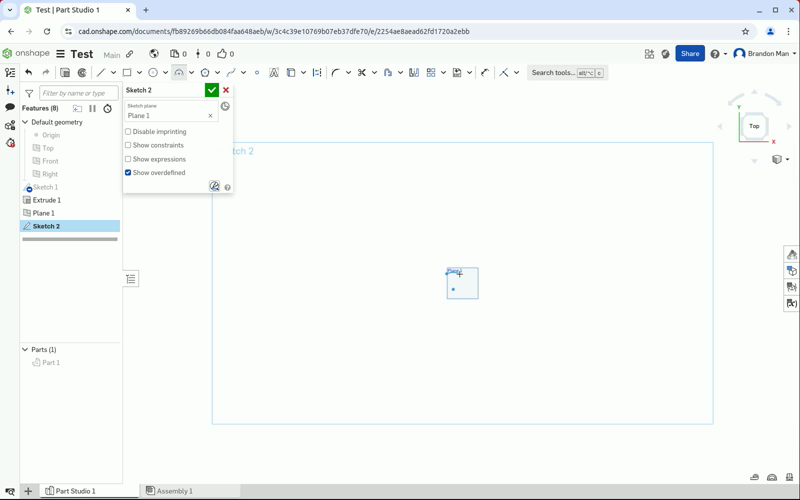
click(459, 273)
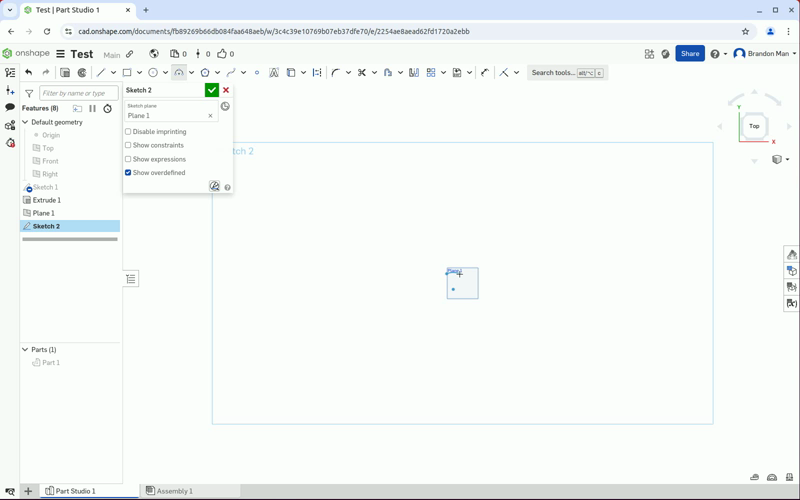
mouse_move(453, 276)
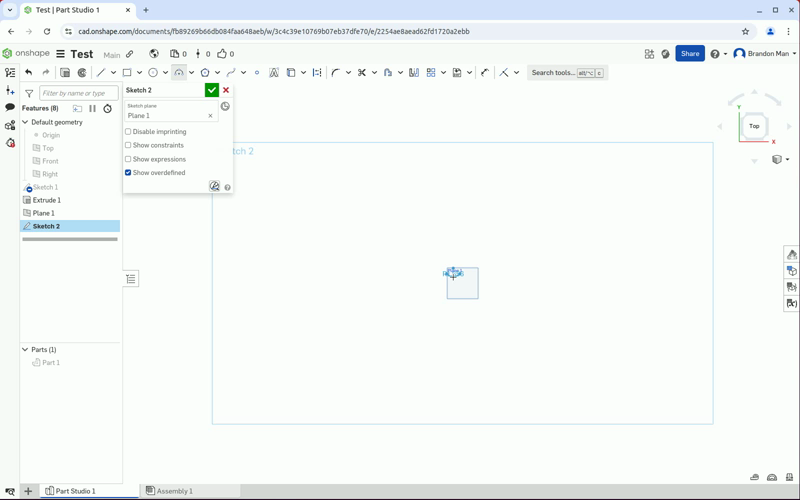
click(453, 276)
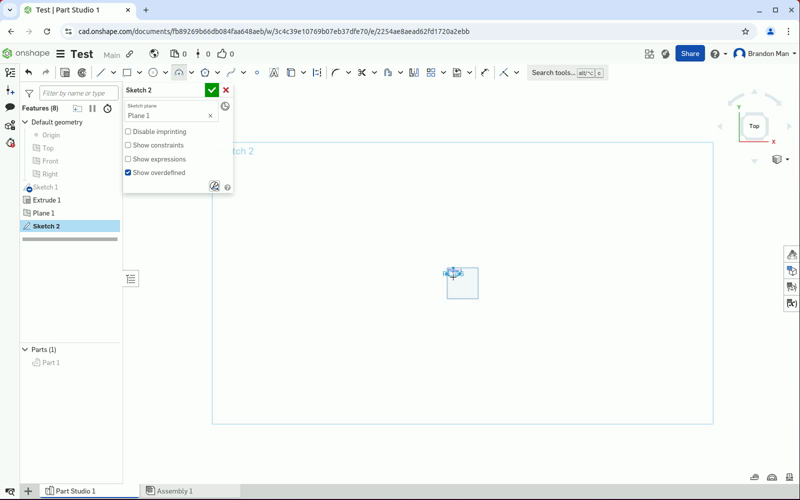
key_up(shift)
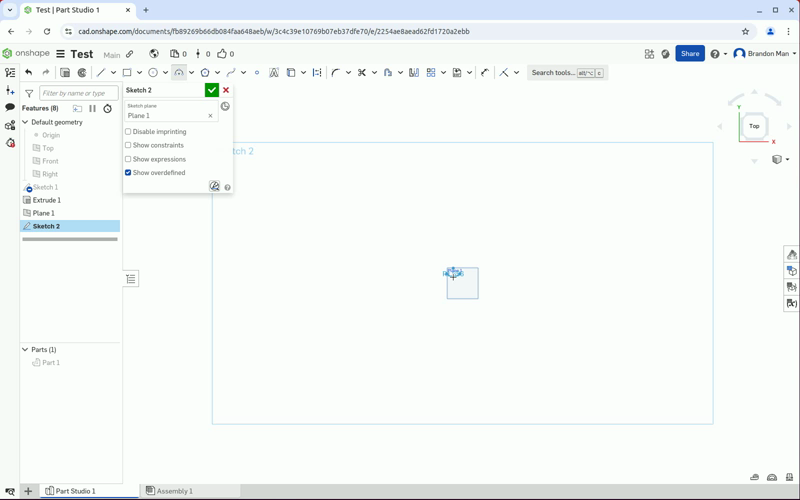
key(esc)
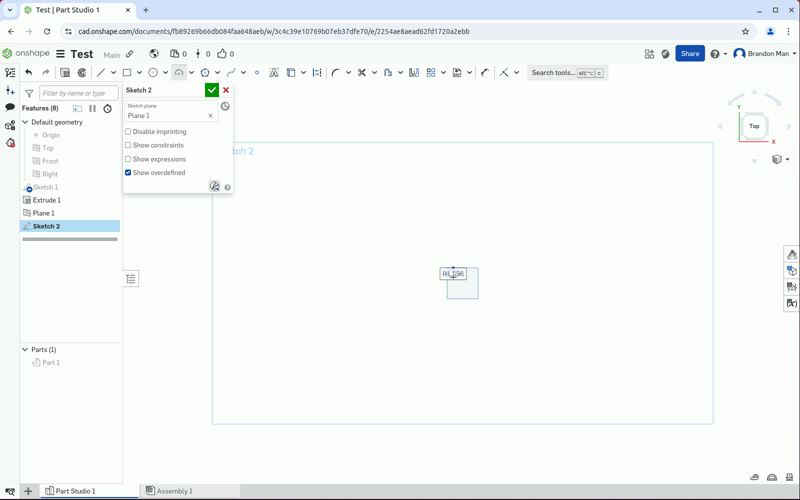
key(l)
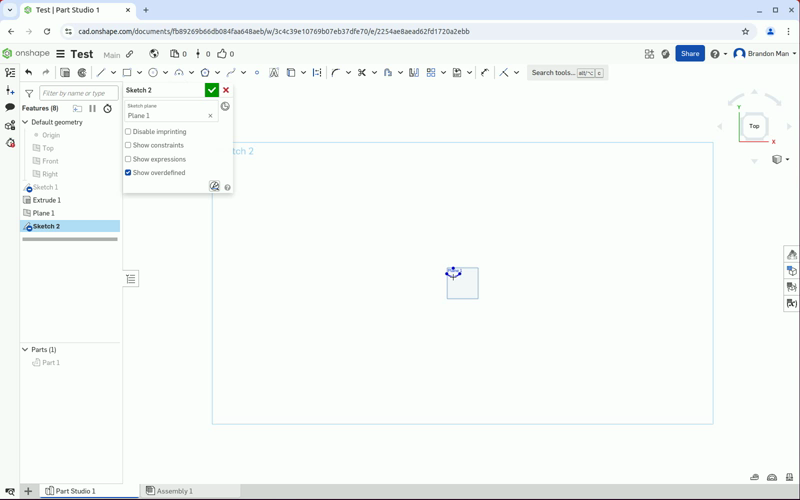
mouse_move(459, 273)
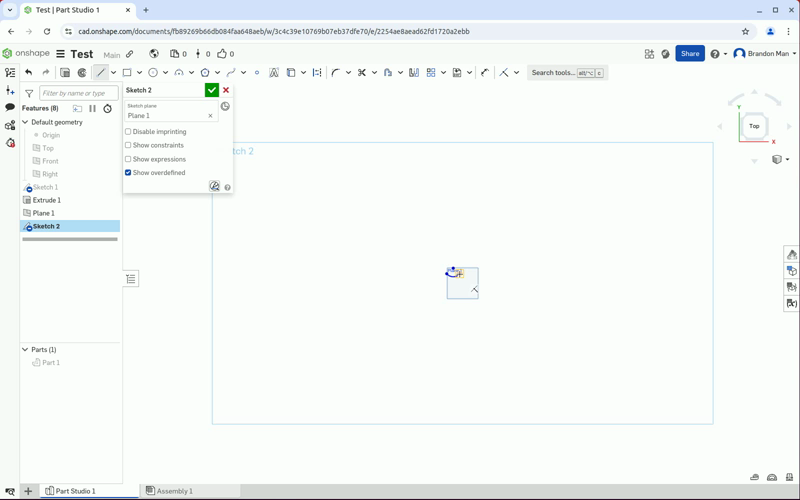
click(459, 273)
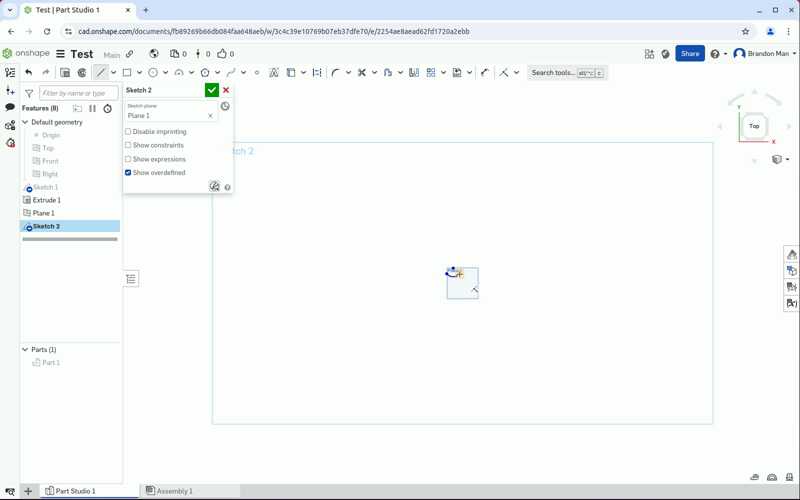
mouse_move(489, 273)
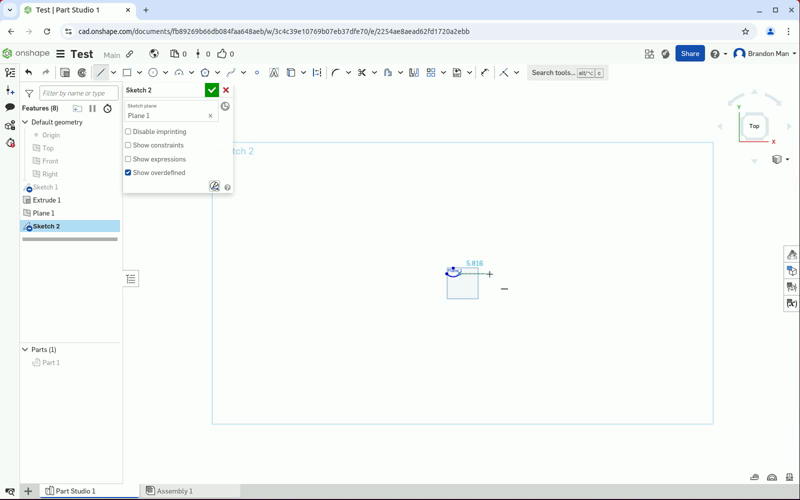
key_down(shift)
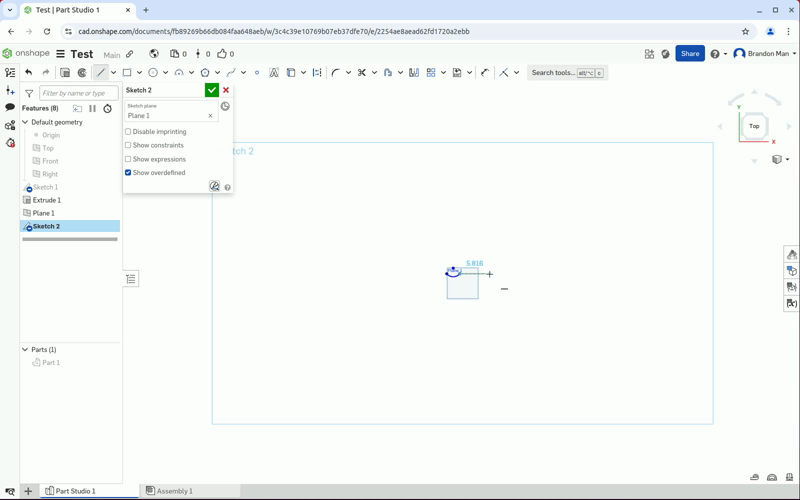
mouse_move(446, 273)
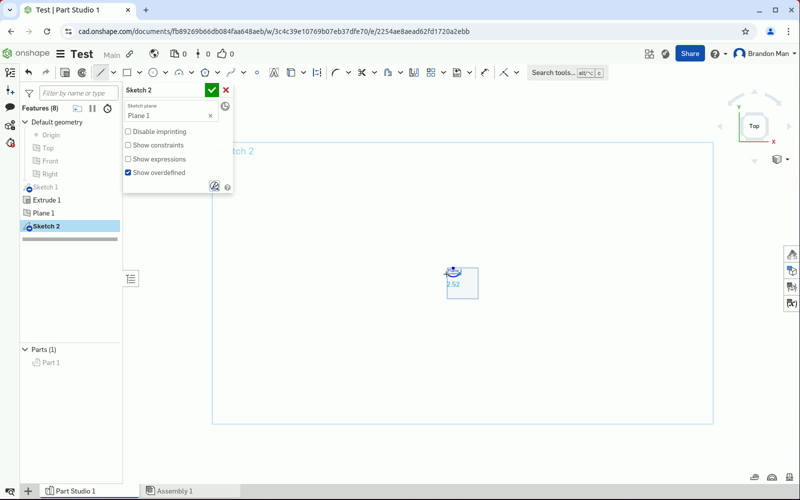
key_up(shift)
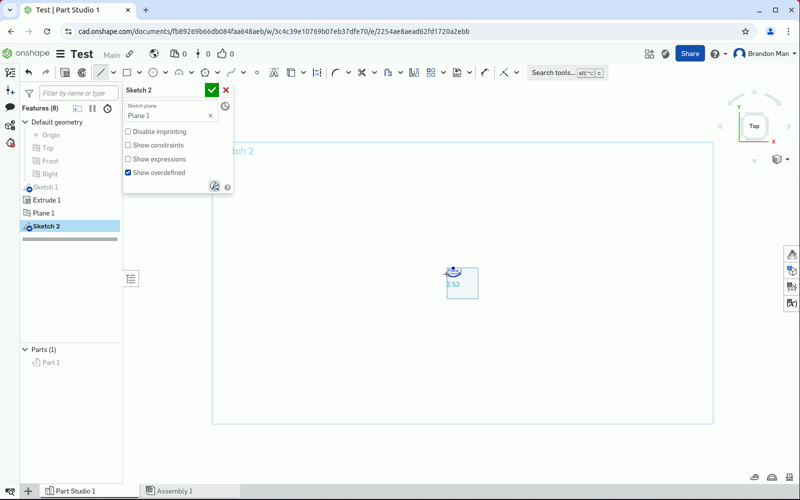
click(446, 273)
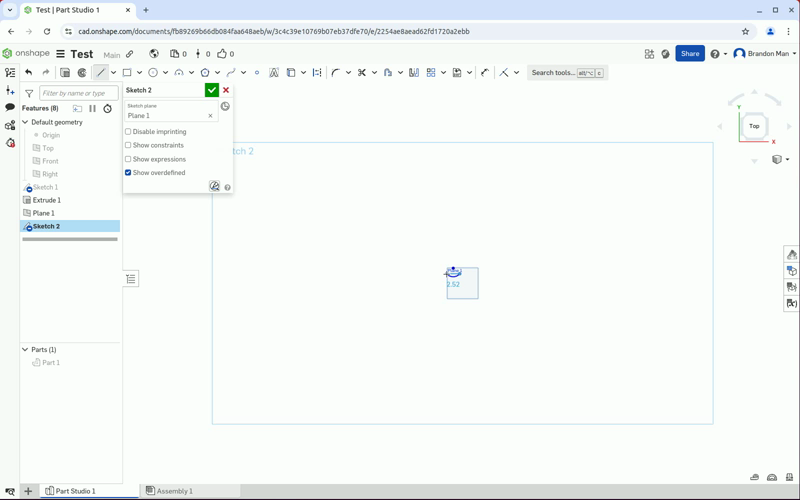
key(esc)
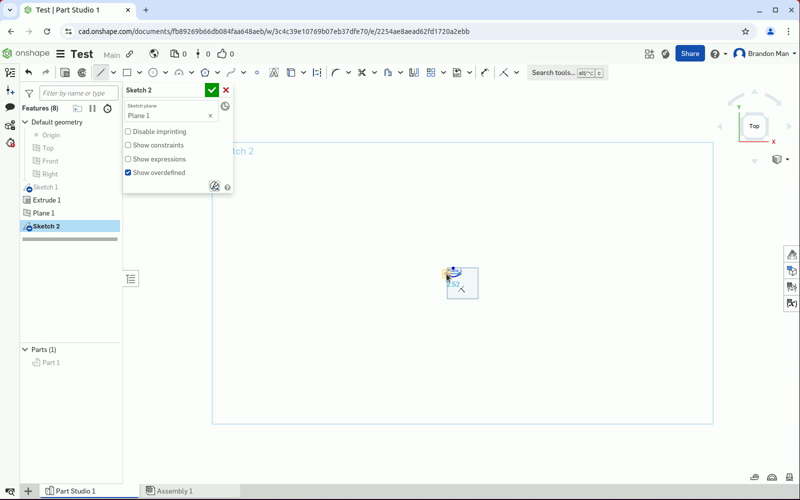
mouse_move(453, 273)
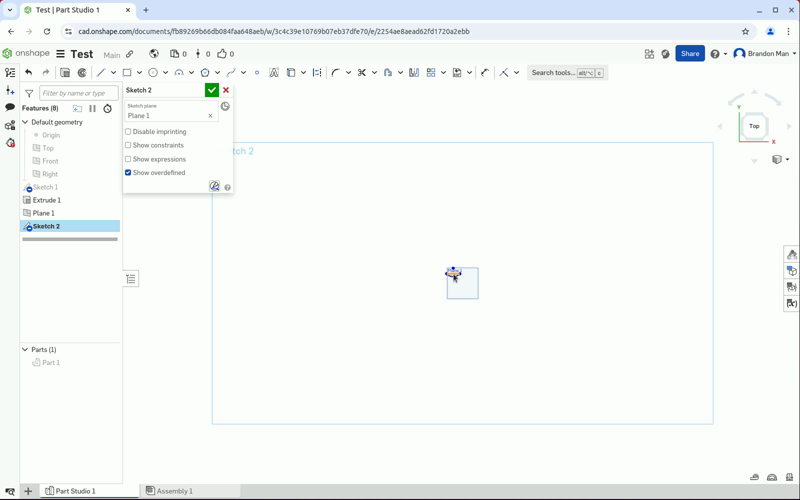
scroll(6)
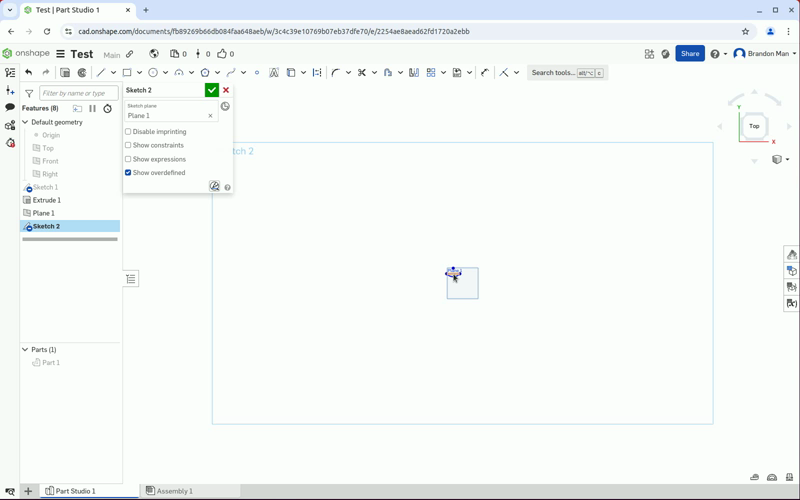
scroll(6)
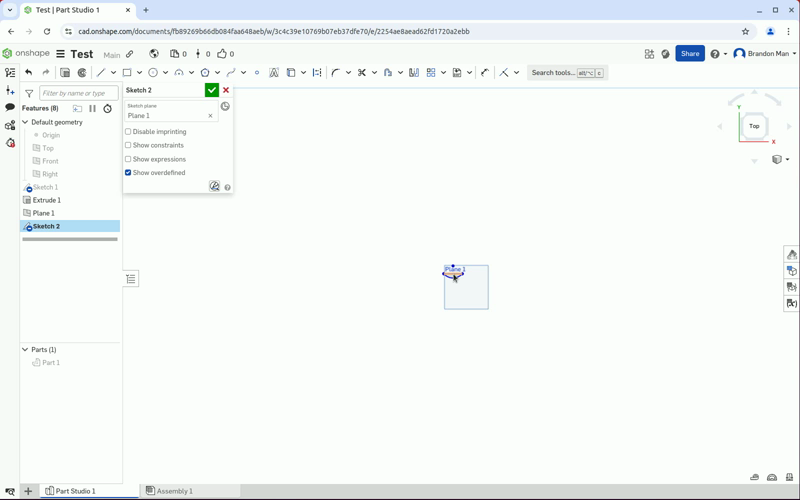
scroll(6)
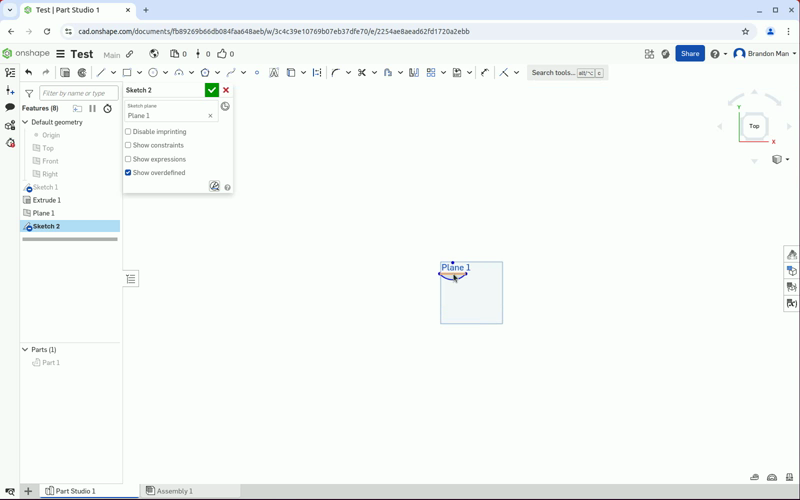
scroll(6)
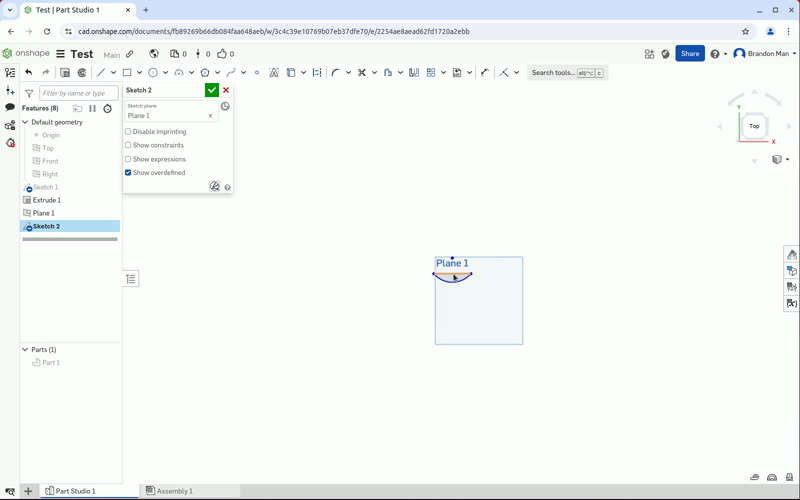
scroll(6)
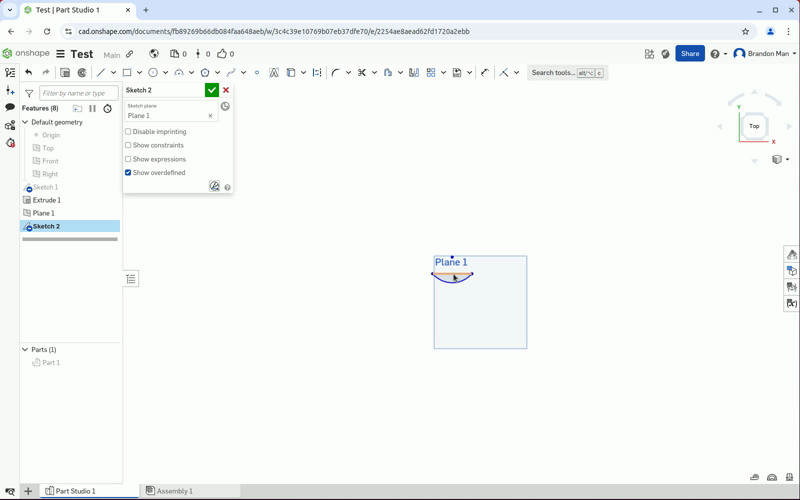
scroll(6)
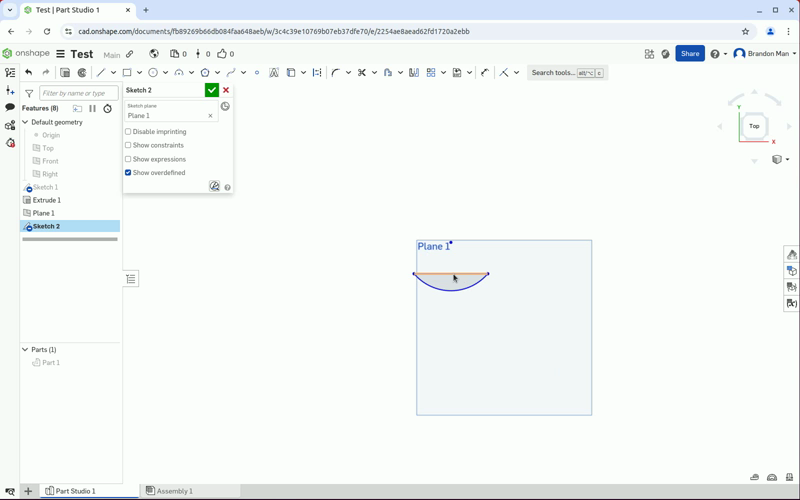
scroll(6)
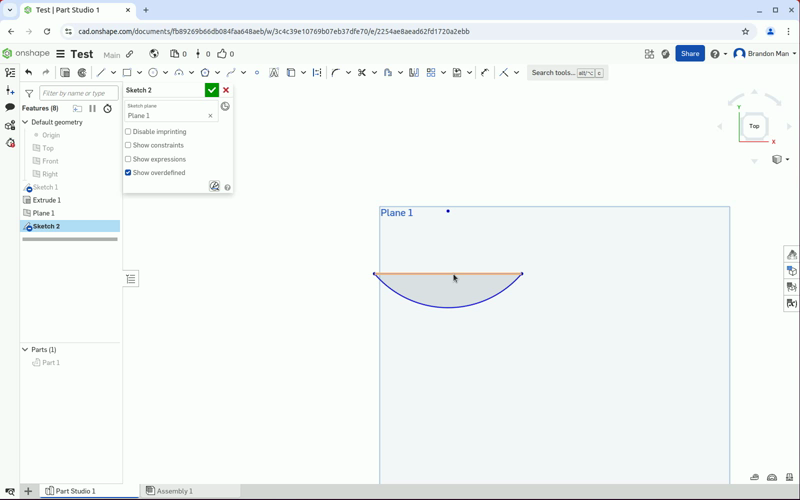
click(453, 273)
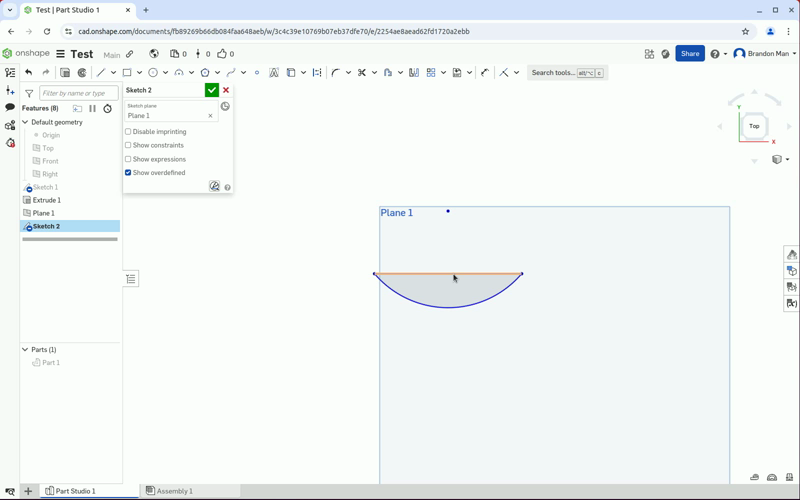
scroll(-6)
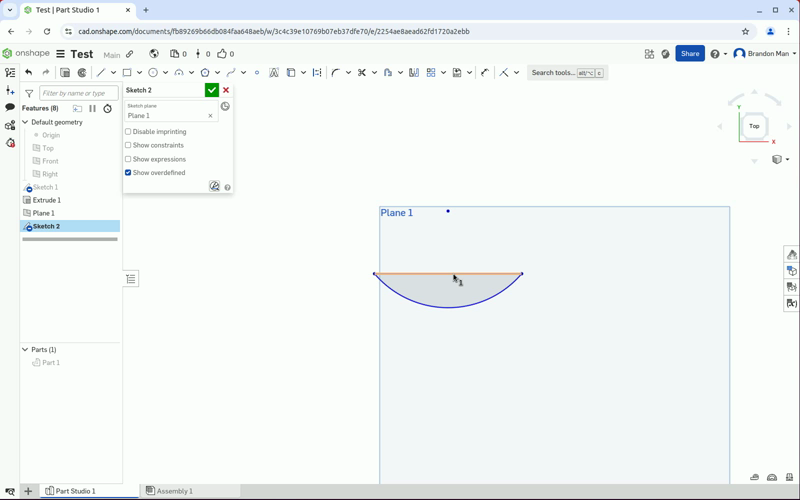
scroll(-6)
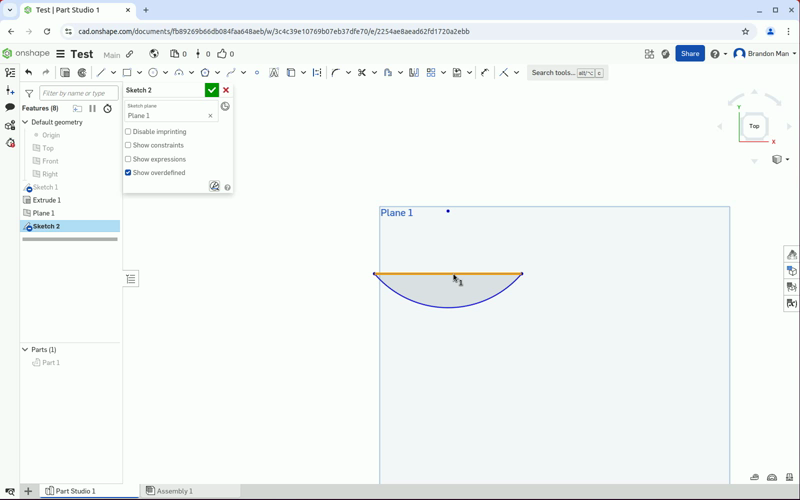
scroll(-6)
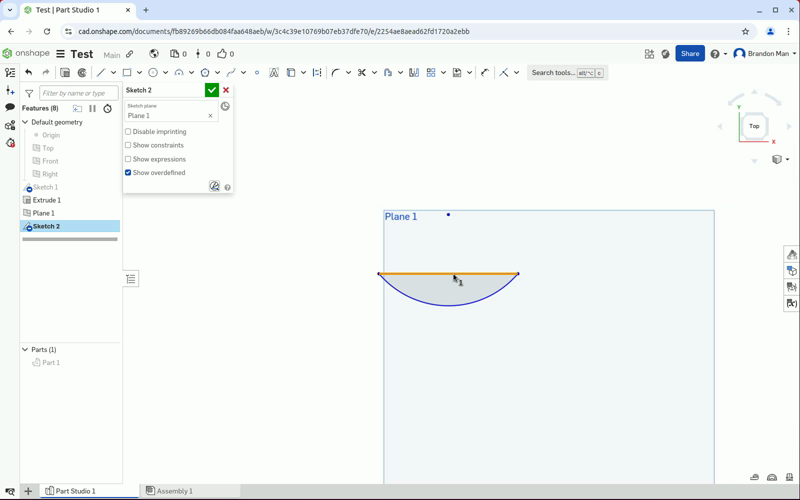
scroll(-6)
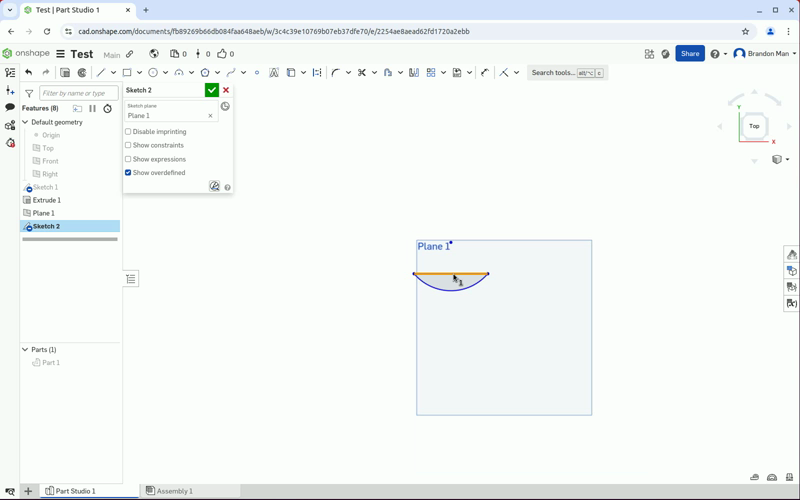
scroll(-6)
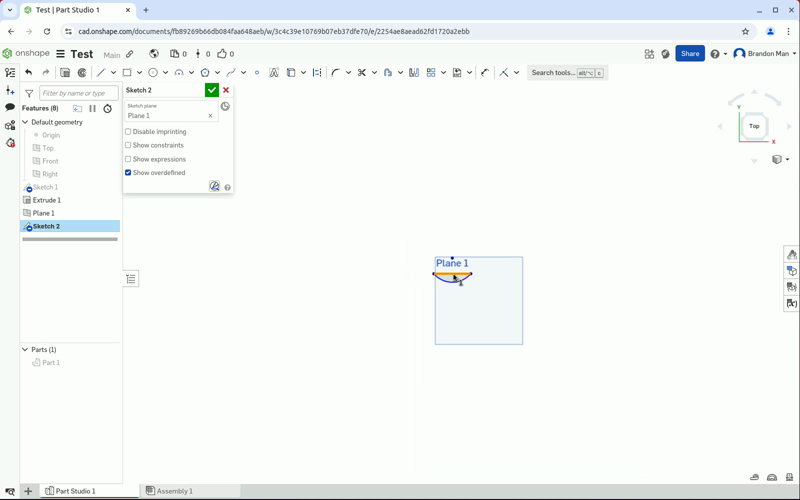
scroll(-6)
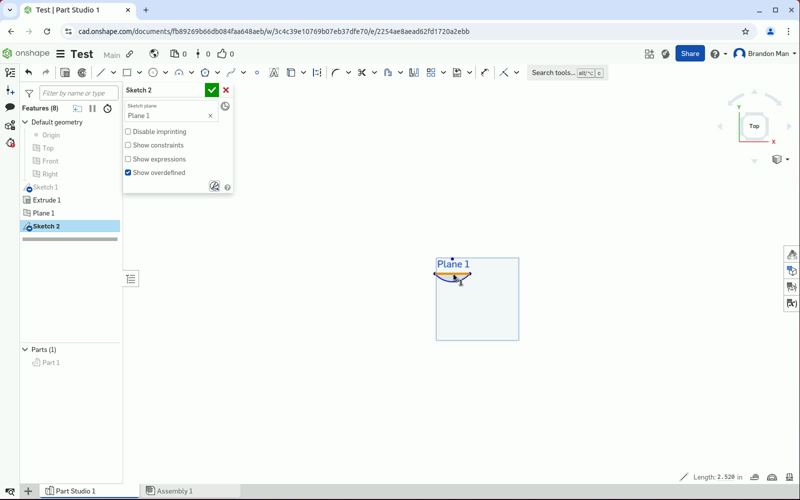
scroll(-6)
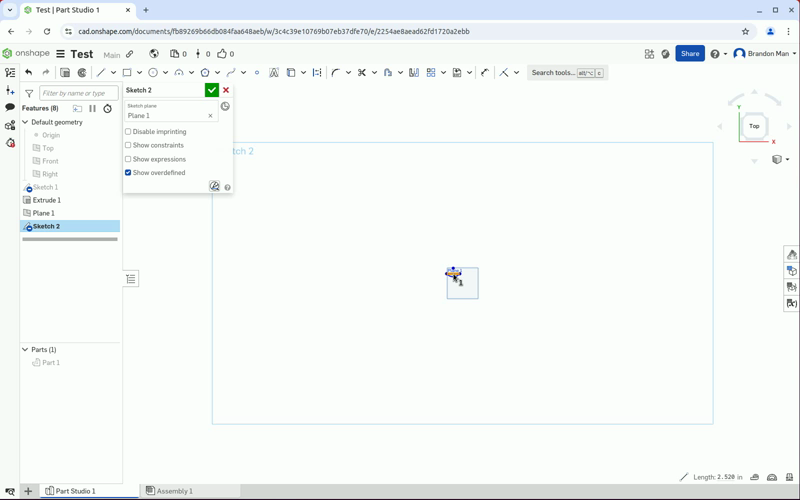
mouse_move(73, 352)
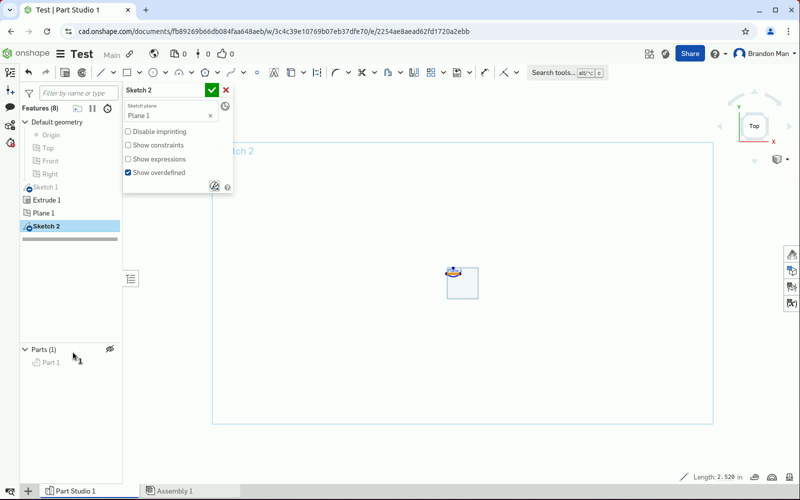
key(shift+y)
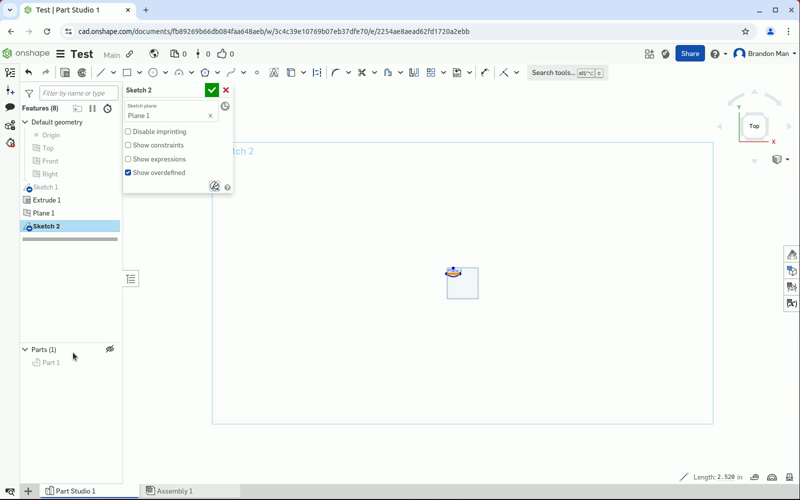
key(shift+e)
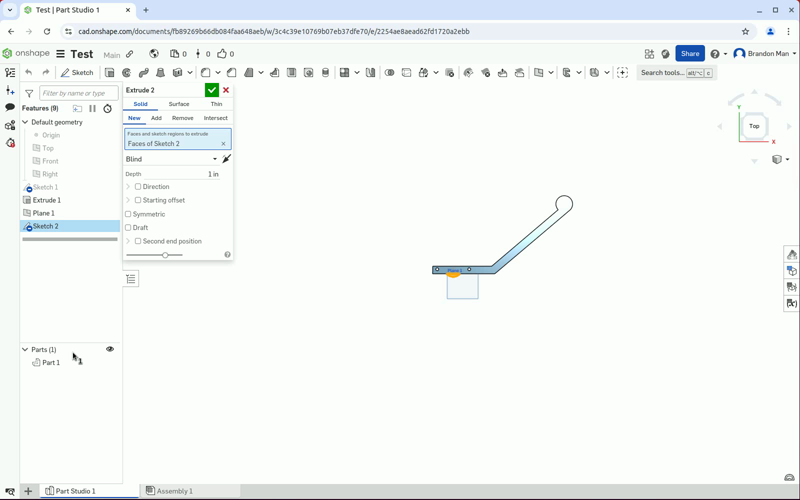
mouse_move(143, 106)
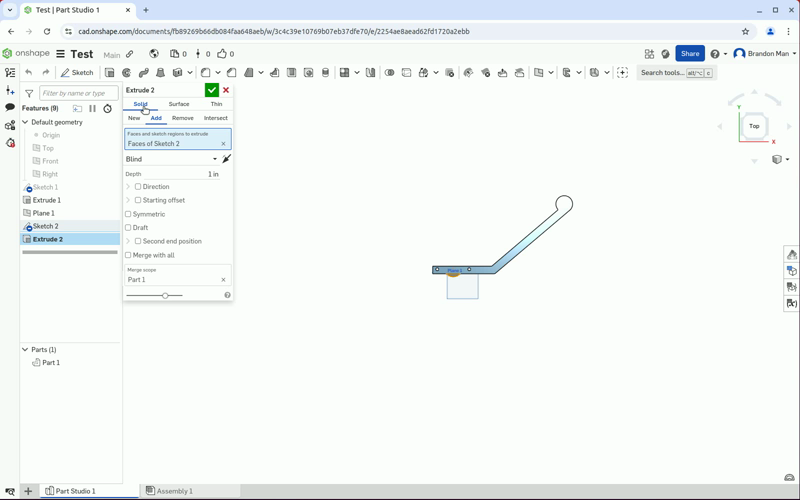
click(143, 106)
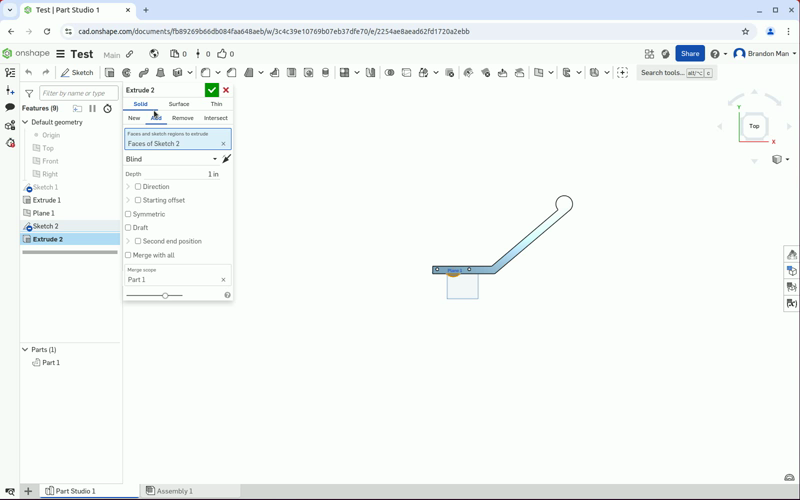
mouse_move(186, 120)
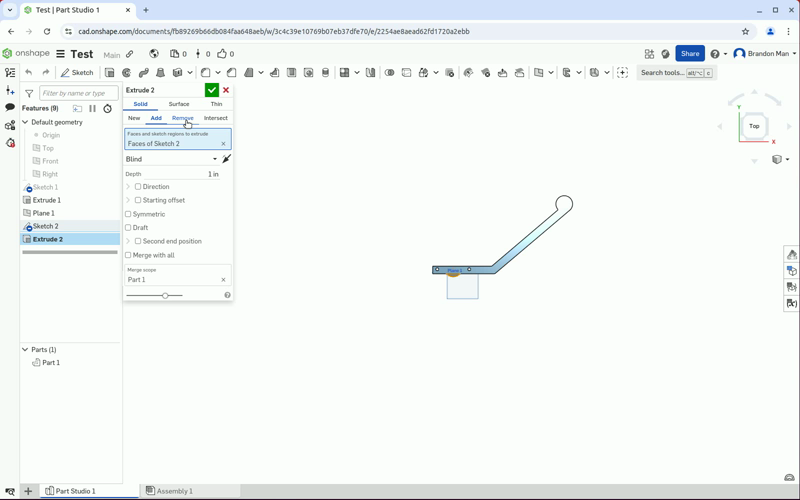
click(186, 120)
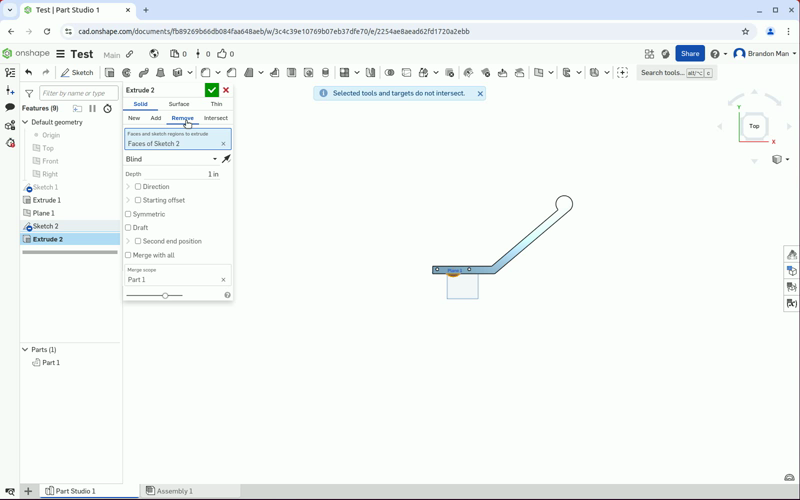
key(tab, 4)
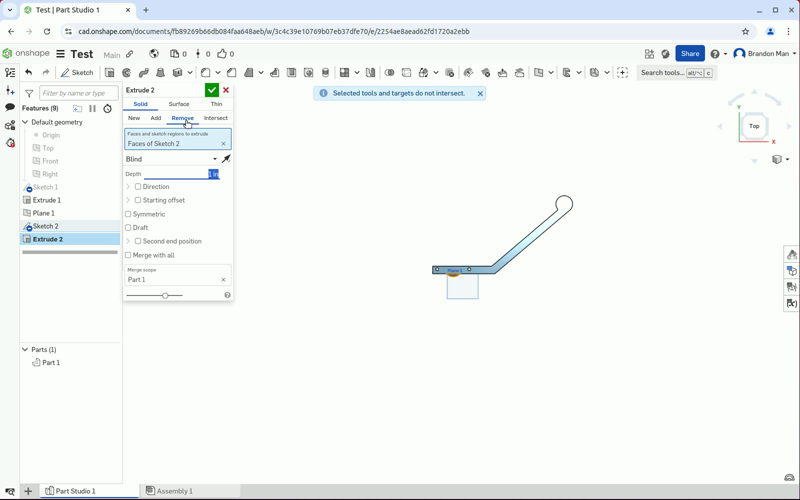
text(0.241)
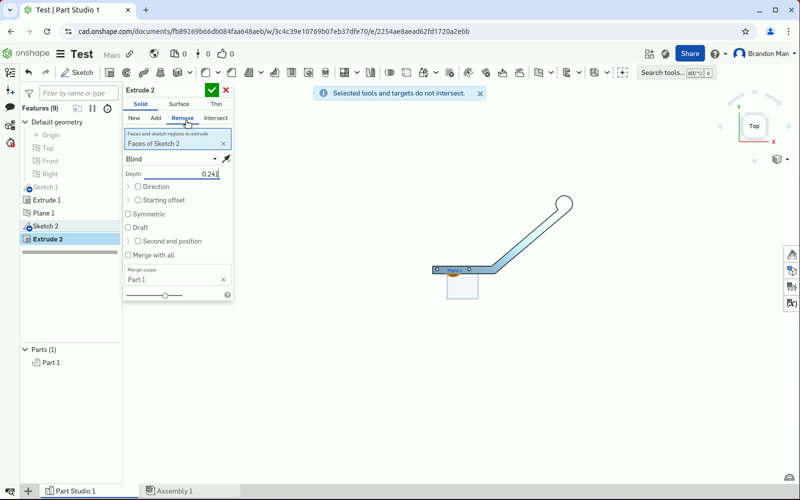
key(tab, 6)
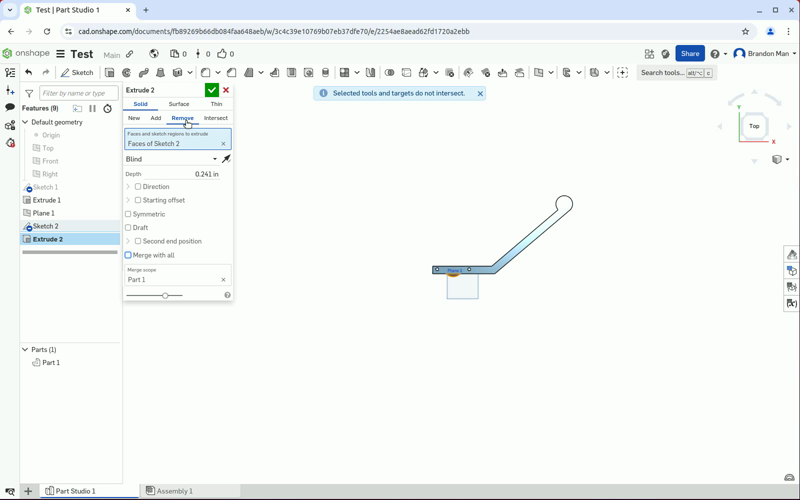
key(space)
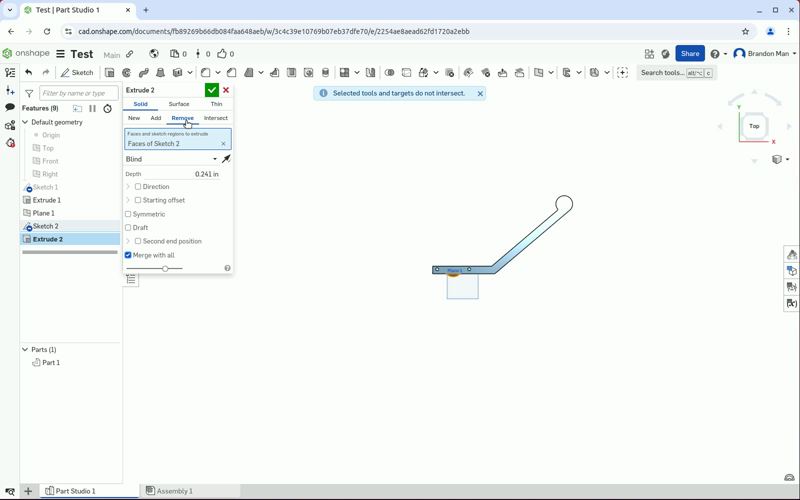
key(enter)
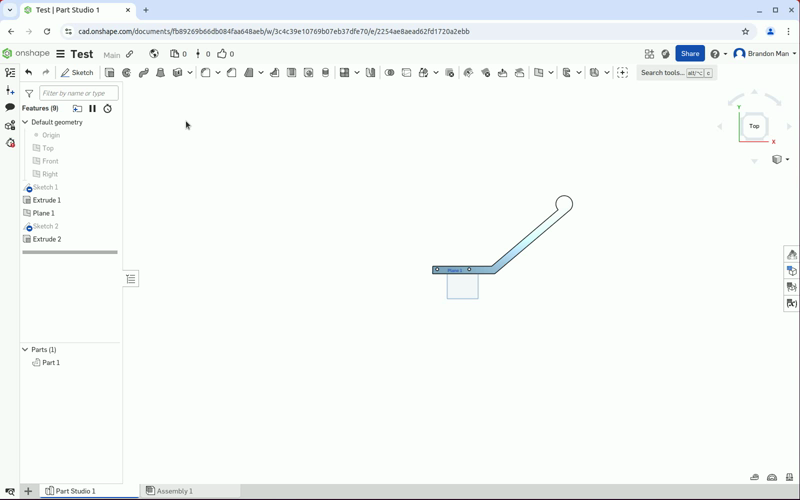
key(shift+h)
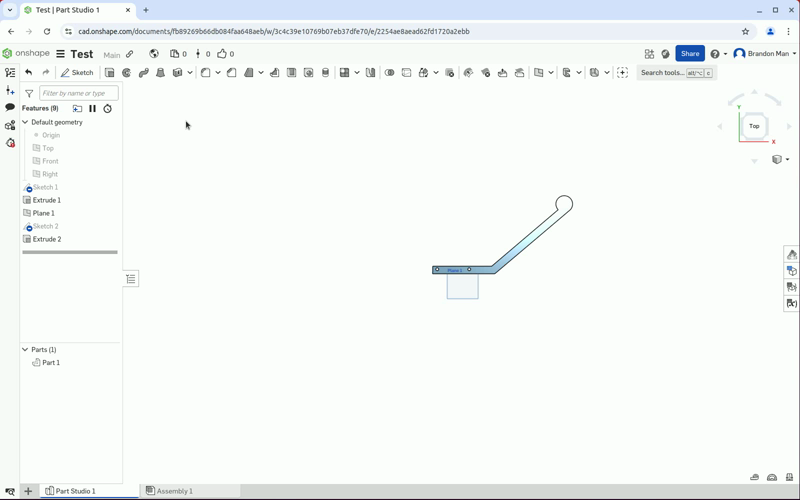
key(shift+h)
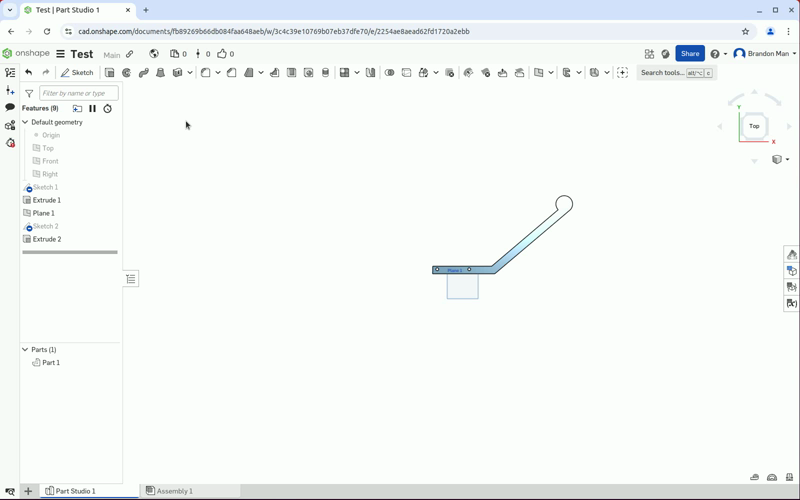
mouse_move(73, 189)
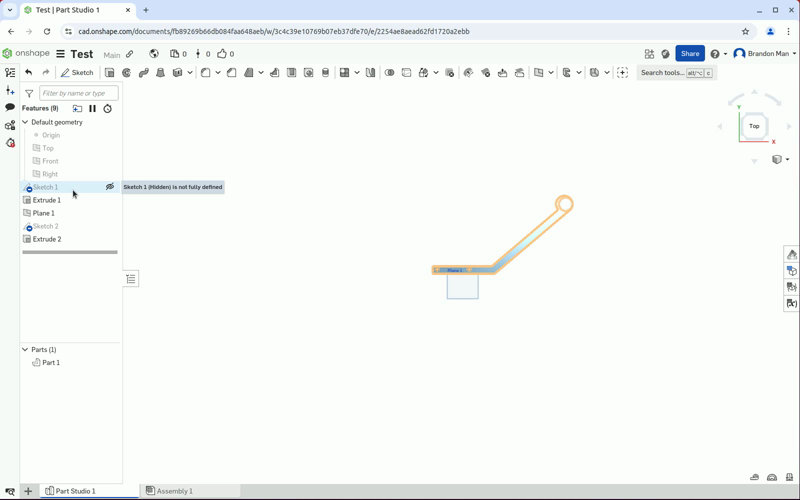
click(73, 189)
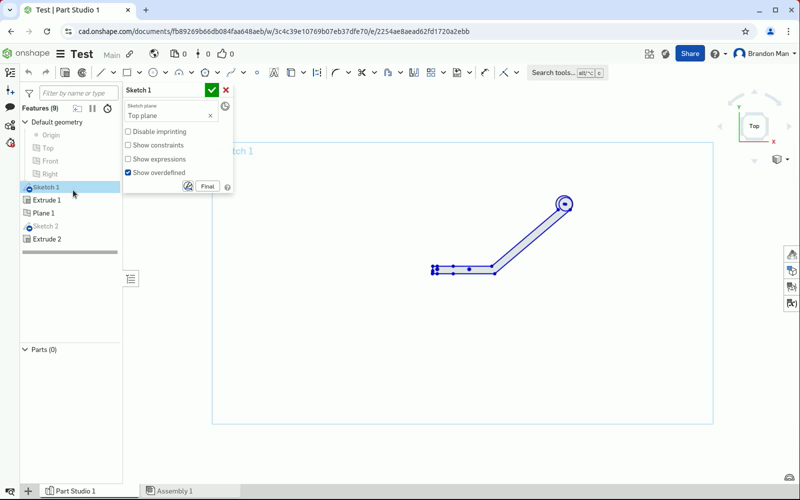
mouse_move(229, 92)
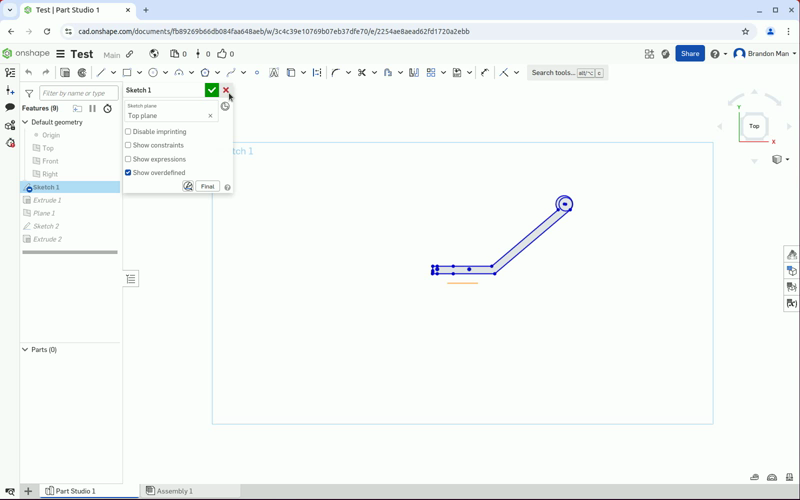
click(229, 92)
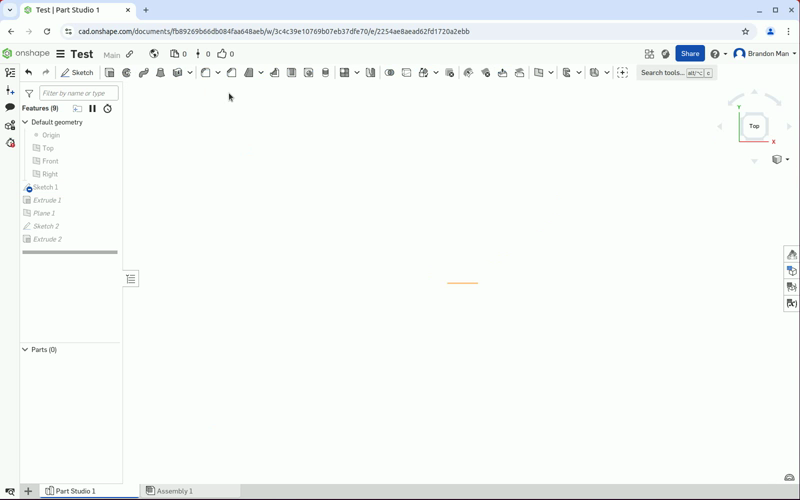
key(shift+s)
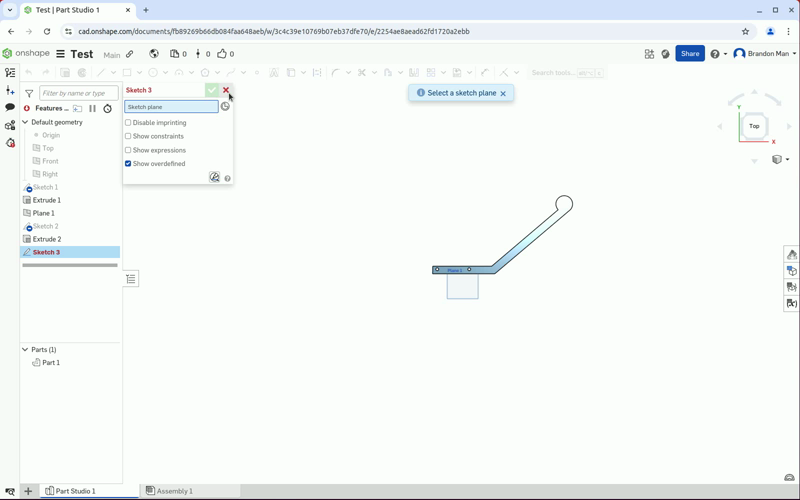
mouse_move(73, 215)
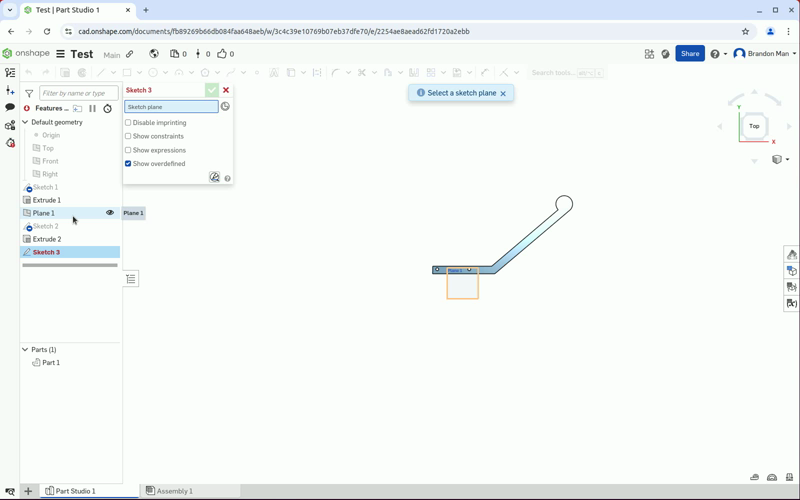
click(73, 215)
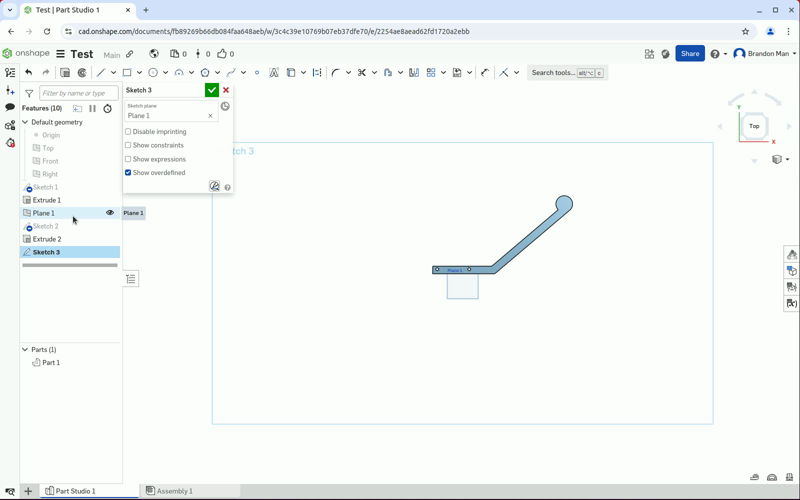
mouse_move(73, 352)
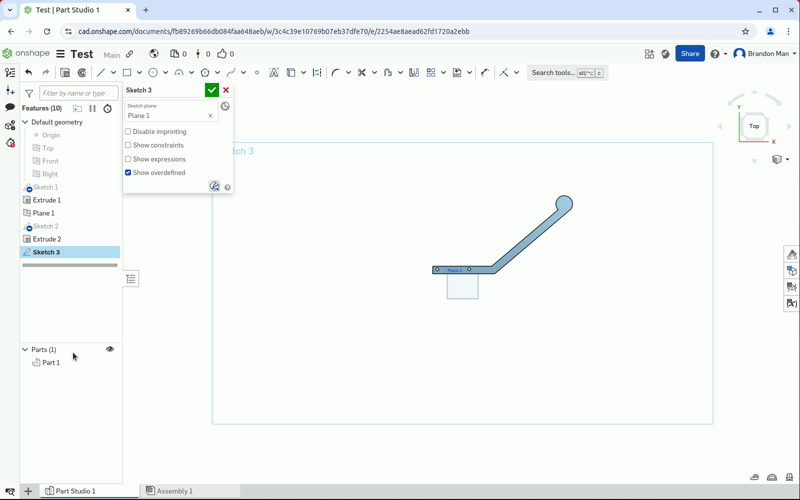
key(y)
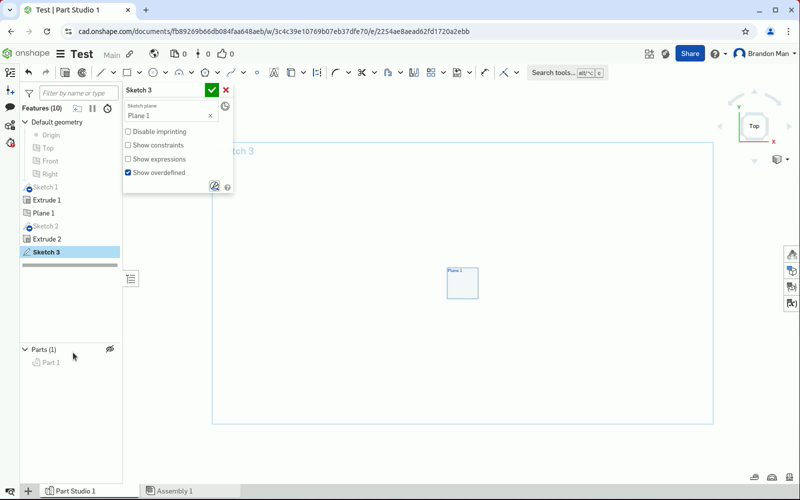
key(l)
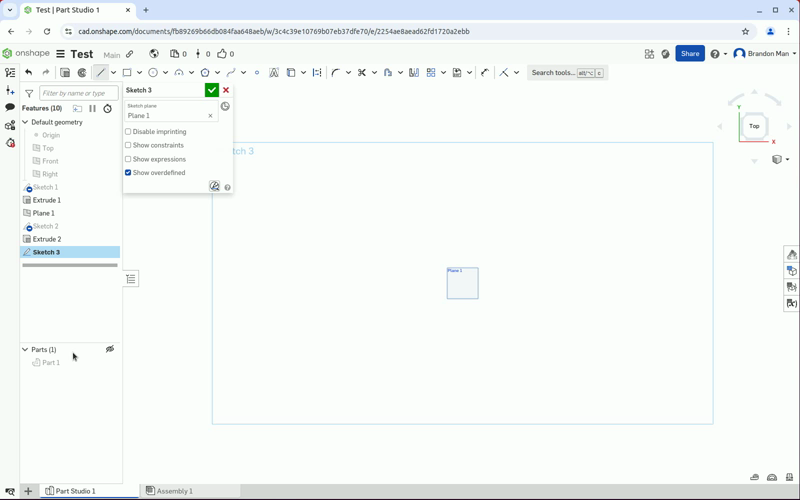
key_down(shift)
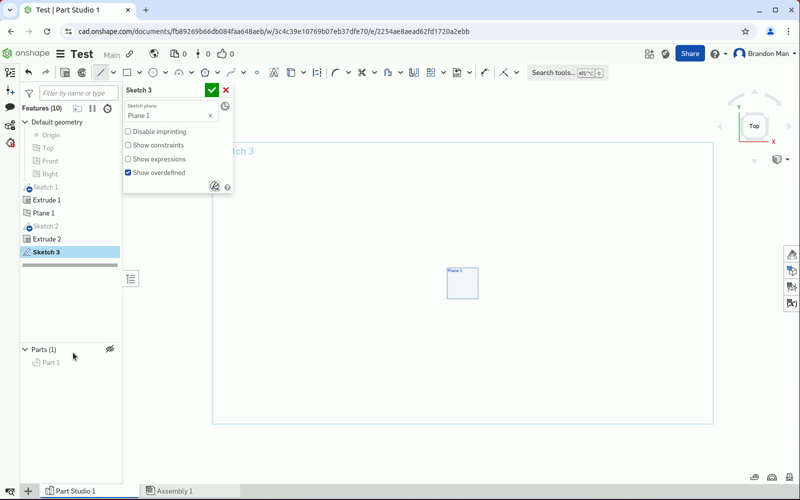
mouse_move(446, 273)
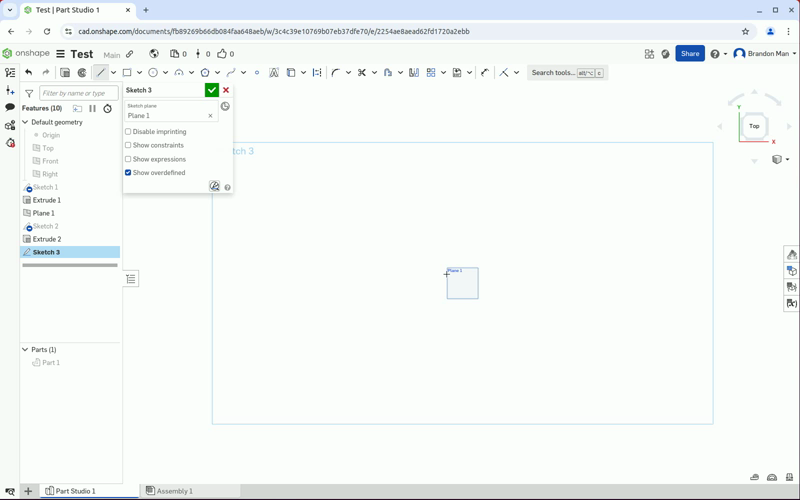
click(446, 273)
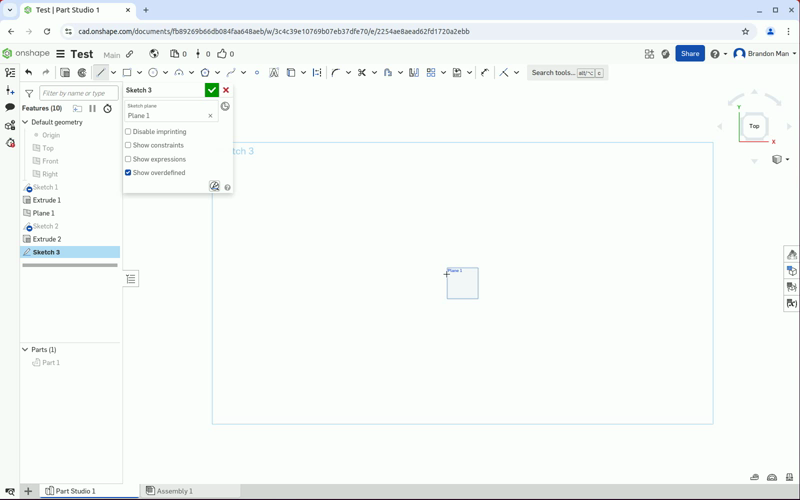
key_up(shift)
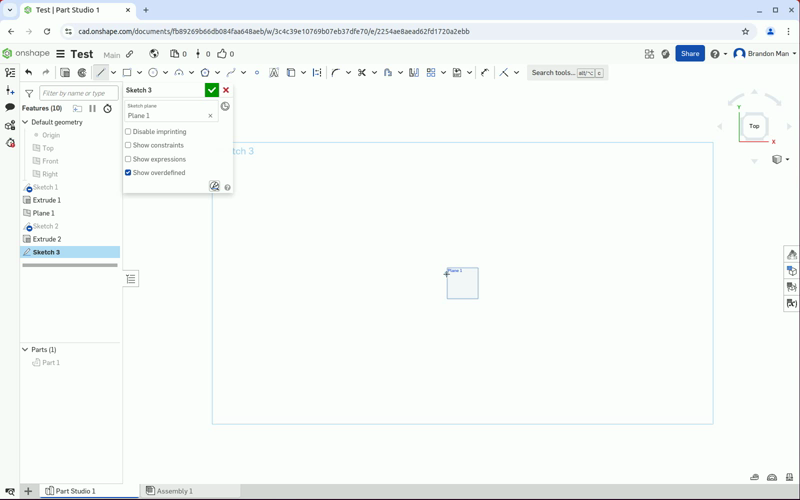
key_down(shift)
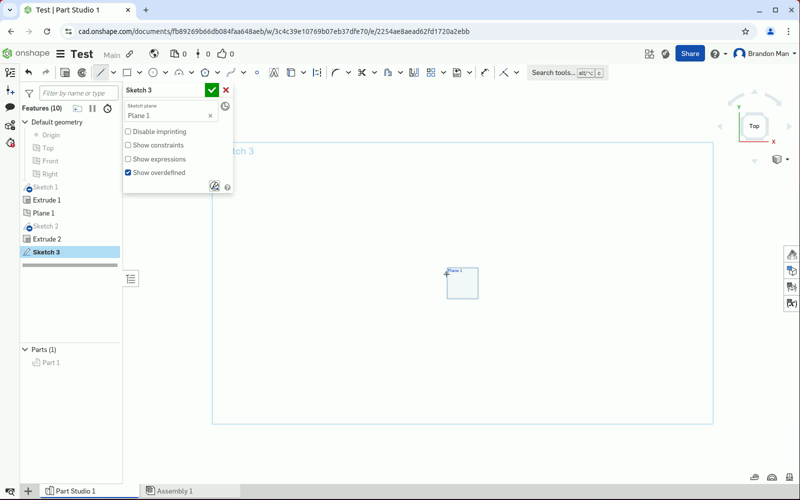
mouse_move(476, 273)
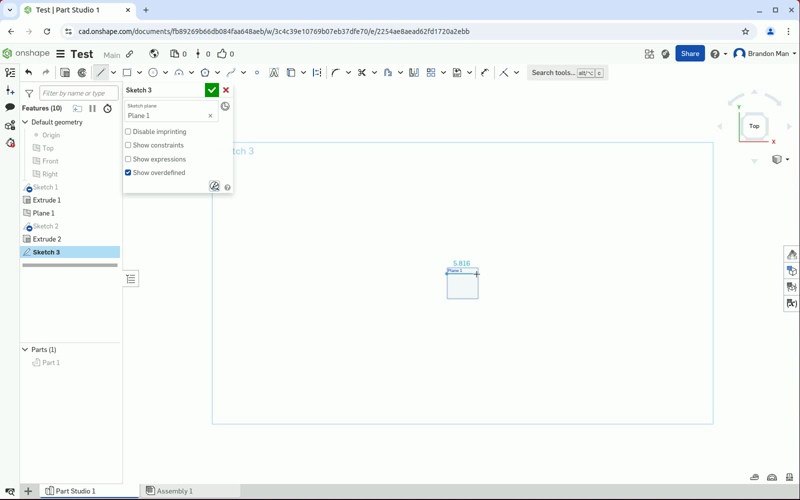
mouse_move(459, 273)
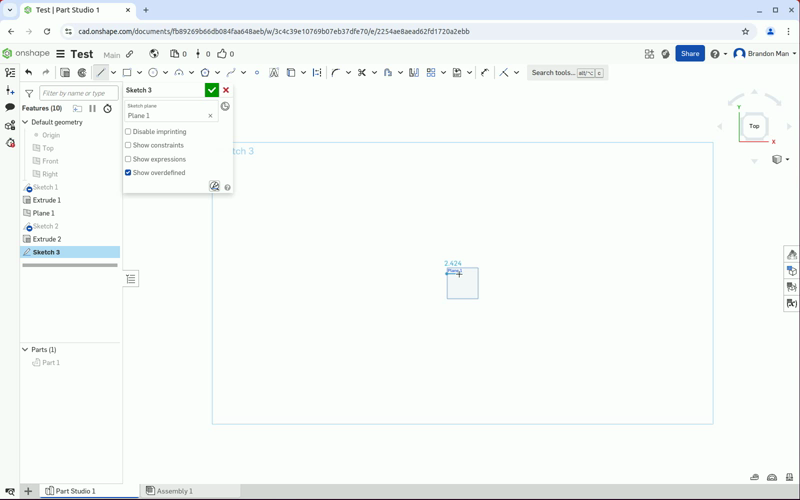
click(459, 273)
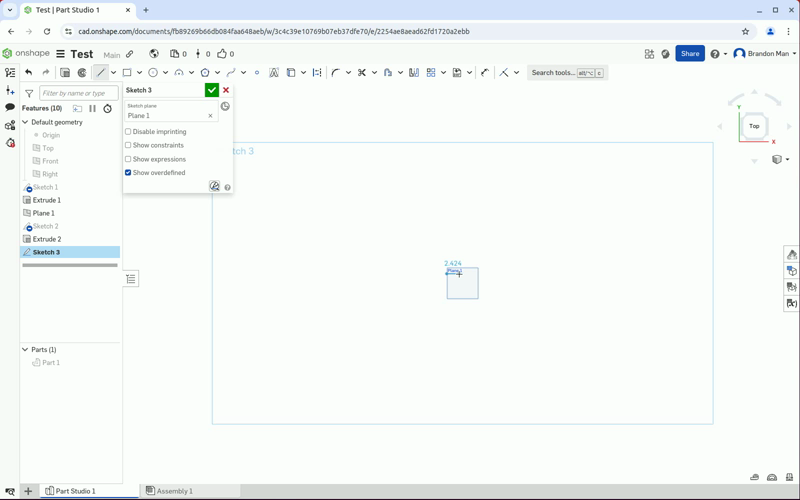
key_up(shift)
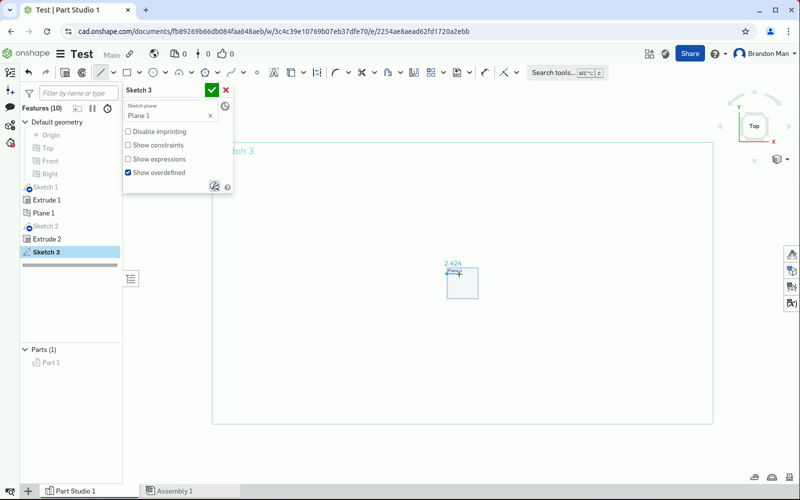
key(esc)
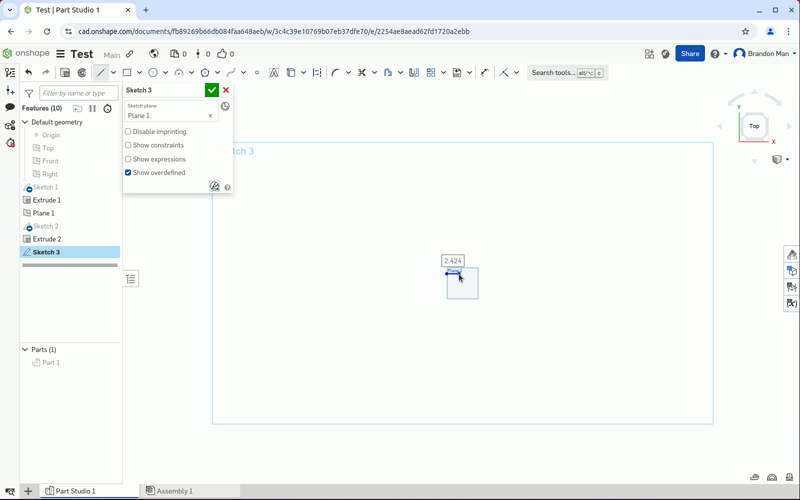
key(a)
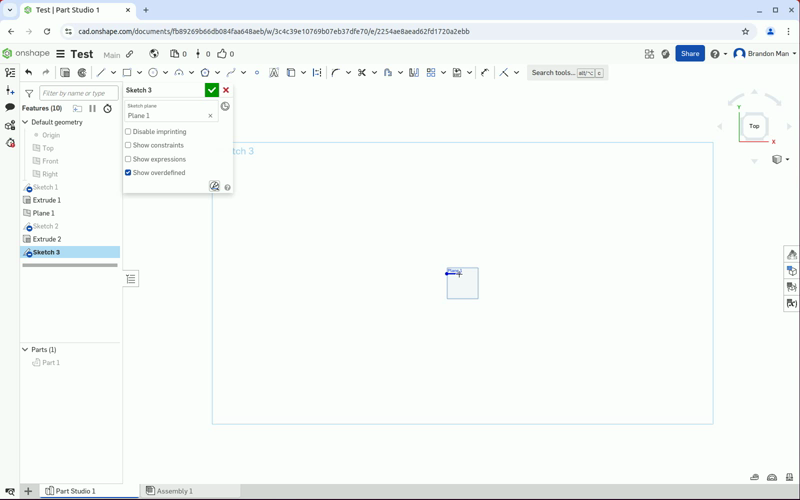
mouse_move(459, 273)
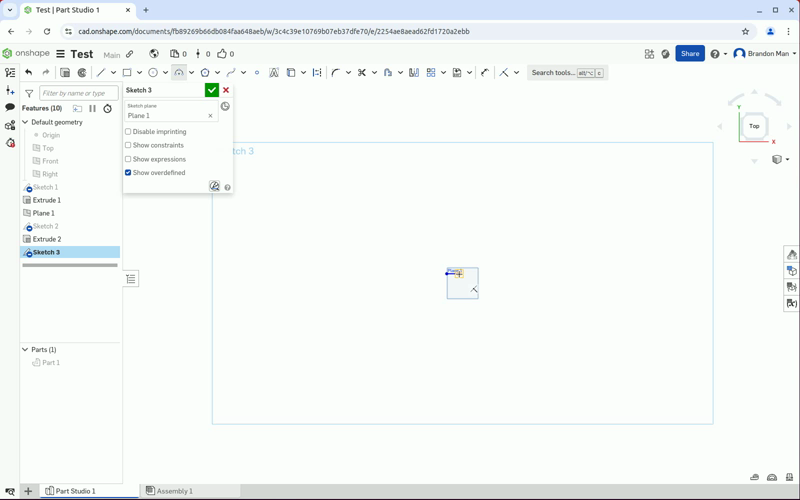
click(459, 273)
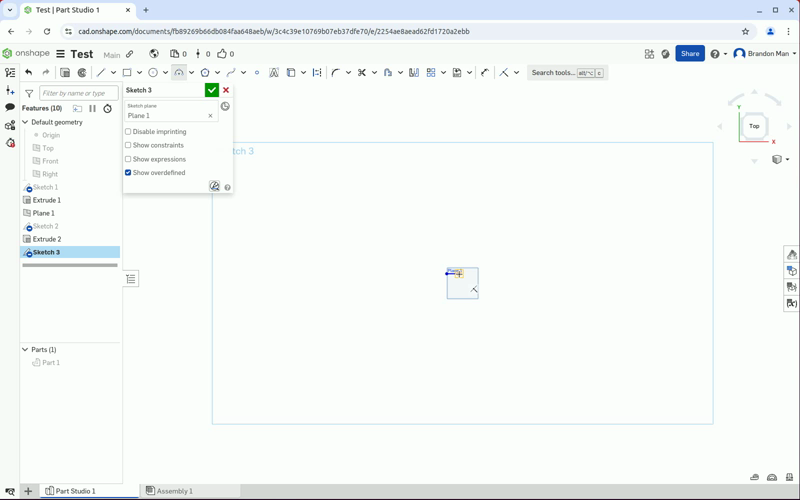
key_down(shift)
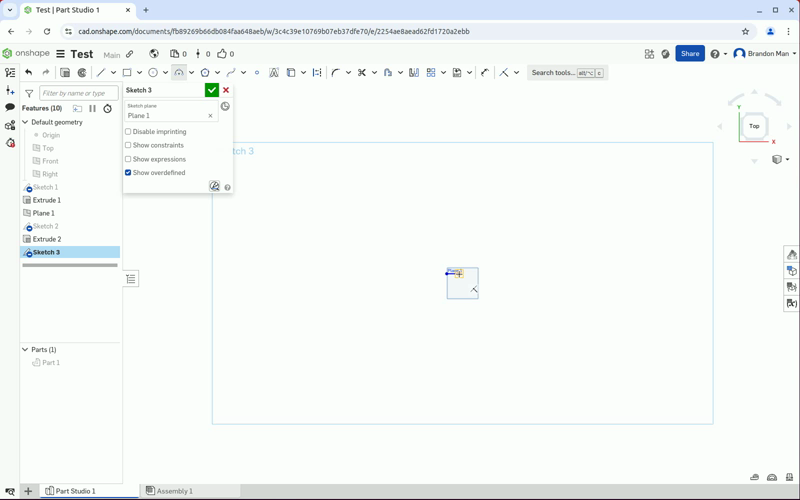
mouse_move(459, 264)
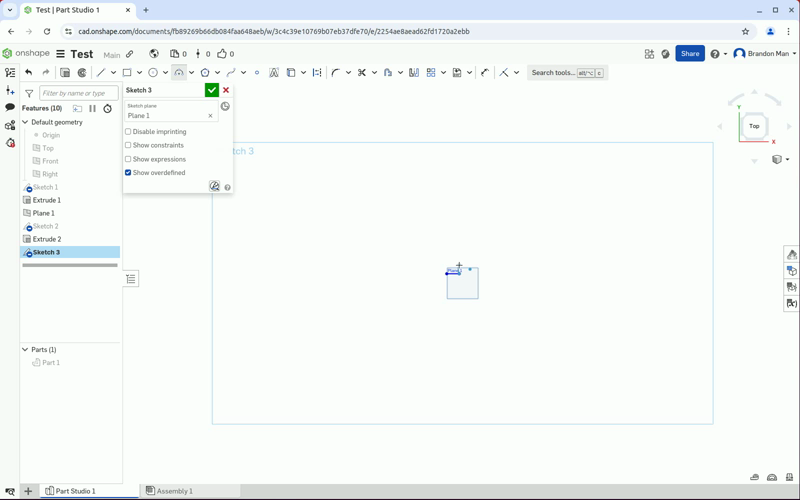
click(459, 264)
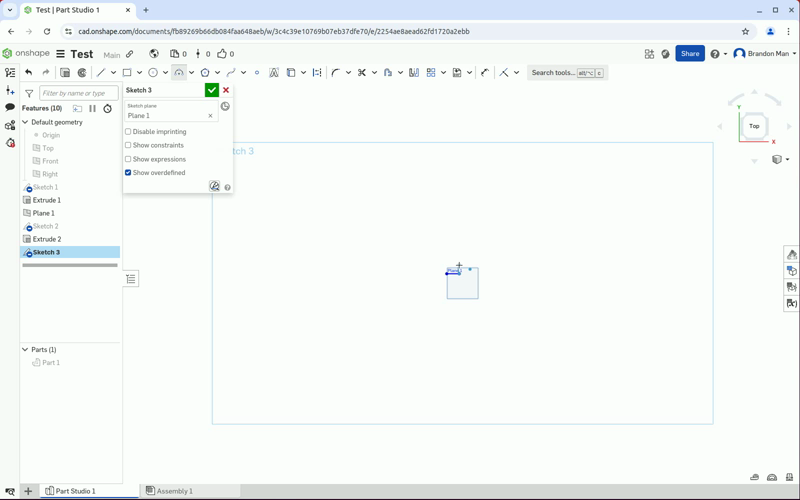
mouse_move(460, 269)
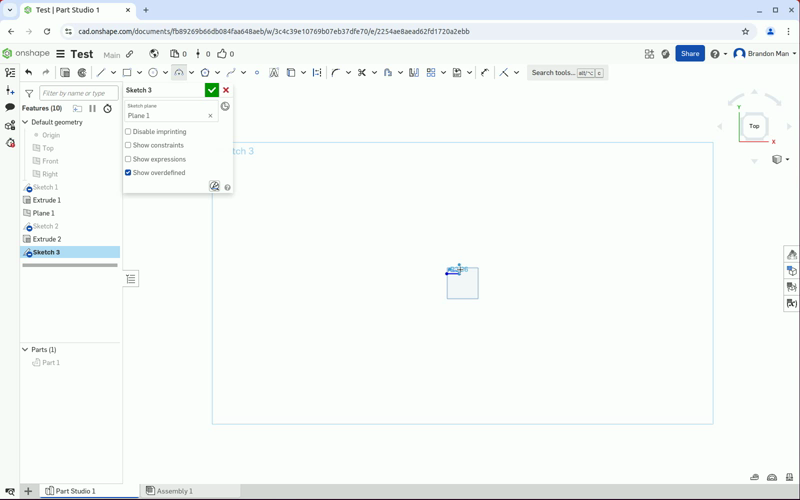
scroll(6)
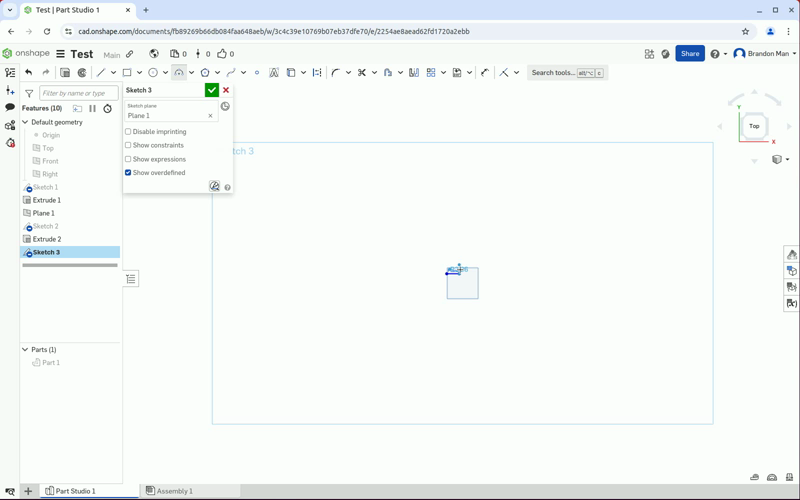
scroll(6)
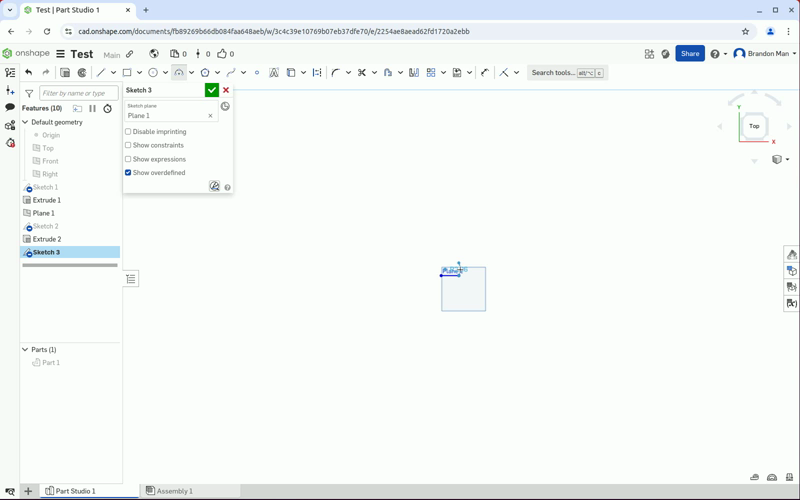
scroll(6)
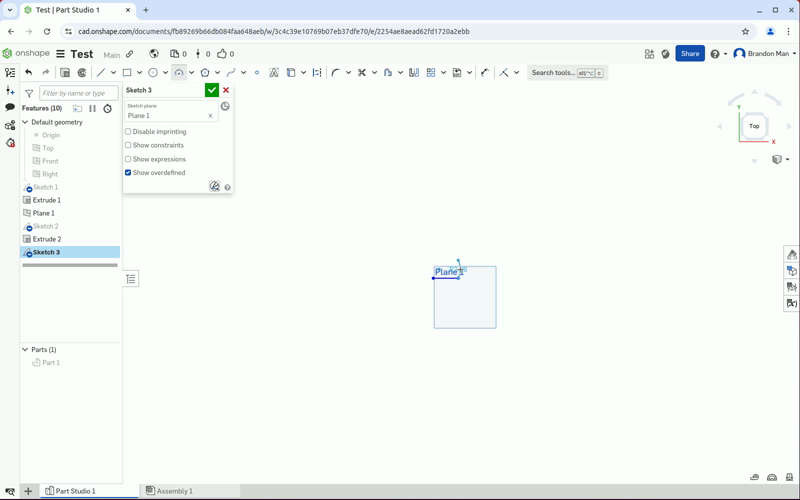
scroll(6)
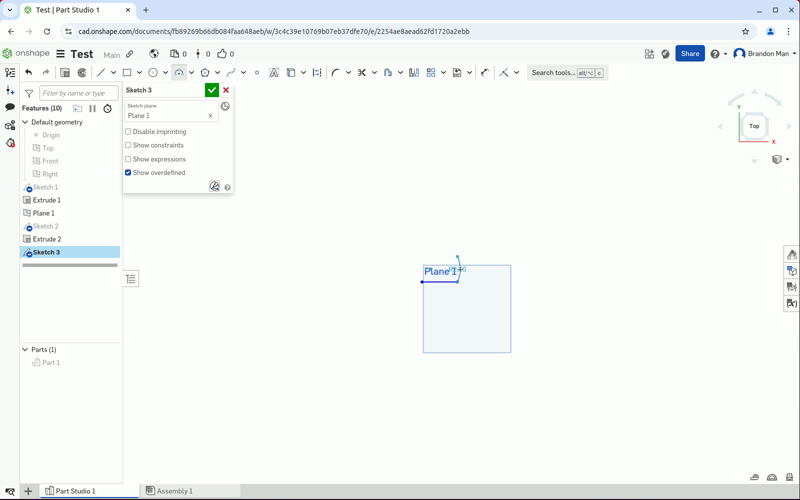
scroll(6)
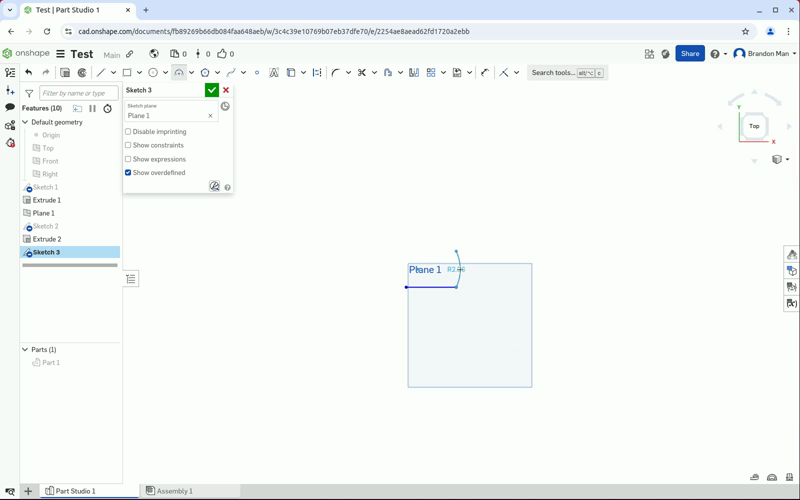
scroll(6)
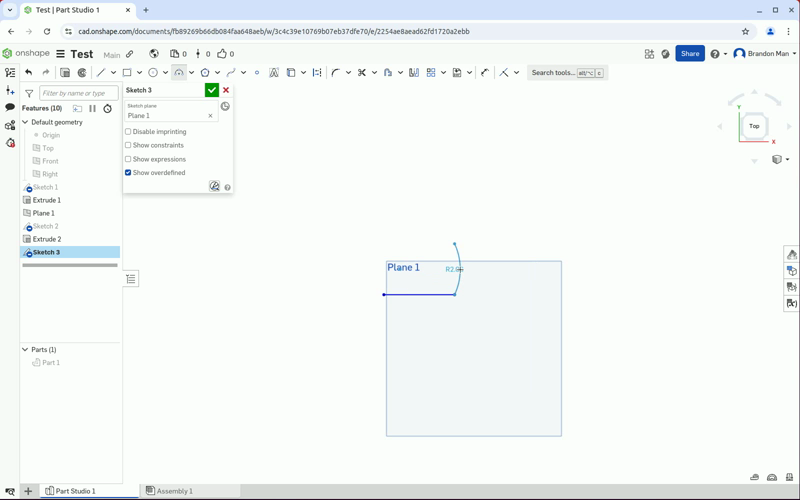
scroll(6)
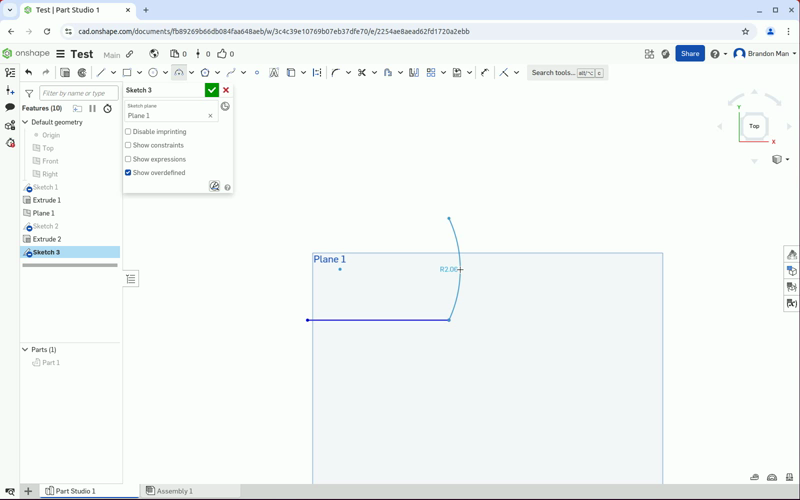
click(460, 269)
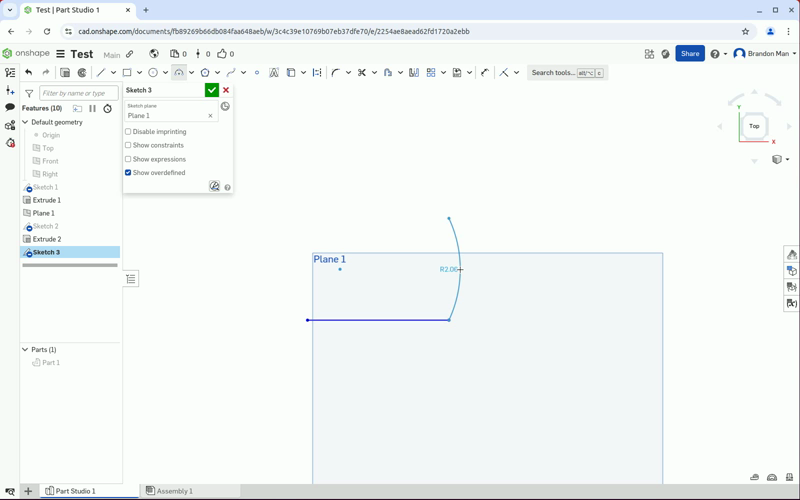
scroll(-6)
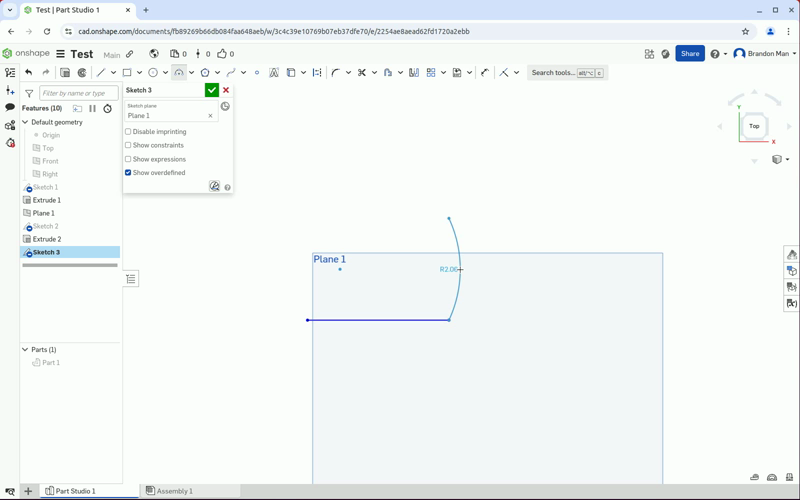
scroll(-6)
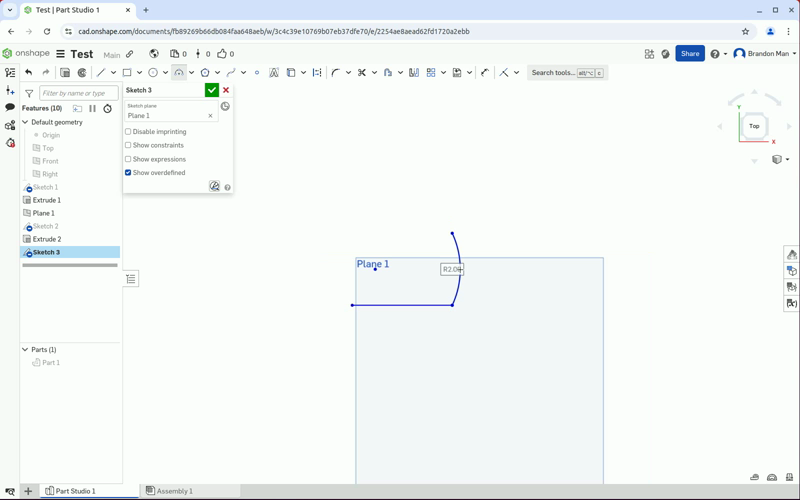
scroll(-6)
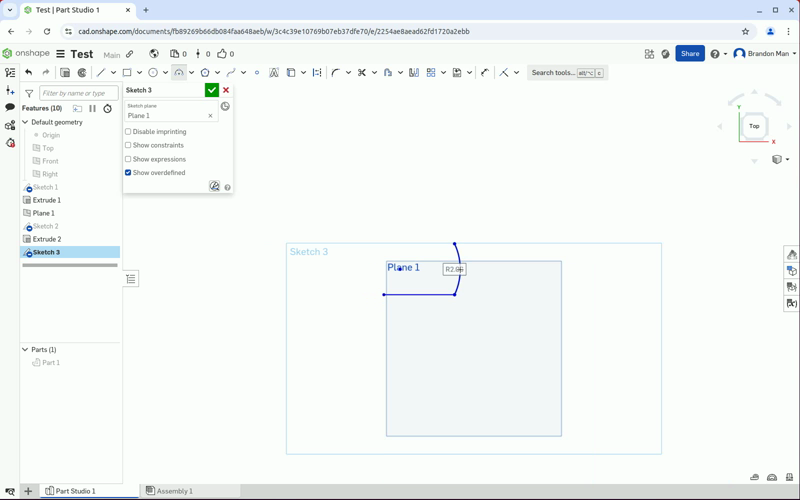
scroll(-6)
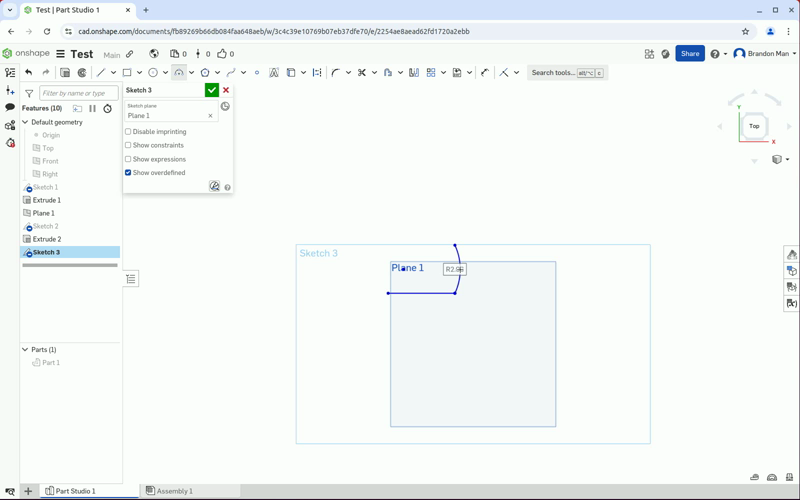
scroll(-6)
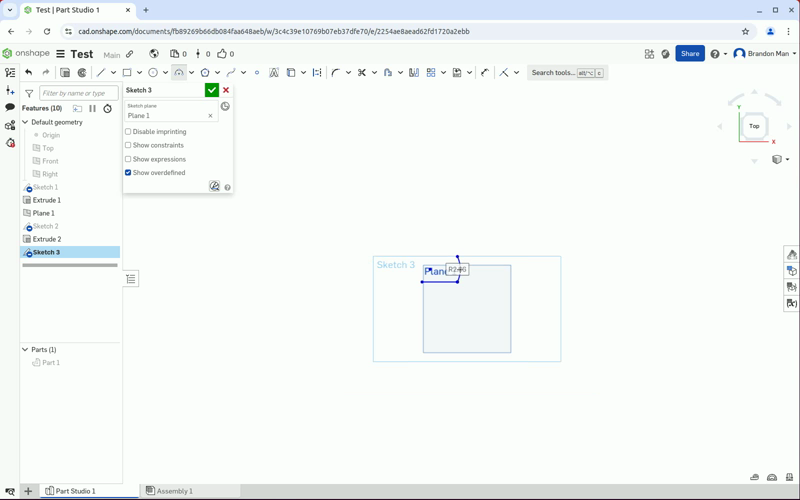
scroll(-6)
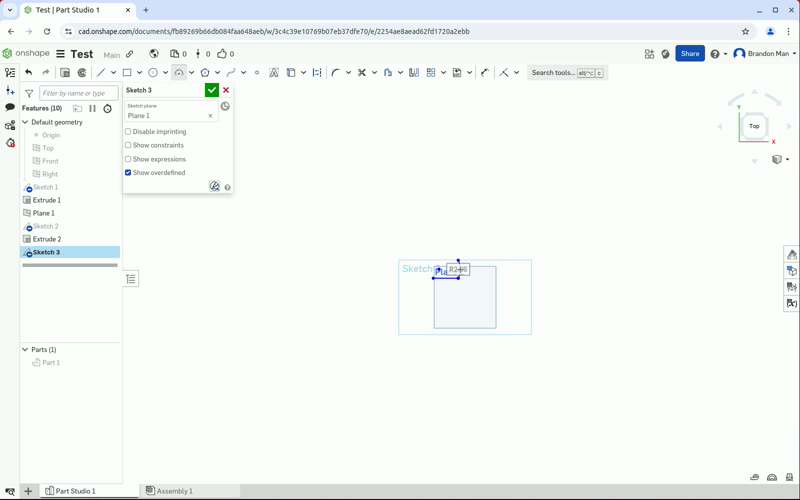
scroll(-6)
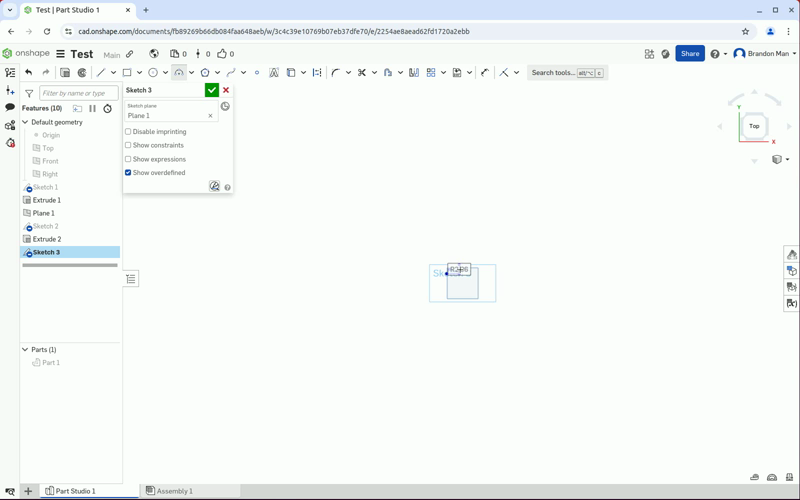
key_up(shift)
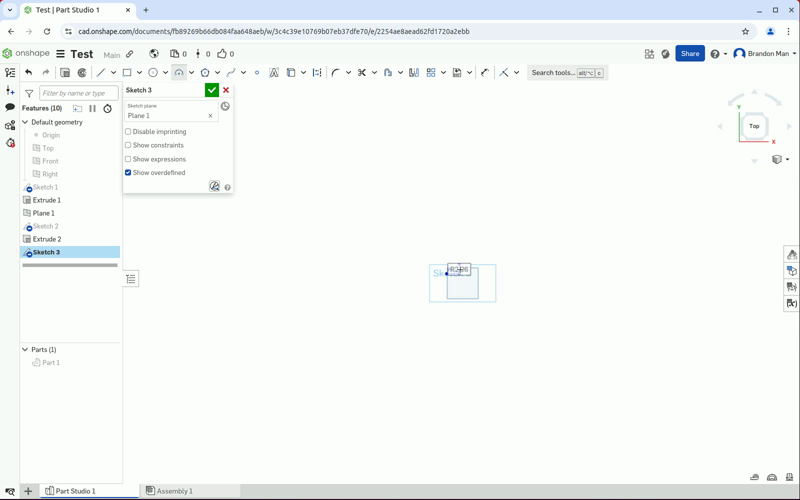
key(esc)
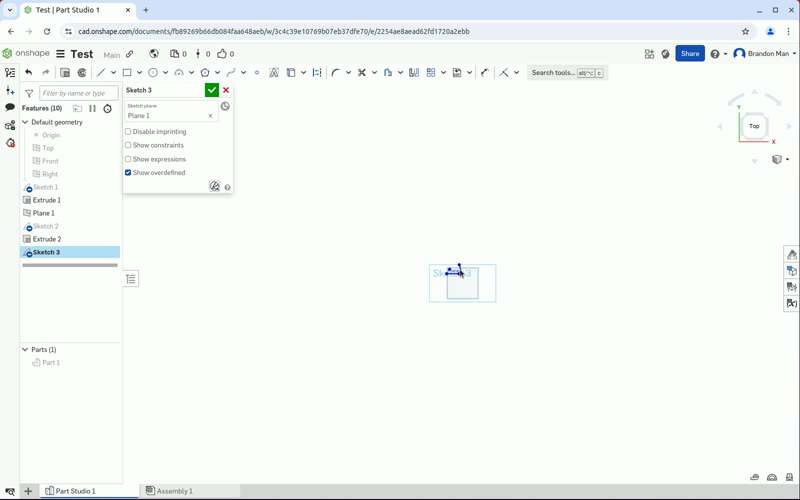
key(l)
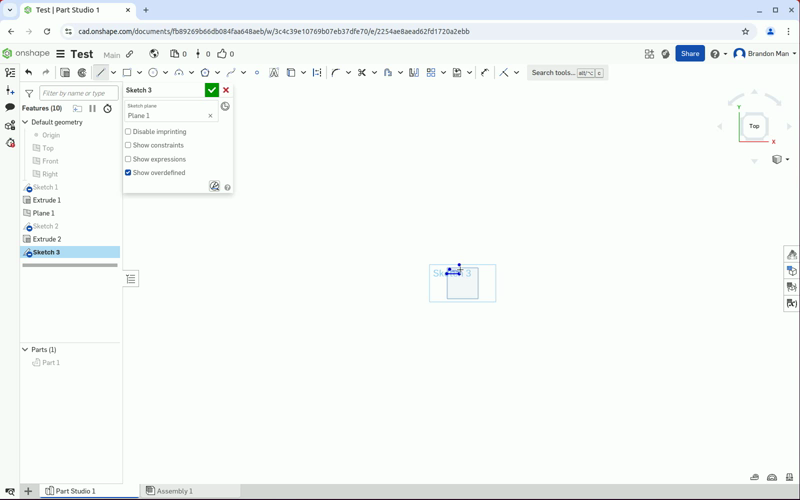
mouse_move(459, 264)
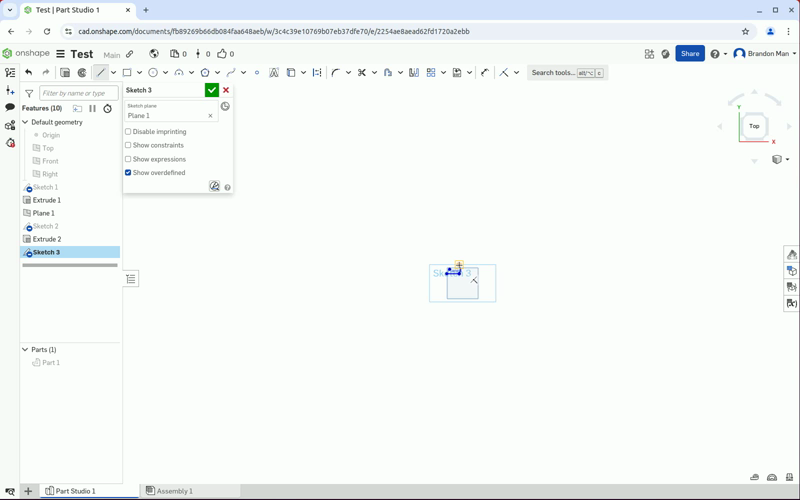
click(459, 264)
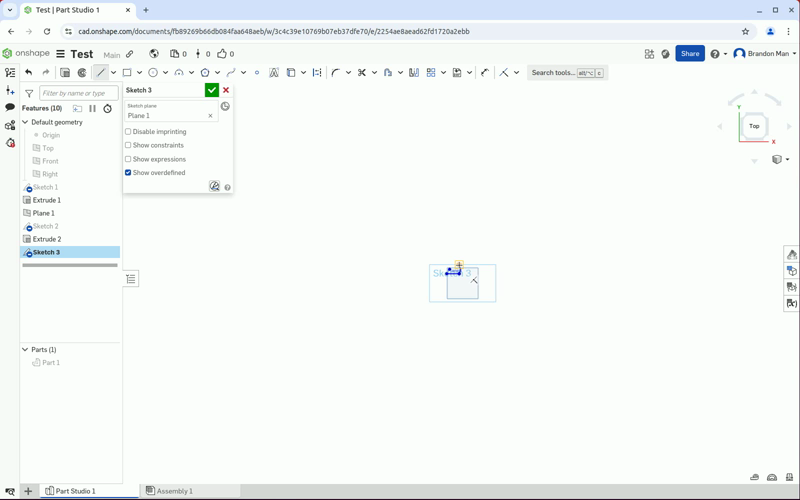
key_down(shift)
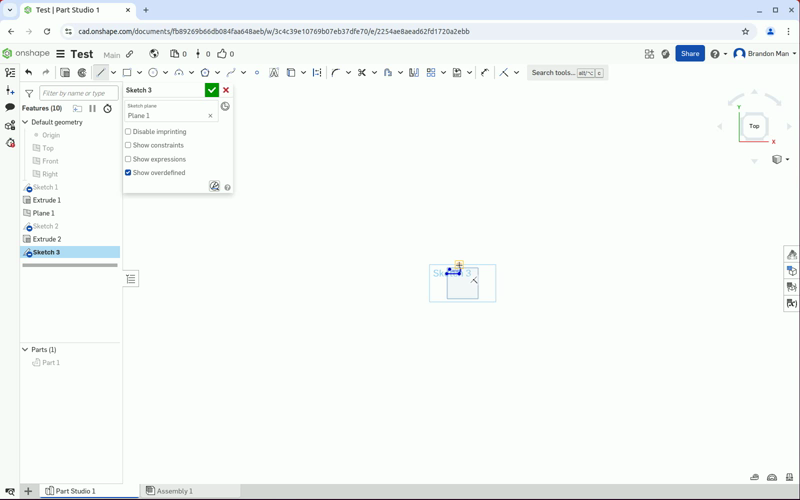
mouse_move(489, 264)
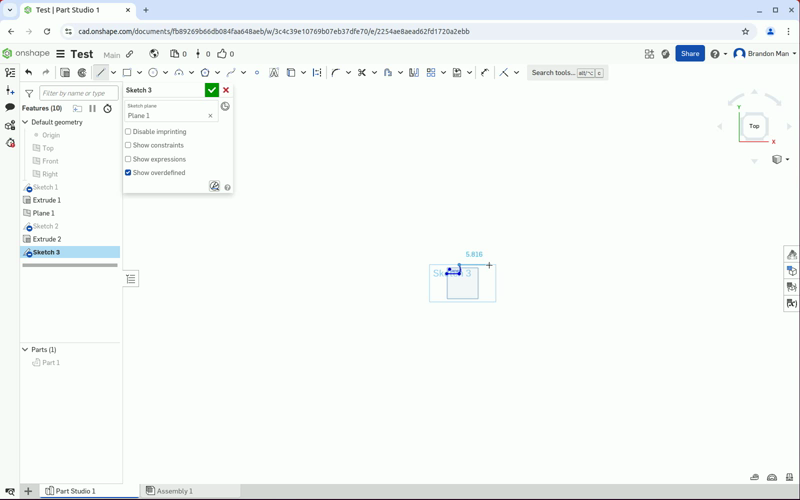
mouse_move(446, 264)
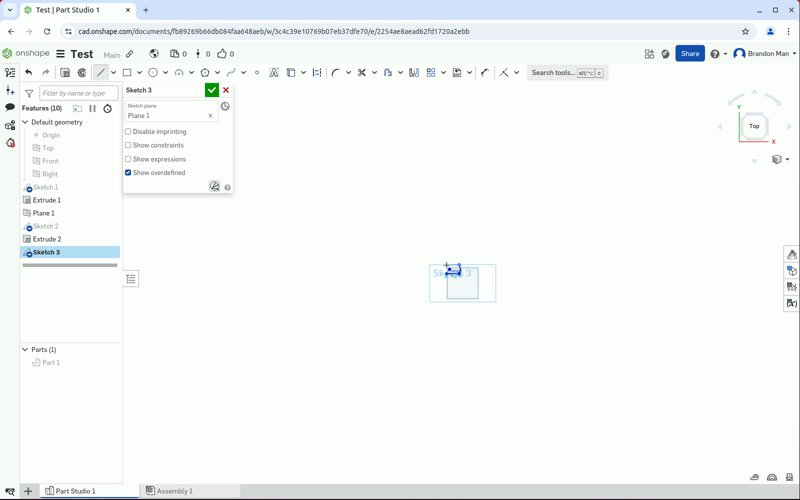
click(446, 264)
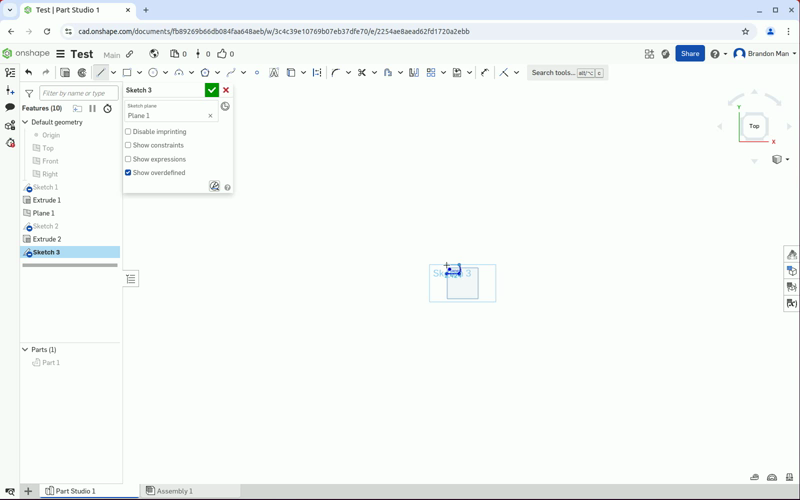
key_up(shift)
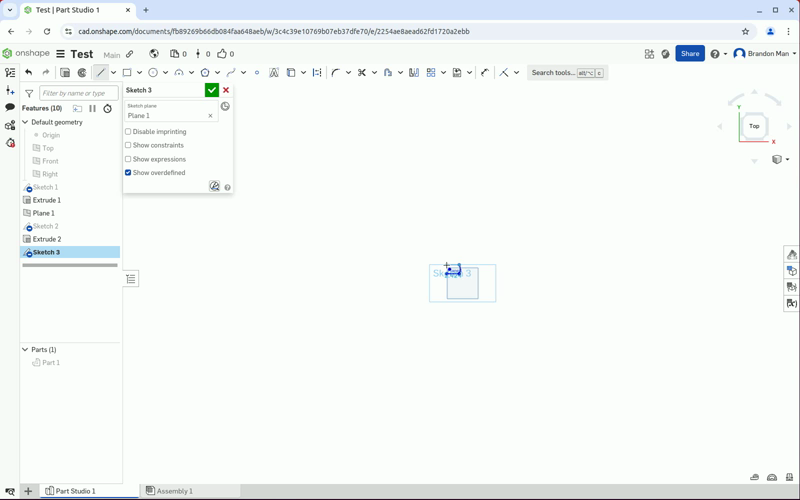
key(esc)
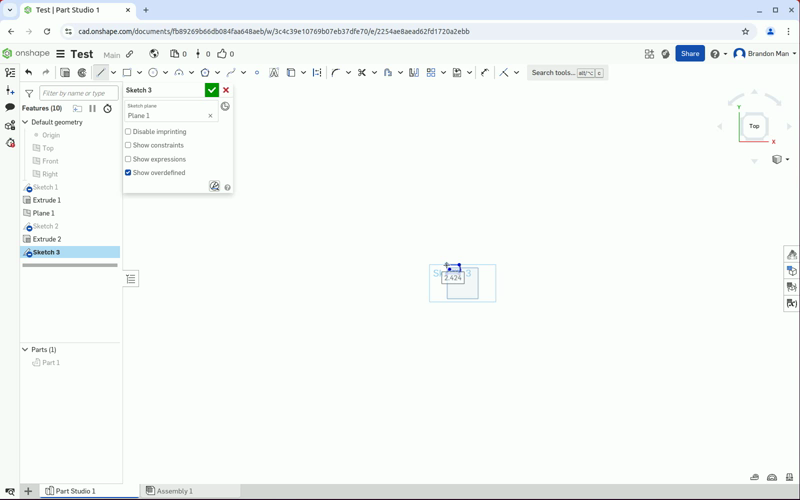
key(a)
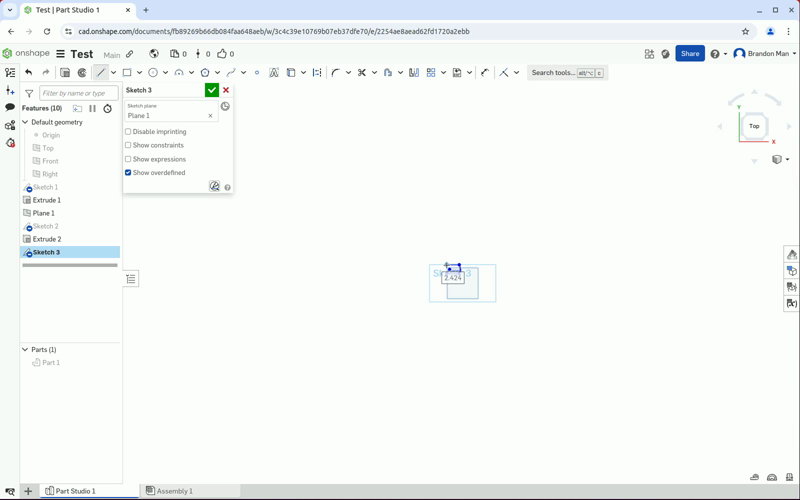
mouse_move(446, 264)
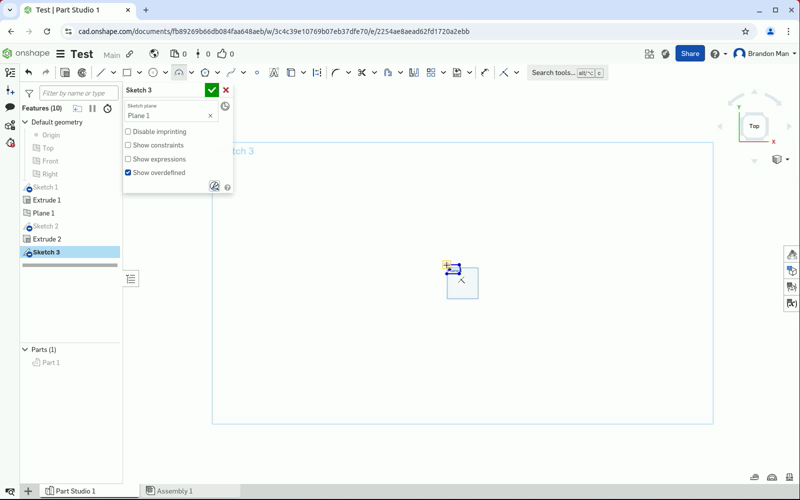
click(446, 264)
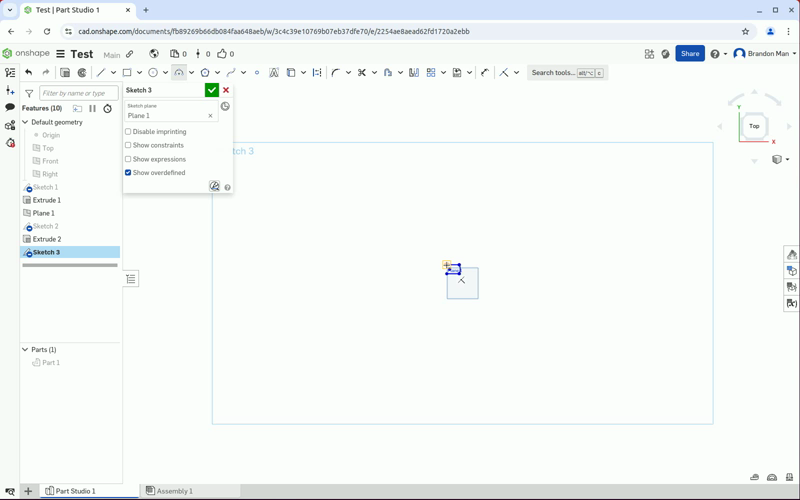
mouse_move(446, 273)
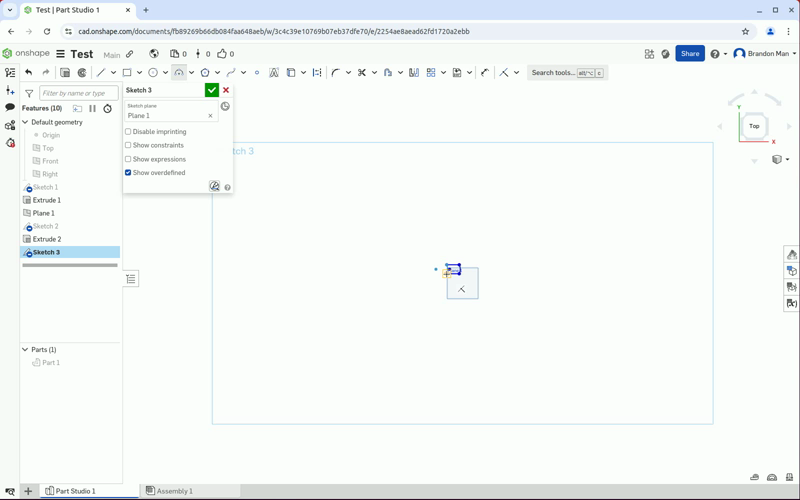
click(446, 273)
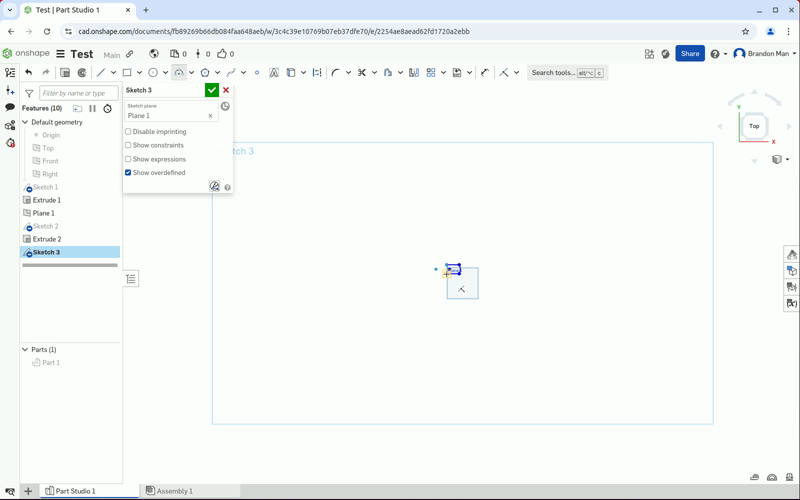
key_down(shift)
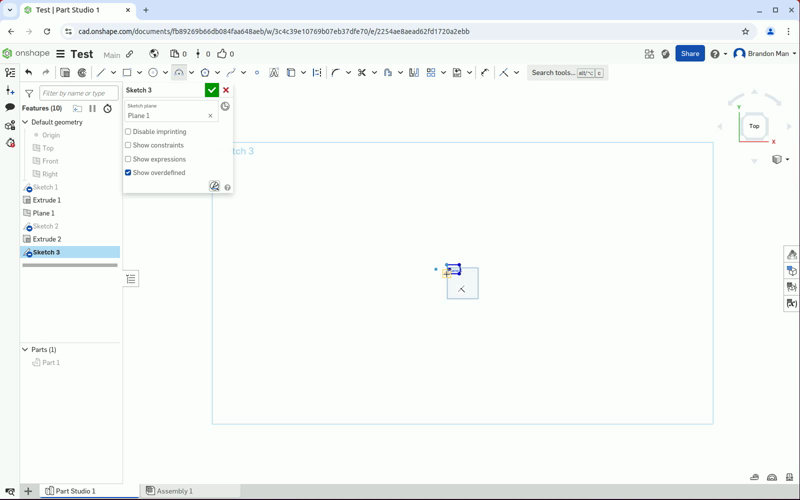
mouse_move(445, 269)
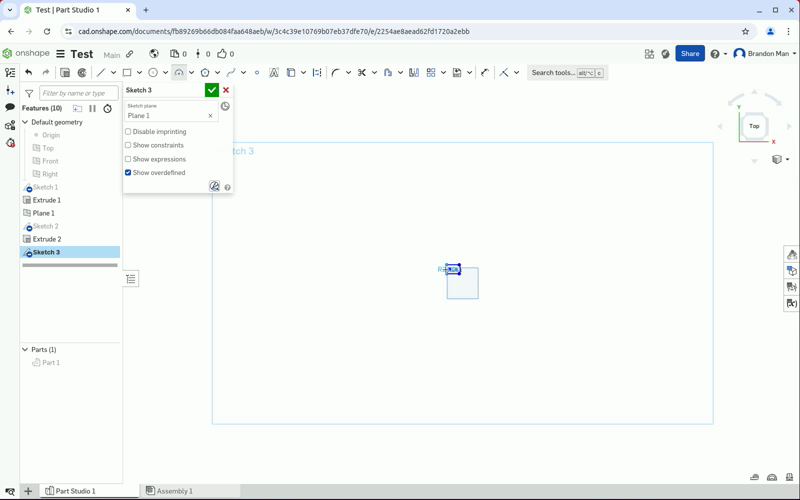
scroll(6)
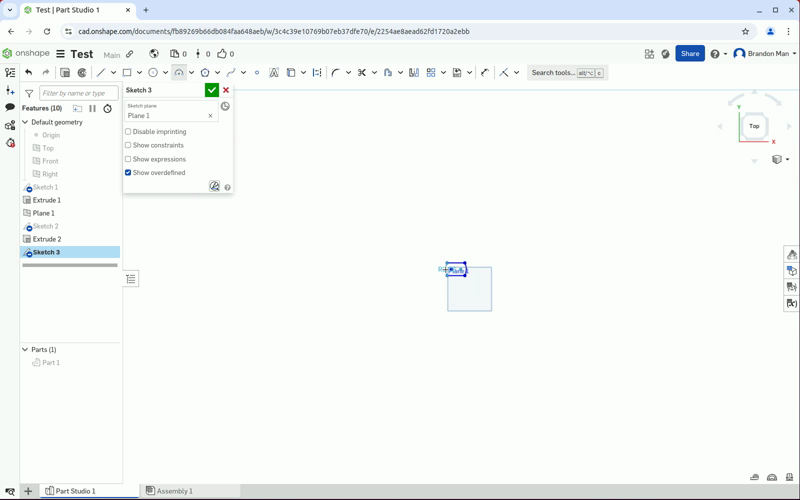
scroll(6)
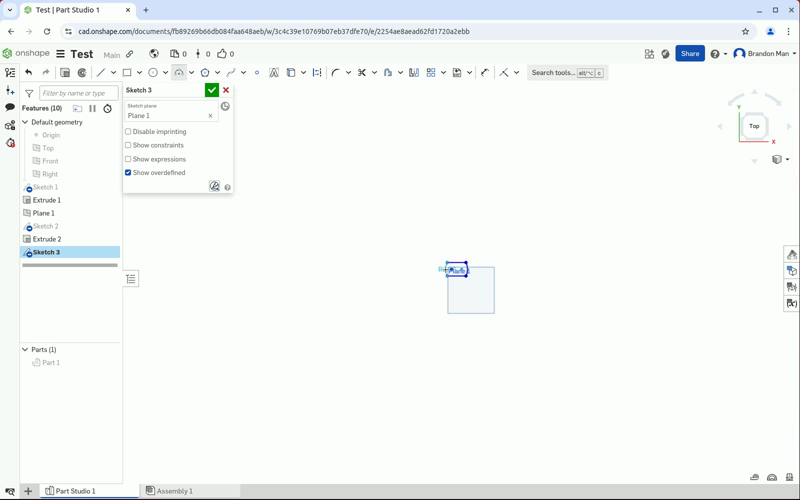
scroll(6)
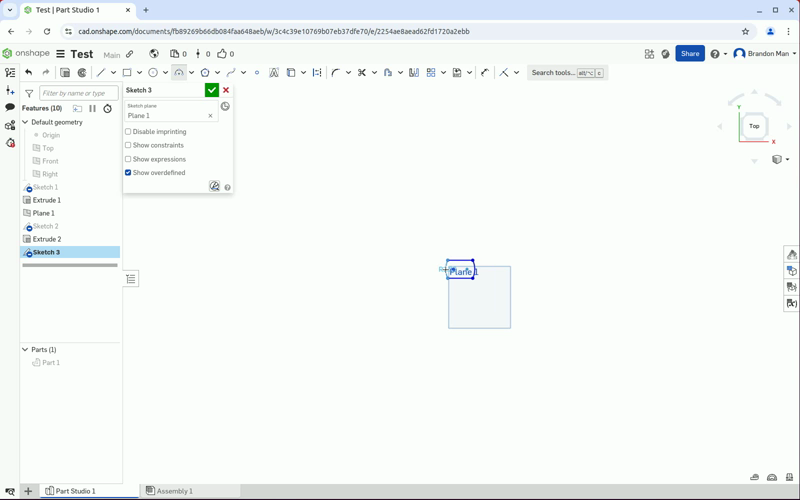
scroll(6)
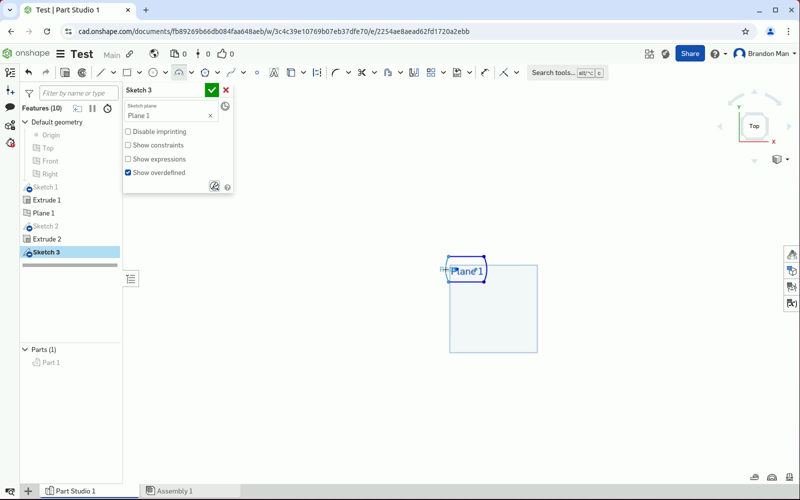
scroll(6)
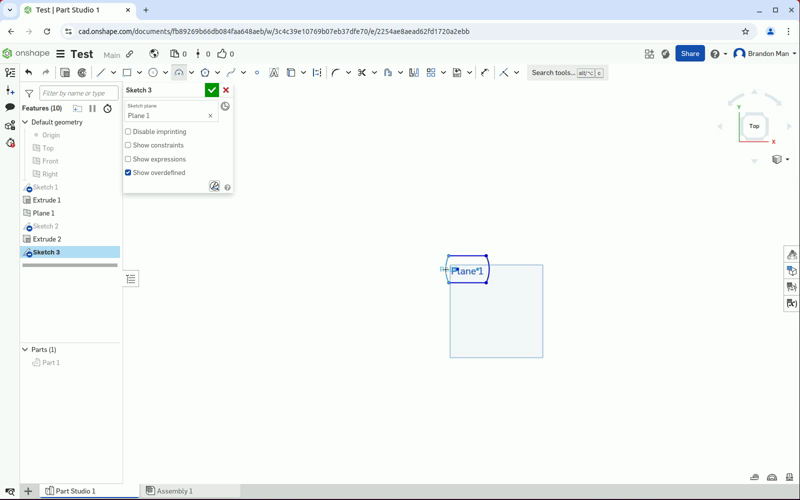
scroll(6)
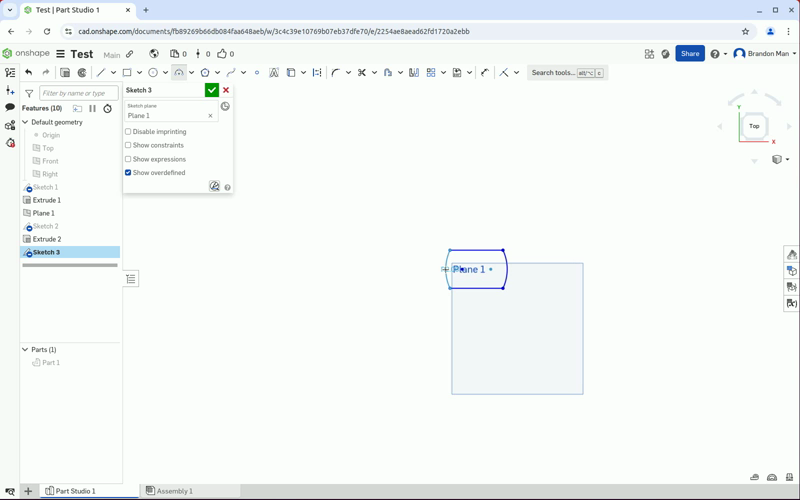
scroll(6)
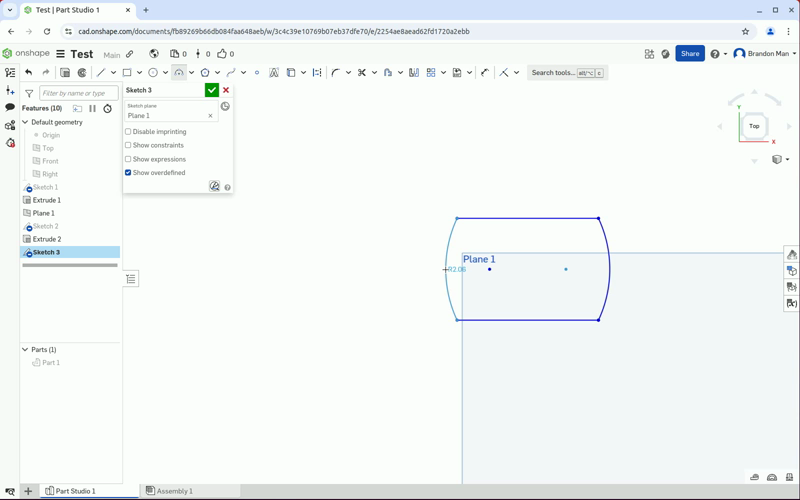
click(445, 269)
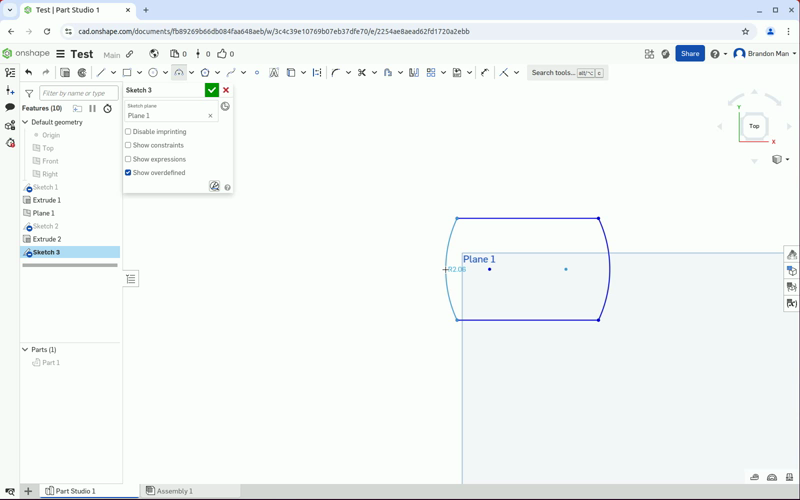
scroll(-6)
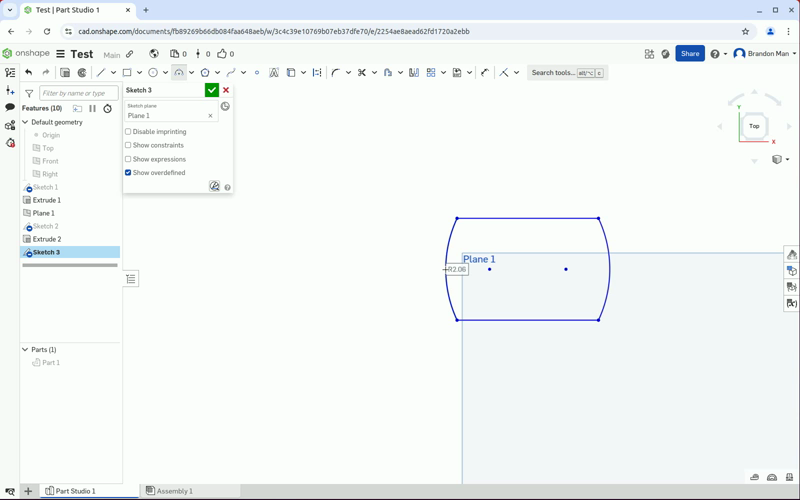
scroll(-6)
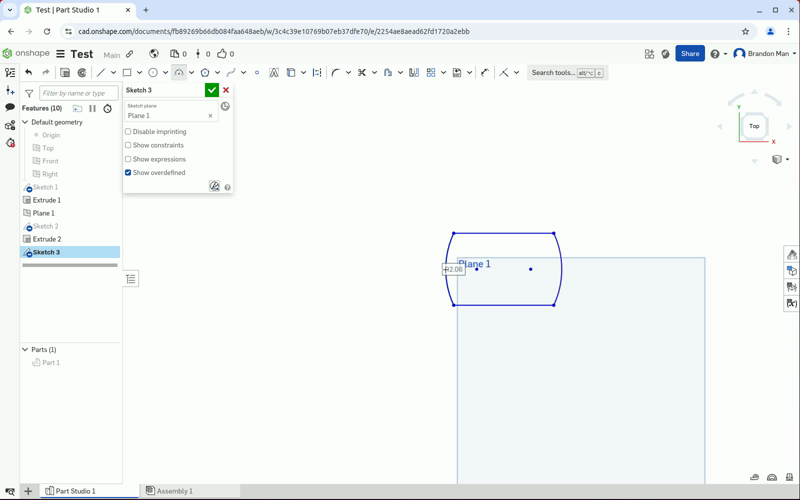
scroll(-6)
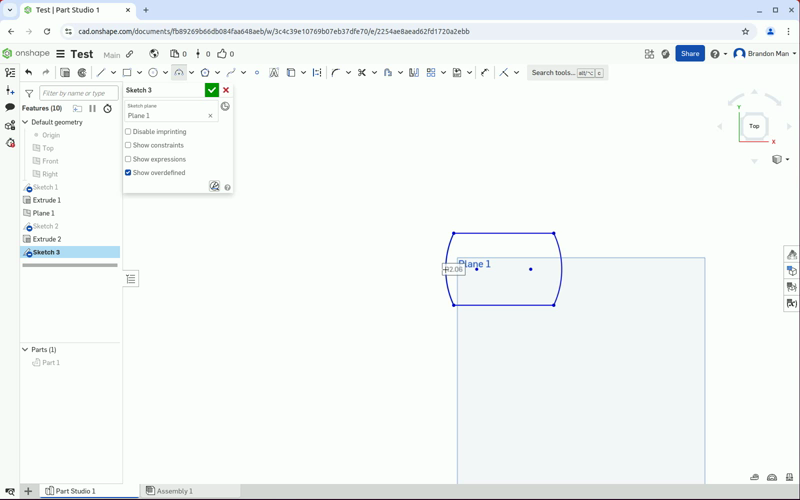
scroll(-6)
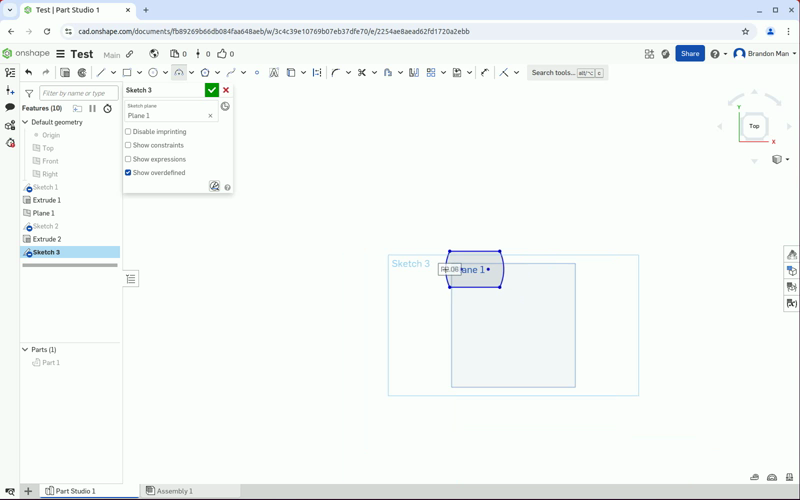
scroll(-6)
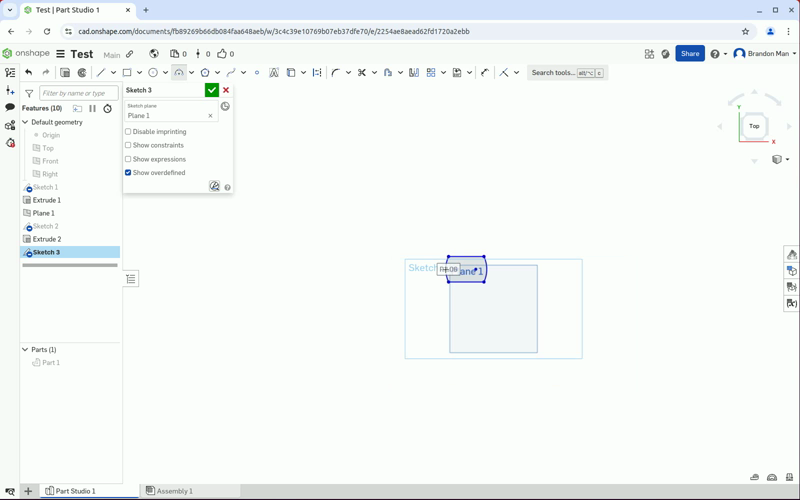
scroll(-6)
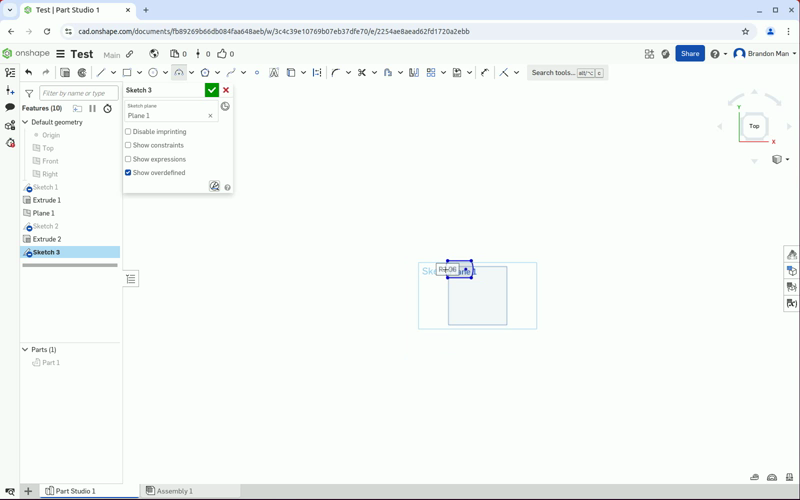
scroll(-6)
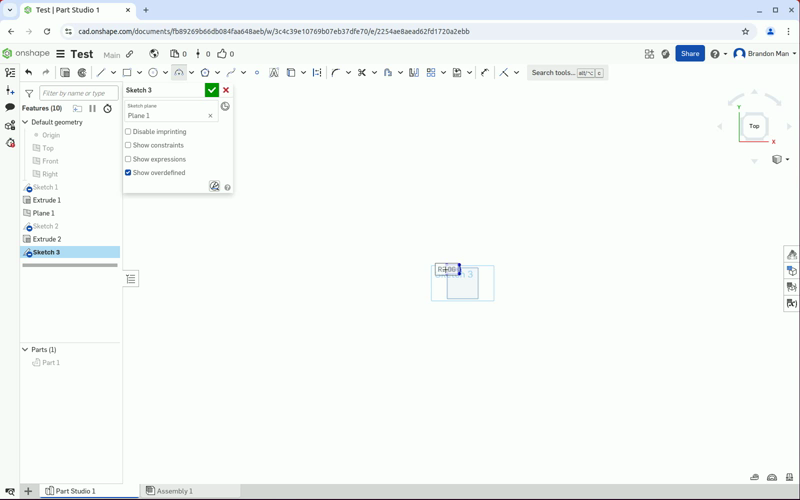
key_up(shift)
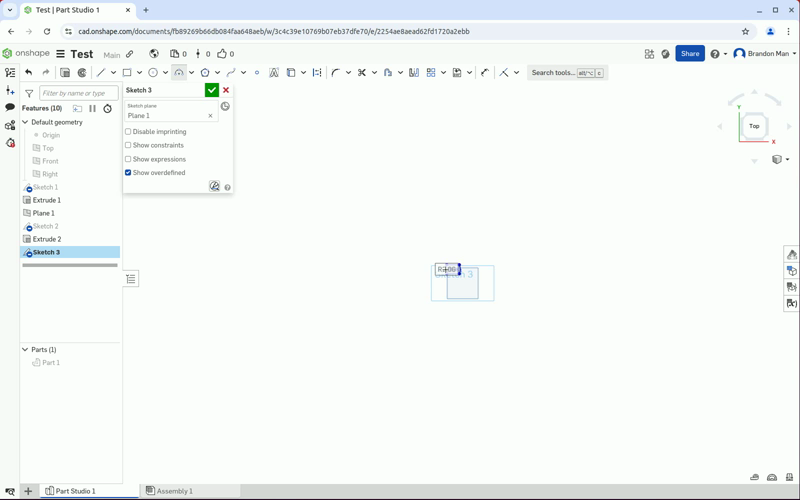
key(esc)
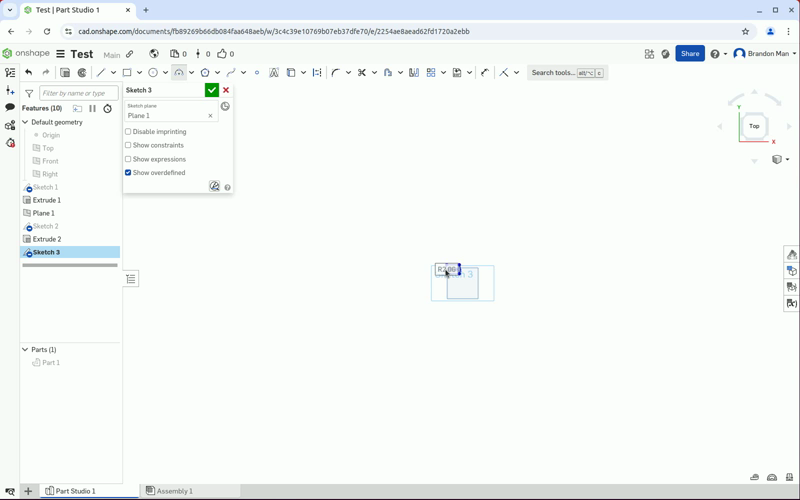
mouse_move(447, 272)
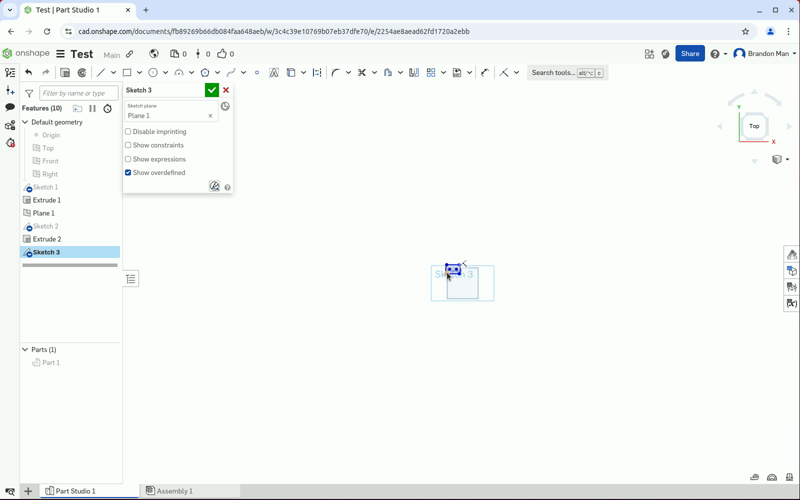
scroll(6)
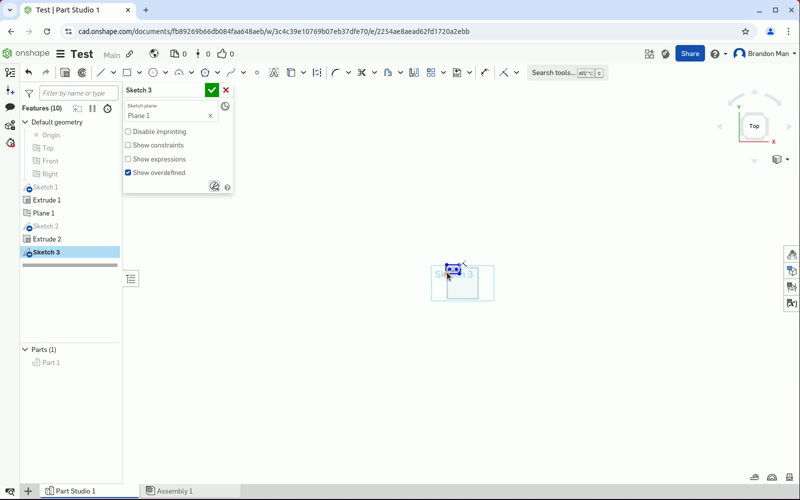
scroll(6)
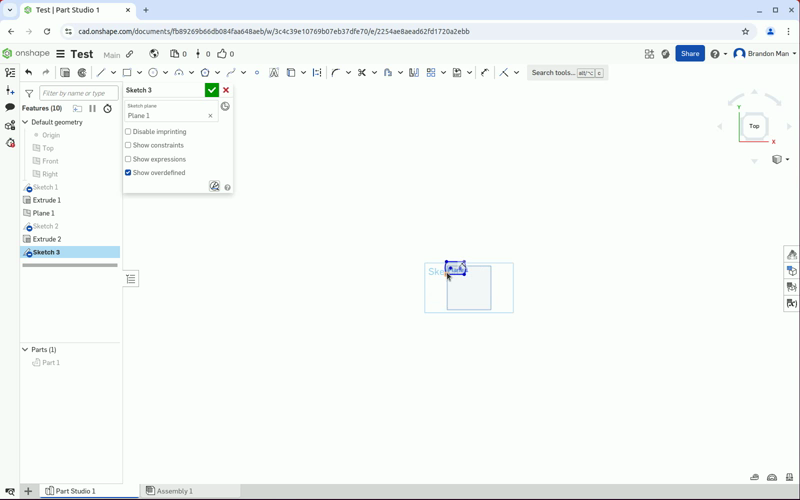
scroll(6)
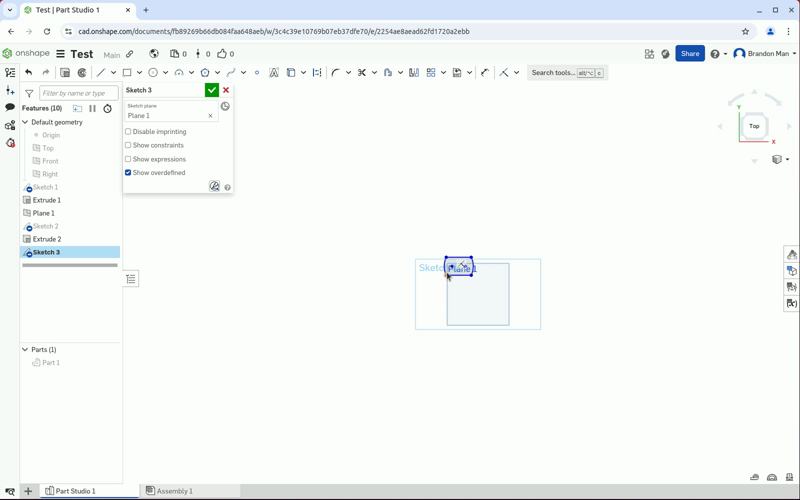
scroll(6)
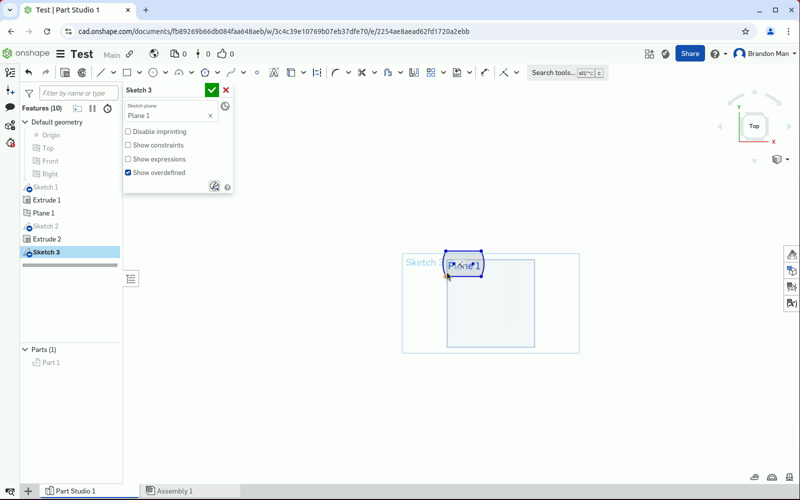
scroll(6)
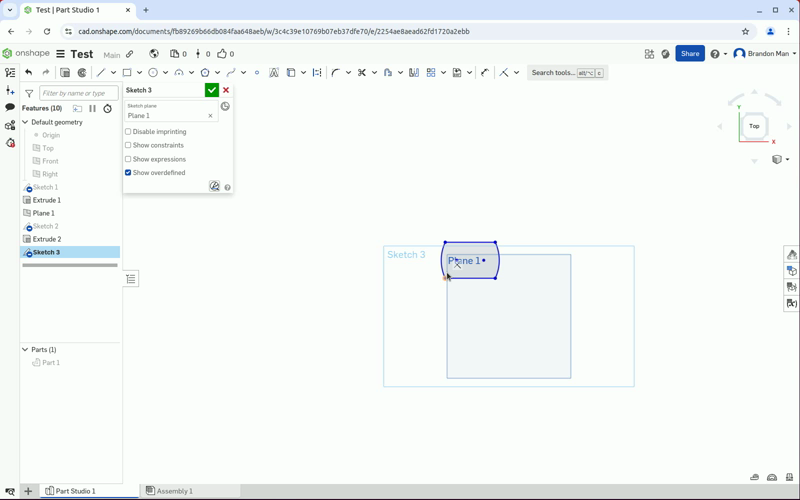
scroll(6)
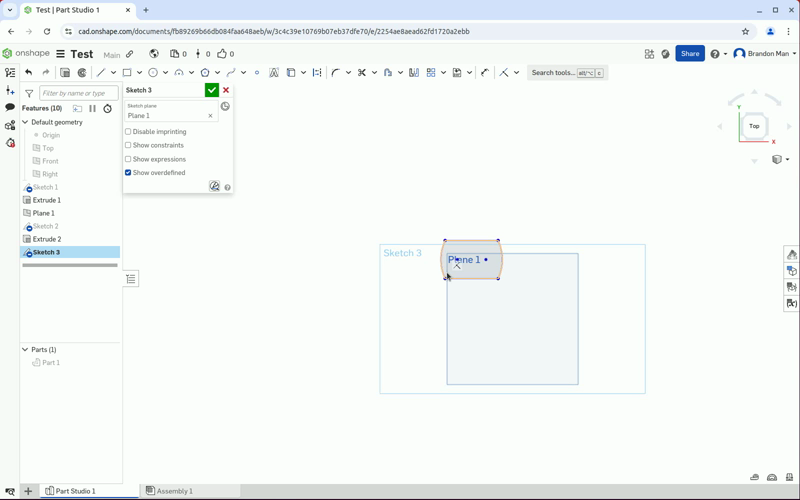
scroll(6)
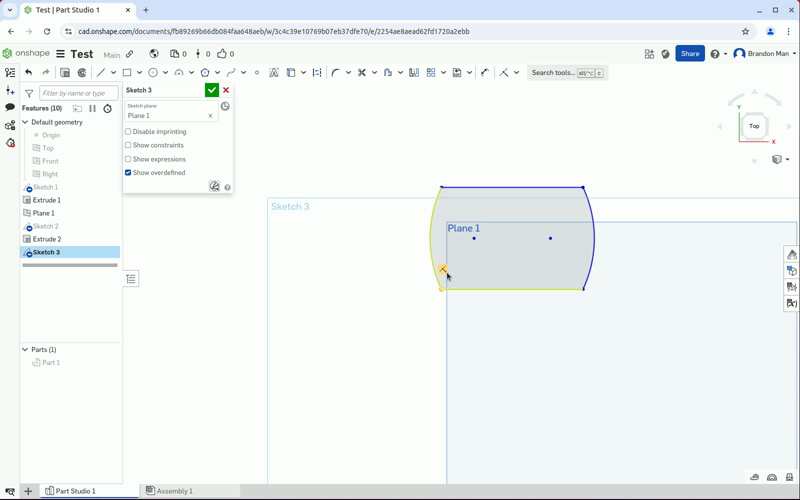
click(447, 272)
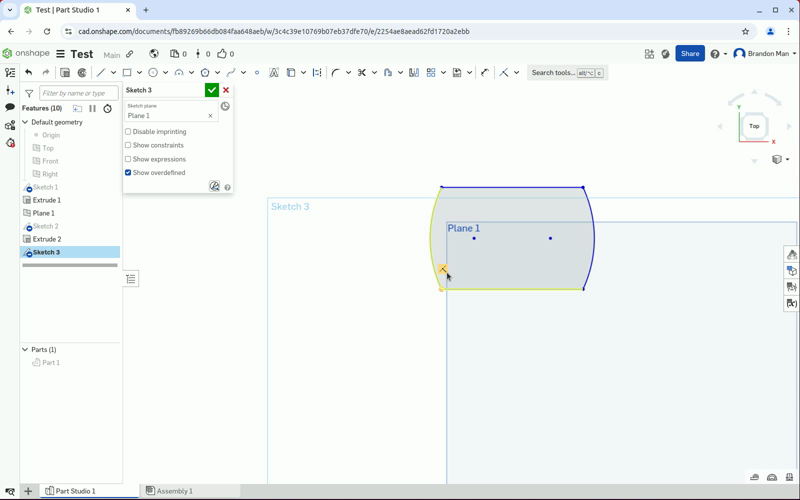
scroll(-6)
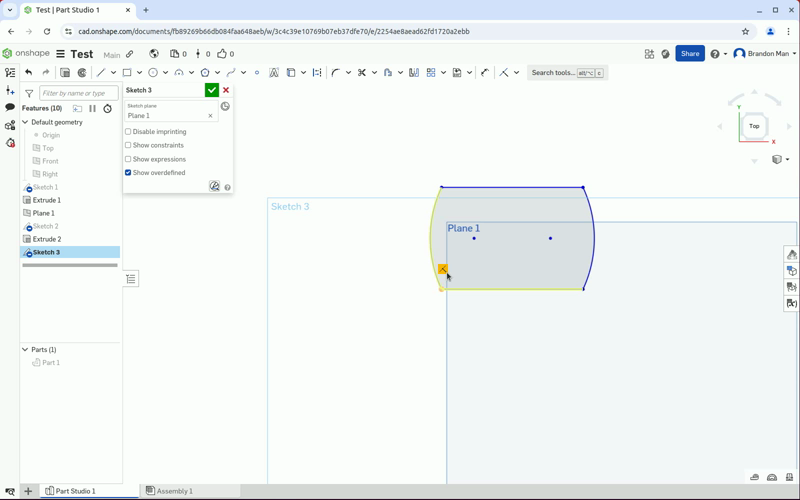
scroll(-6)
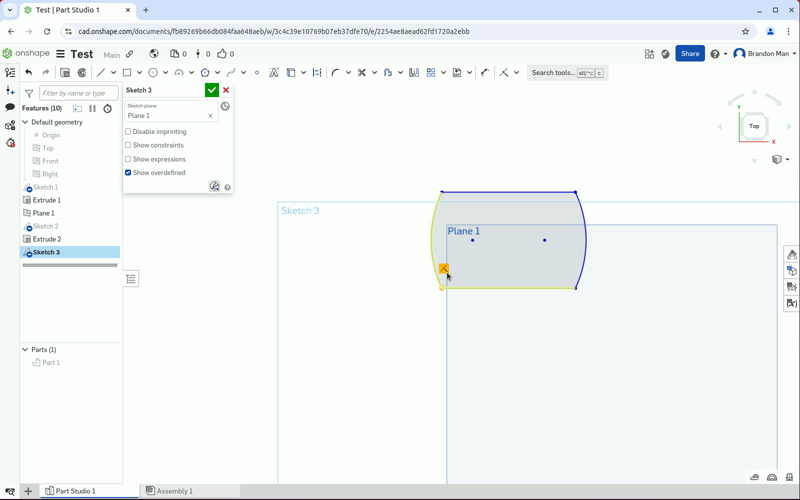
scroll(-6)
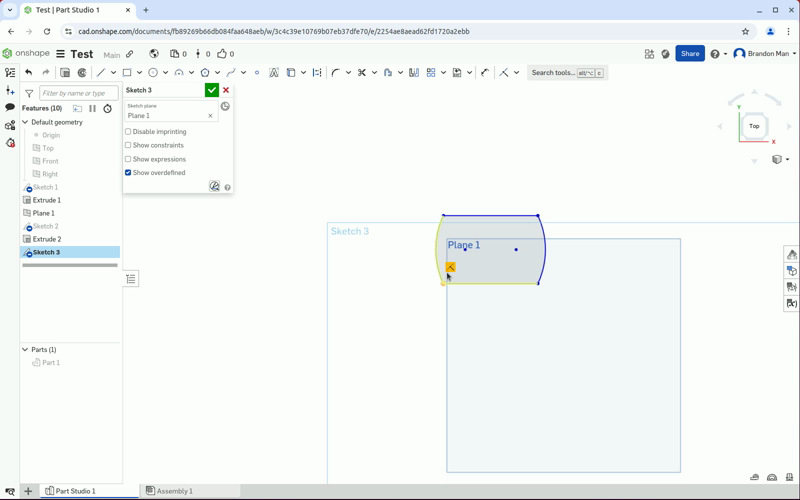
scroll(-6)
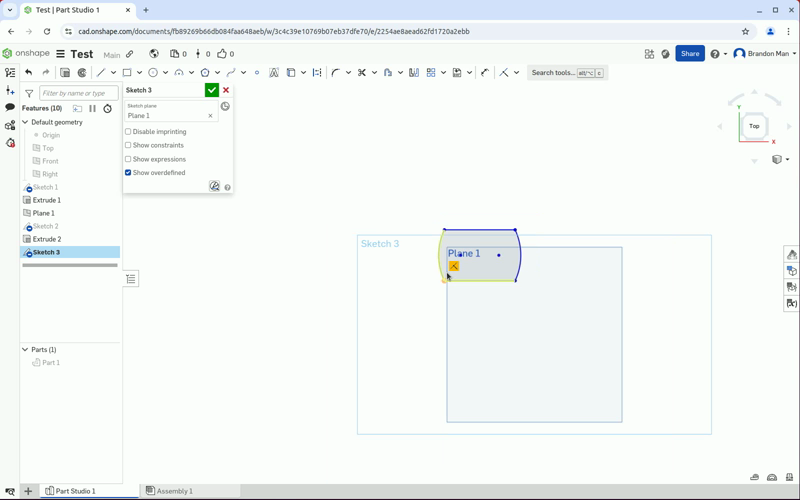
scroll(-6)
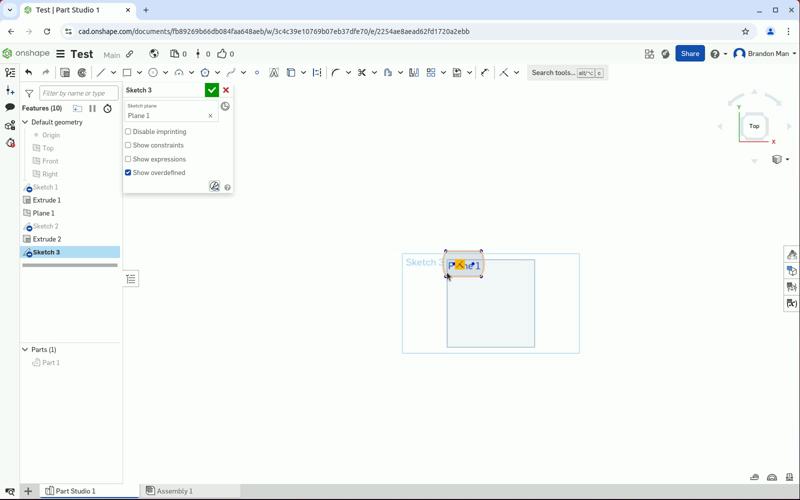
scroll(-6)
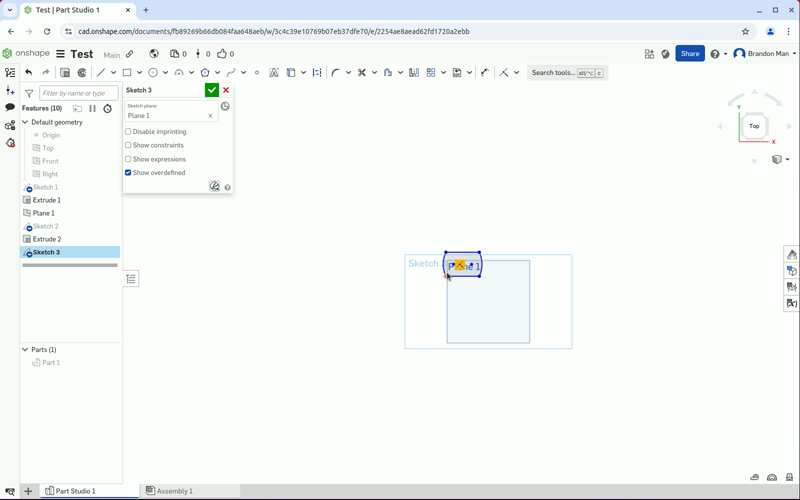
scroll(-6)
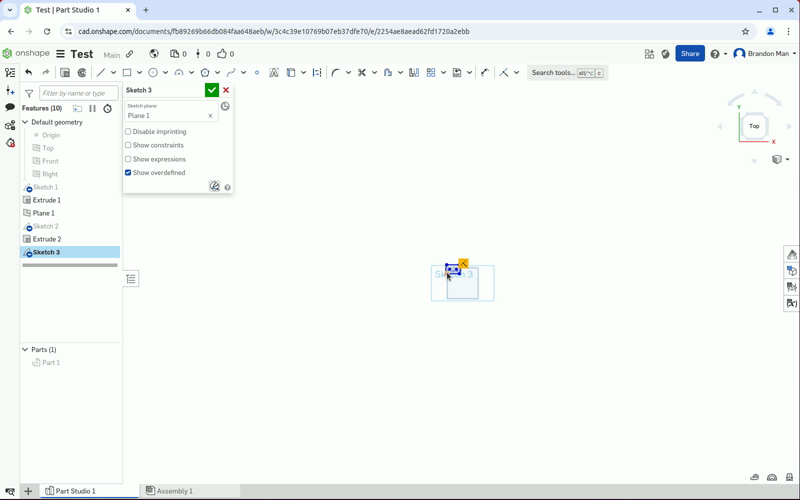
mouse_move(73, 352)
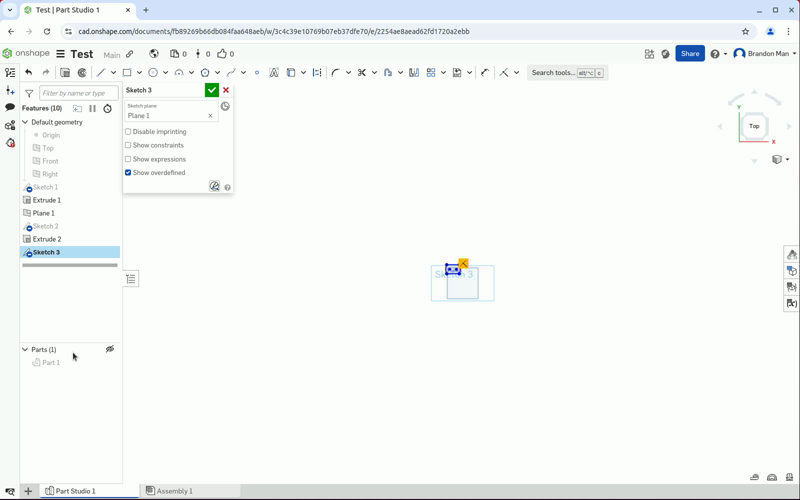
key(shift+y)
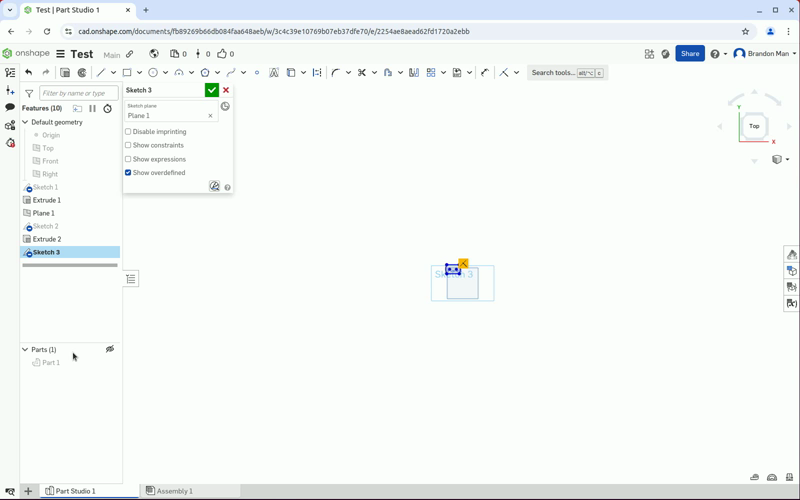
key(shift+e)
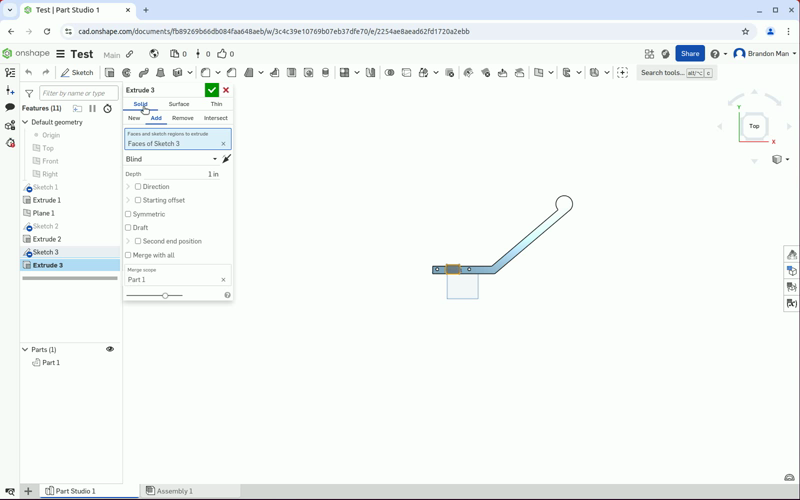
mouse_move(143, 106)
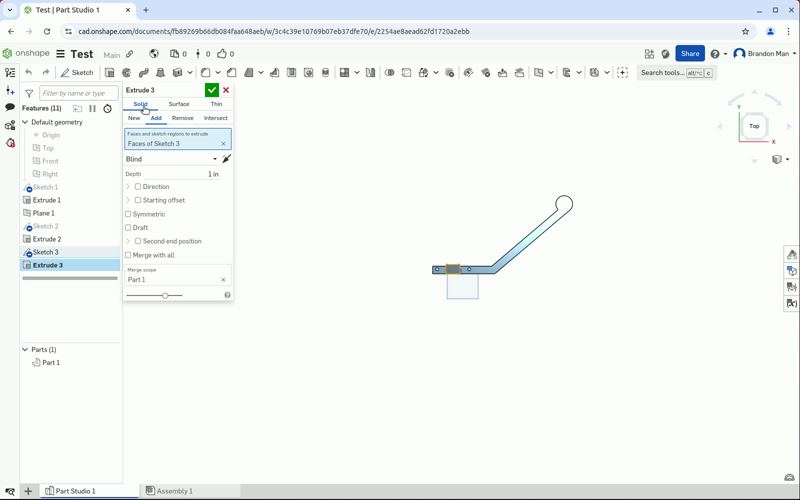
click(143, 106)
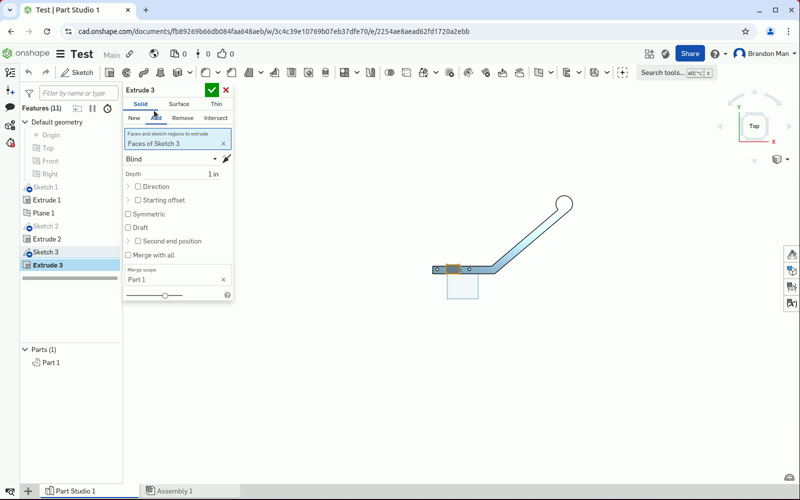
mouse_move(186, 120)
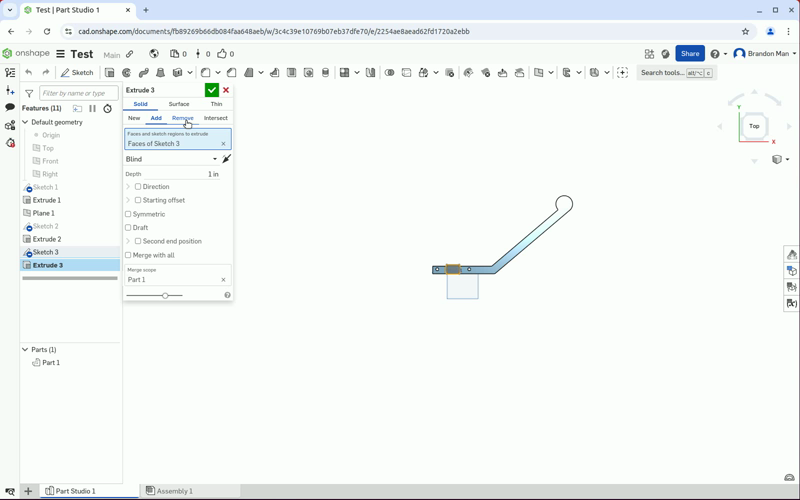
click(186, 120)
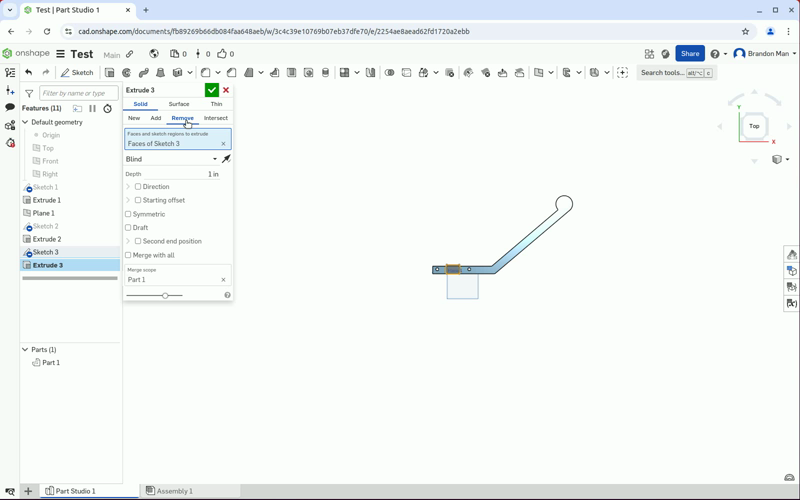
key(tab, 4)
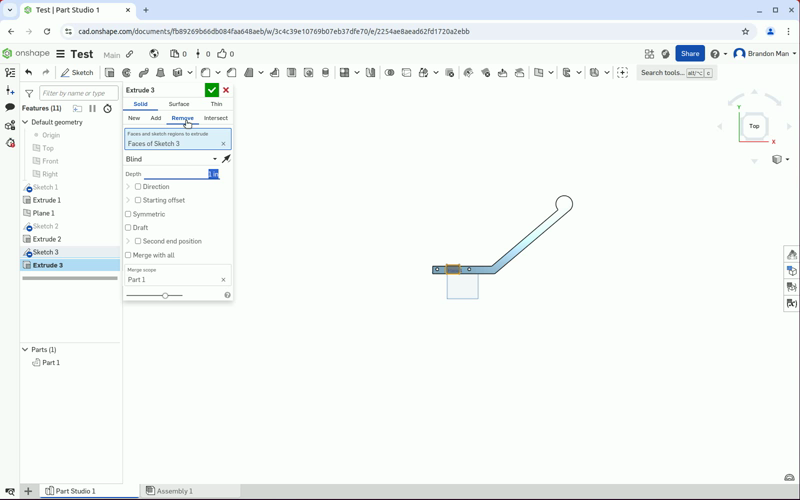
text(0.241)
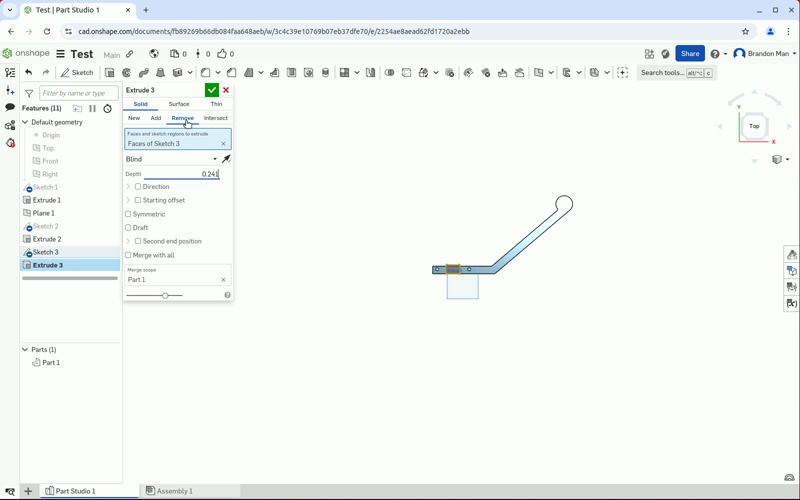
key(tab, 6)
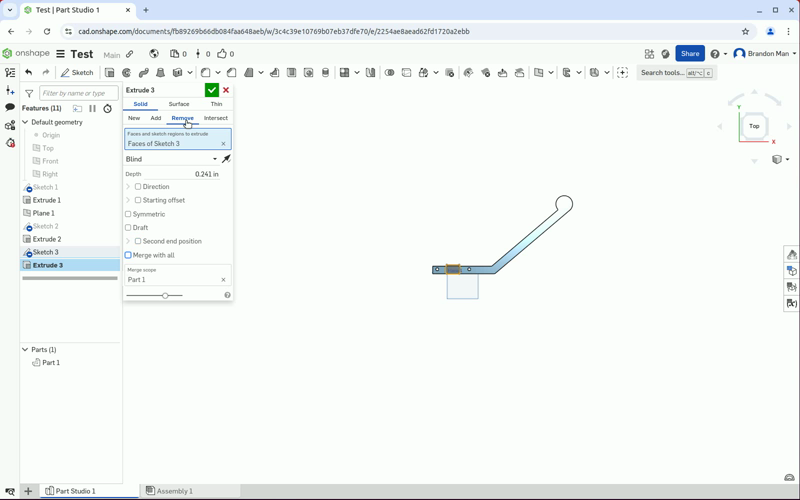
key(space)
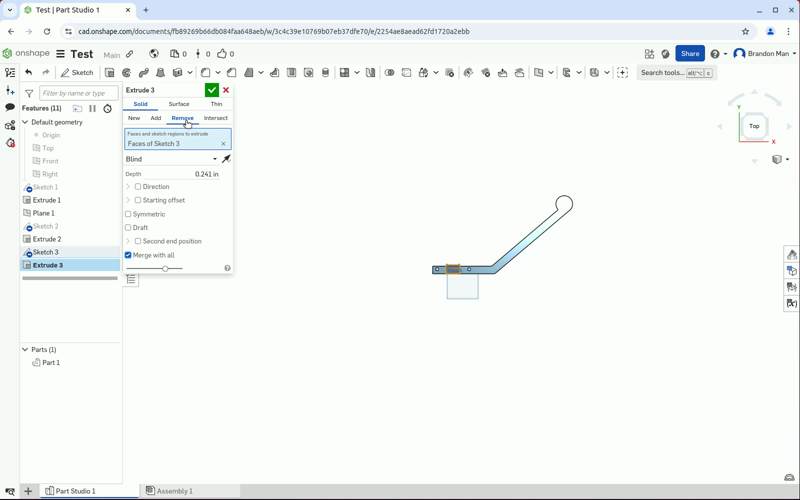
key(enter)
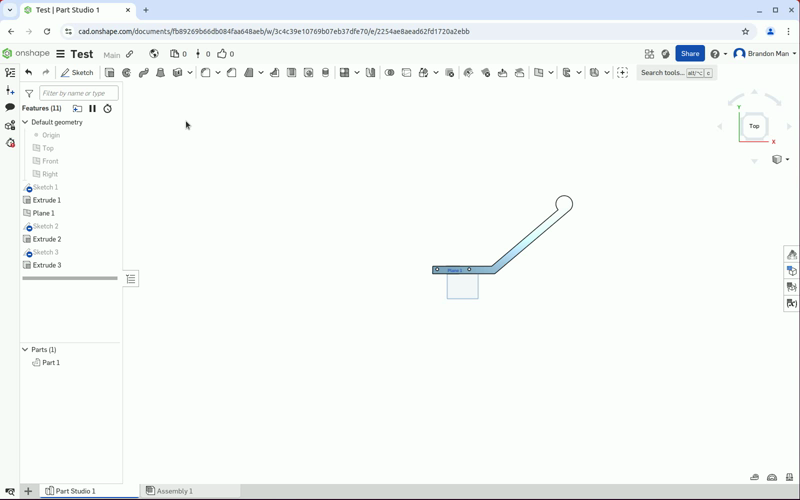
key(shift+h)
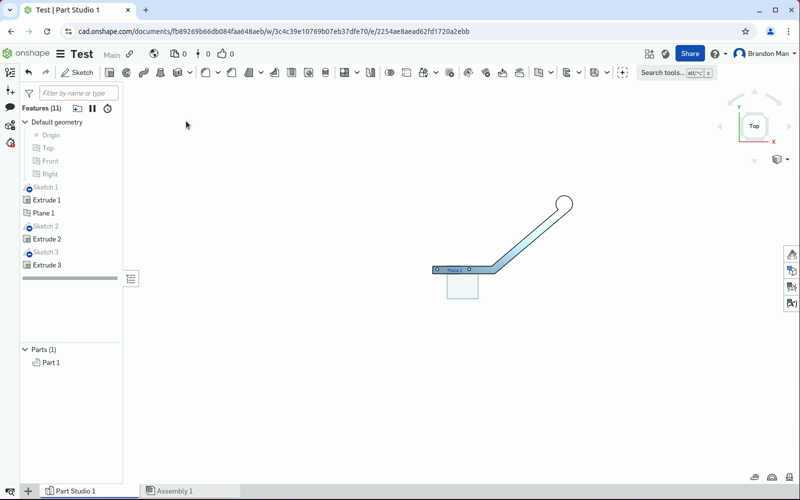
key(shift+h)
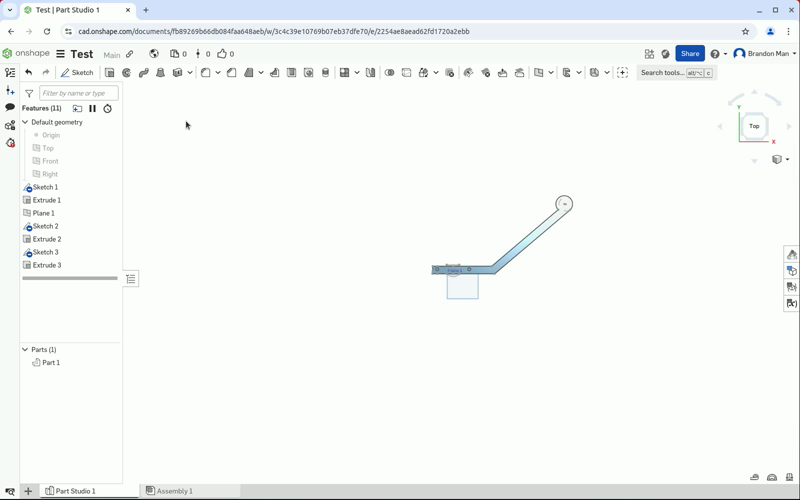
key(shift+7)
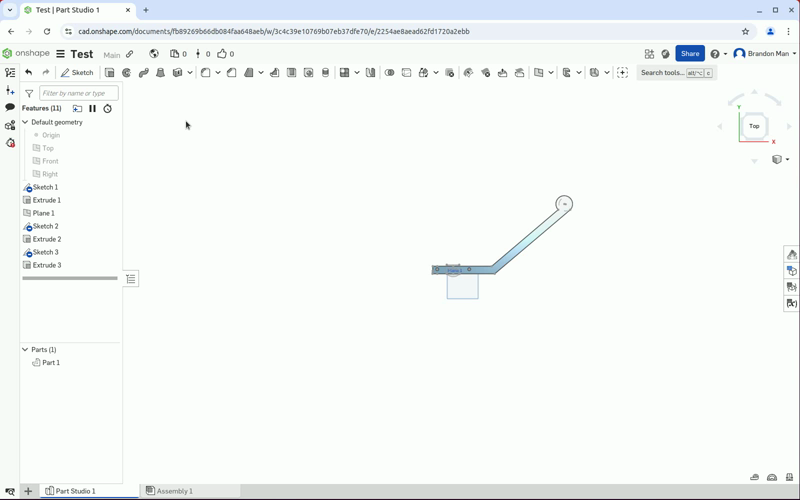
key(up, 3)
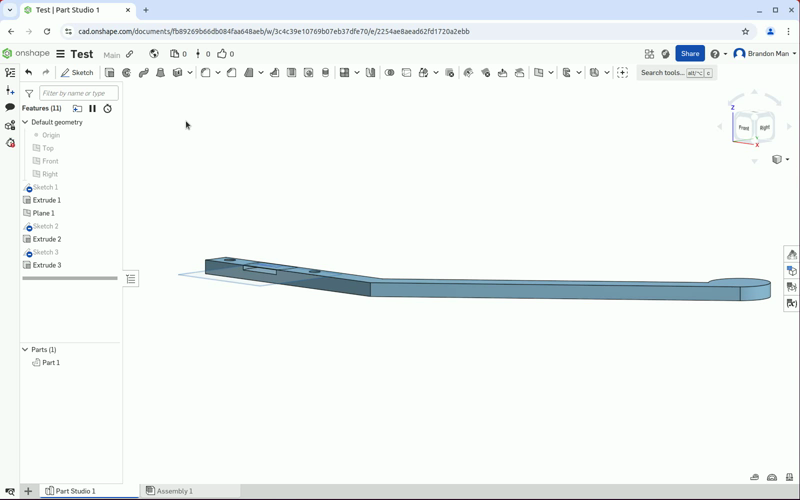
key(left, 3)
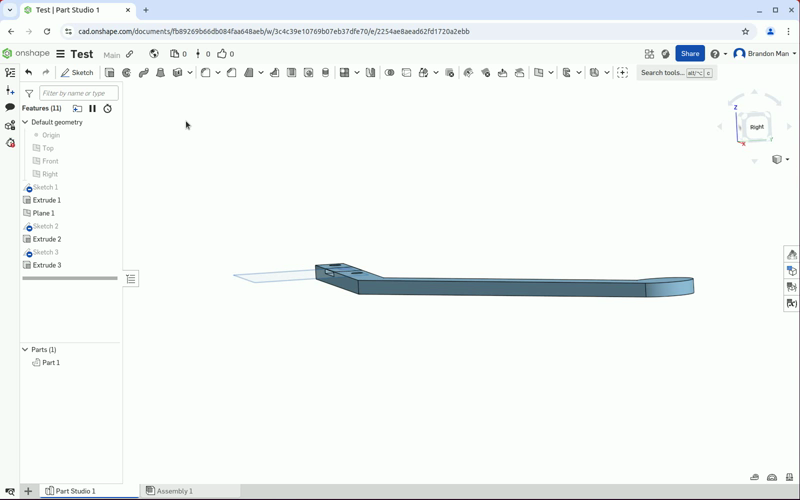
key(right, 3)
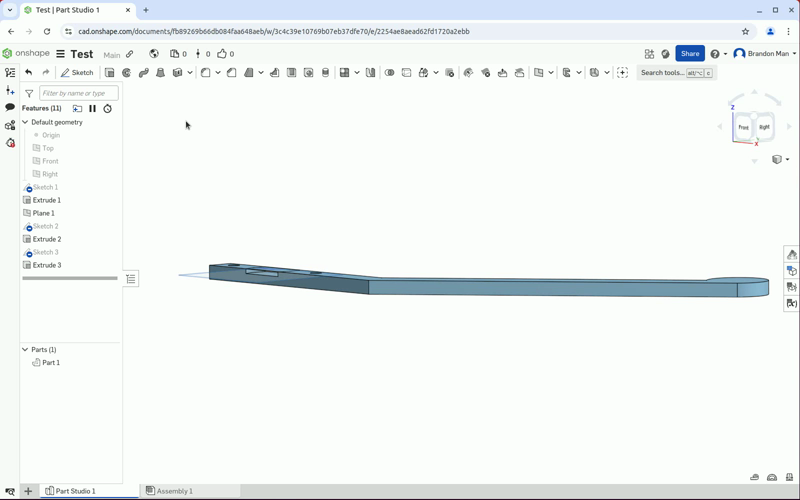
key(down, 3)
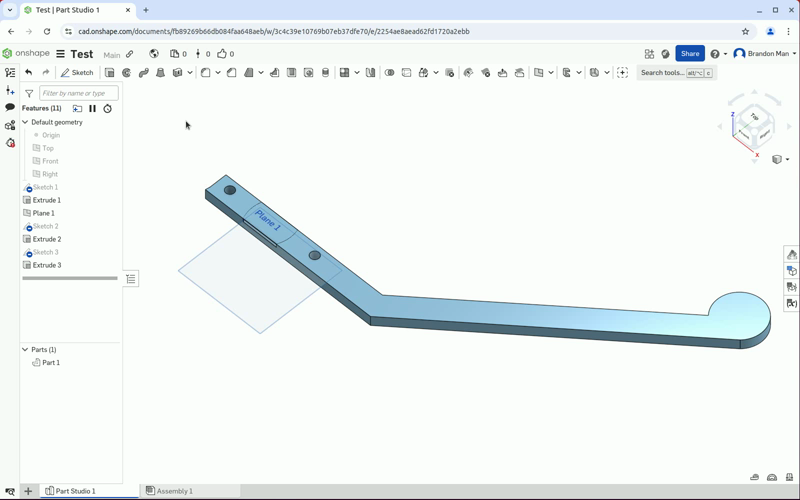
mouse_move(73, 189)
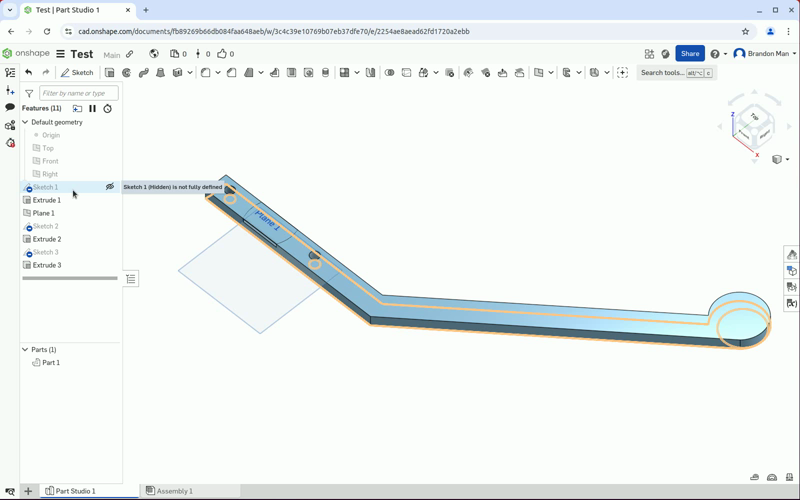
click(73, 189)